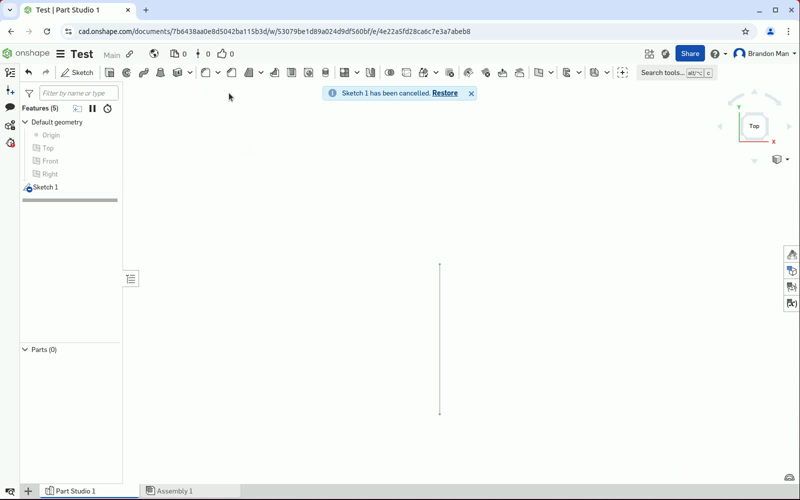
key(shift+h)
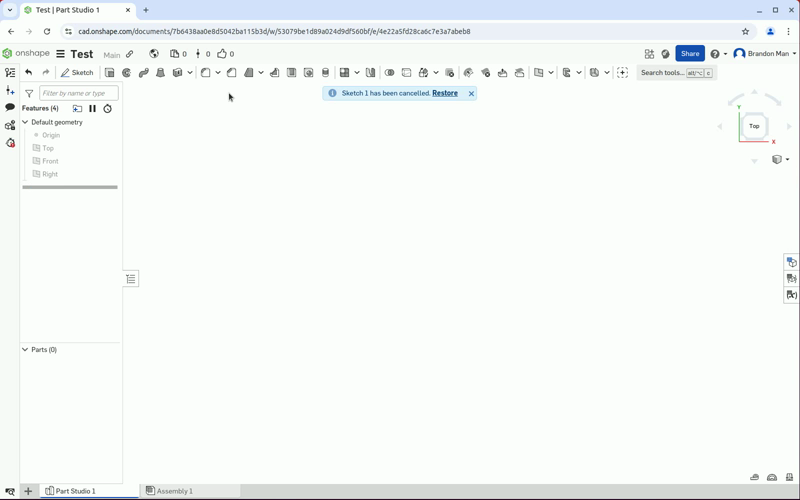
mouse_move(73, 352)
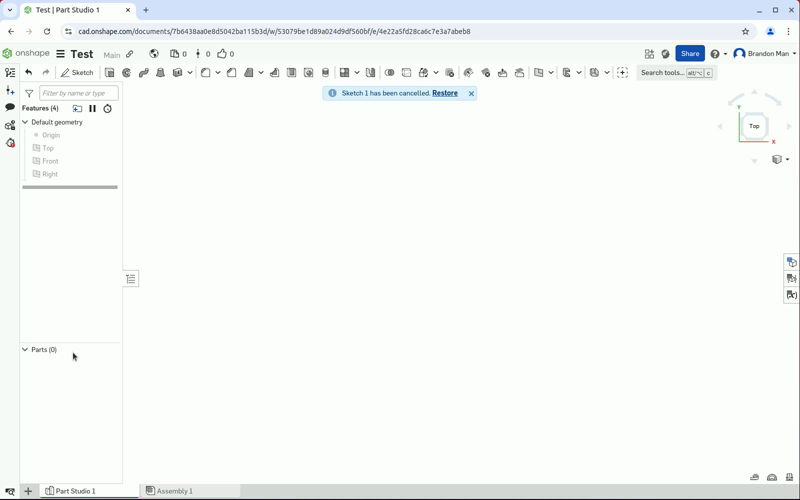
key(y)
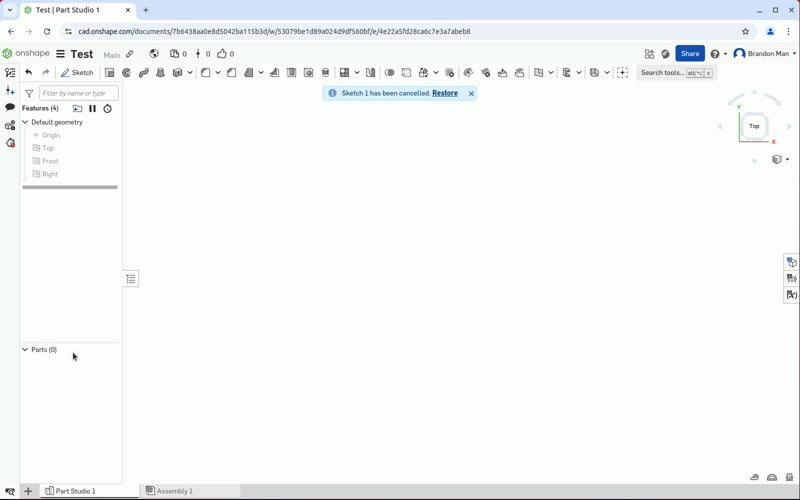
key(shift+p)
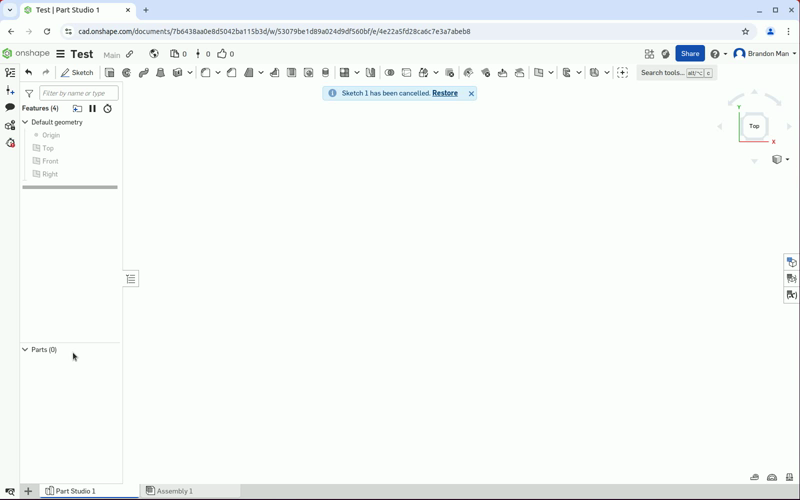
key(space)
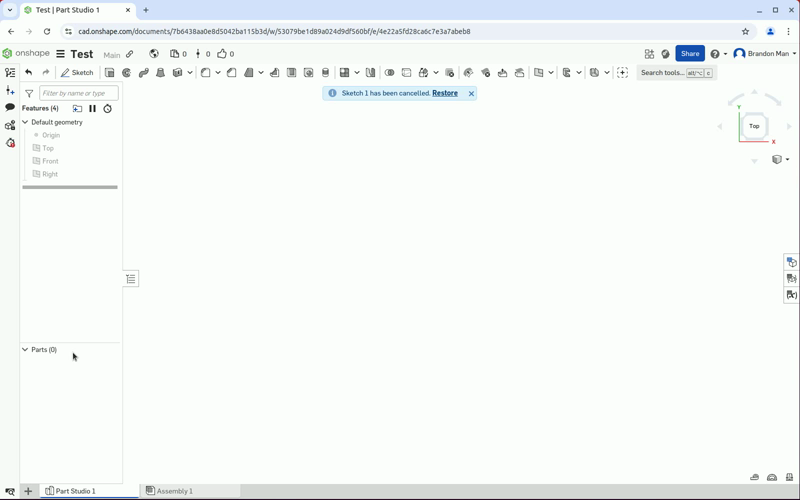
key_down(shift)
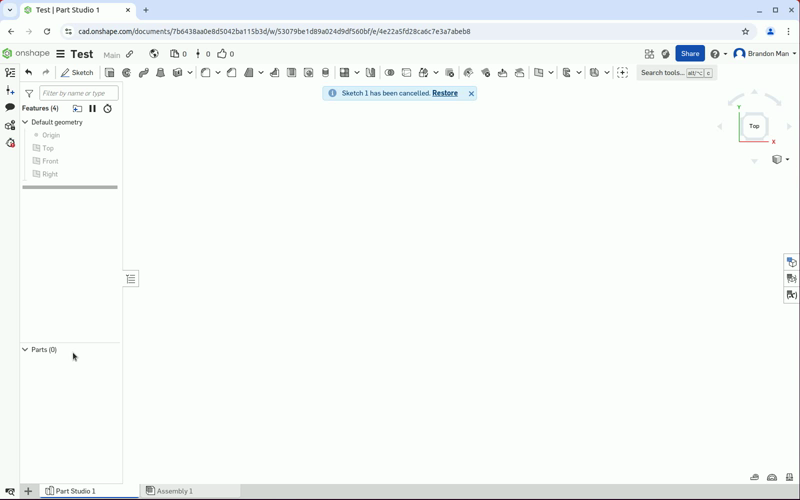
key(up)
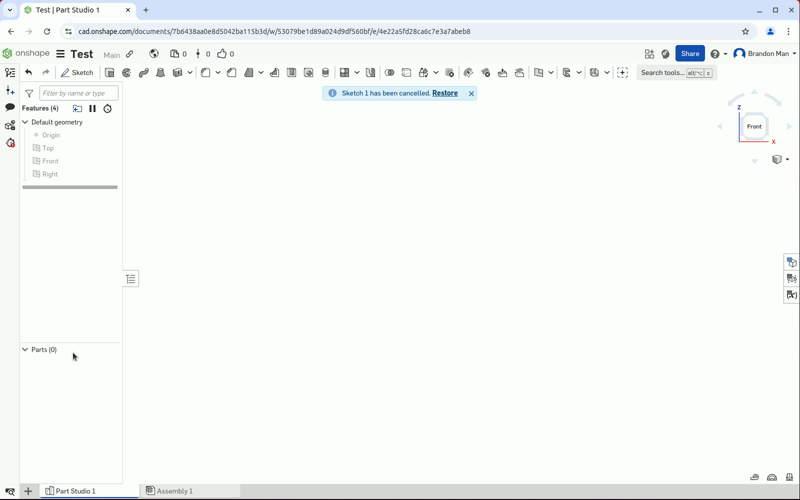
key_up(shift)
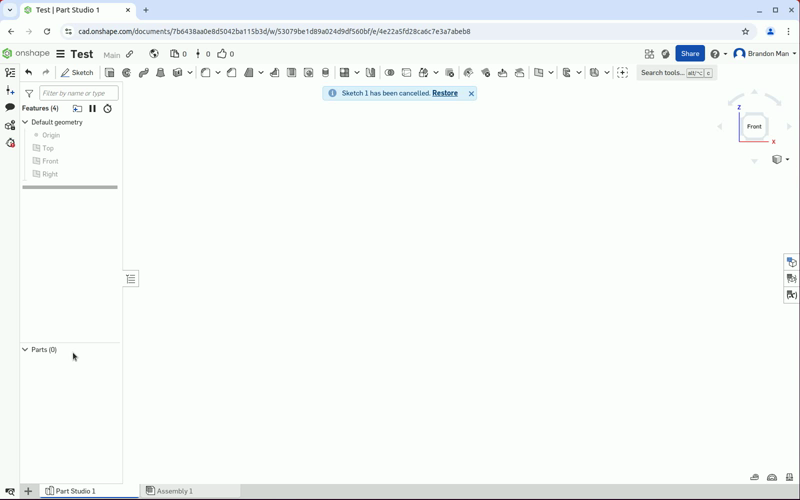
mouse_move(73, 352)
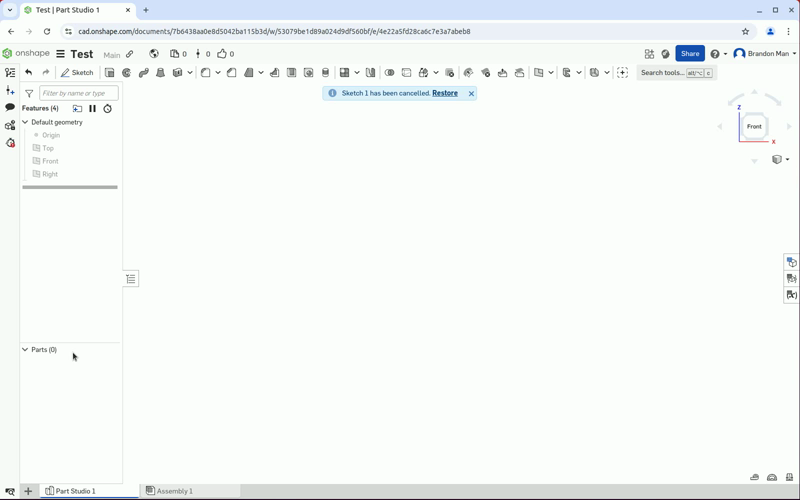
key(shift+y)
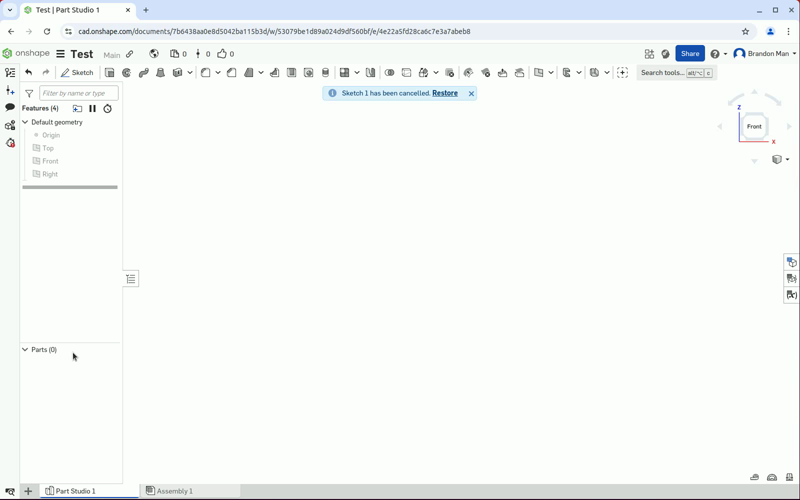
key(shift+s)
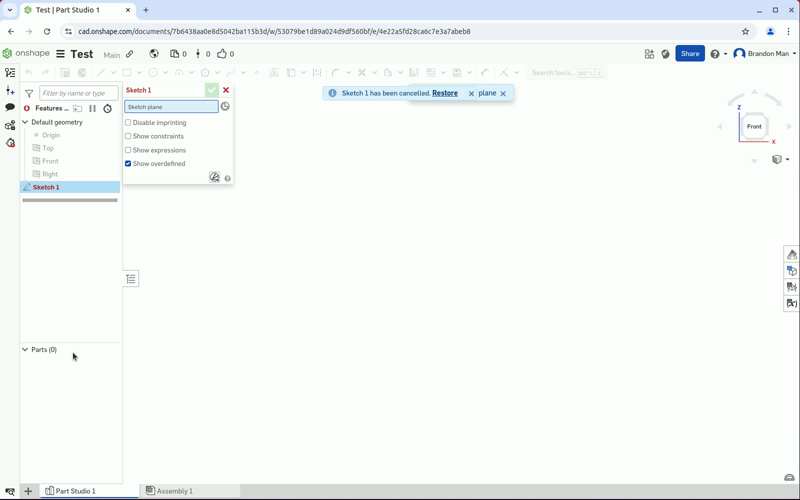
mouse_move(73, 163)
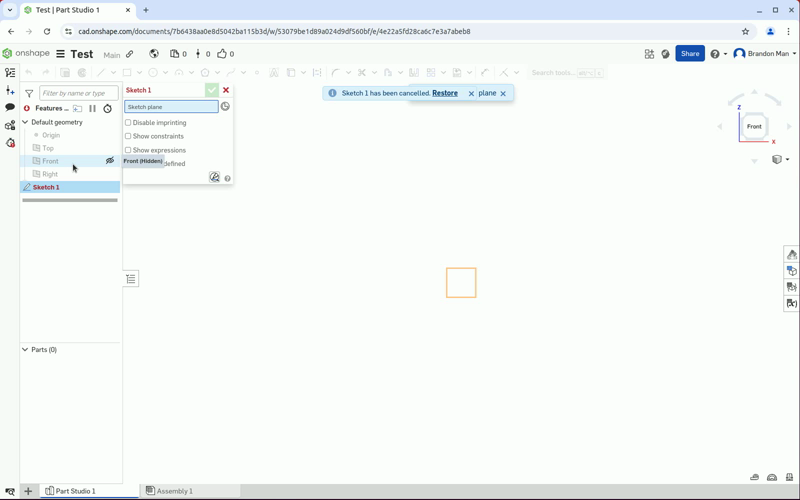
click(73, 163)
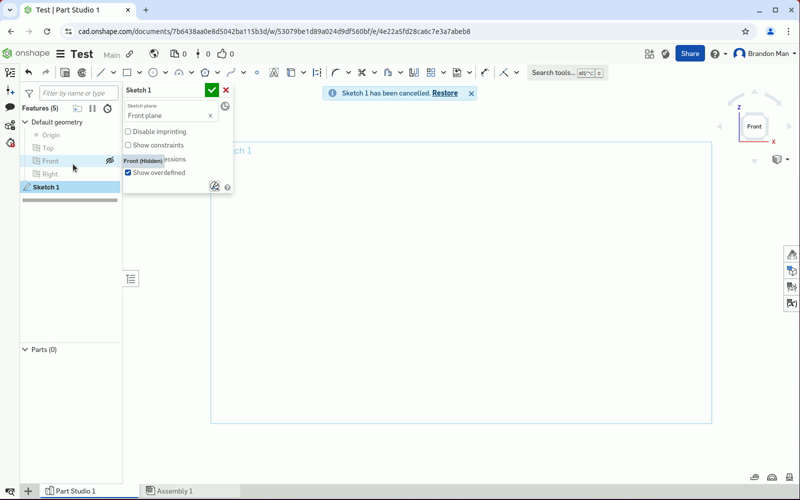
mouse_move(73, 352)
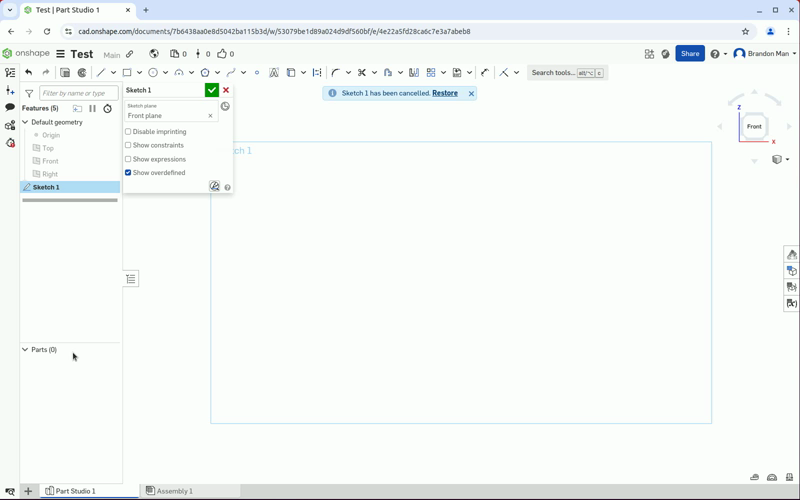
key(y)
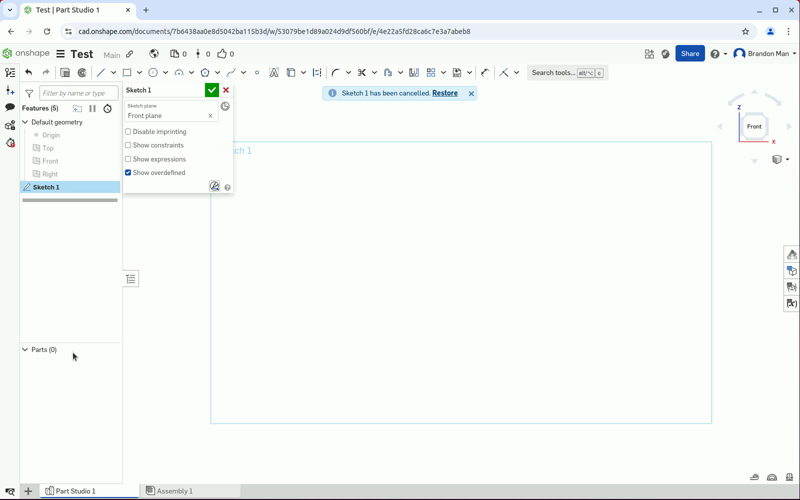
key(l)
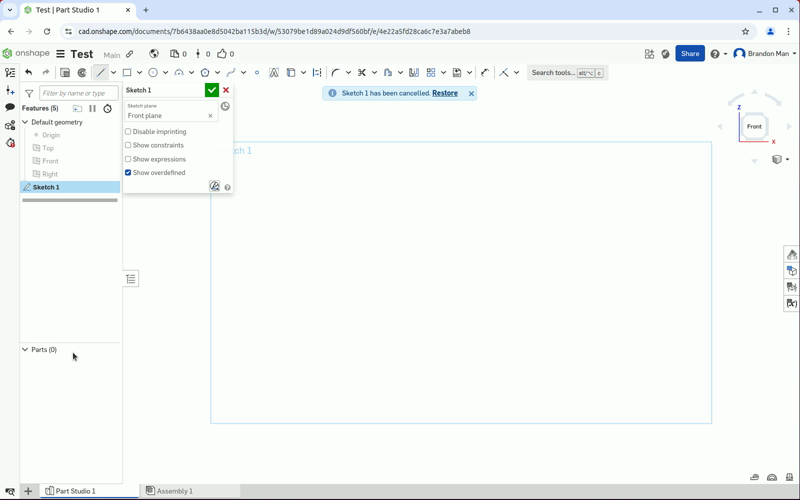
key_down(shift)
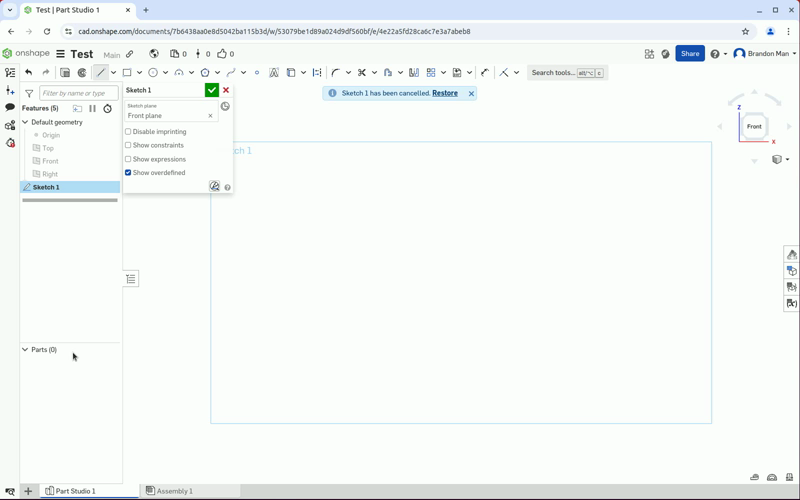
mouse_move(460, 282)
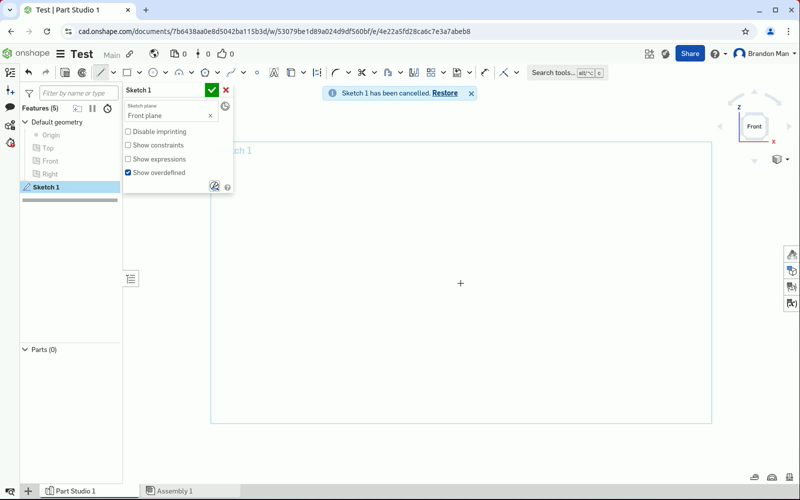
click(460, 282)
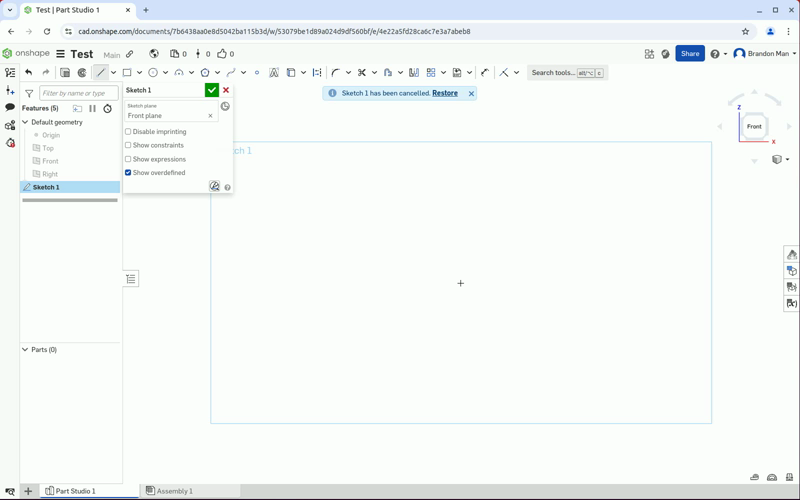
key_up(shift)
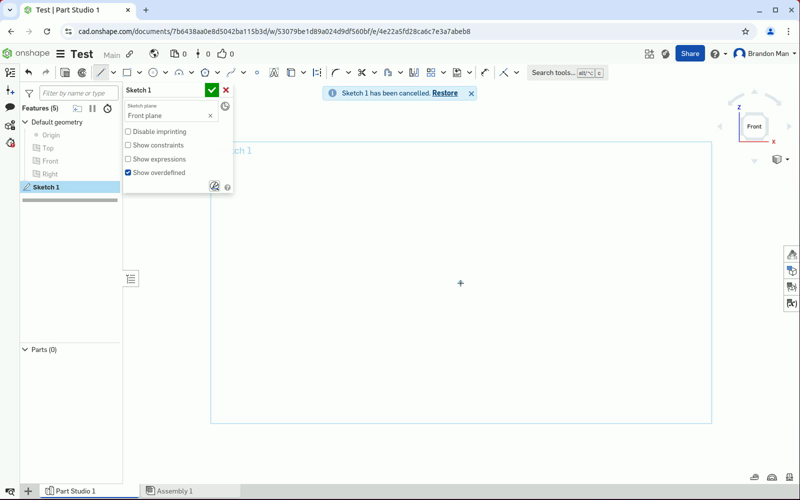
key_down(shift)
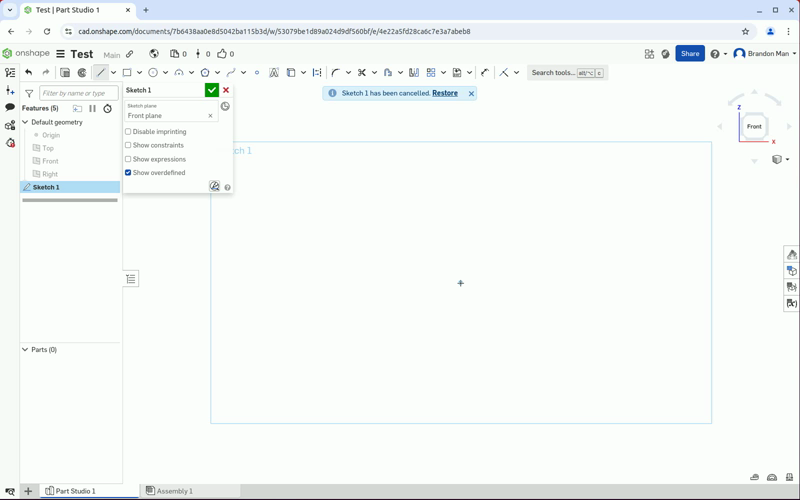
mouse_move(573, 282)
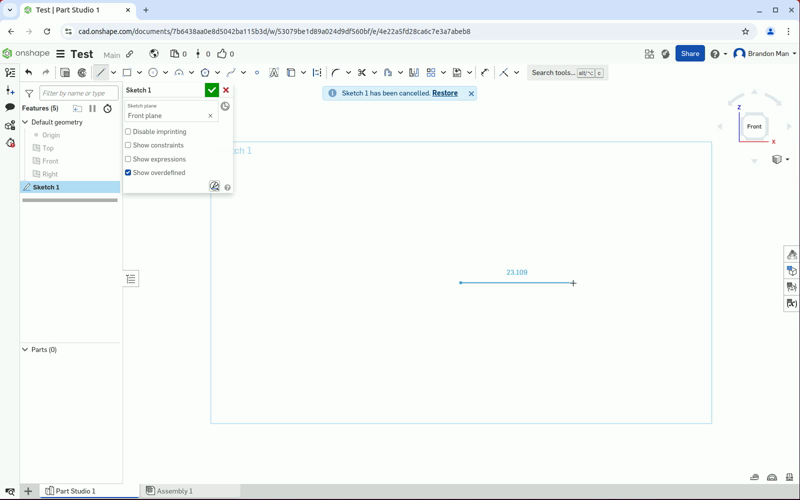
click(573, 282)
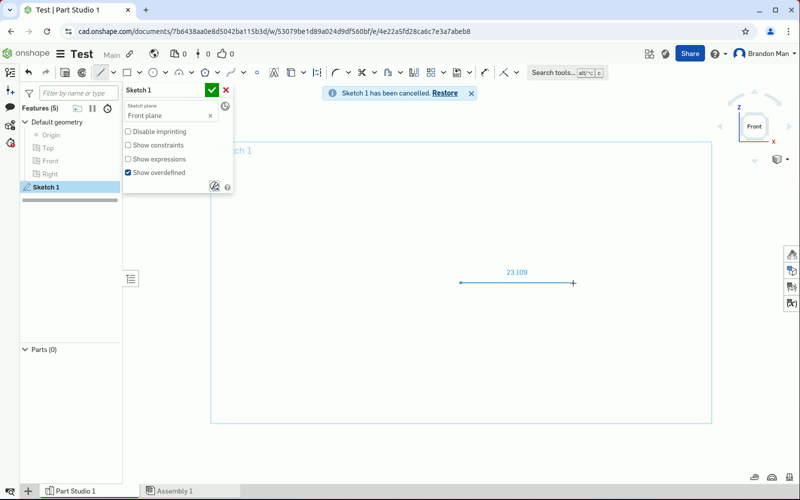
key_up(shift)
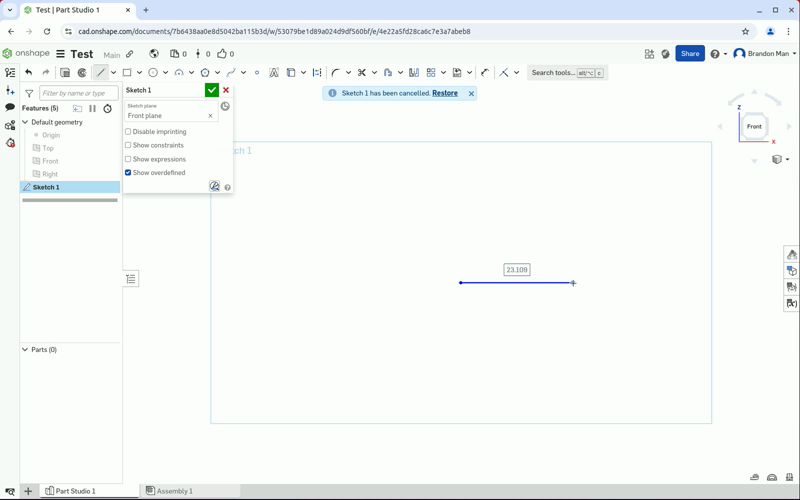
key_down(shift)
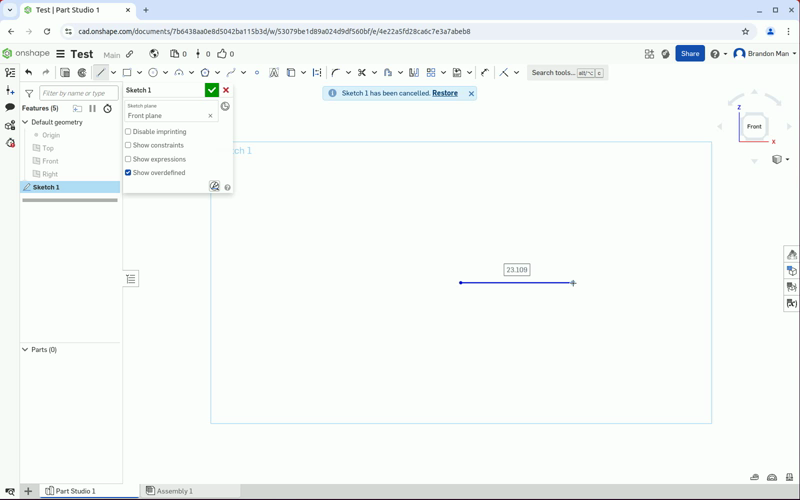
mouse_move(573, 208)
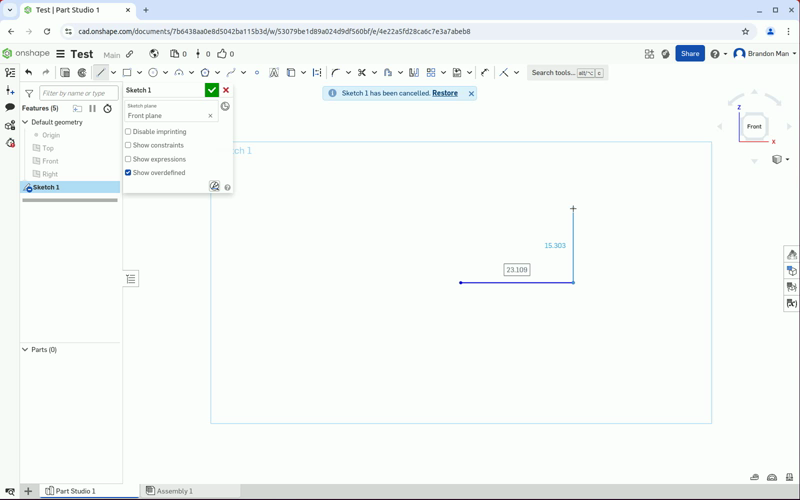
click(573, 208)
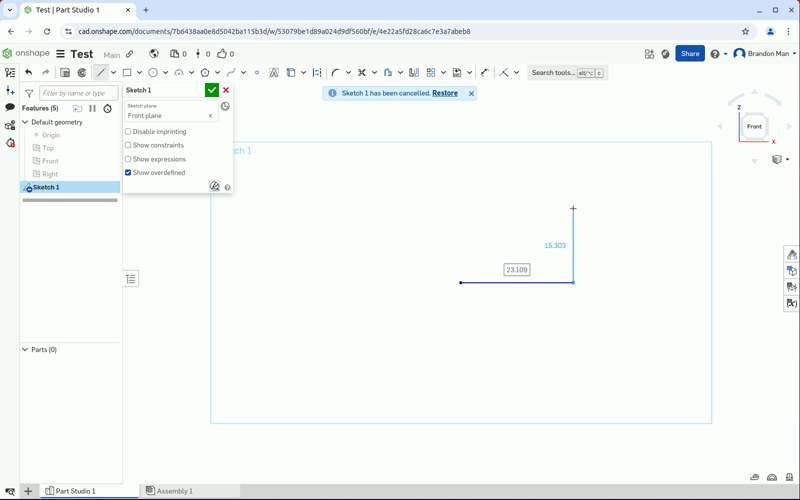
key_up(shift)
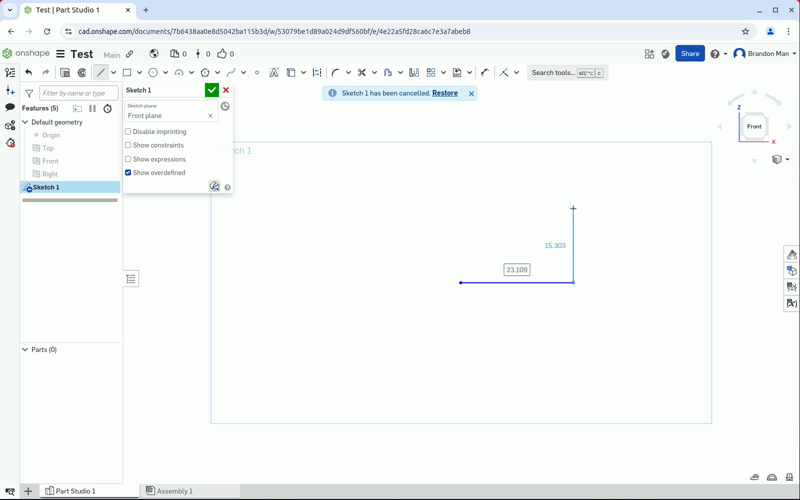
key_down(shift)
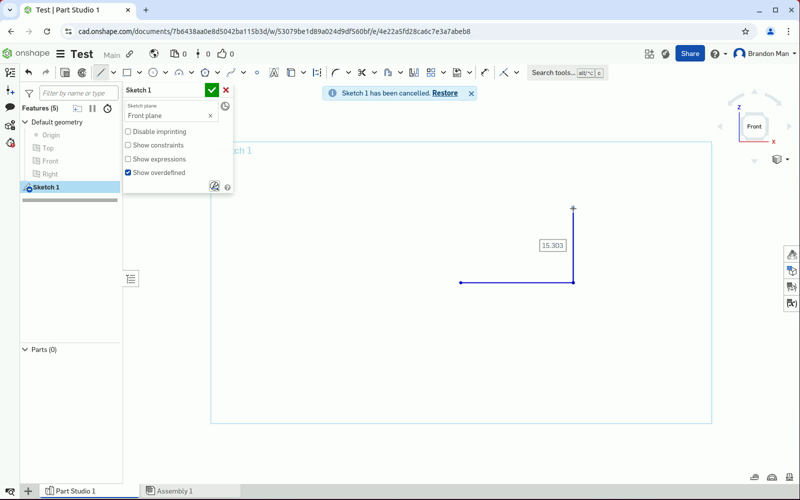
mouse_move(589, 208)
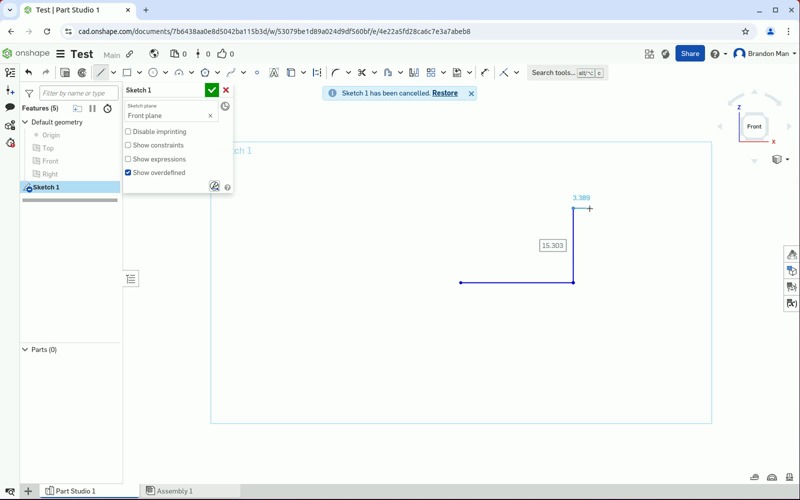
mouse_move(525, 208)
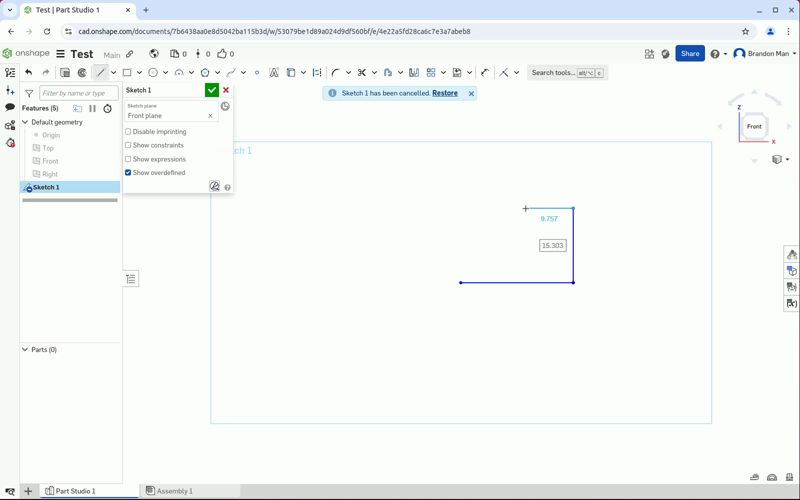
click(525, 208)
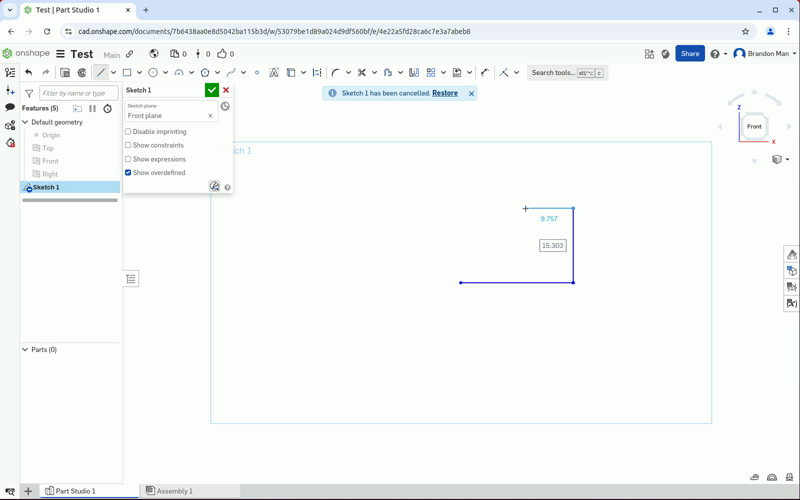
key_up(shift)
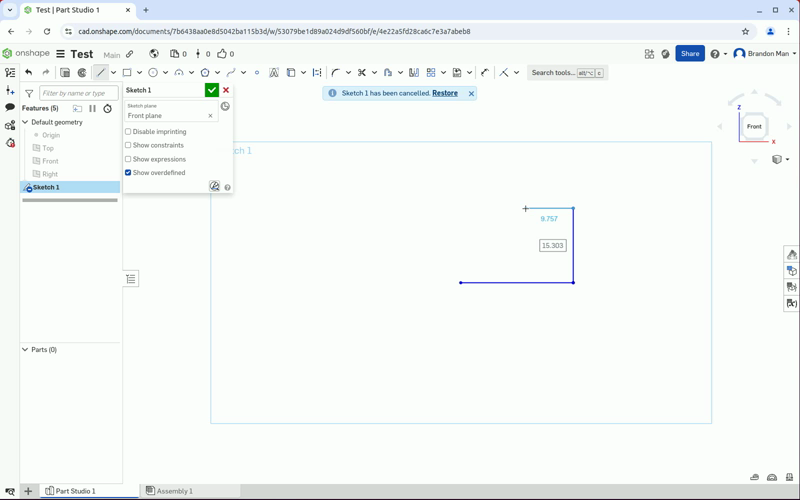
key_down(shift)
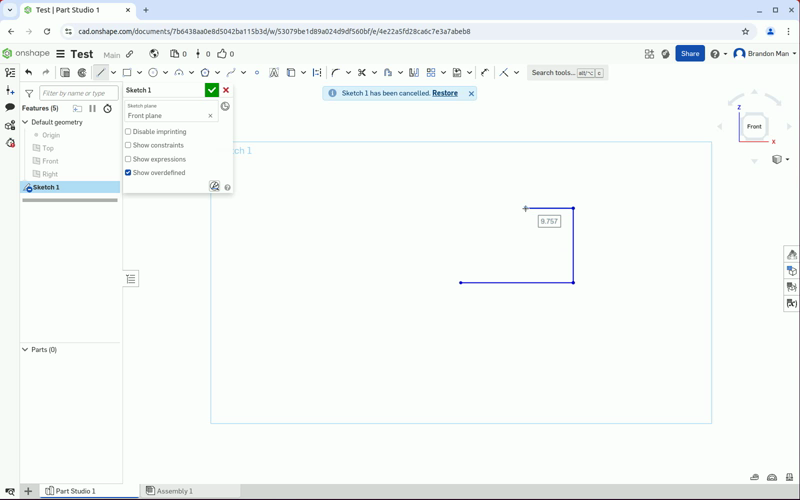
mouse_move(555, 208)
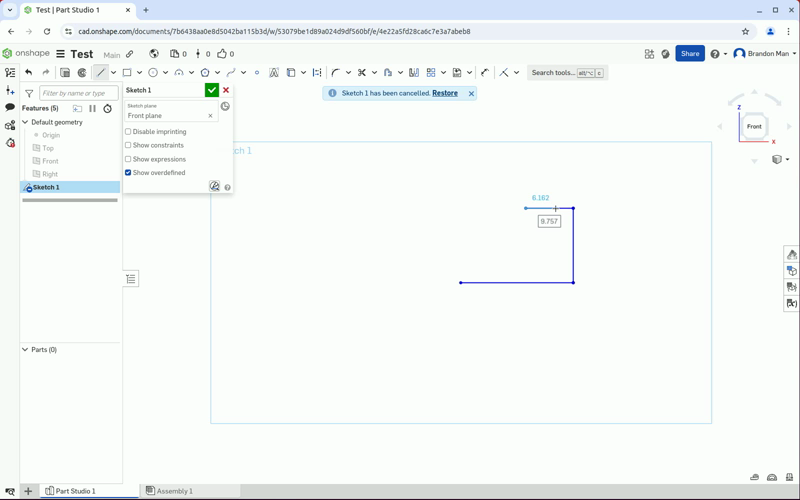
mouse_move(525, 195)
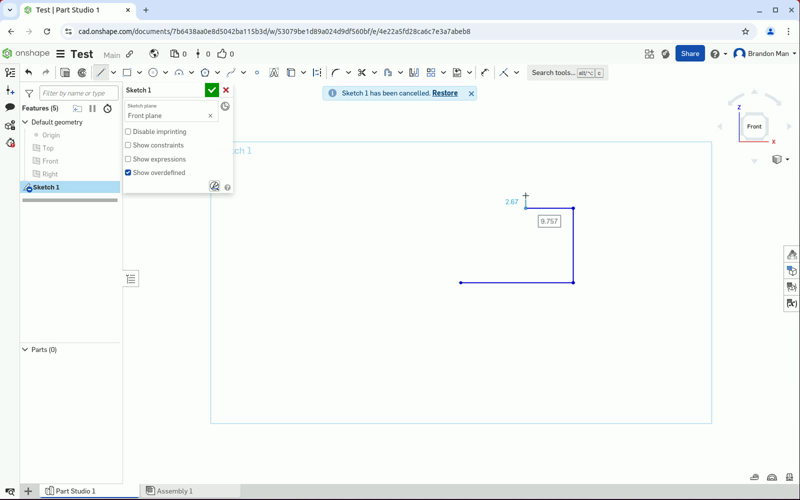
click(525, 195)
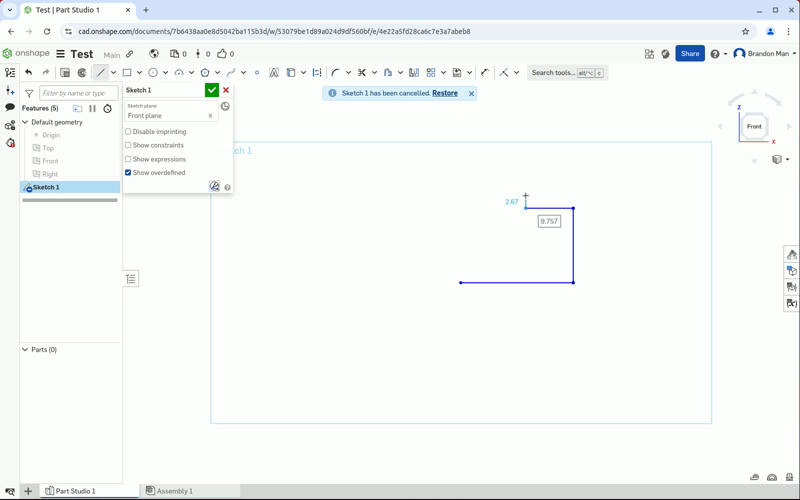
key_up(shift)
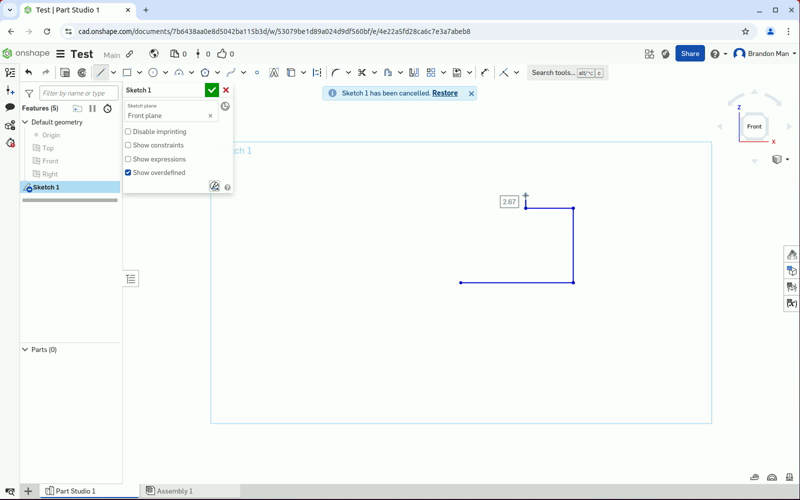
key_down(shift)
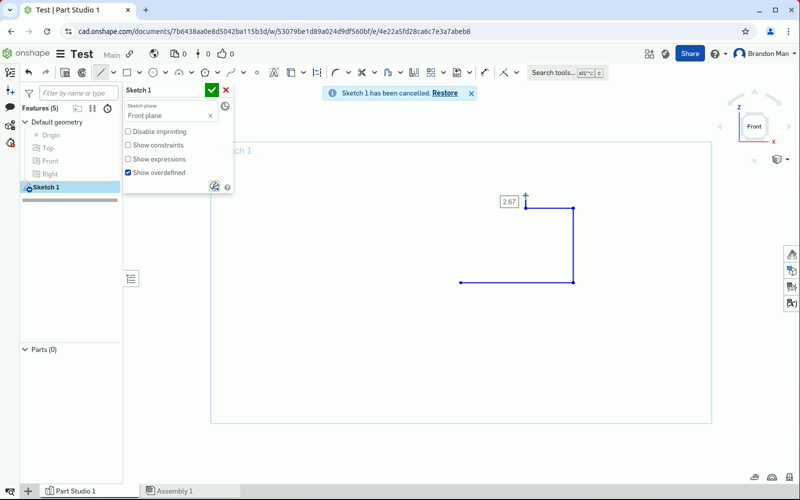
mouse_move(555, 195)
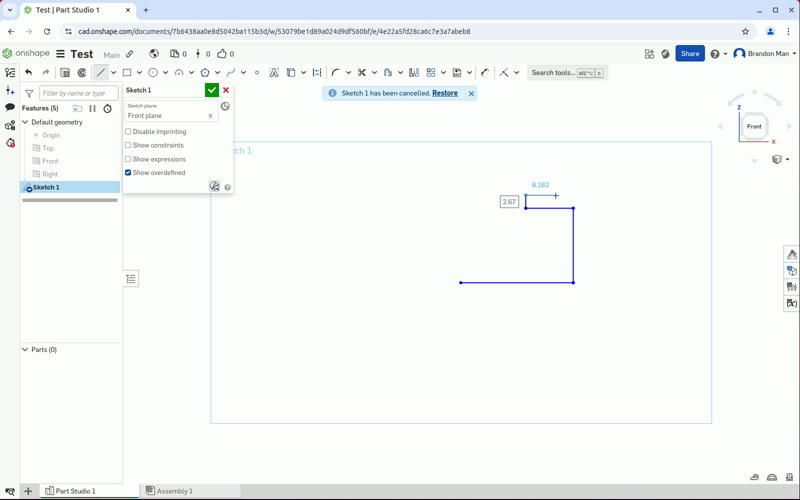
mouse_move(508, 195)
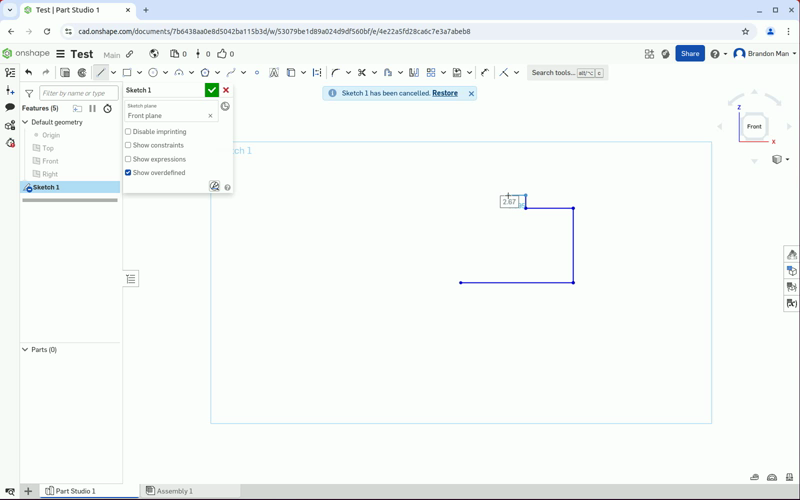
click(508, 195)
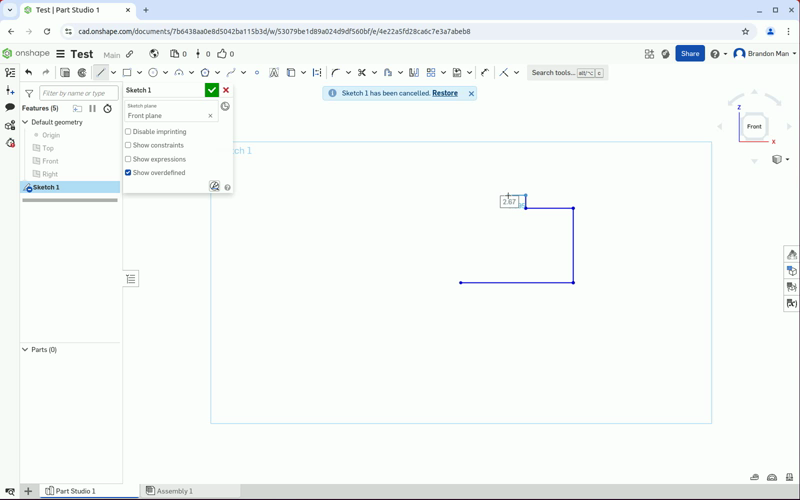
key_up(shift)
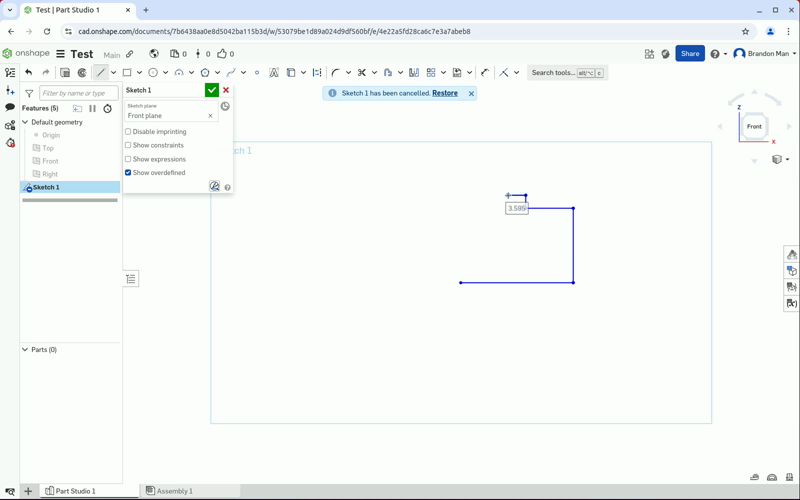
key_down(shift)
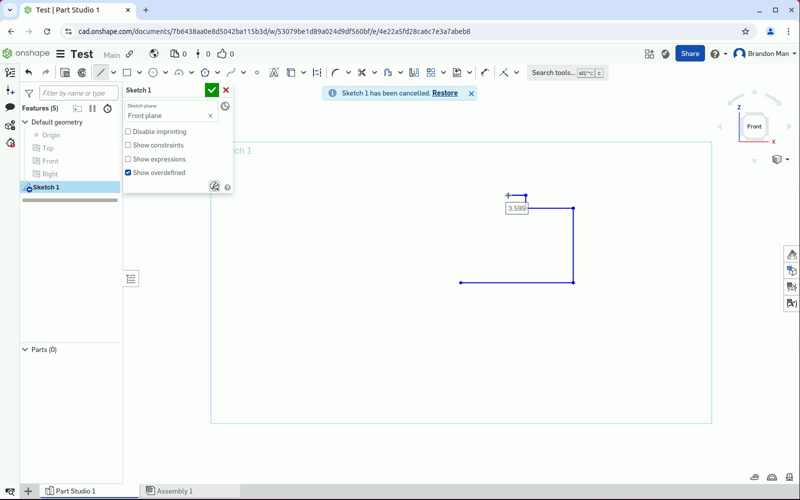
mouse_move(538, 195)
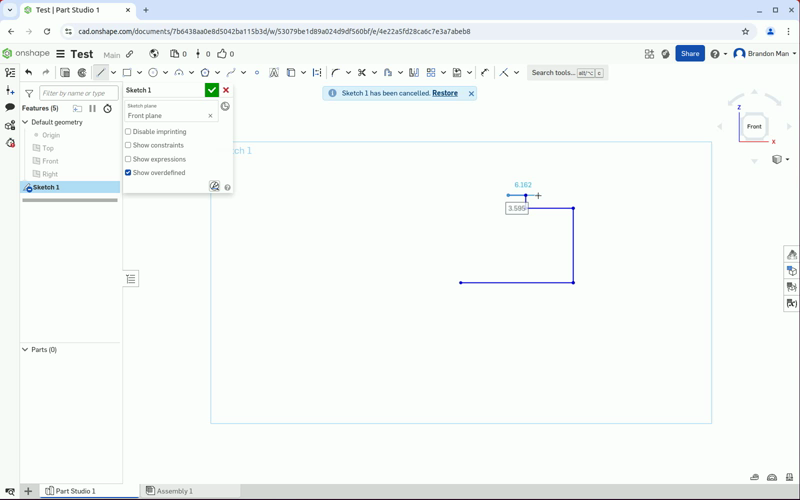
mouse_move(508, 208)
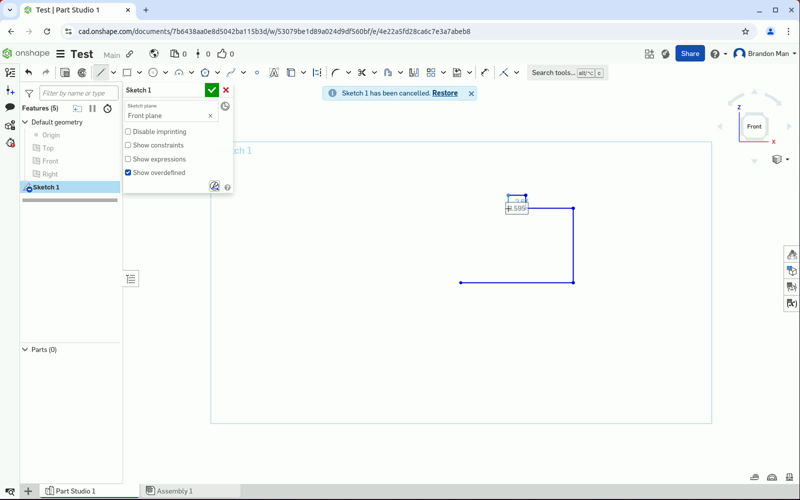
click(508, 208)
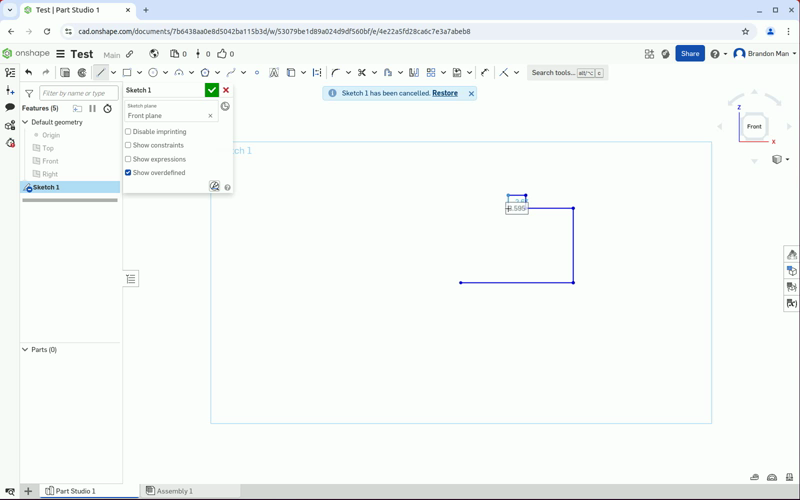
key_up(shift)
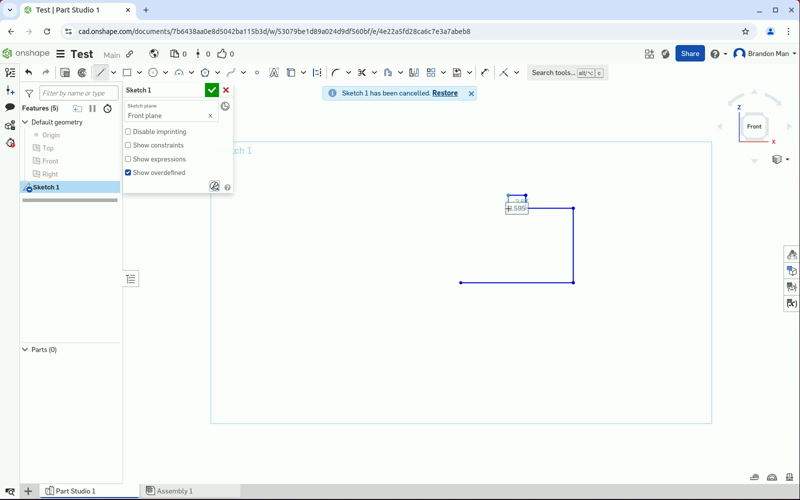
key_down(shift)
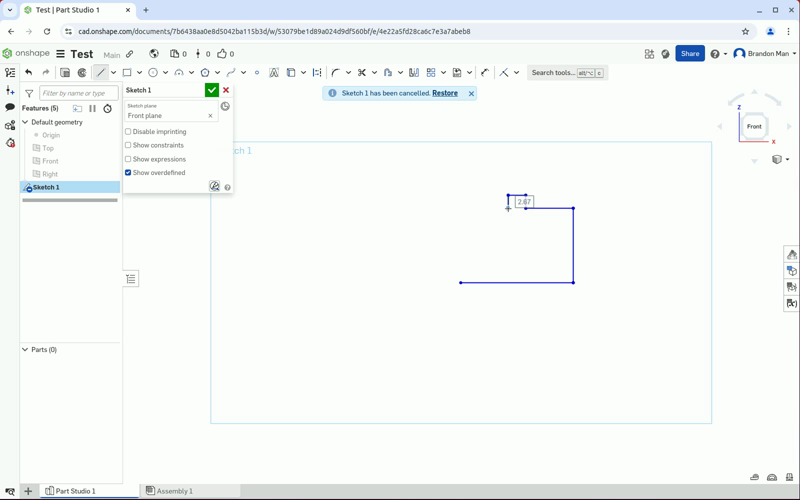
mouse_move(538, 208)
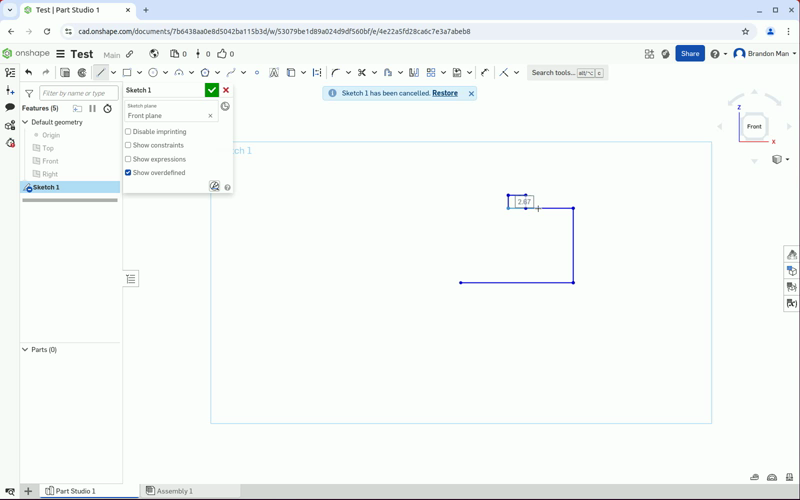
mouse_move(460, 208)
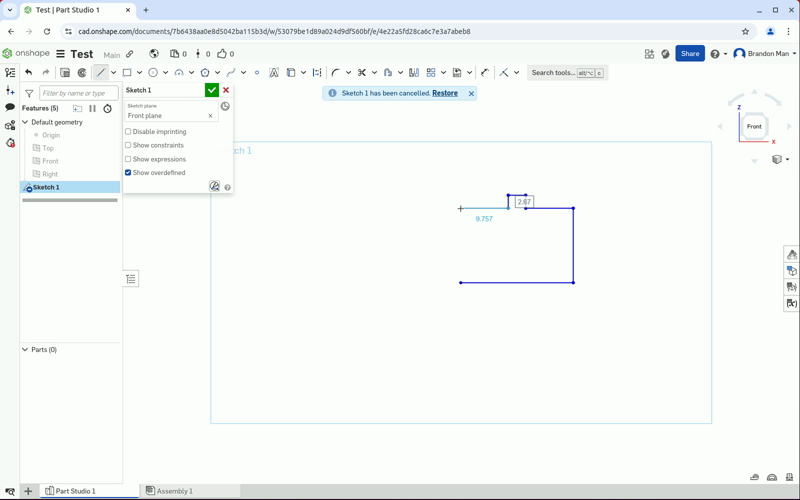
click(460, 208)
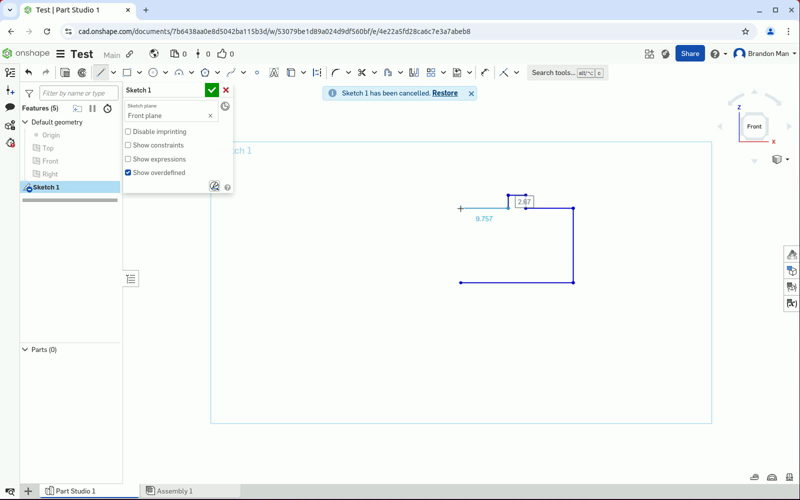
key_up(shift)
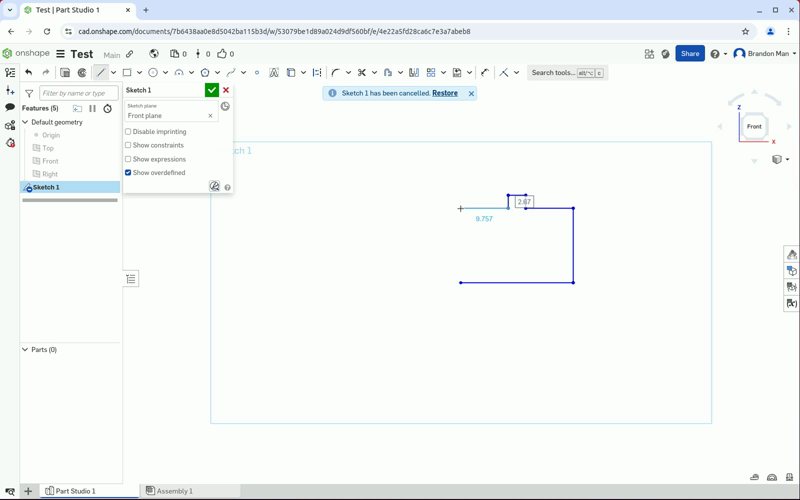
key_down(shift)
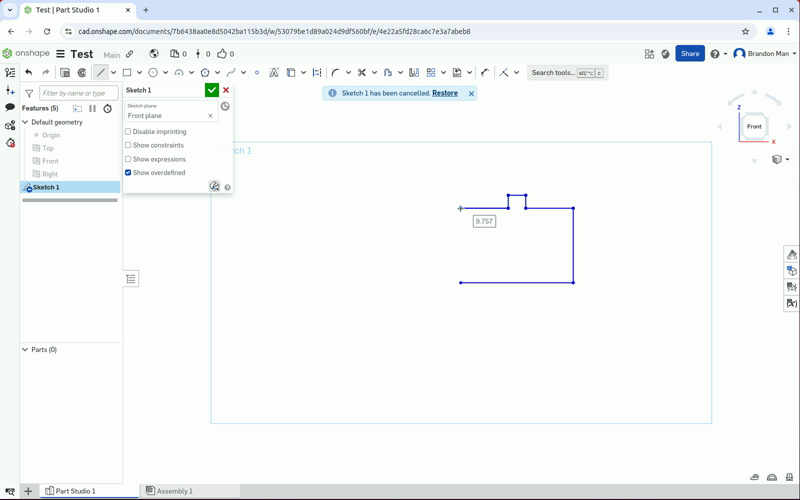
mouse_move(460, 282)
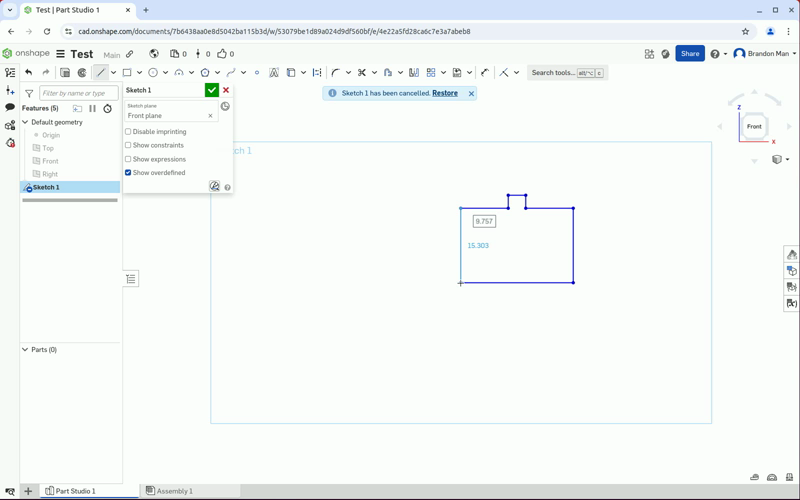
key_up(shift)
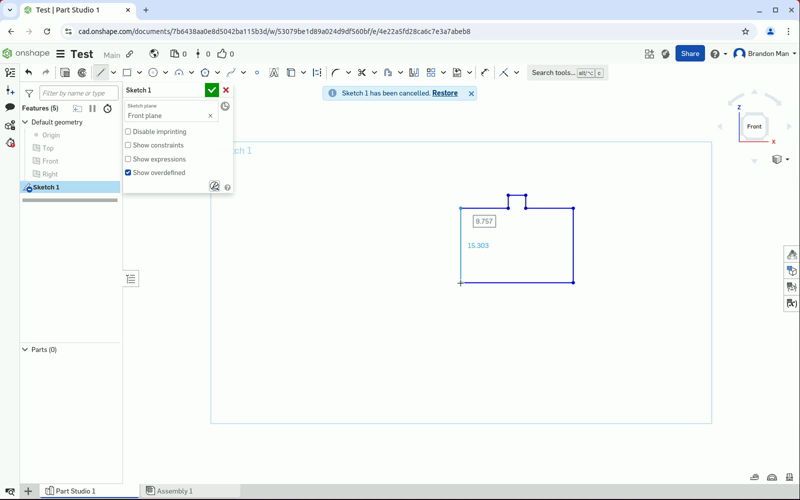
click(460, 282)
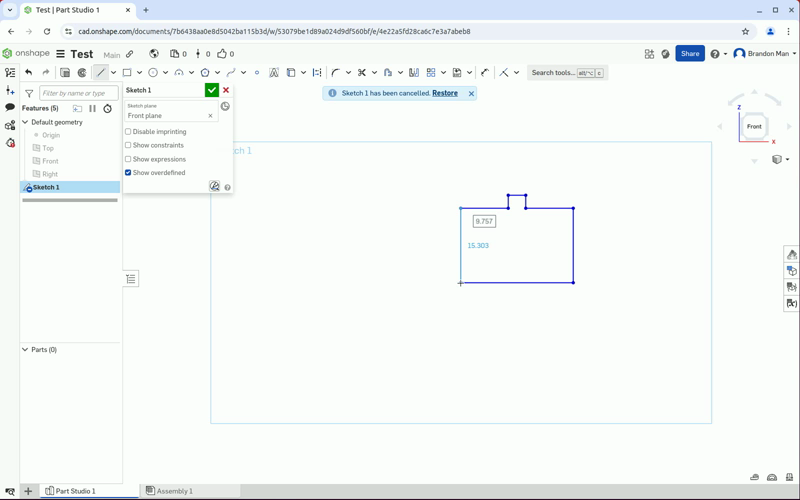
key(esc)
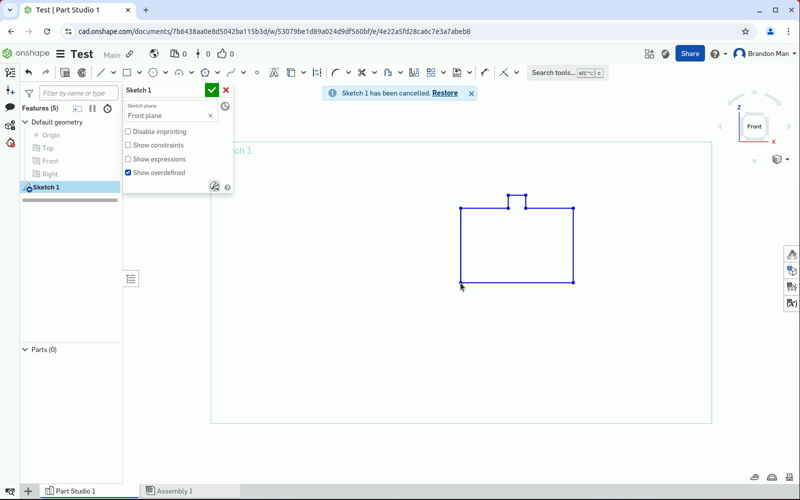
mouse_move(500, 248)
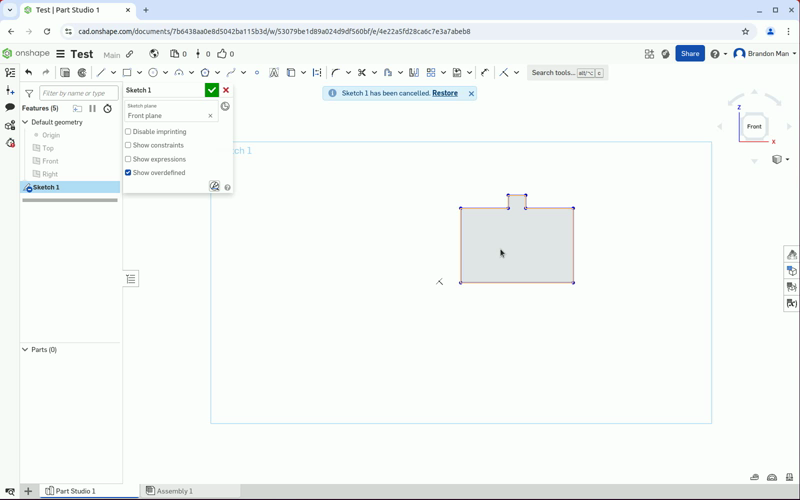
click(500, 248)
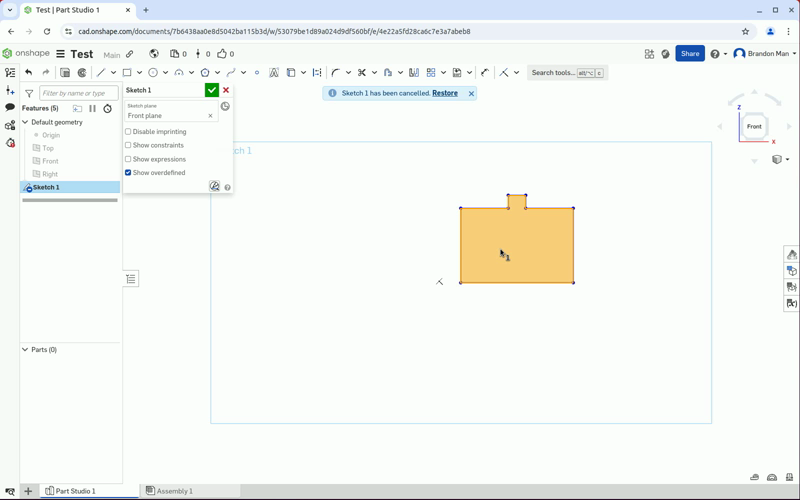
mouse_move(73, 352)
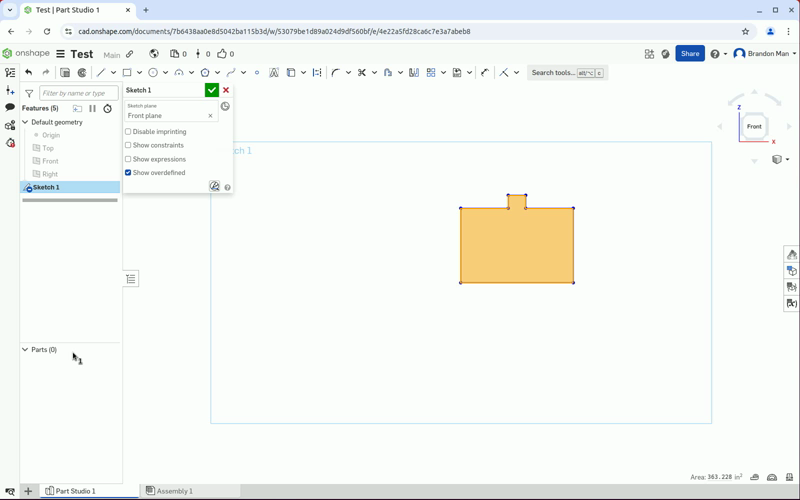
key(shift+y)
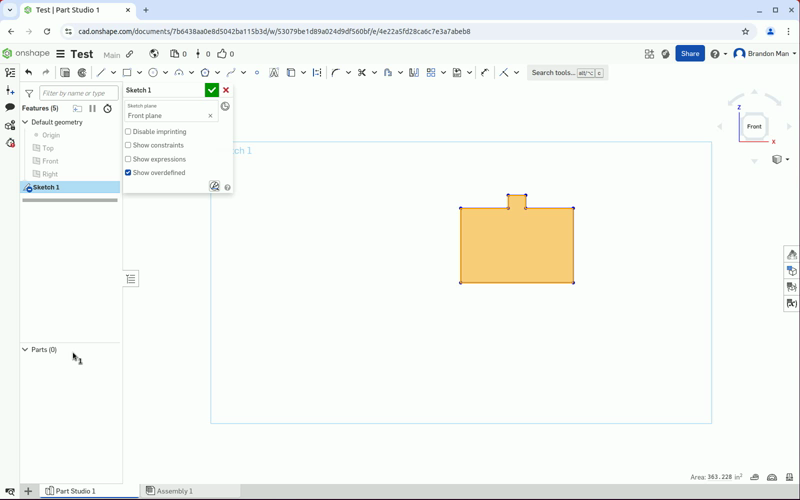
key(shift+e)
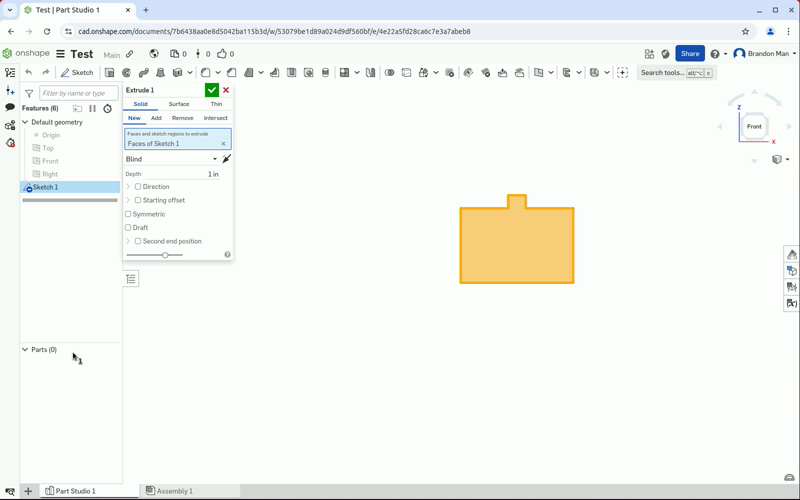
mouse_move(143, 106)
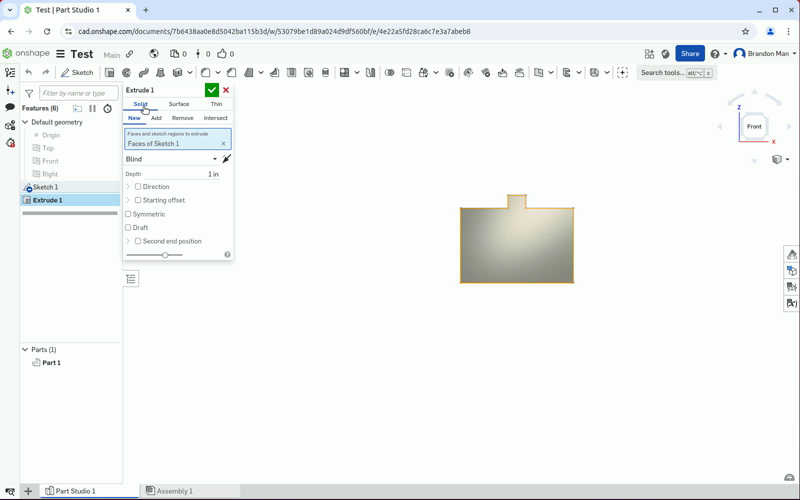
click(143, 106)
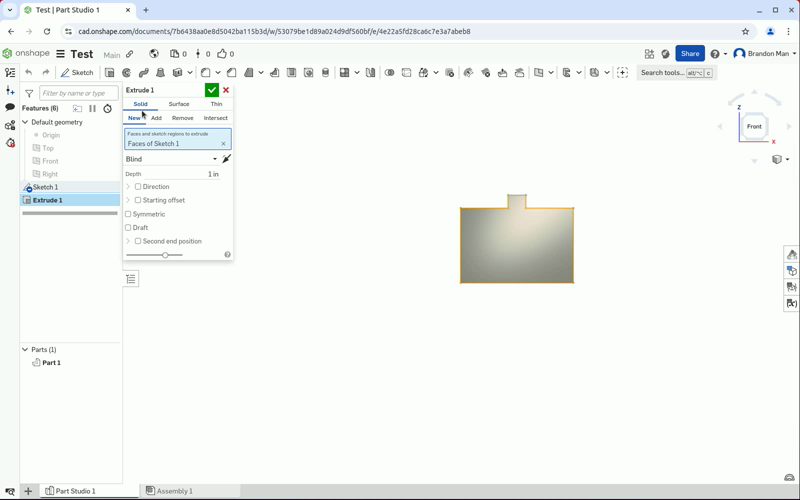
mouse_move(137, 120)
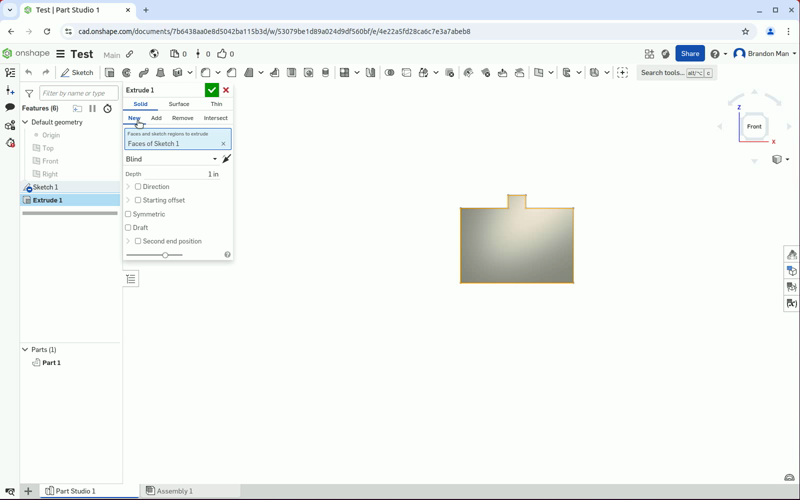
click(137, 120)
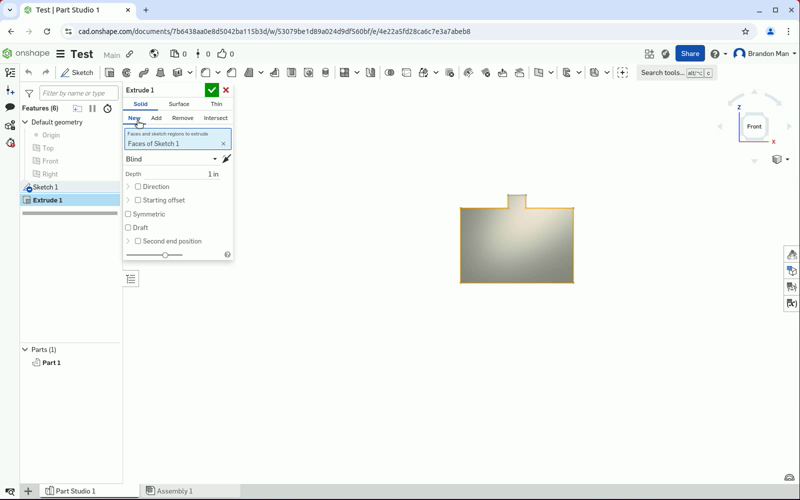
key(tab, 4)
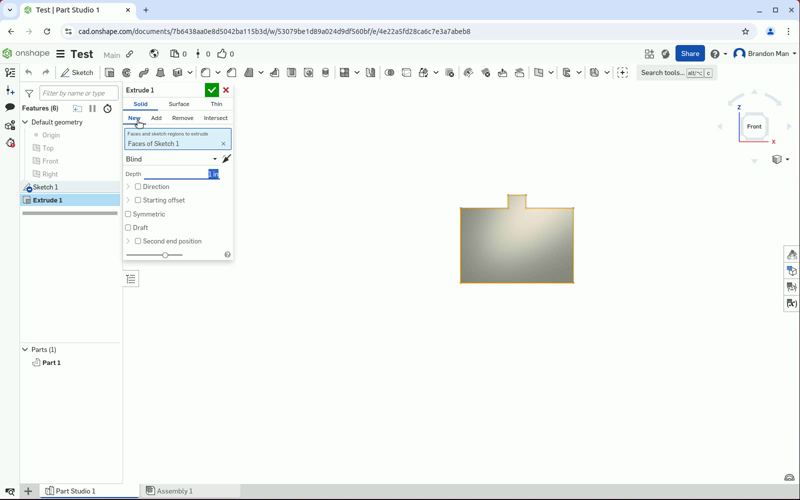
text(0.241)
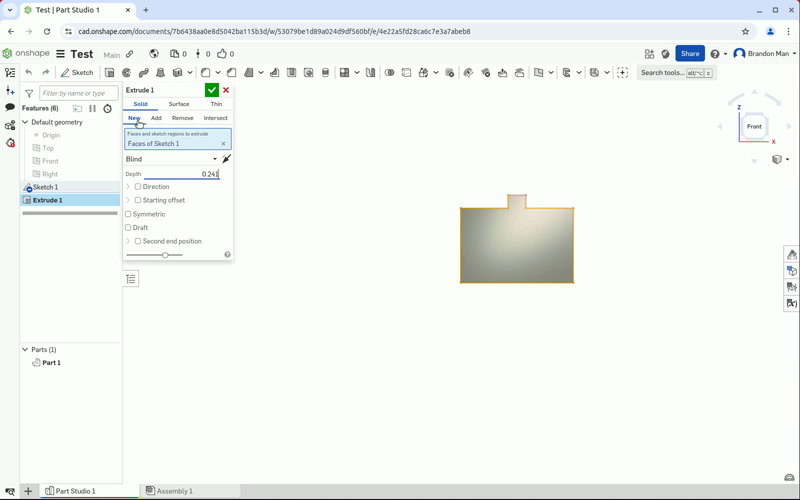
key(enter)
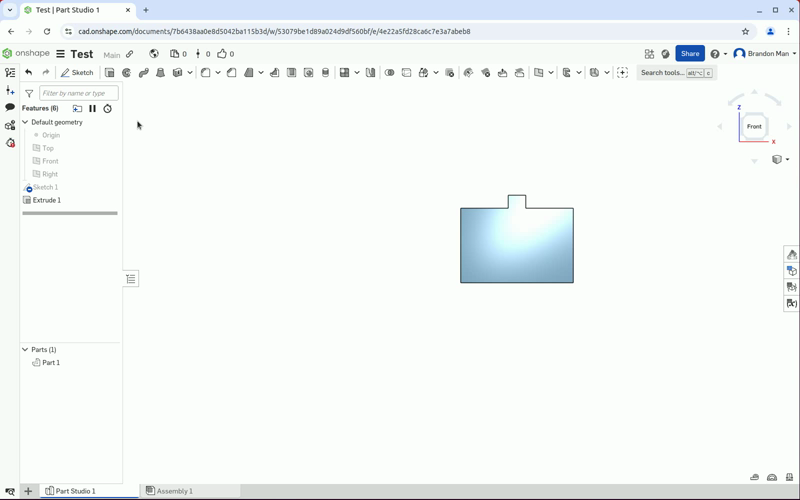
key(shift+h)
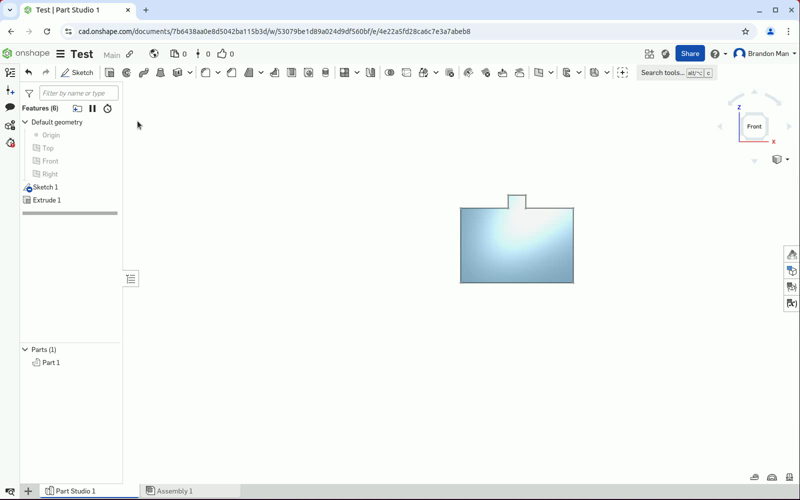
key(shift+h)
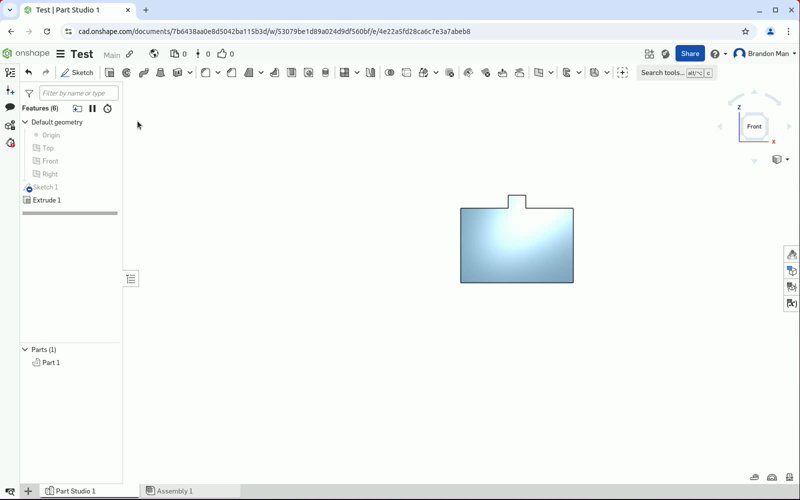
mouse_move(73, 189)
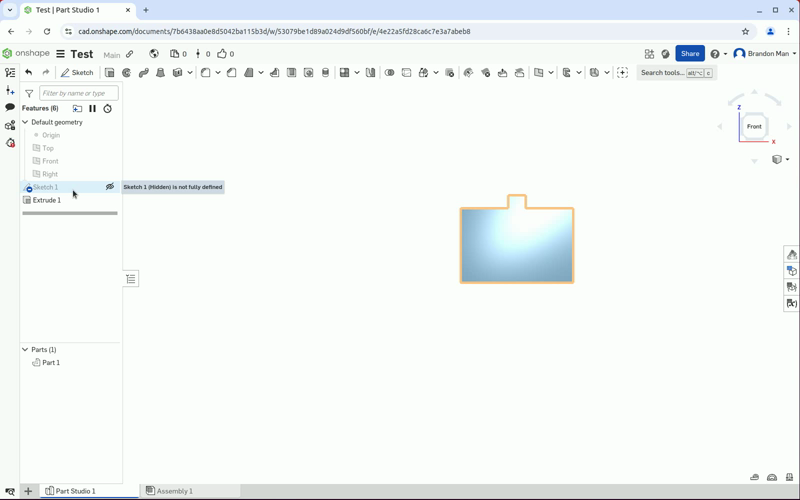
click(73, 189)
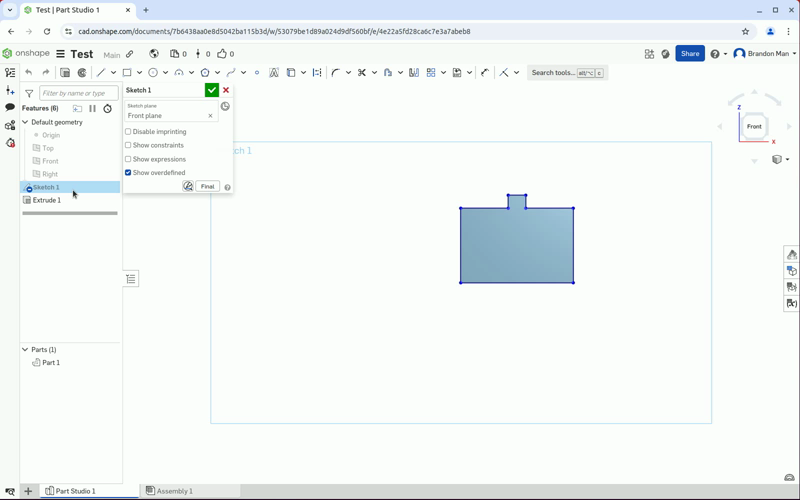
mouse_move(229, 92)
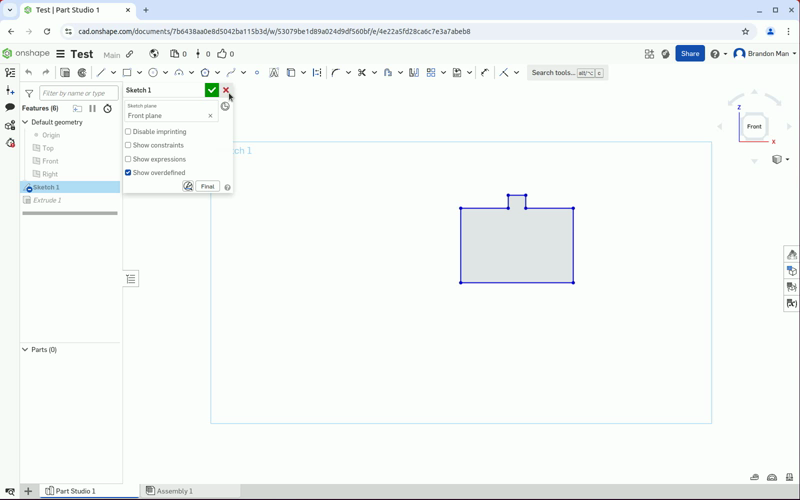
click(229, 92)
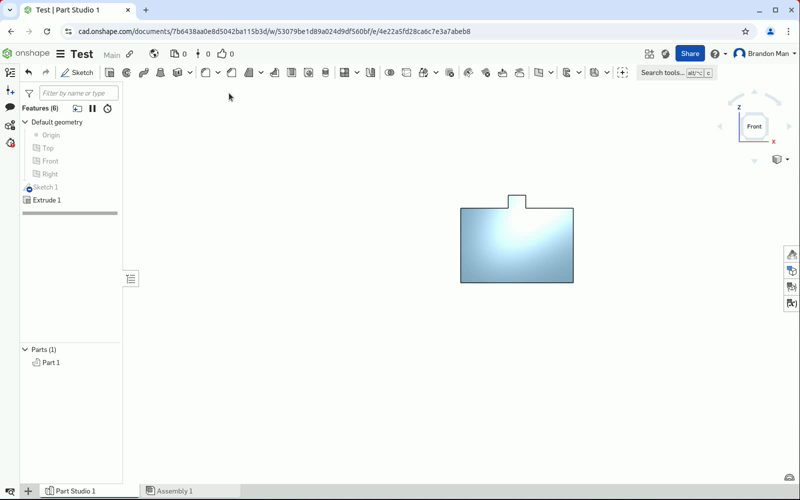
mouse_move(73, 352)
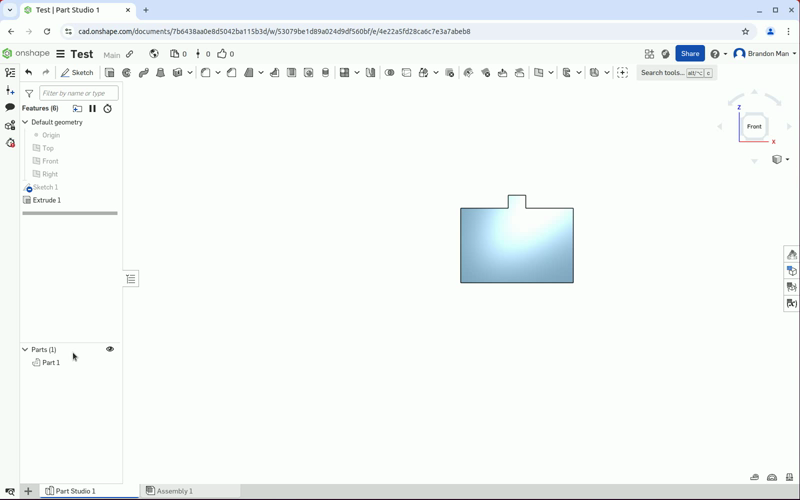
key(y)
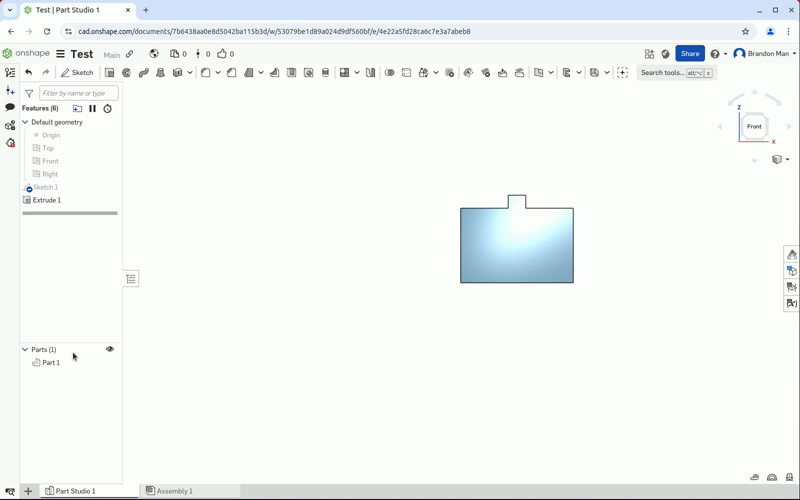
key(shift+p)
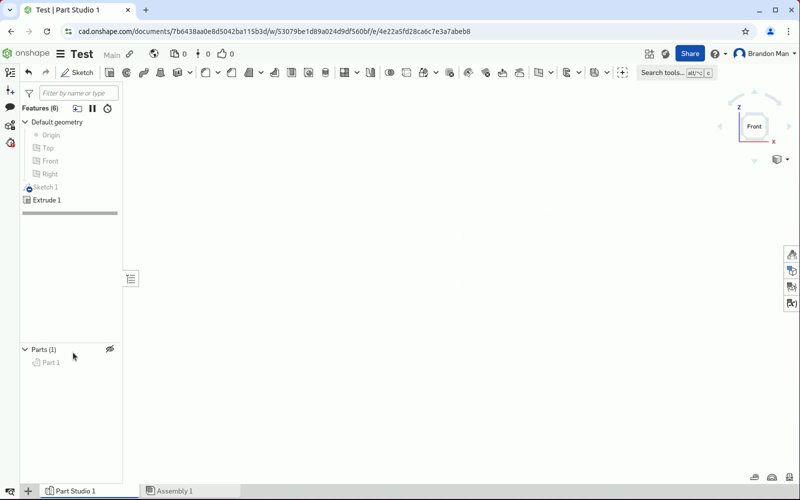
key(space)
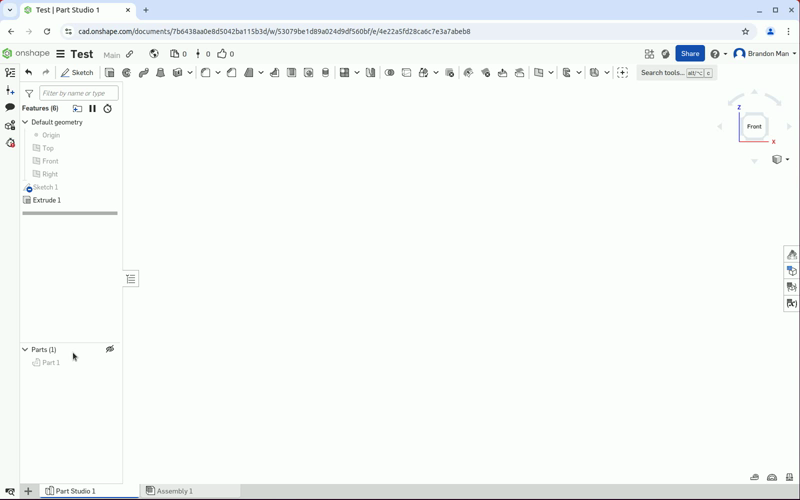
key_down(shift)
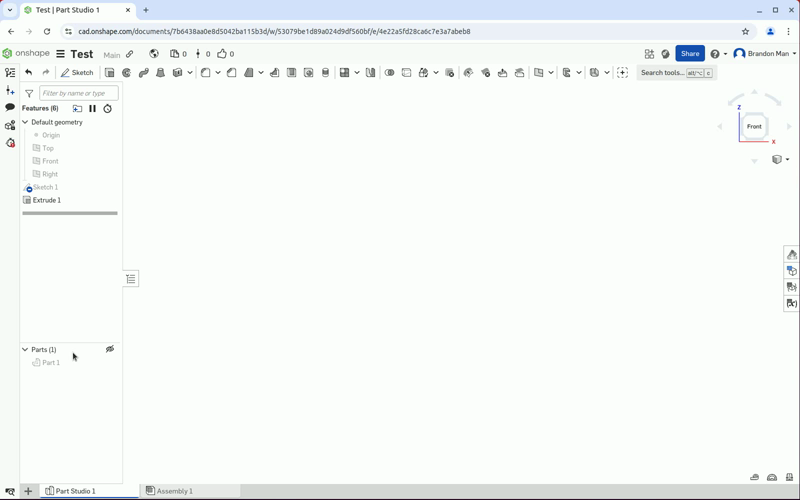
key(left)
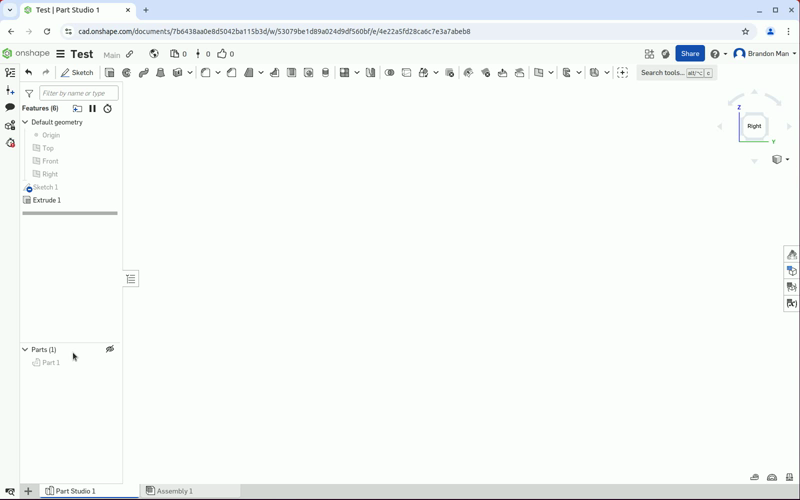
key_up(shift)
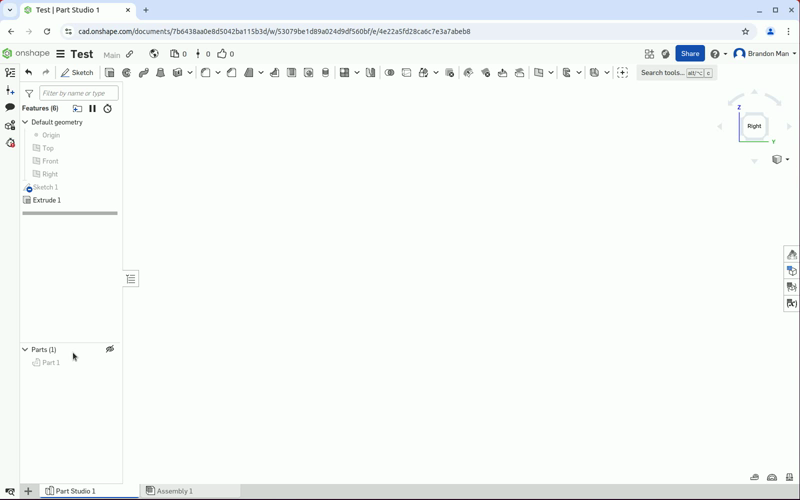
mouse_move(73, 352)
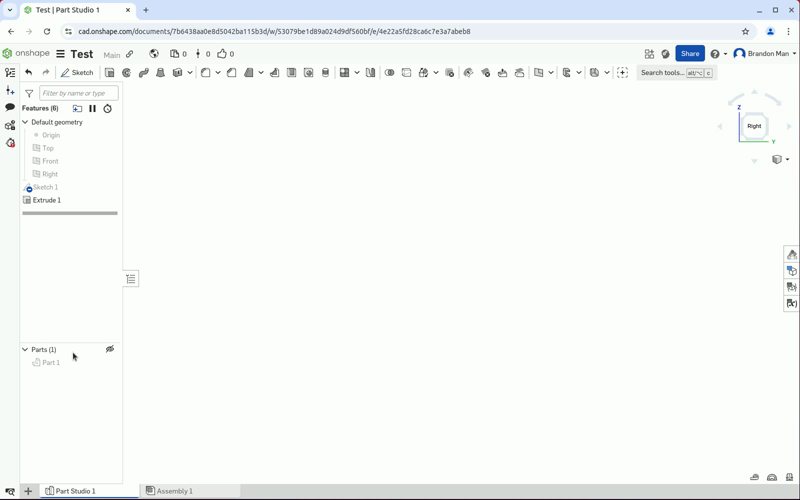
key(shift+y)
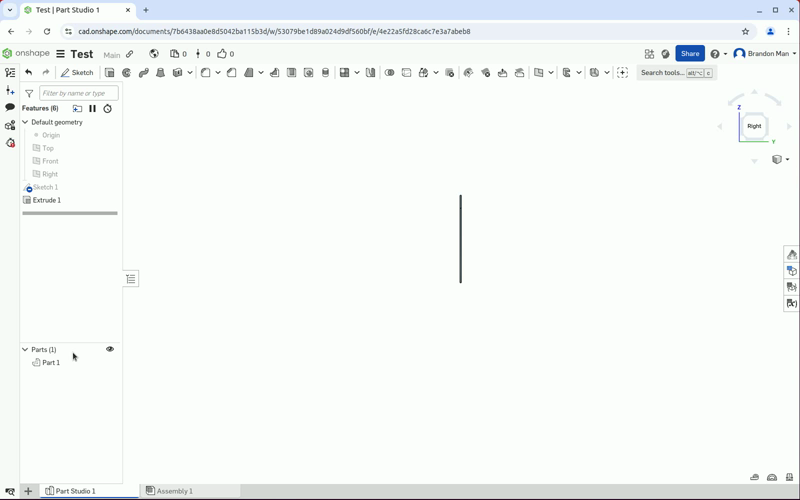
mouse_move(541, 75)
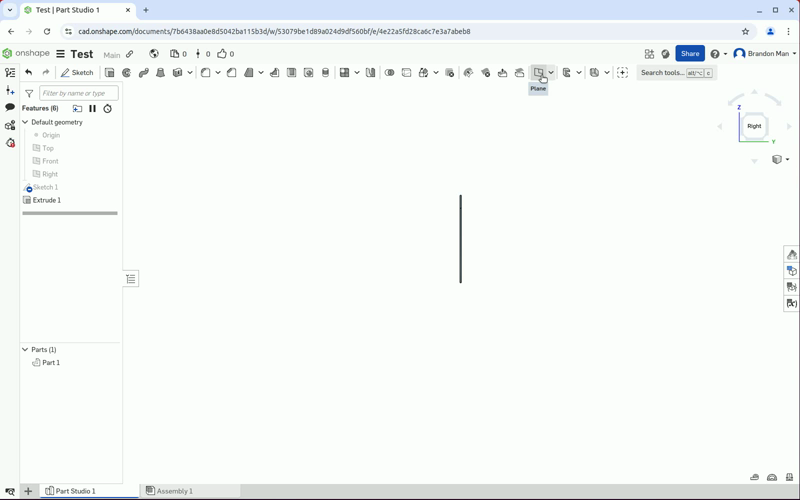
click(541, 75)
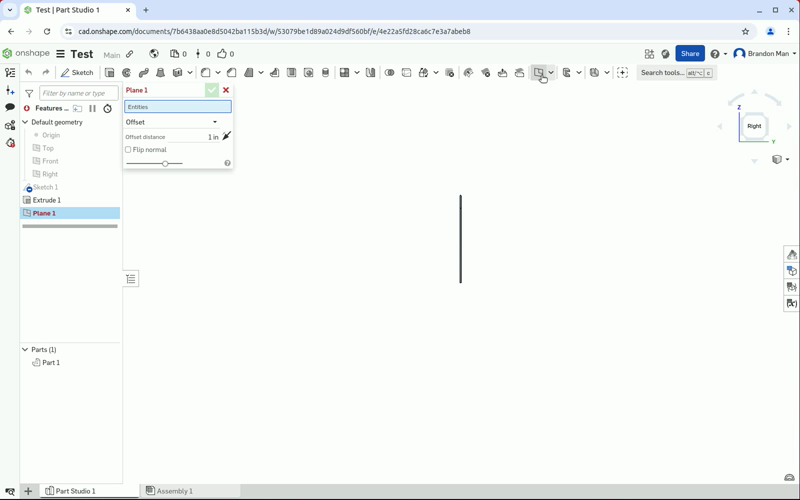
mouse_move(73, 176)
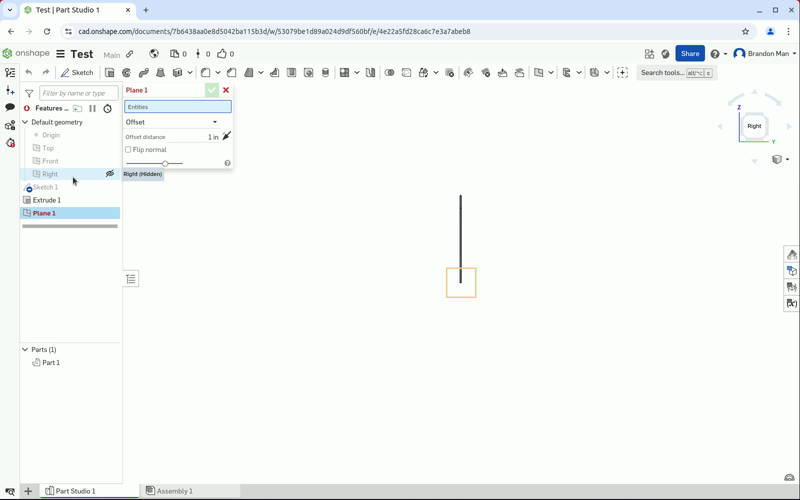
click(73, 176)
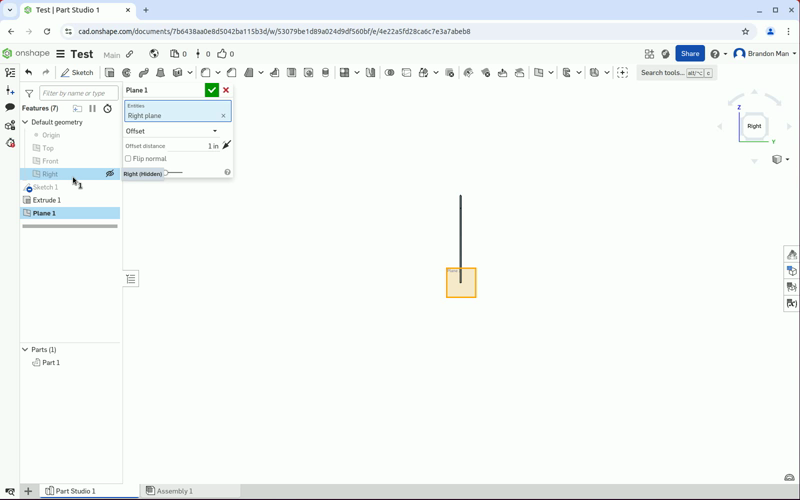
key(tab, 2)
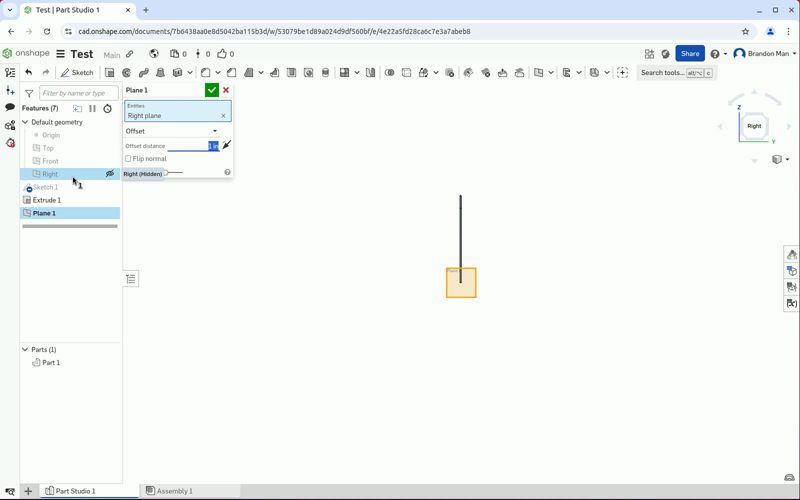
text(9.613)
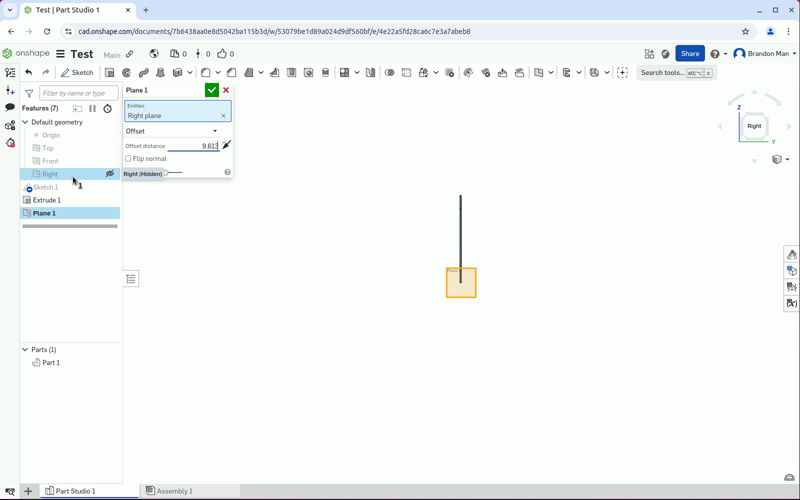
key(enter, 2)
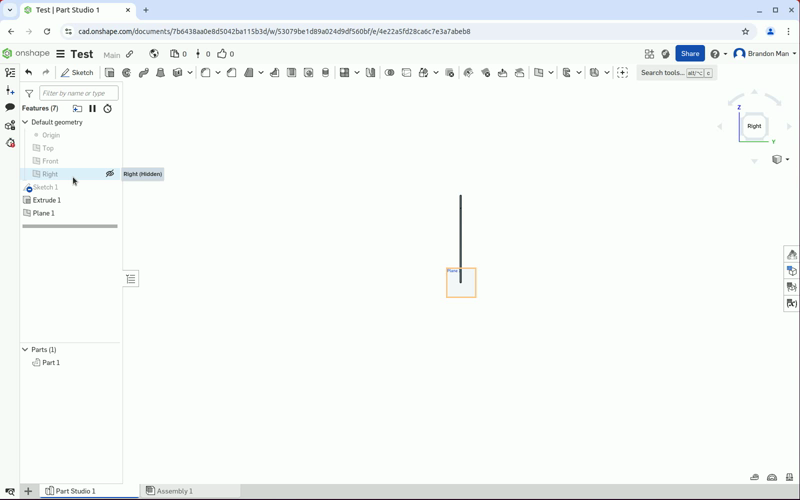
key(shift+s)
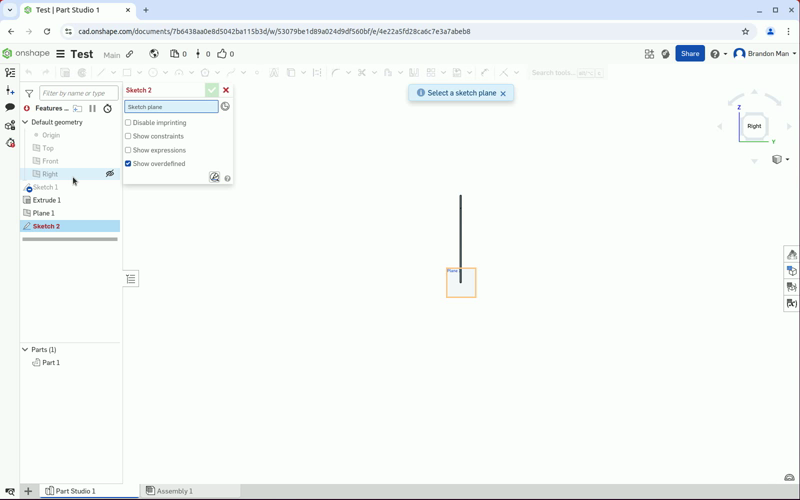
mouse_move(73, 215)
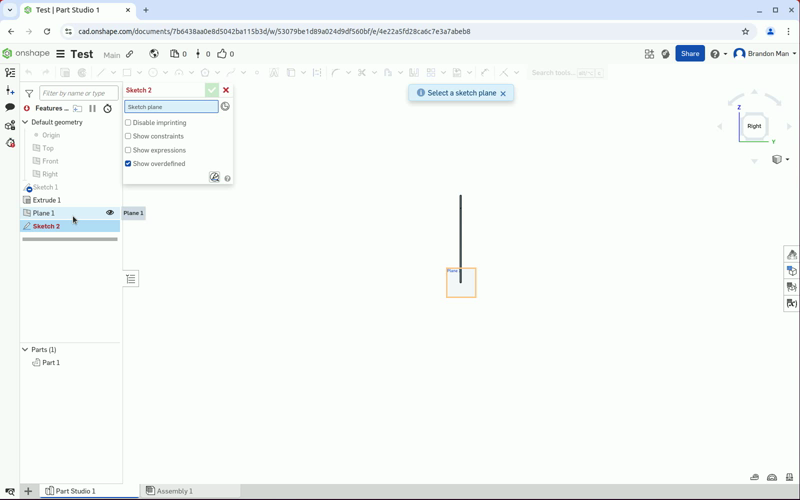
click(73, 215)
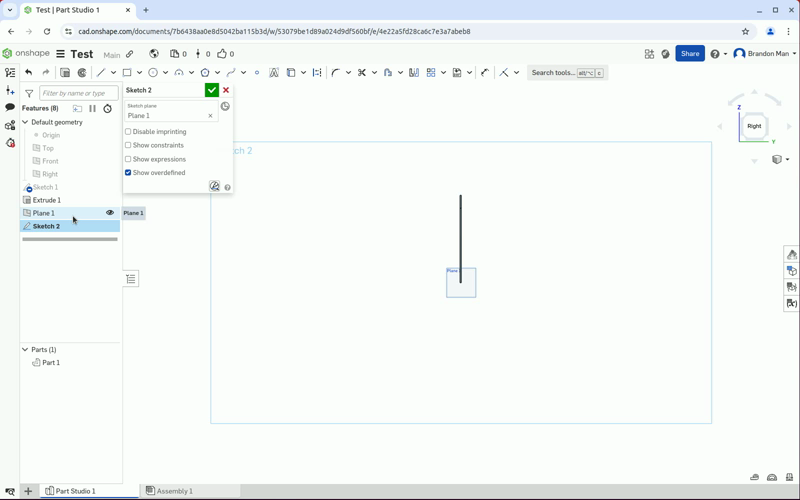
mouse_move(73, 352)
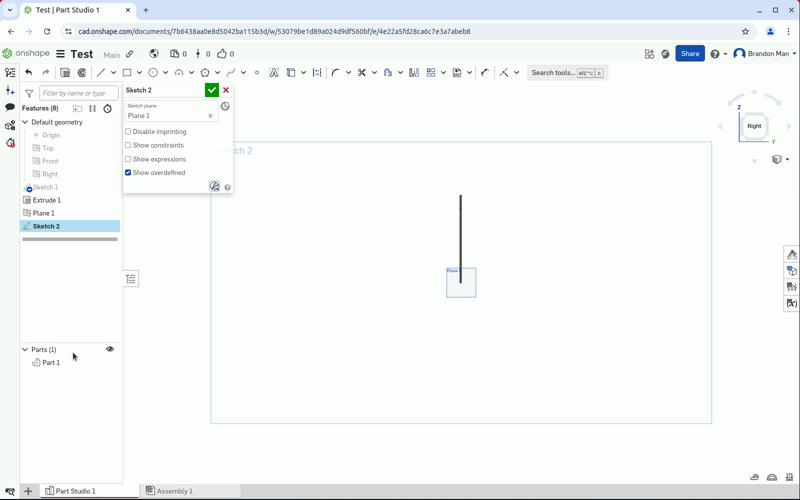
key(y)
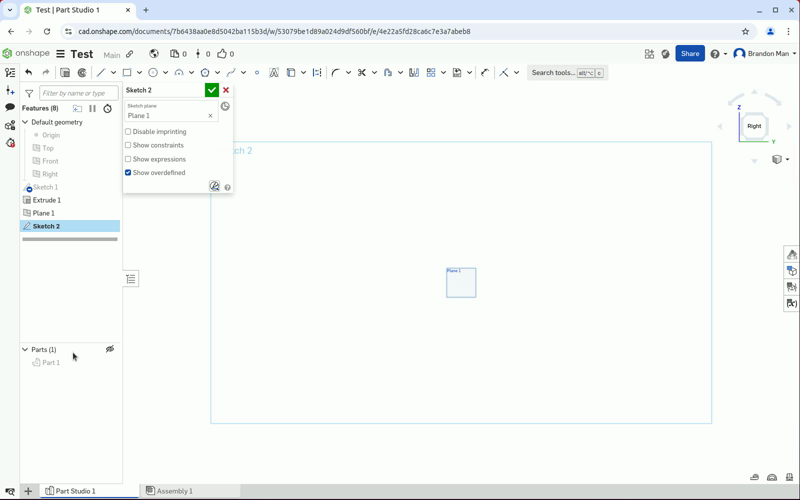
key(l)
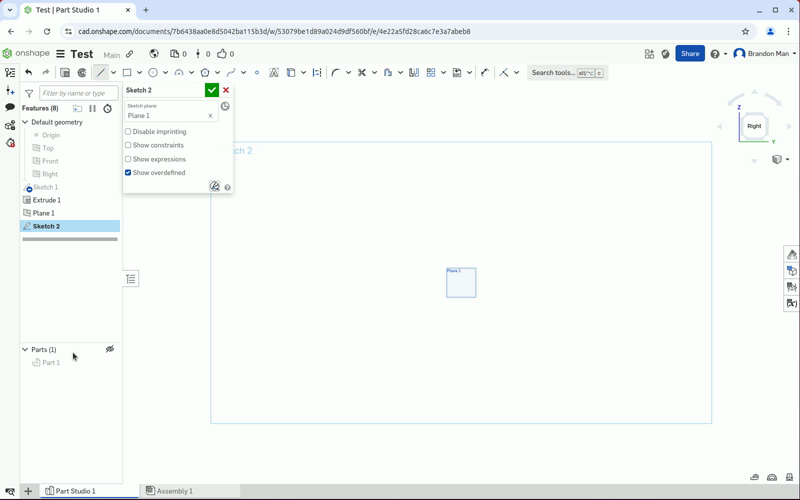
key_down(shift)
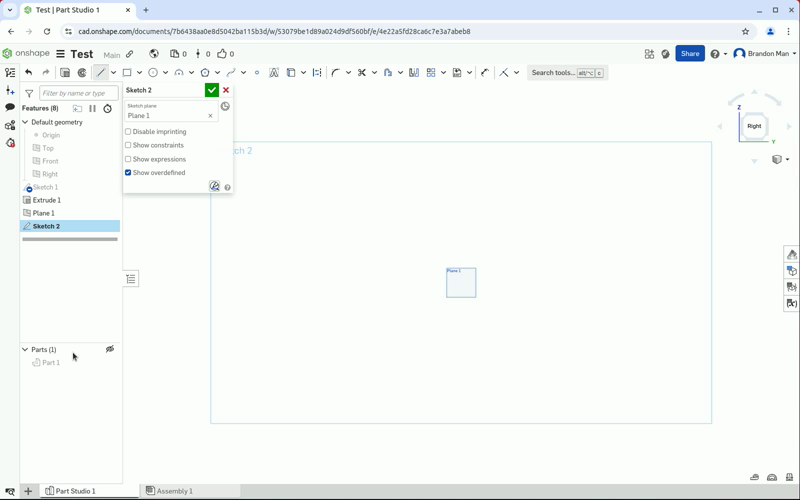
mouse_move(460, 207)
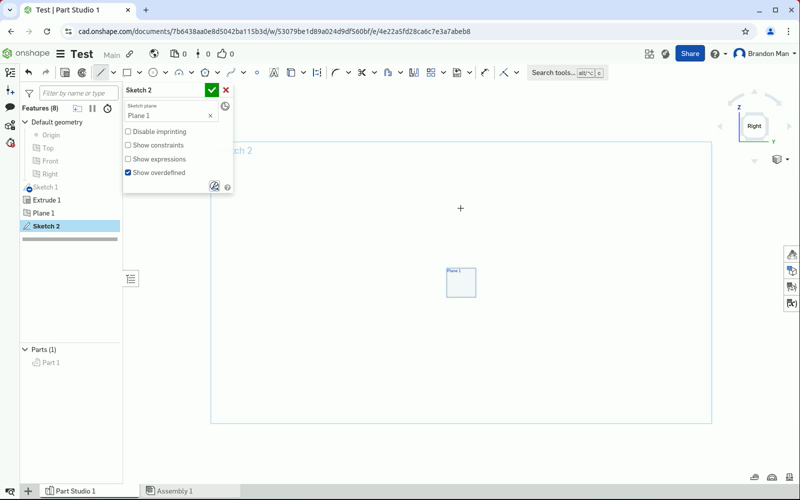
click(460, 207)
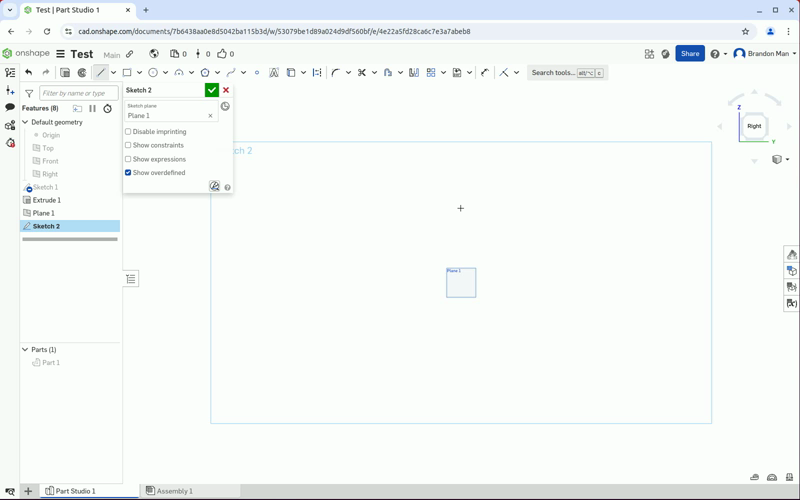
key_up(shift)
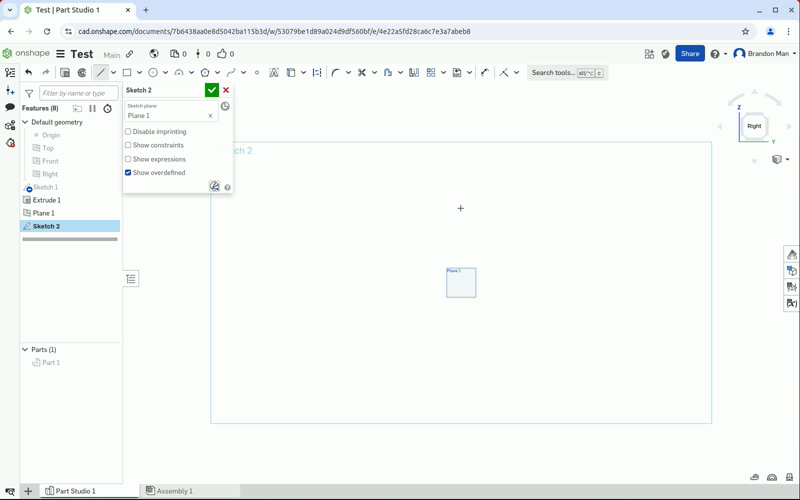
key_down(shift)
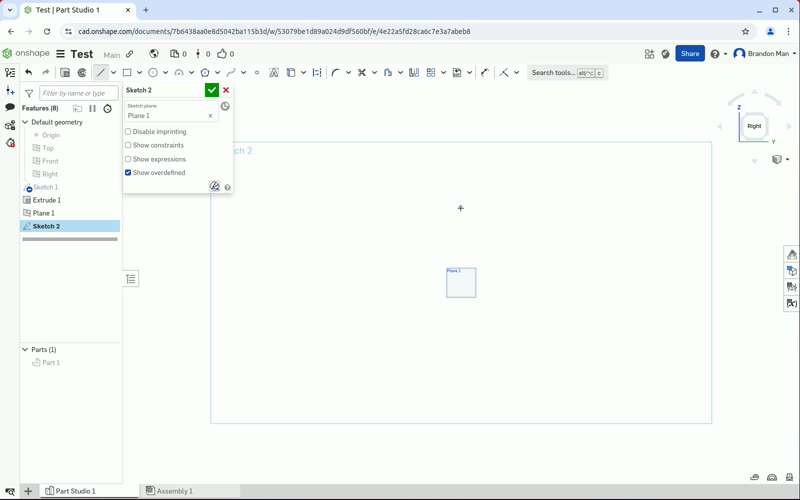
mouse_move(490, 207)
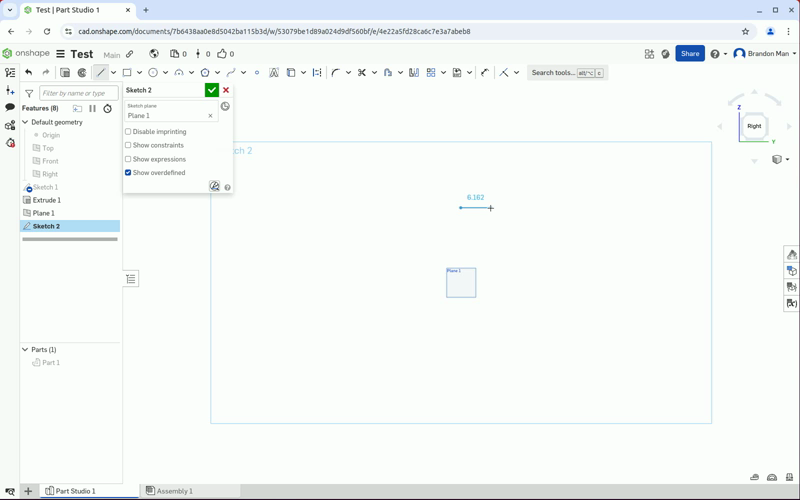
mouse_move(470, 207)
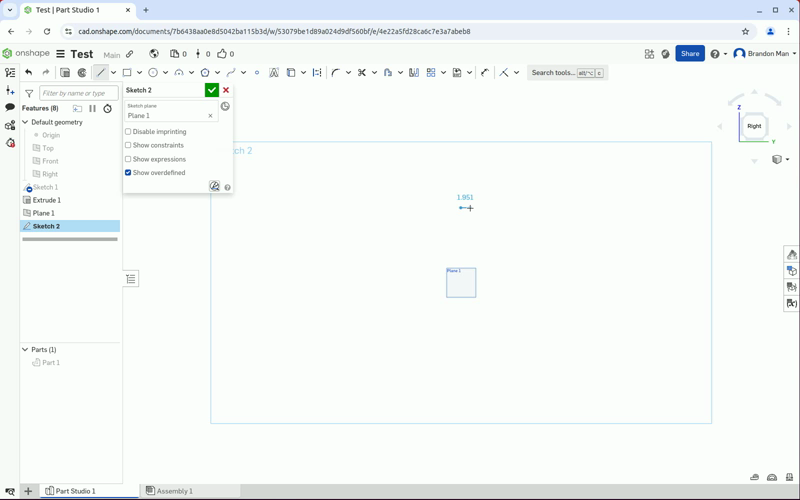
click(470, 207)
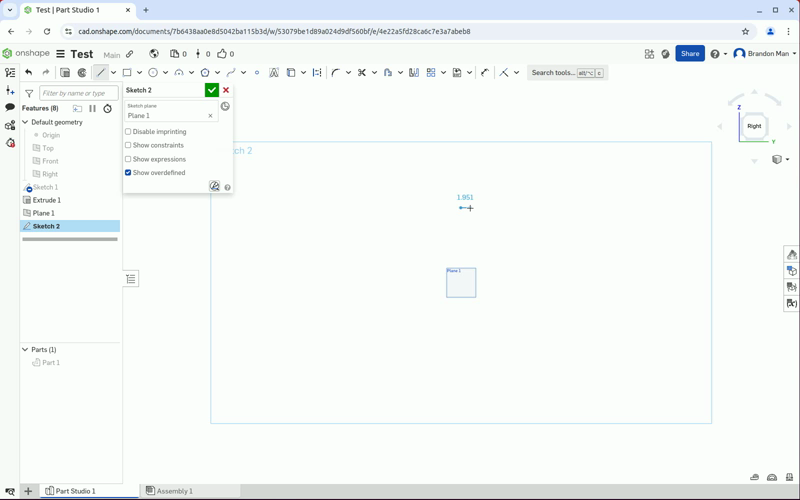
key_up(shift)
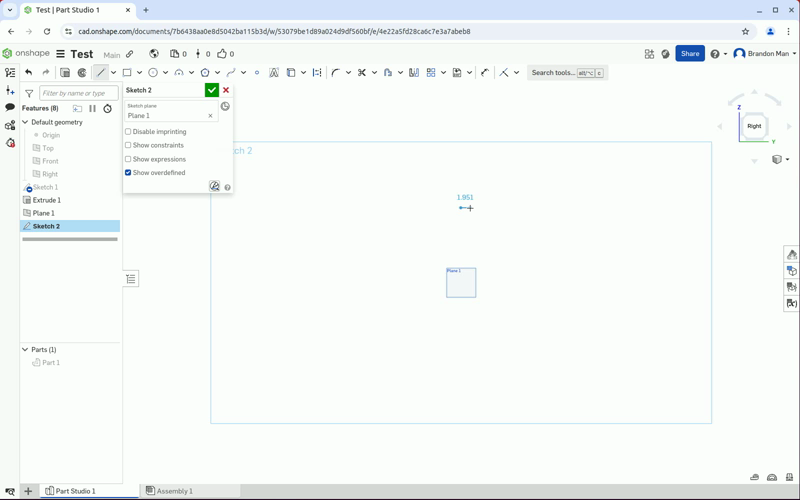
key_down(shift)
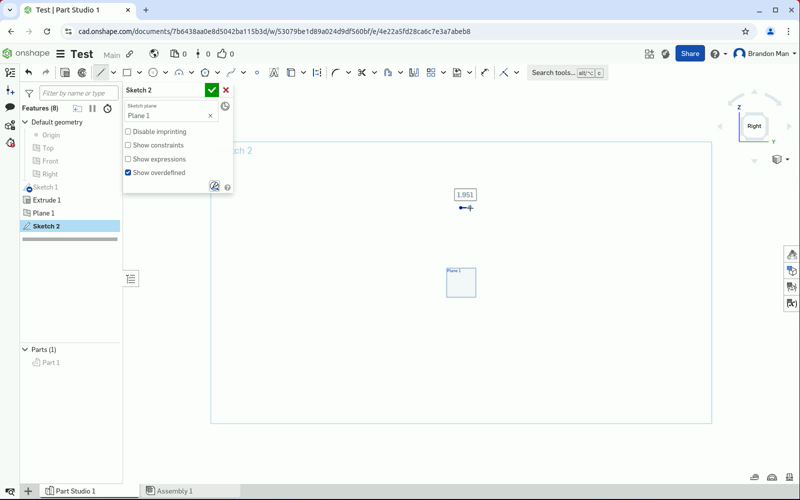
mouse_move(500, 207)
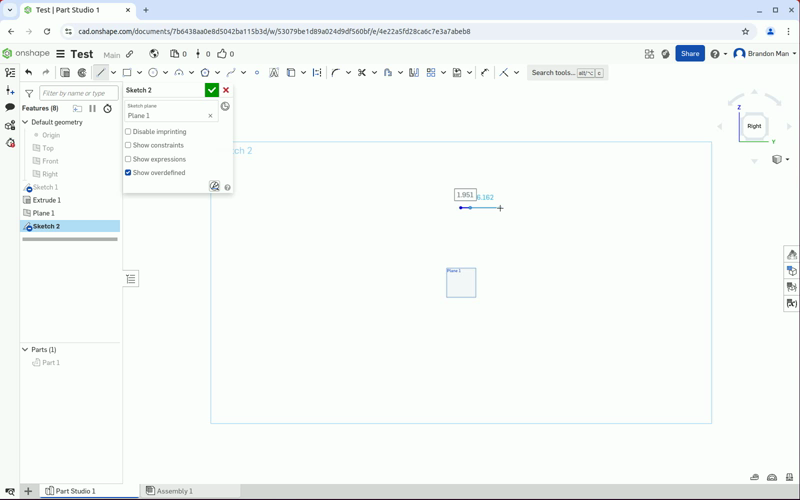
mouse_move(470, 194)
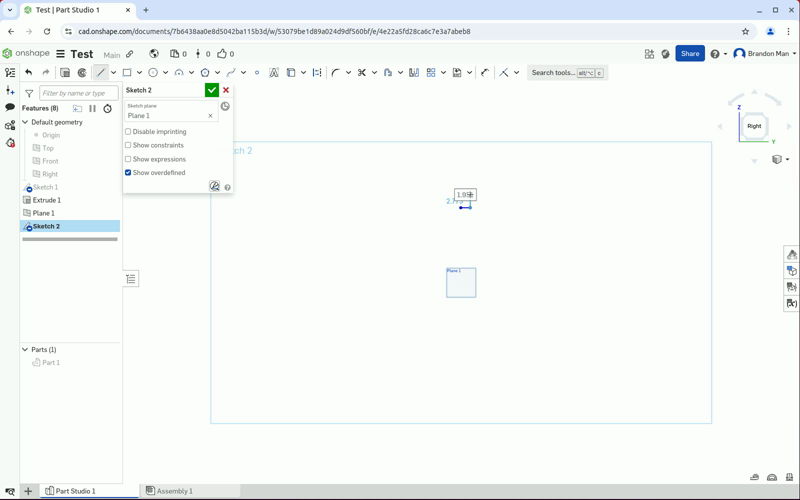
click(470, 194)
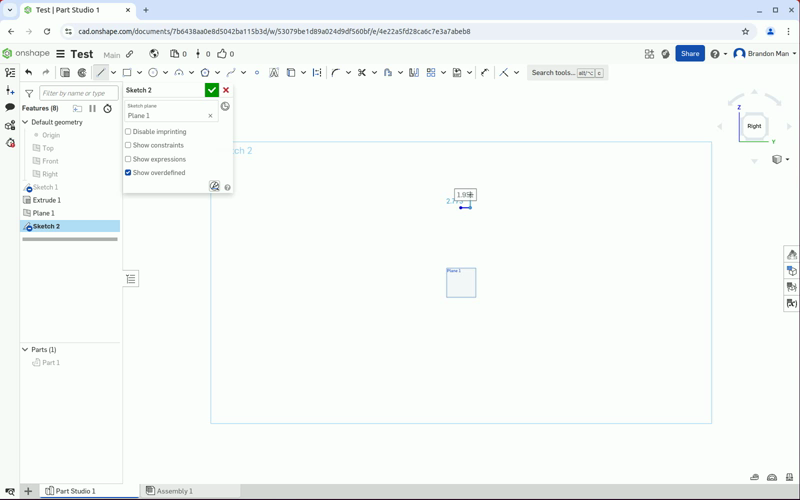
key_up(shift)
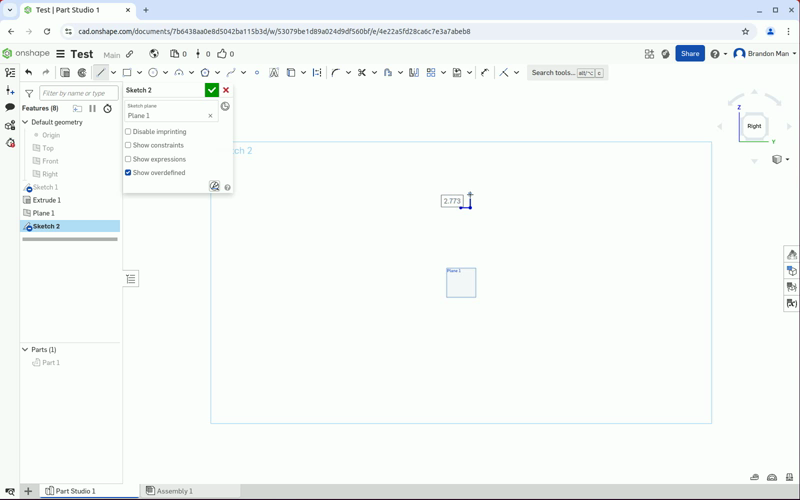
key_down(shift)
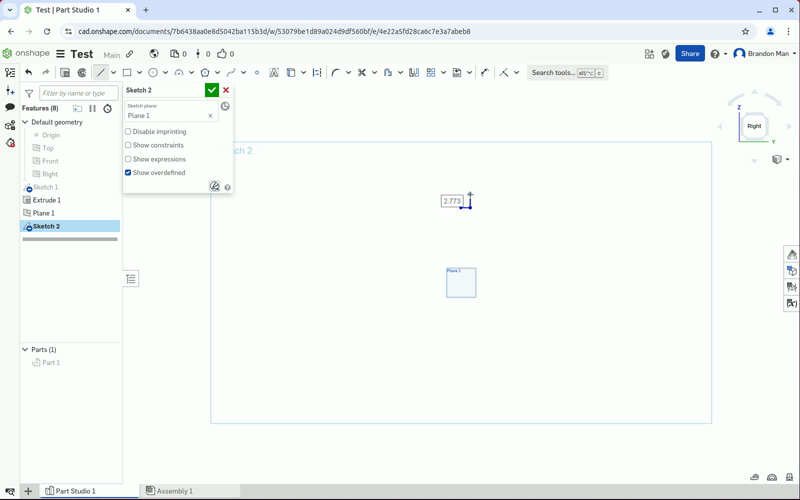
mouse_move(500, 194)
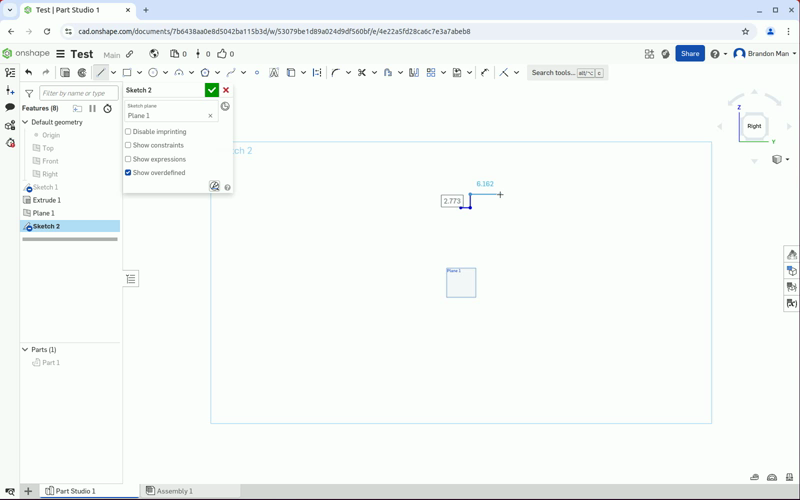
mouse_move(460, 194)
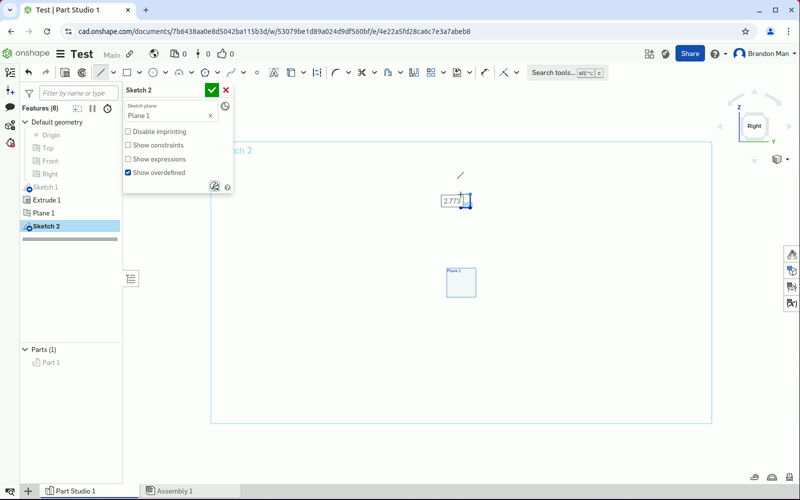
click(460, 194)
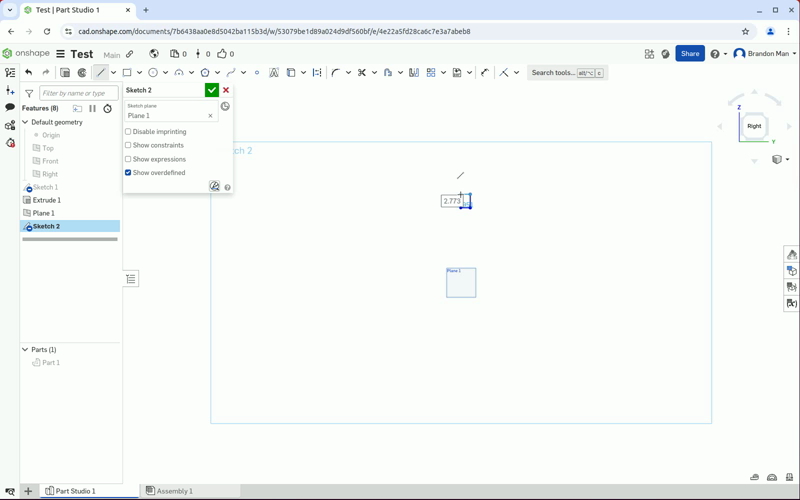
key_up(shift)
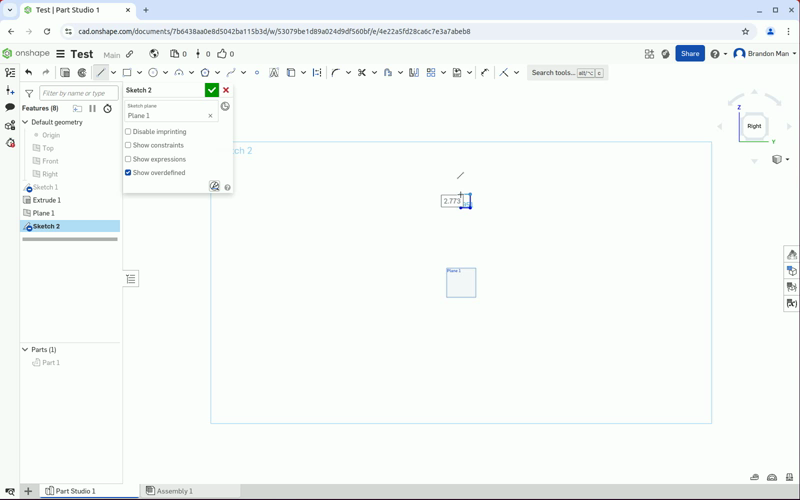
mouse_move(490, 194)
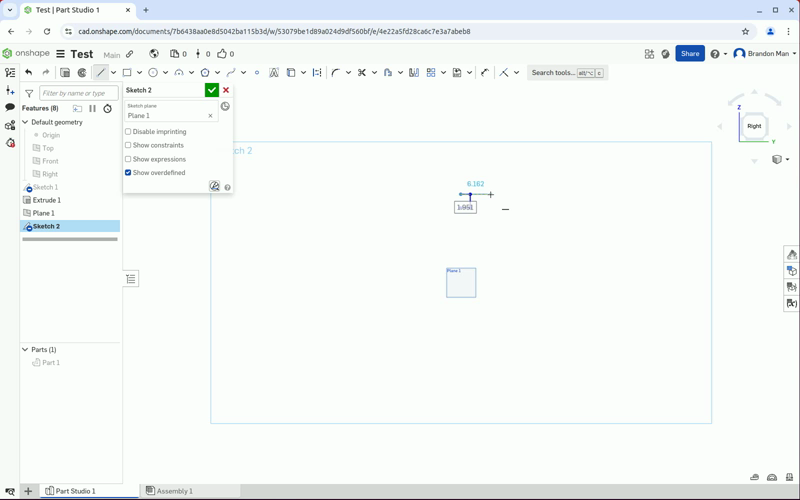
key_down(shift)
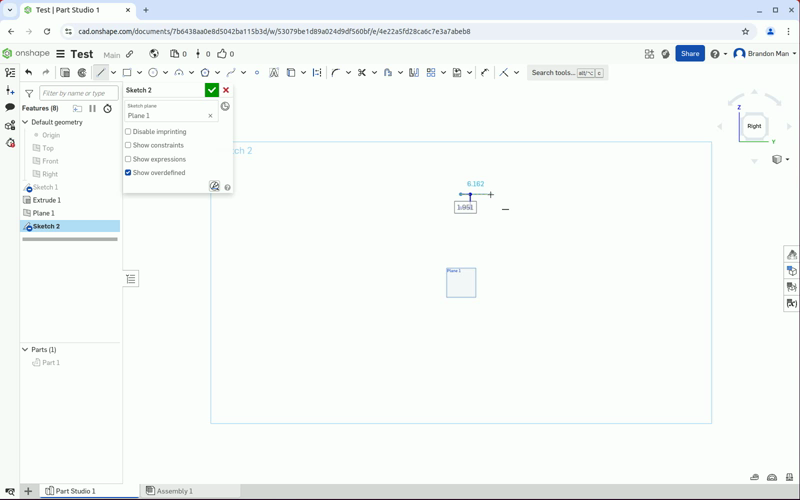
mouse_move(460, 207)
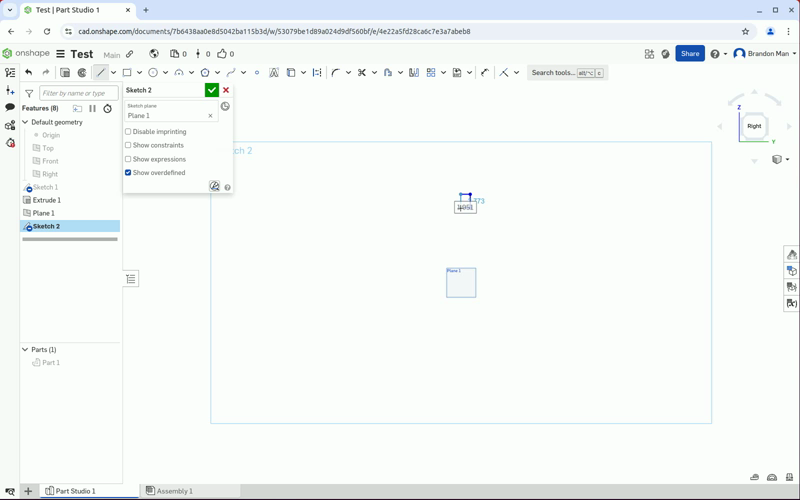
key_up(shift)
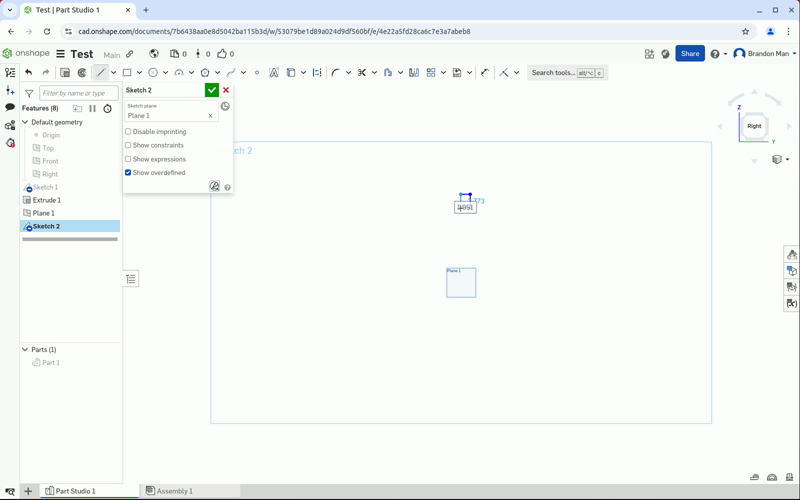
click(460, 207)
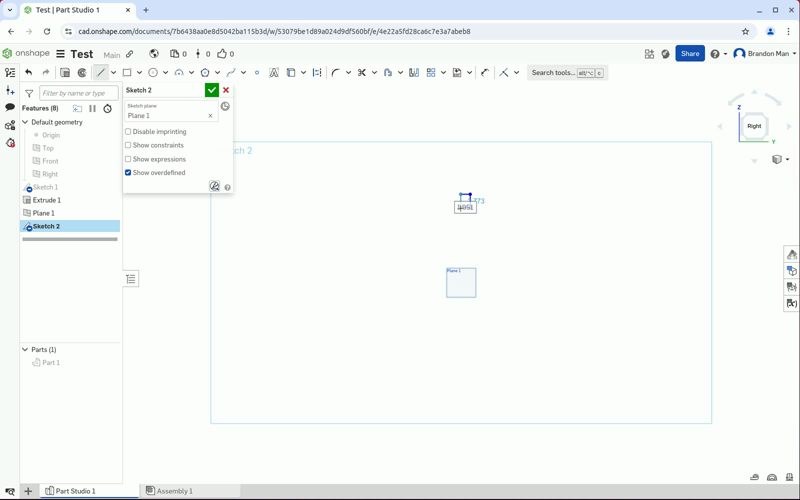
key(esc)
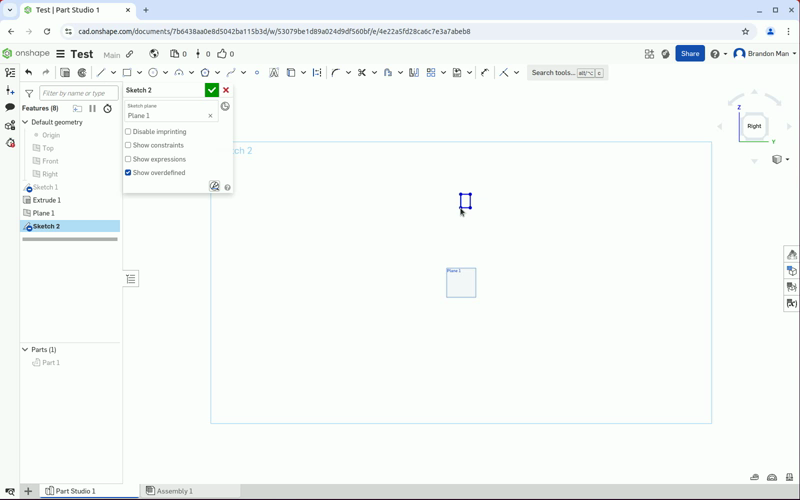
mouse_move(463, 198)
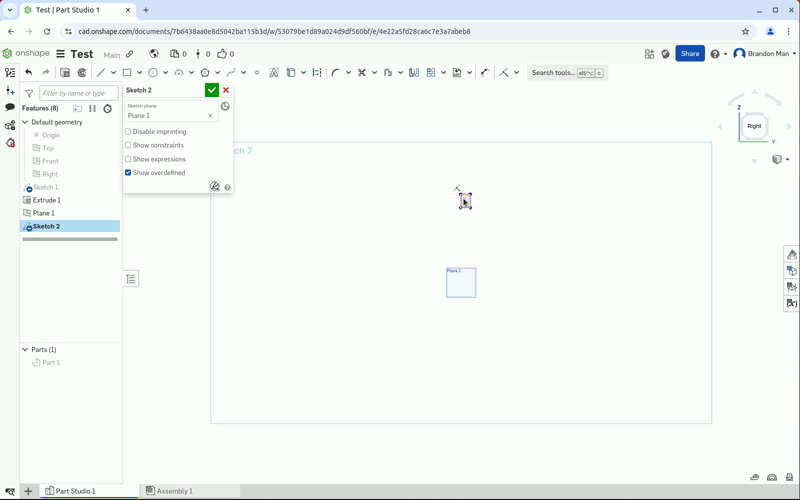
scroll(6)
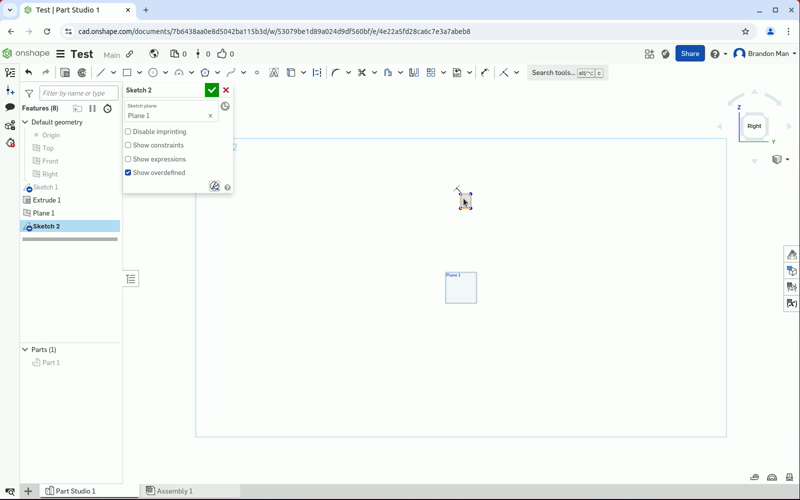
scroll(6)
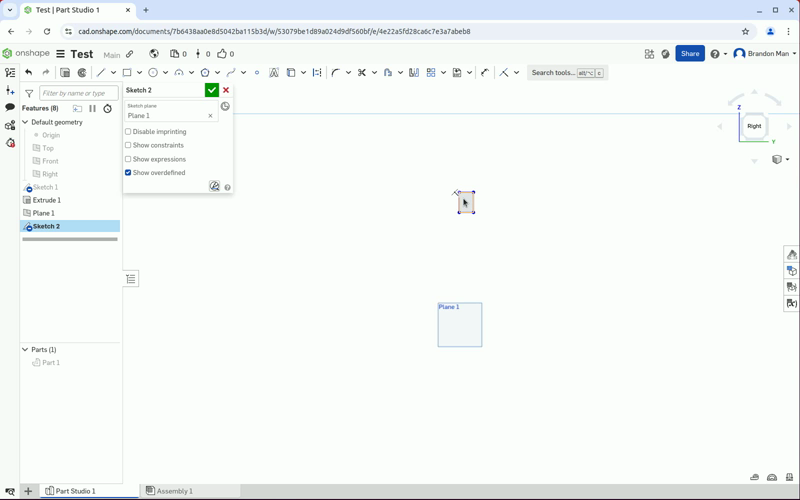
scroll(6)
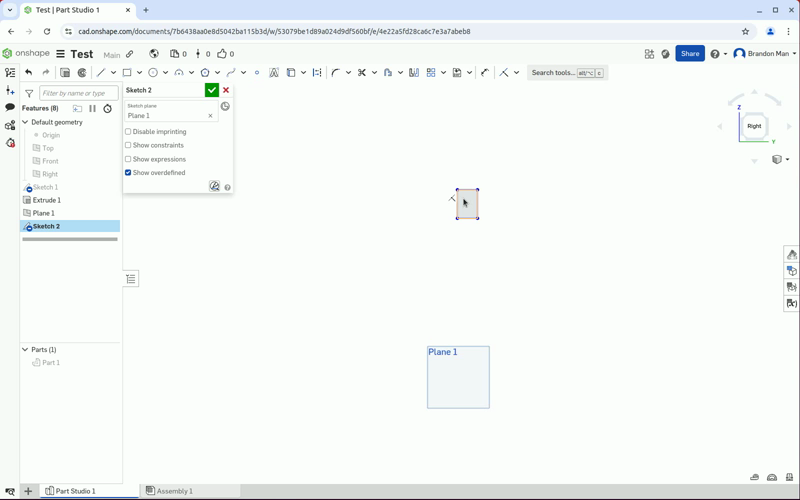
scroll(6)
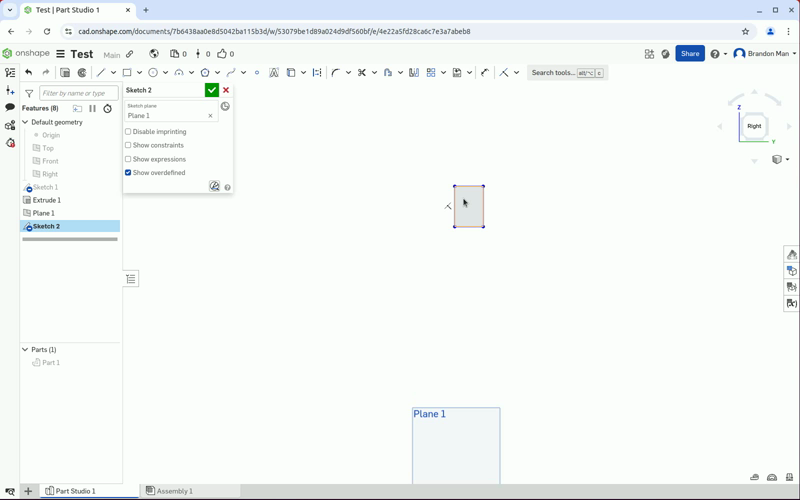
scroll(6)
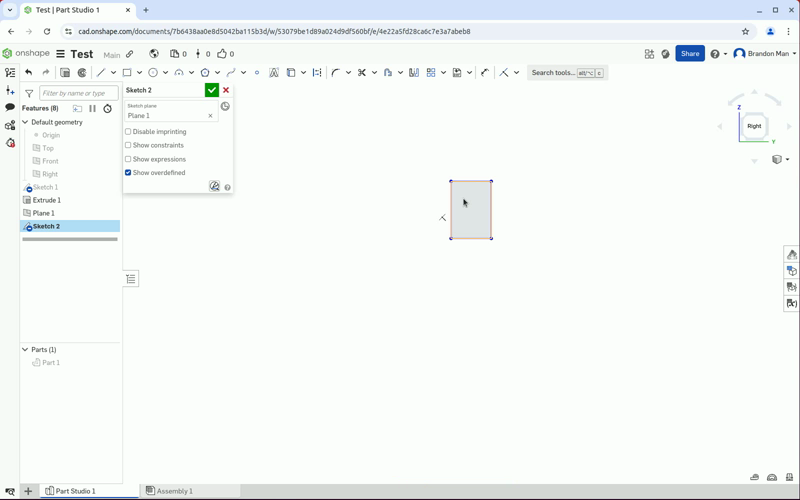
scroll(6)
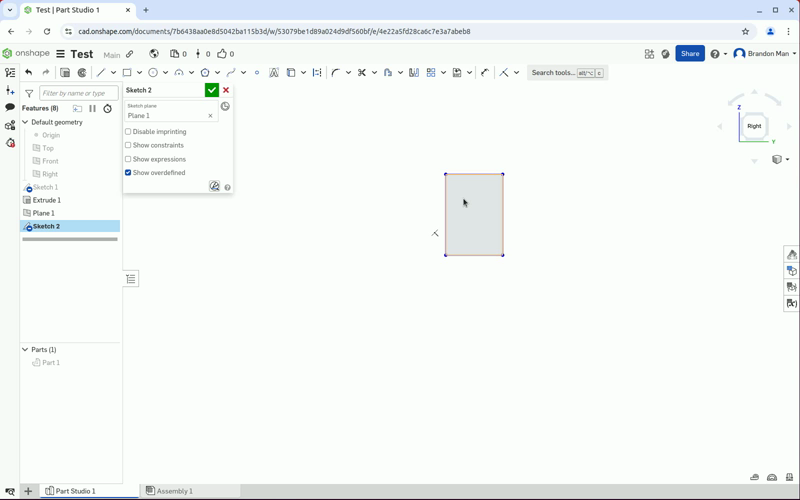
scroll(6)
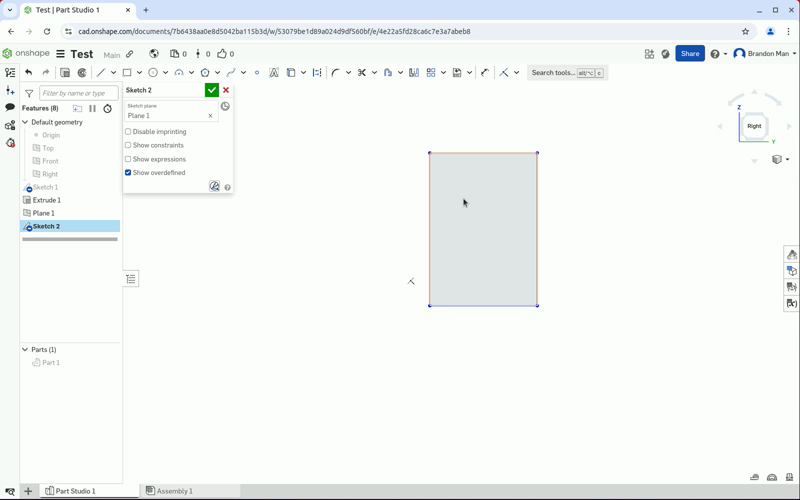
click(463, 198)
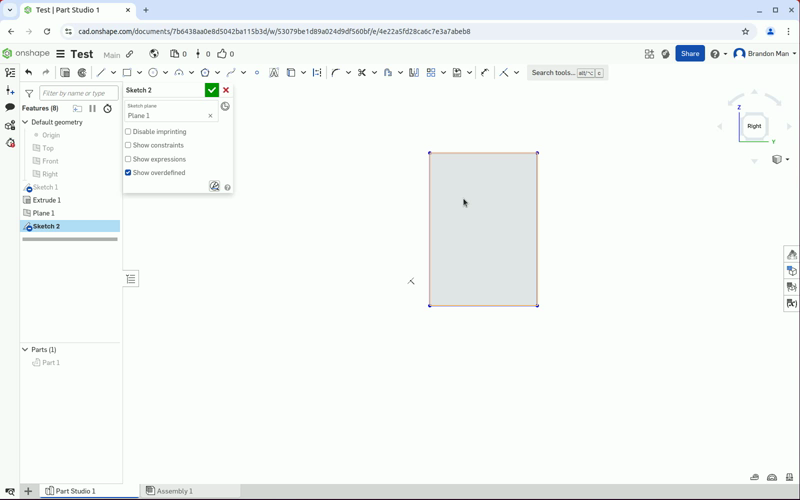
scroll(-6)
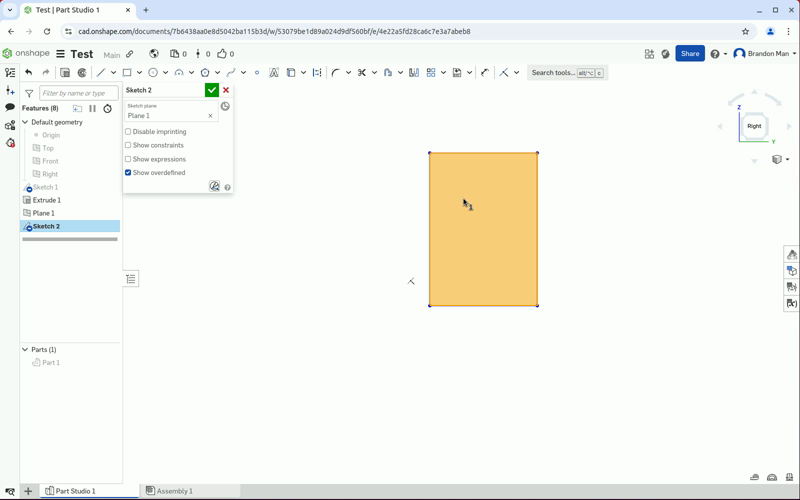
scroll(-6)
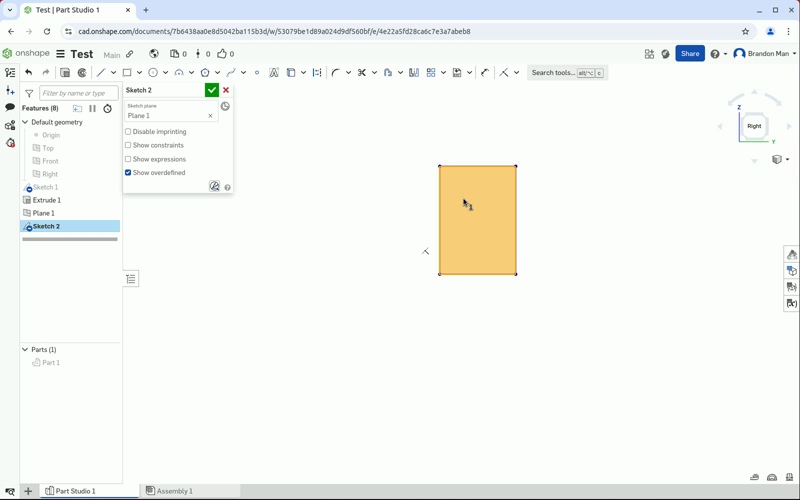
scroll(-6)
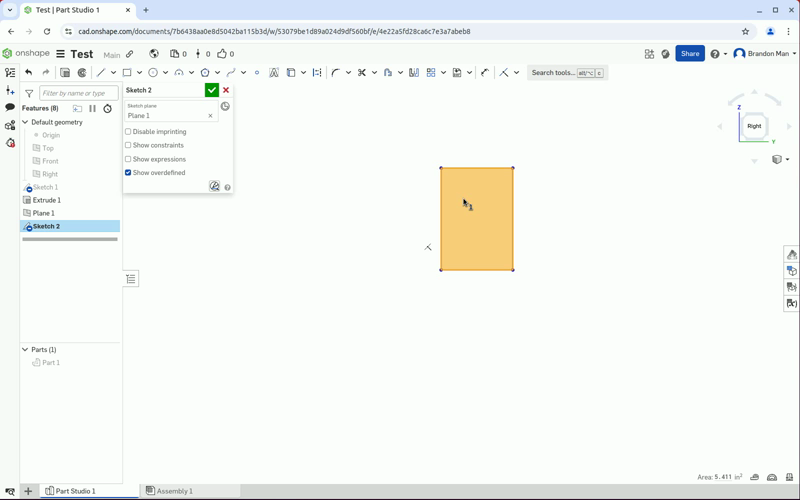
scroll(-6)
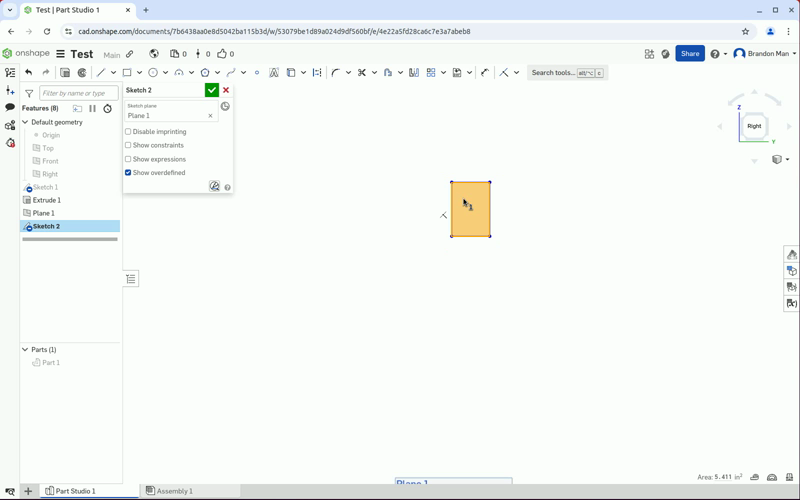
scroll(-6)
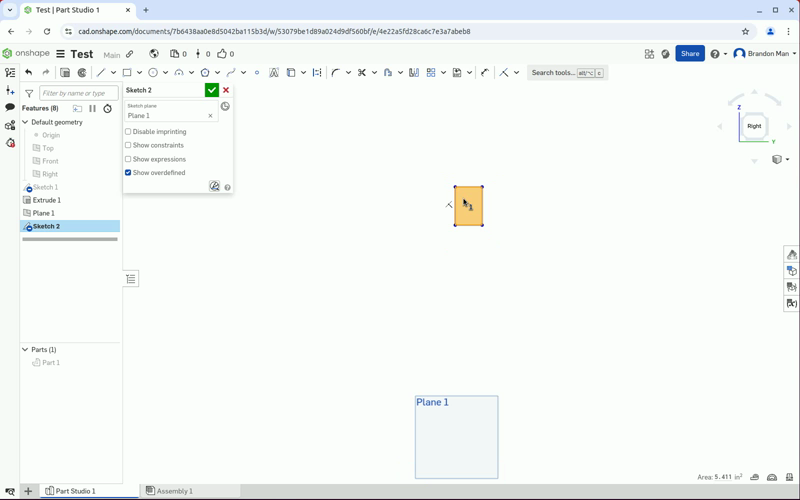
scroll(-6)
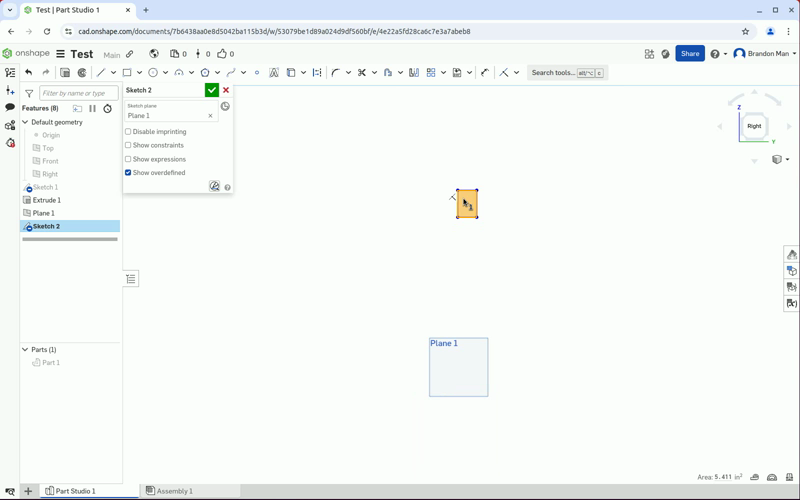
scroll(-6)
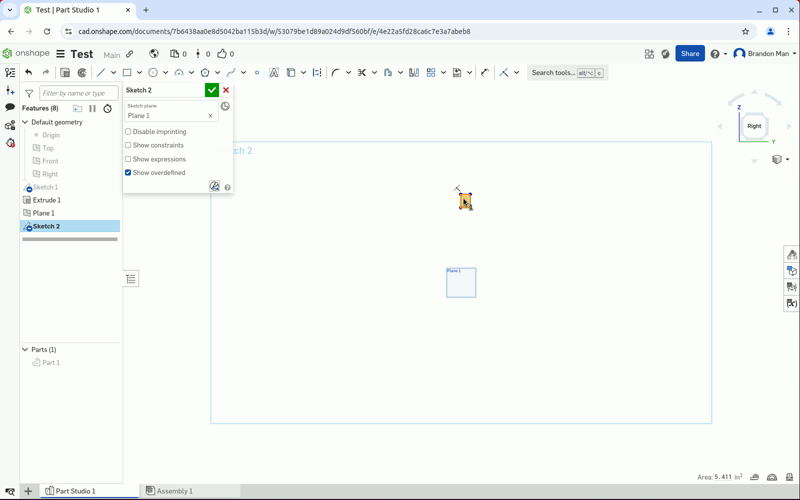
mouse_move(73, 352)
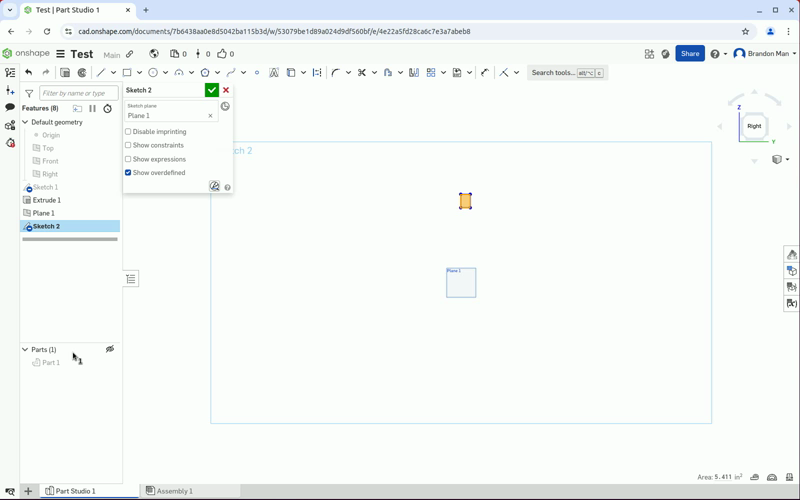
key(shift+y)
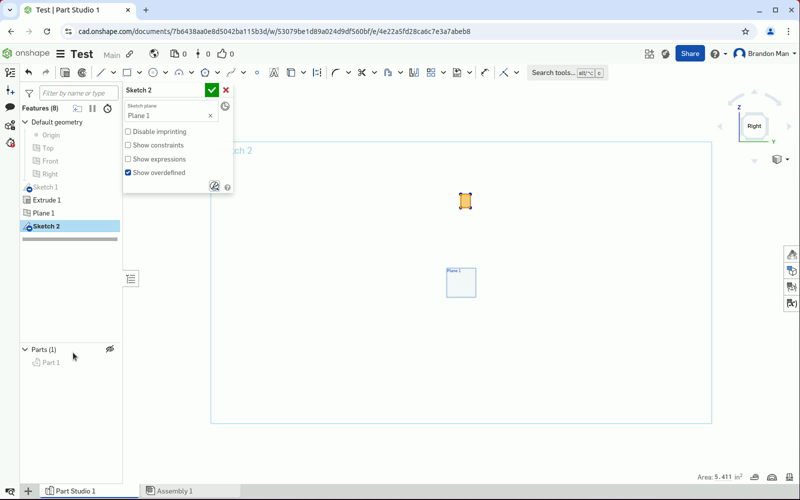
key(shift+e)
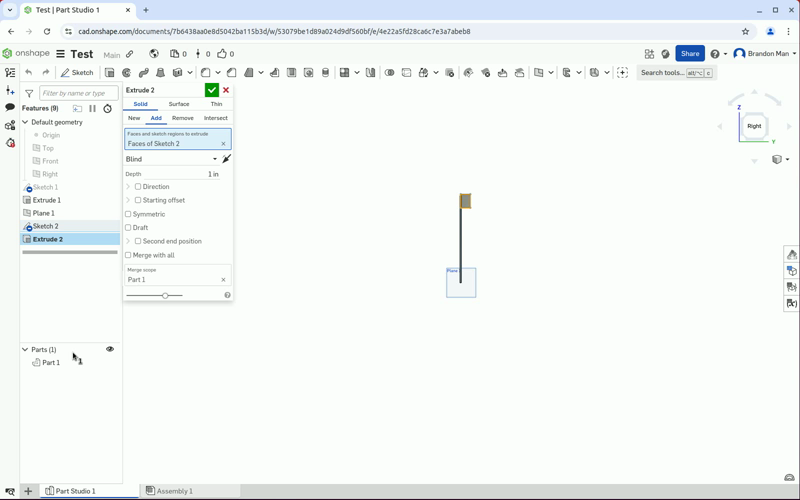
mouse_move(143, 106)
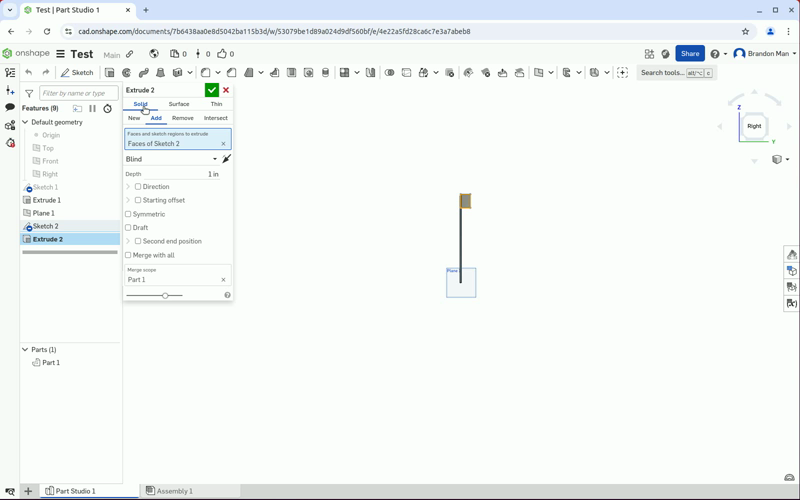
click(143, 106)
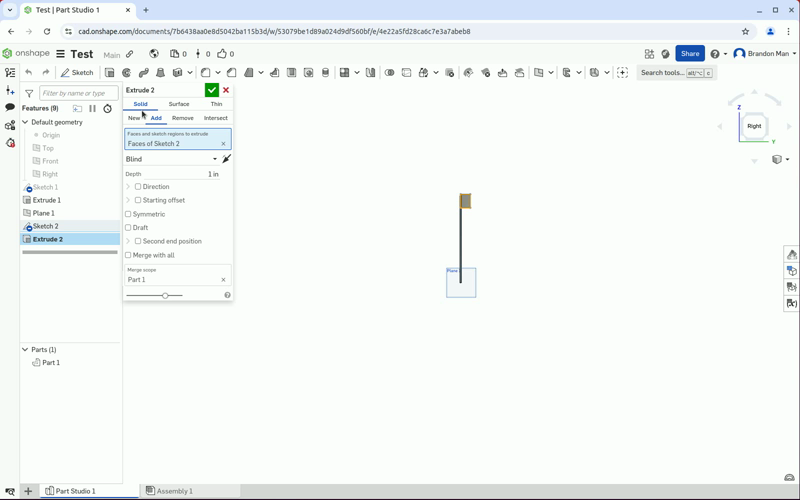
mouse_move(137, 120)
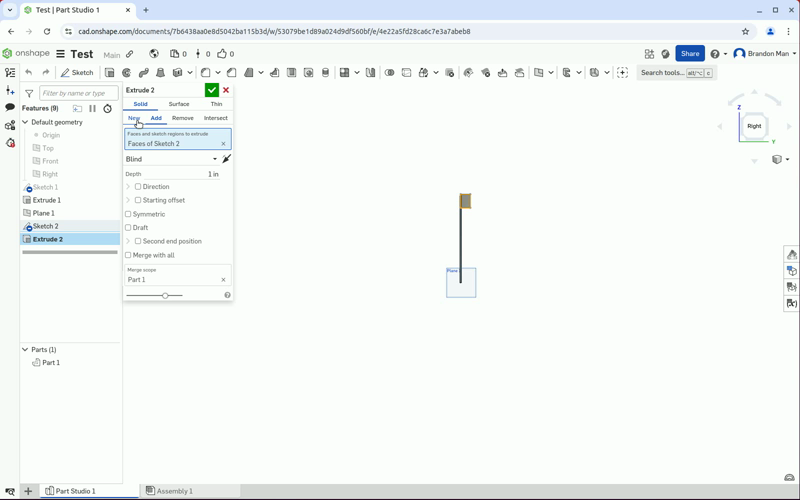
click(137, 120)
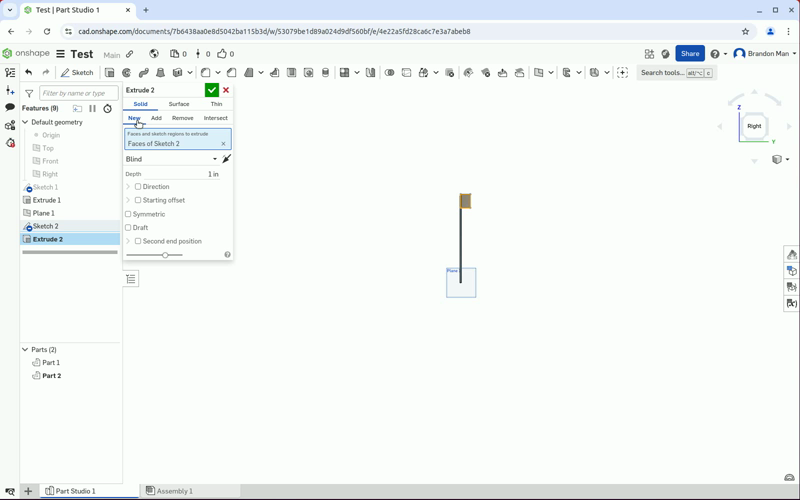
key(tab, 4)
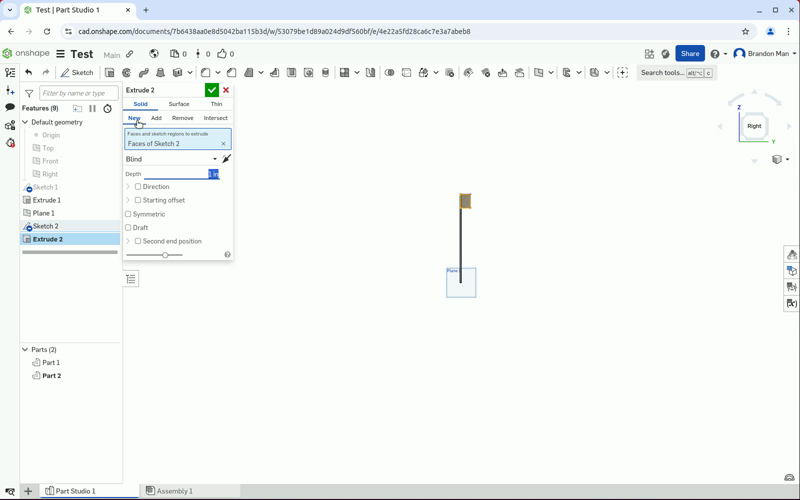
text(-0.241)
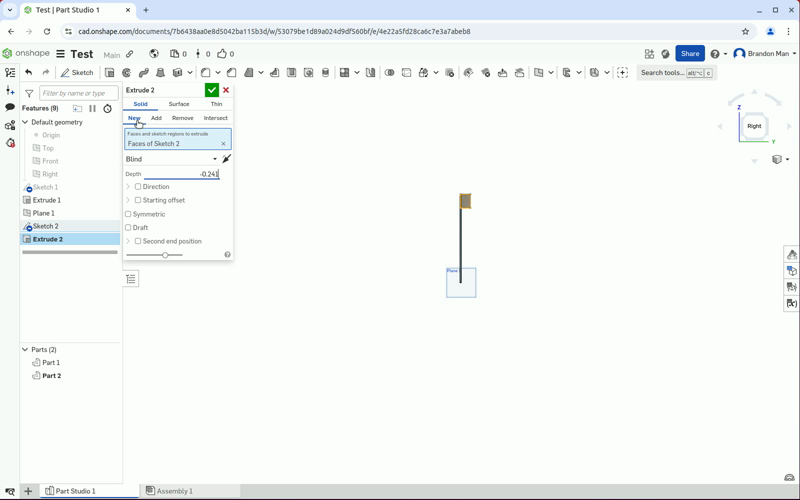
key(enter)
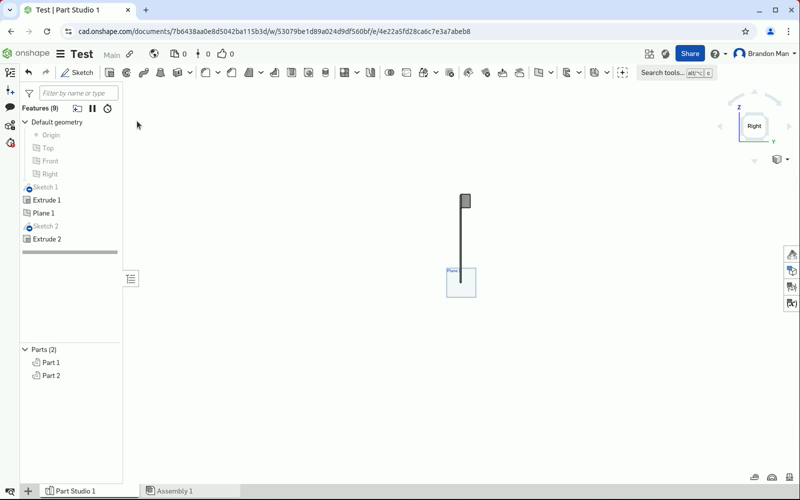
key(shift+h)
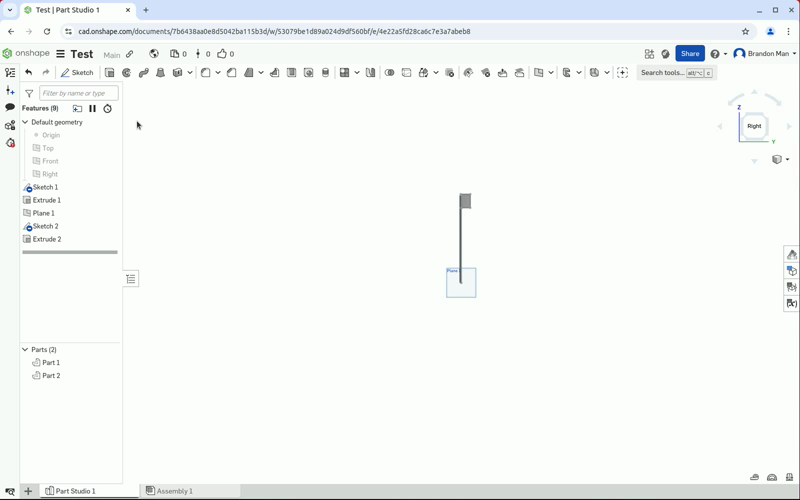
key(shift+h)
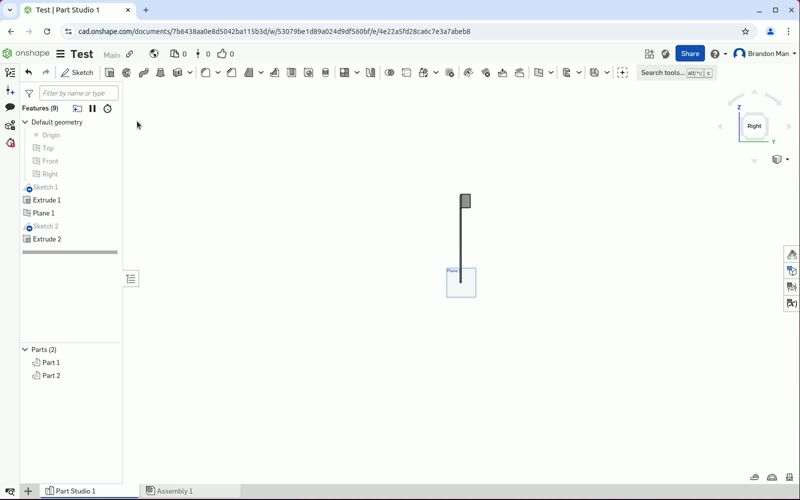
mouse_move(73, 189)
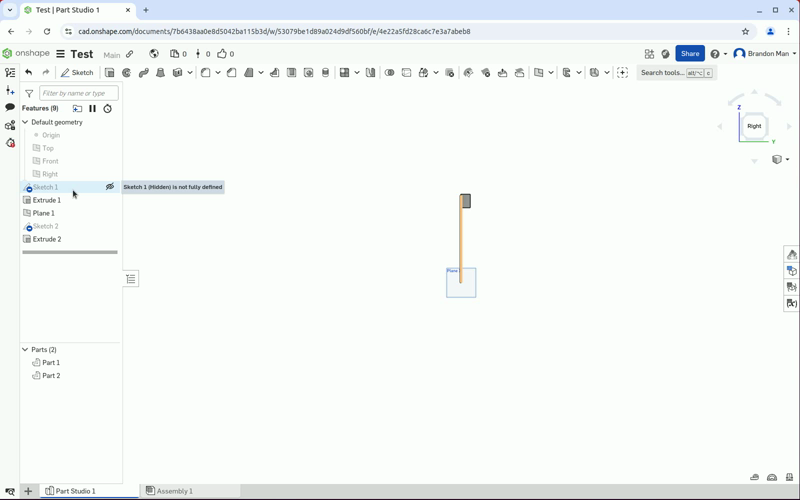
click(73, 189)
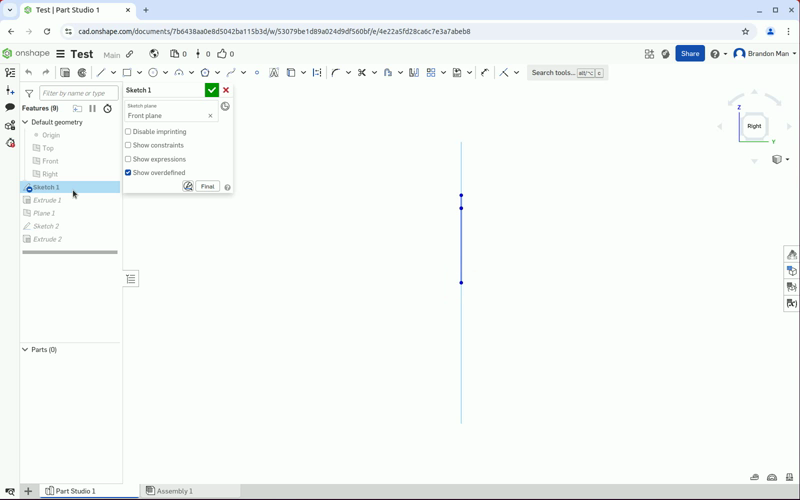
mouse_move(229, 92)
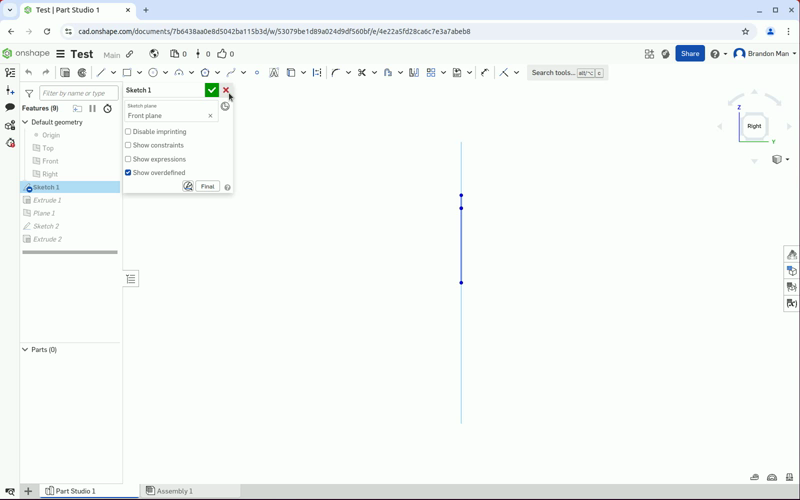
click(229, 92)
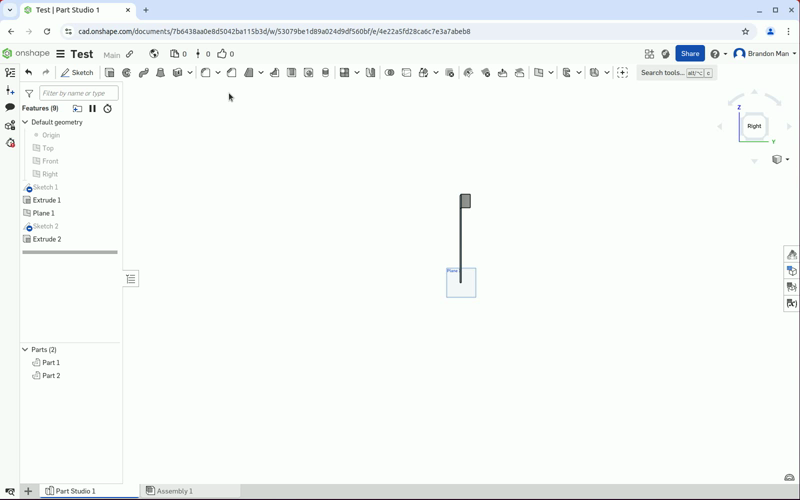
mouse_move(541, 75)
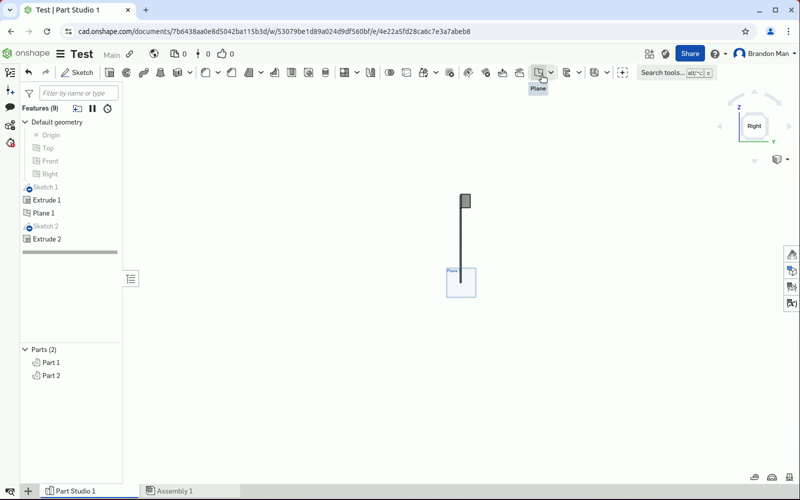
click(541, 75)
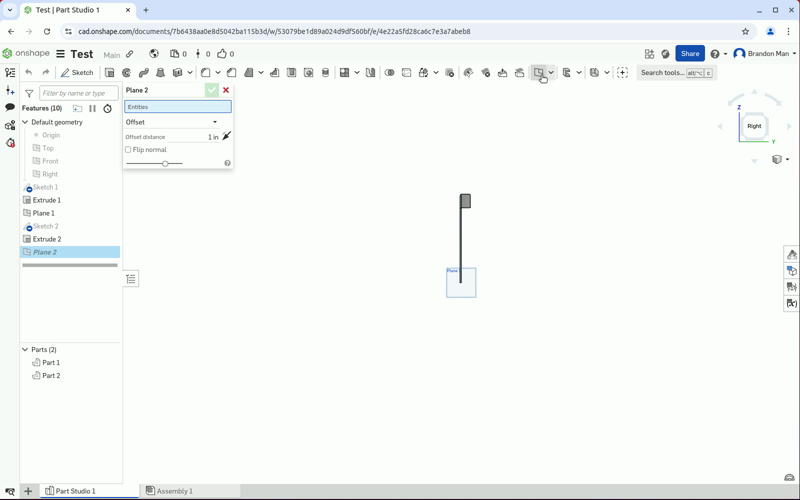
mouse_move(73, 176)
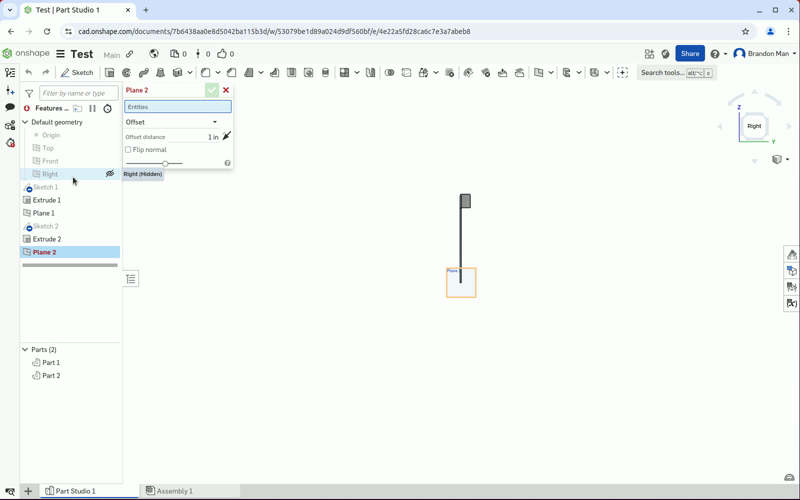
click(73, 176)
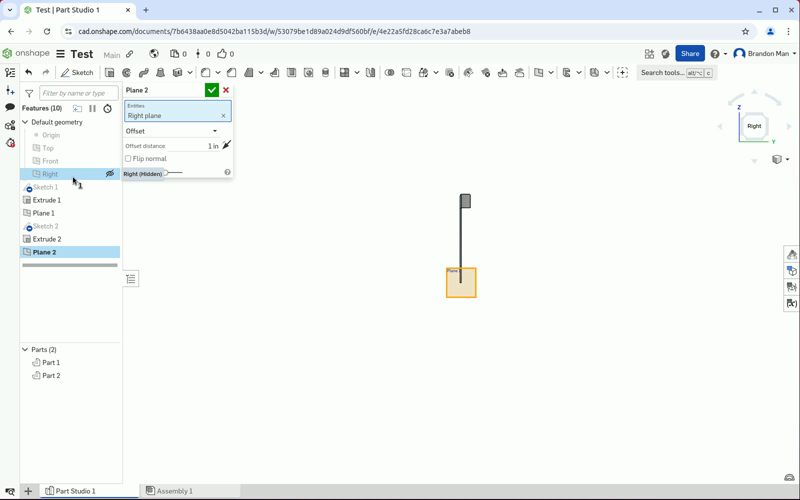
key(tab, 2)
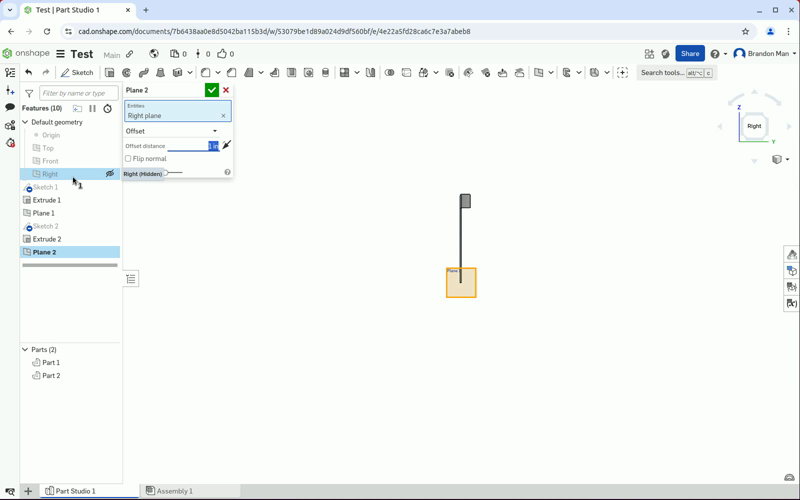
text(13.495)
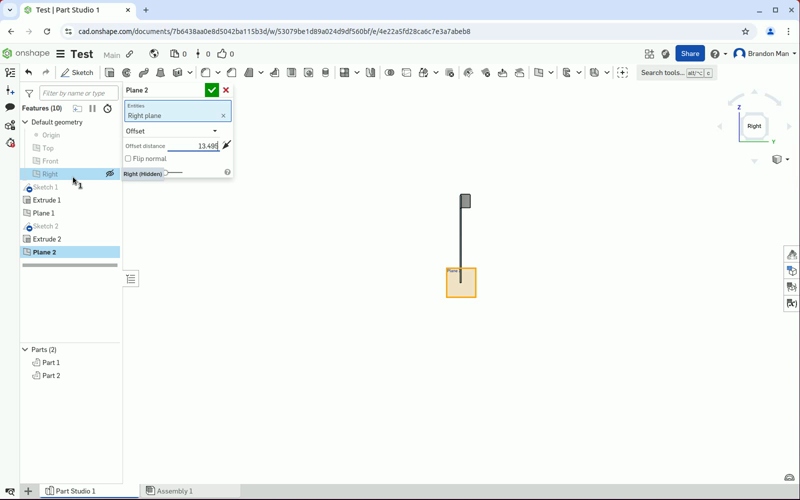
key(enter, 2)
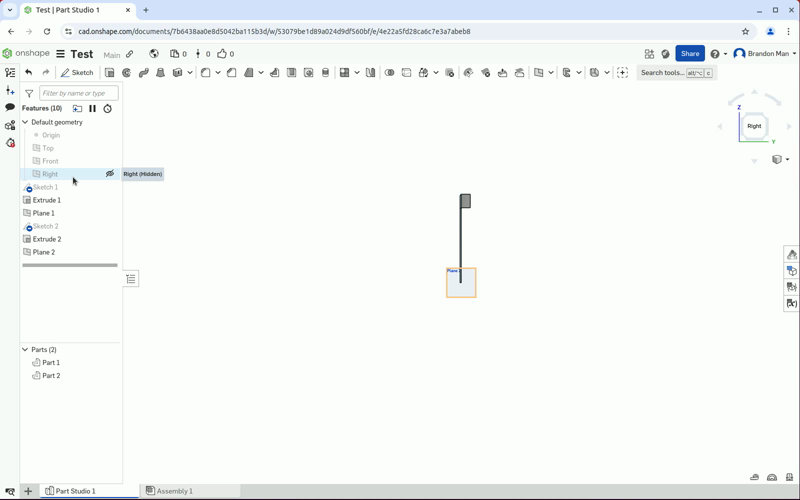
key(shift+s)
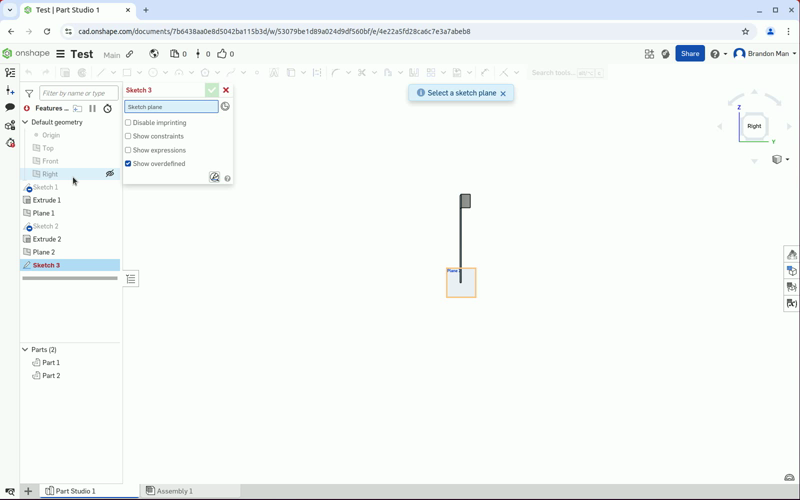
mouse_move(73, 254)
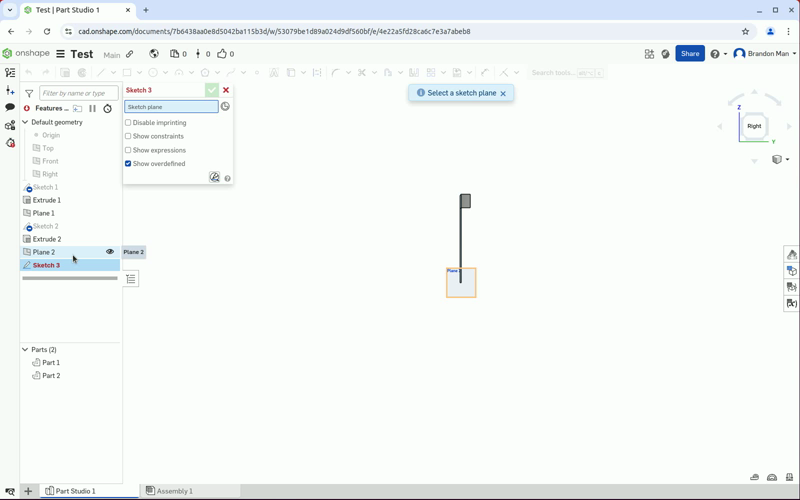
click(73, 254)
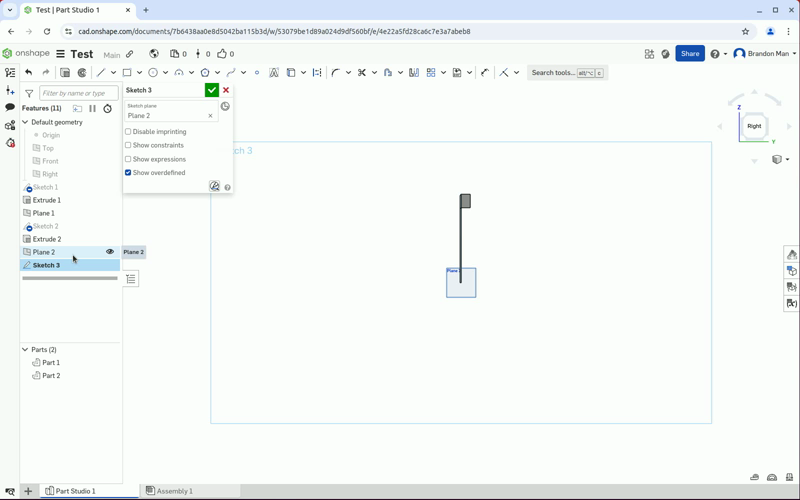
mouse_move(73, 352)
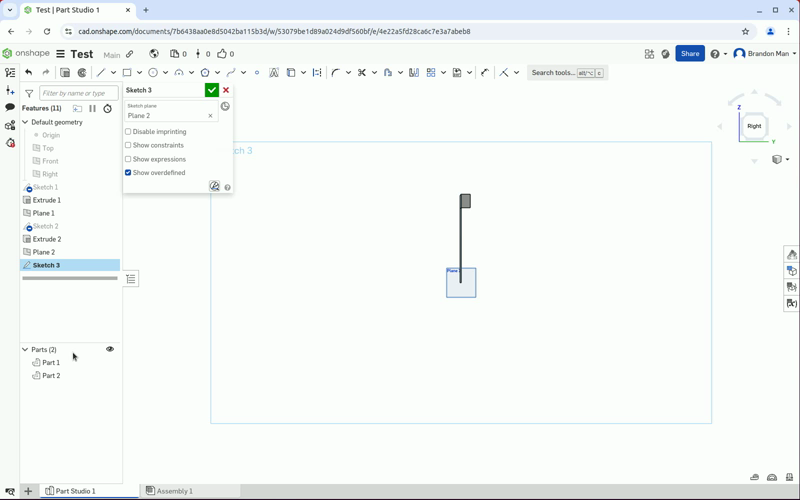
key(y)
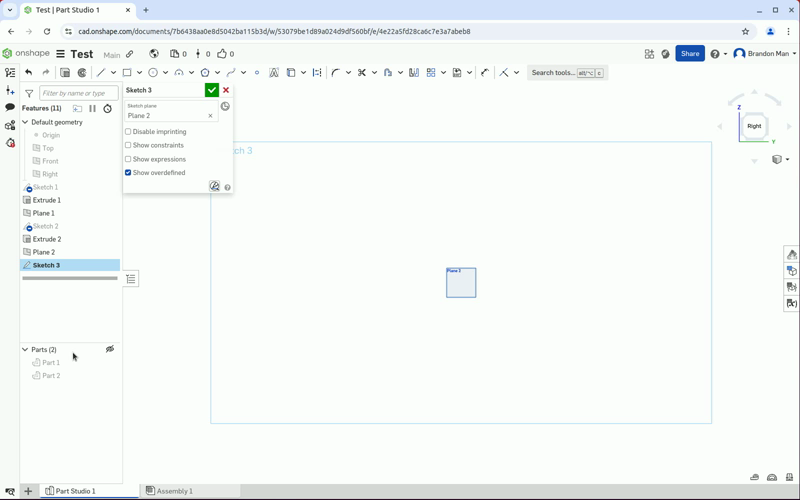
key(l)
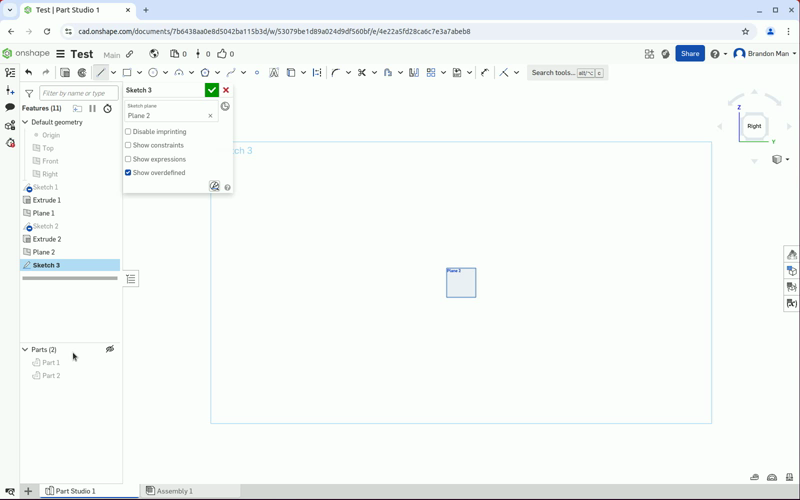
key_down(shift)
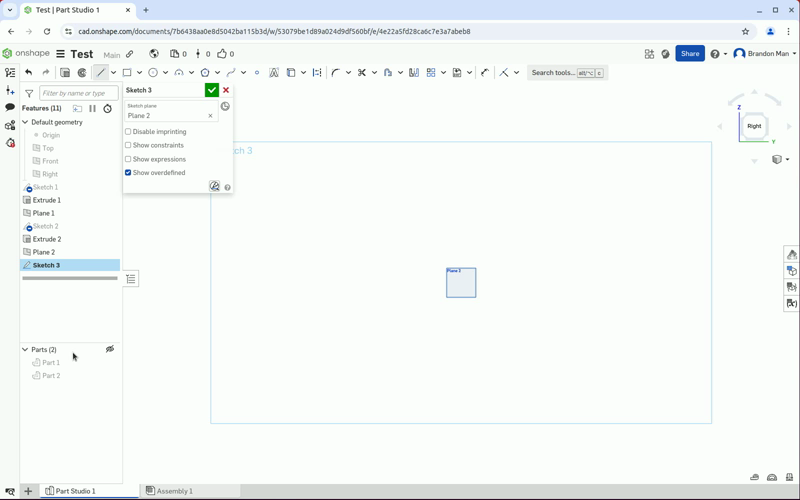
mouse_move(451, 207)
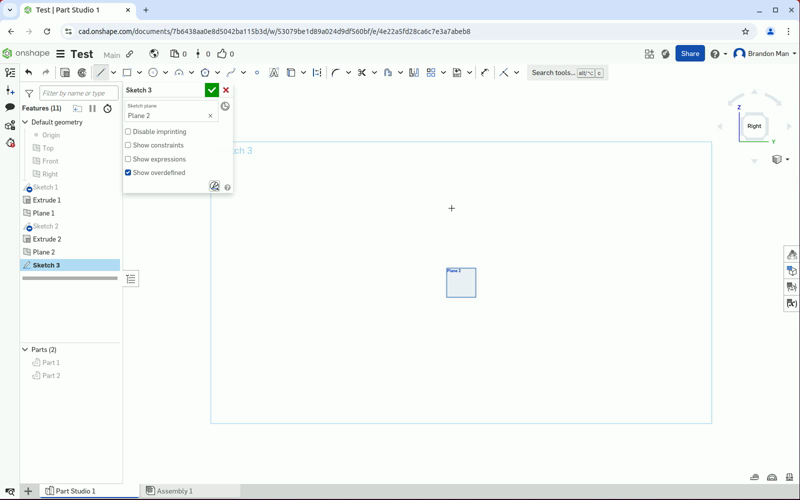
click(451, 207)
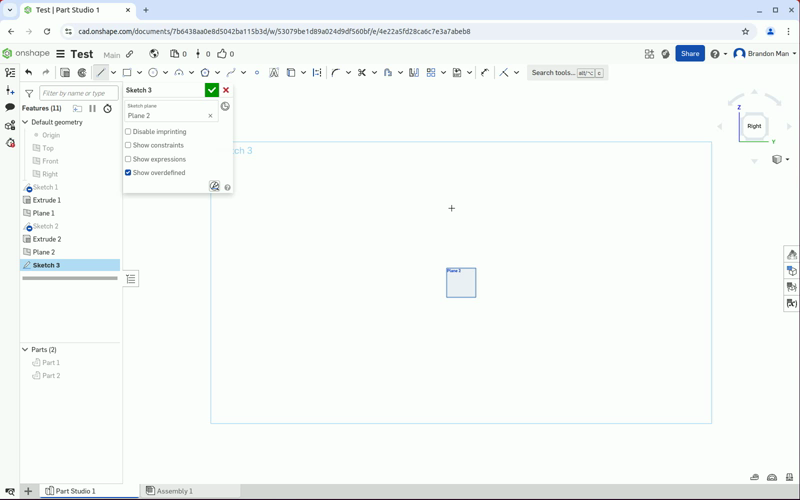
key_up(shift)
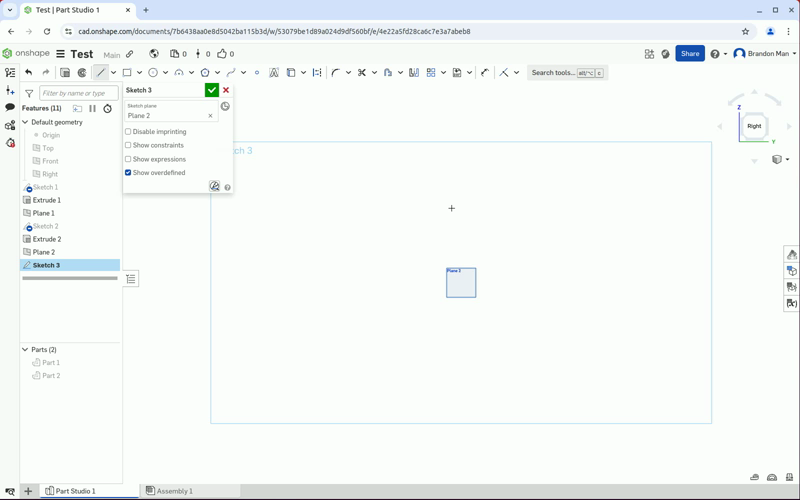
key_down(shift)
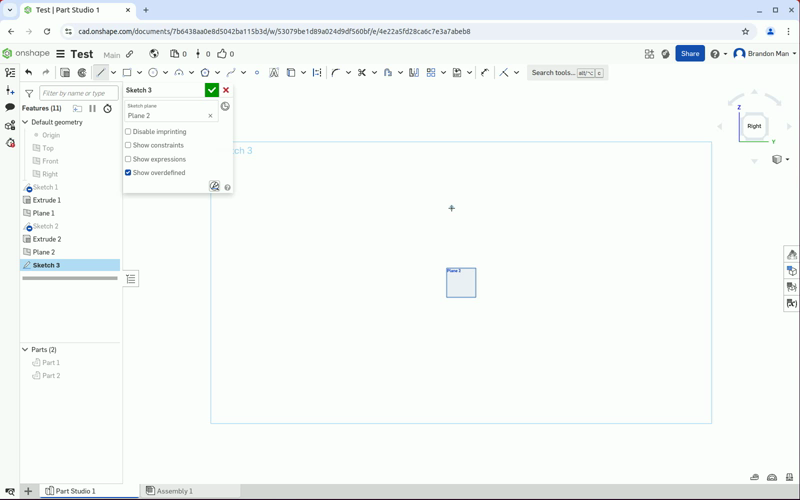
mouse_move(481, 207)
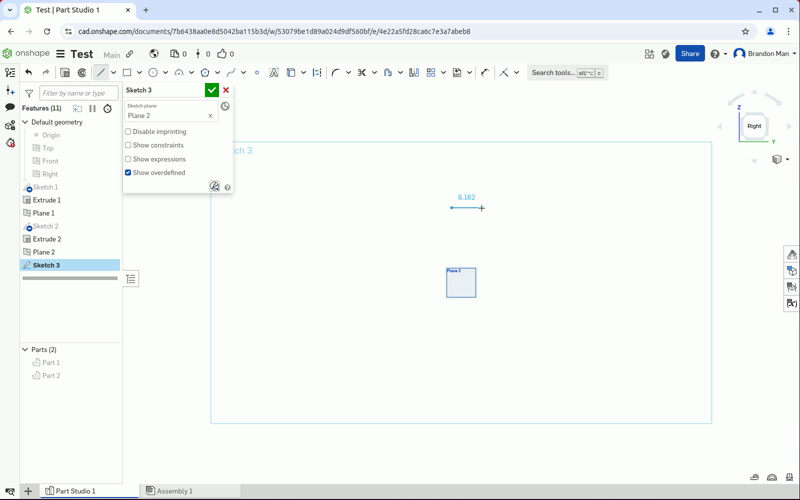
mouse_move(460, 207)
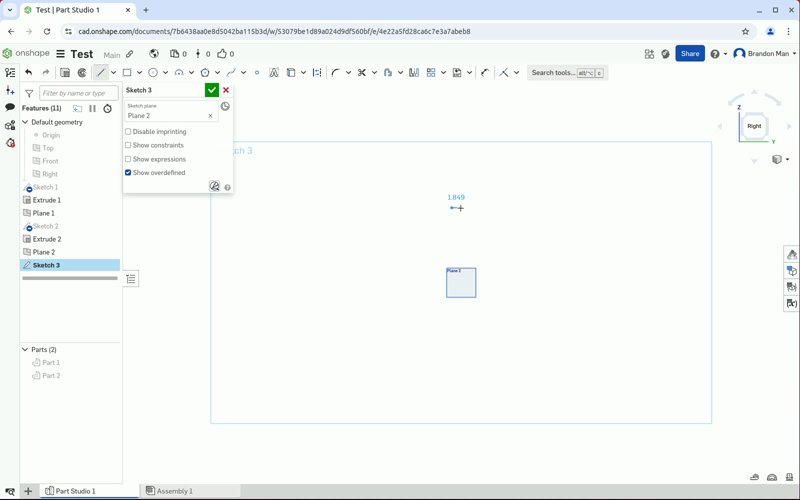
click(460, 207)
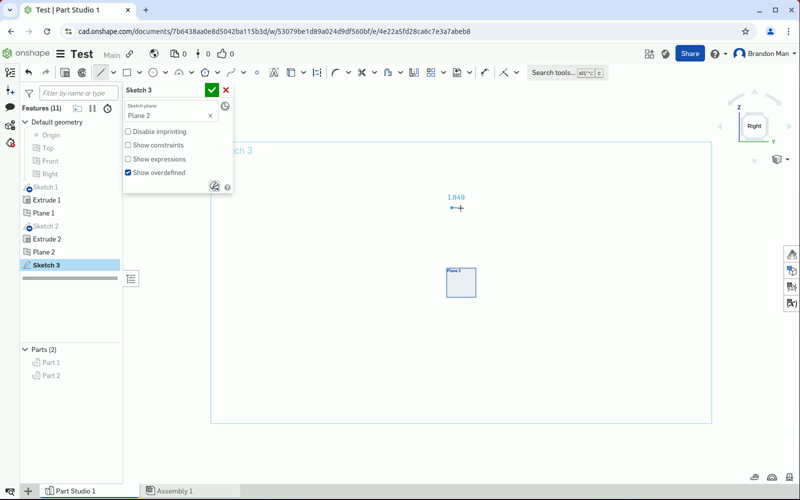
key_up(shift)
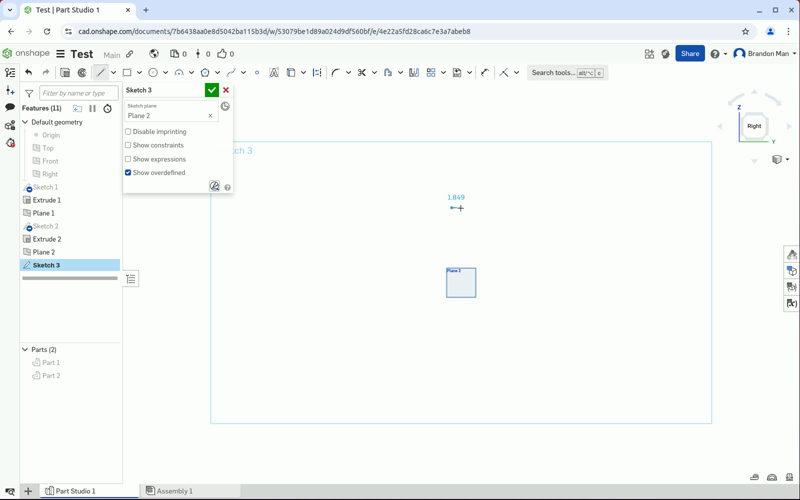
key_down(shift)
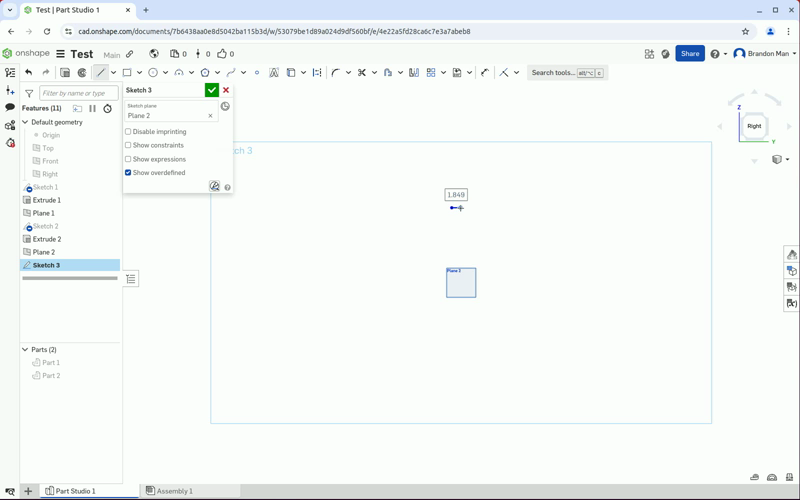
mouse_move(490, 207)
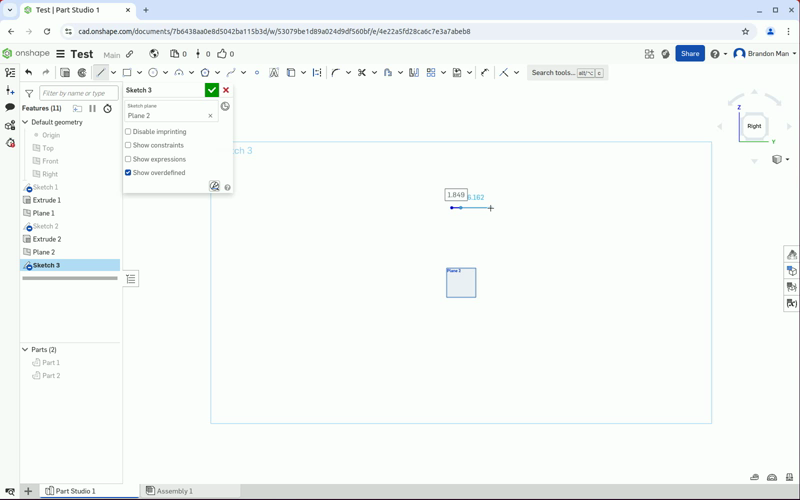
mouse_move(460, 194)
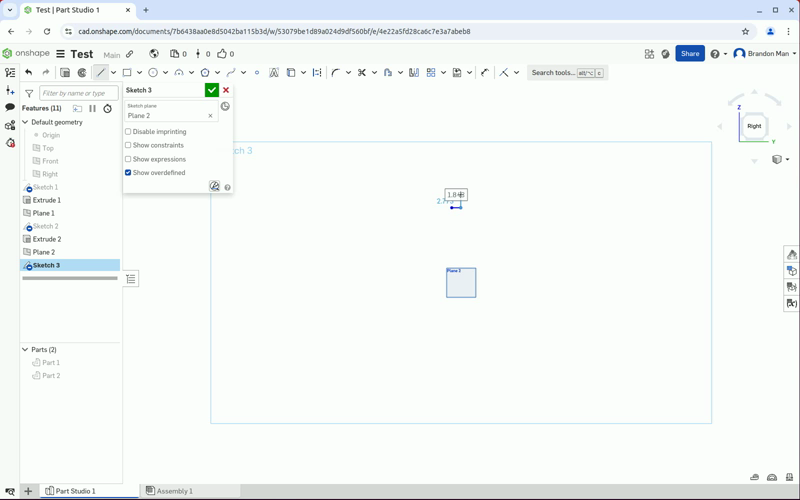
click(460, 194)
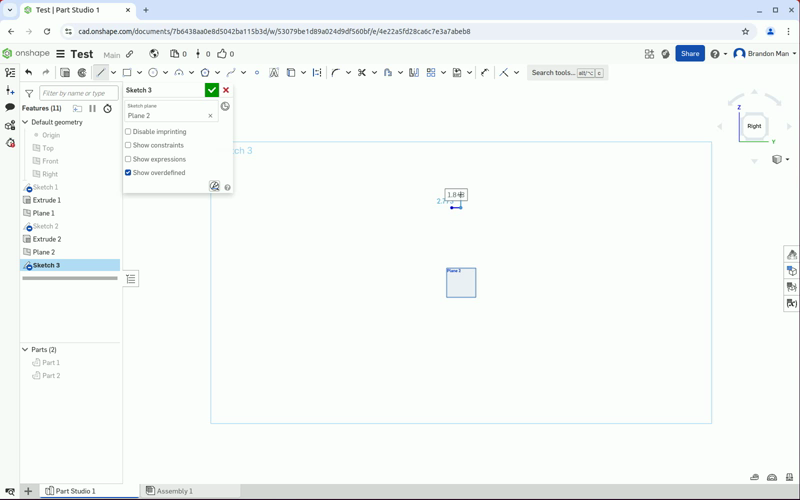
key_up(shift)
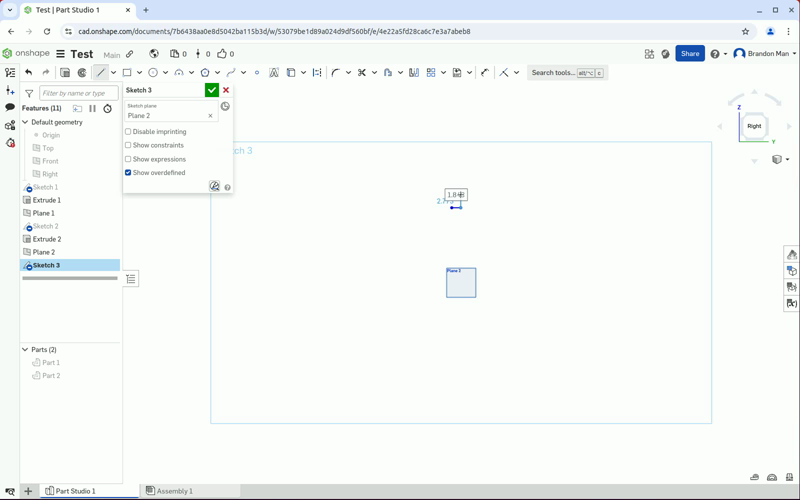
key_down(shift)
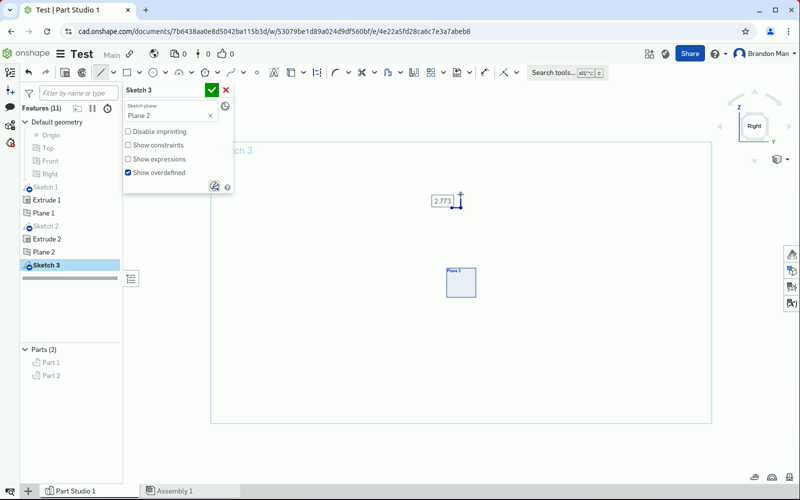
mouse_move(490, 194)
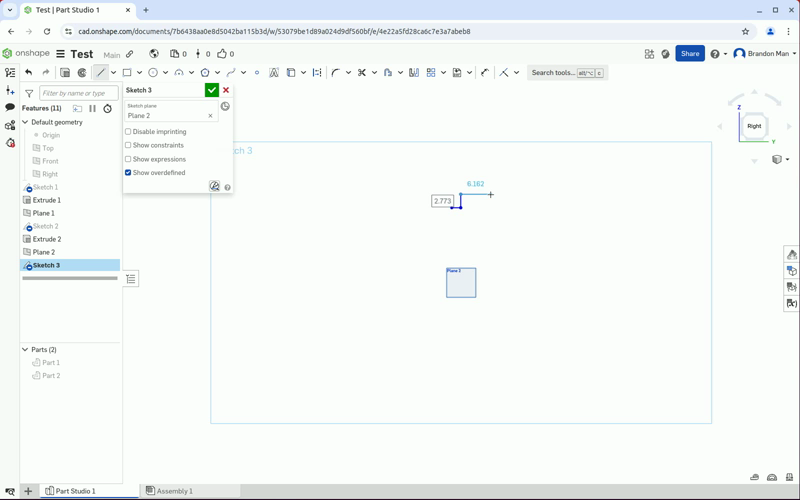
mouse_move(451, 194)
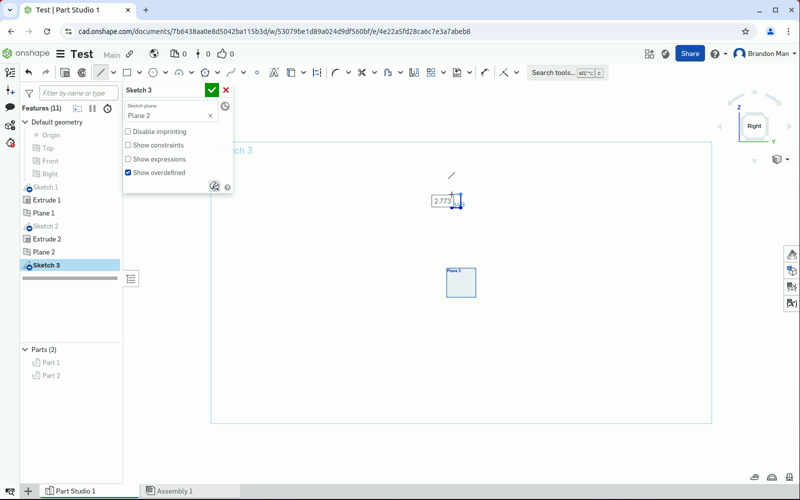
click(451, 194)
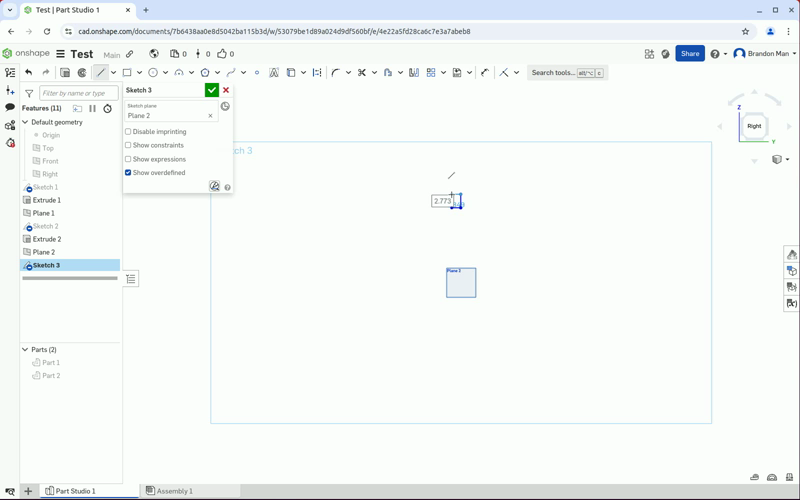
key_up(shift)
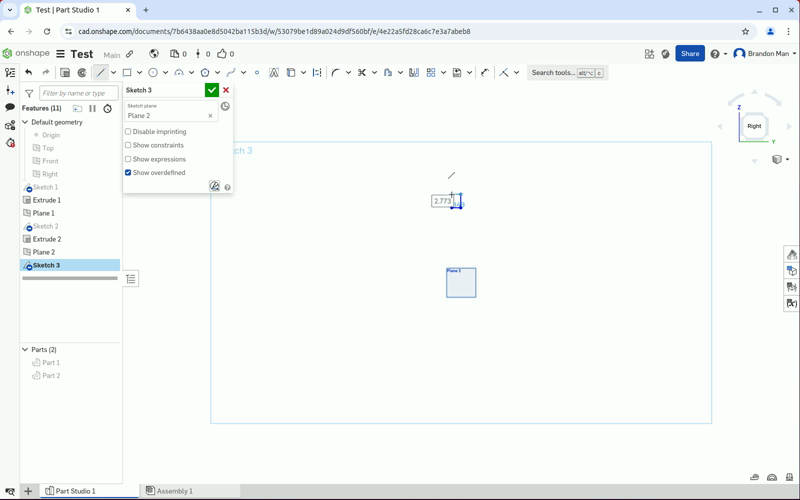
mouse_move(481, 194)
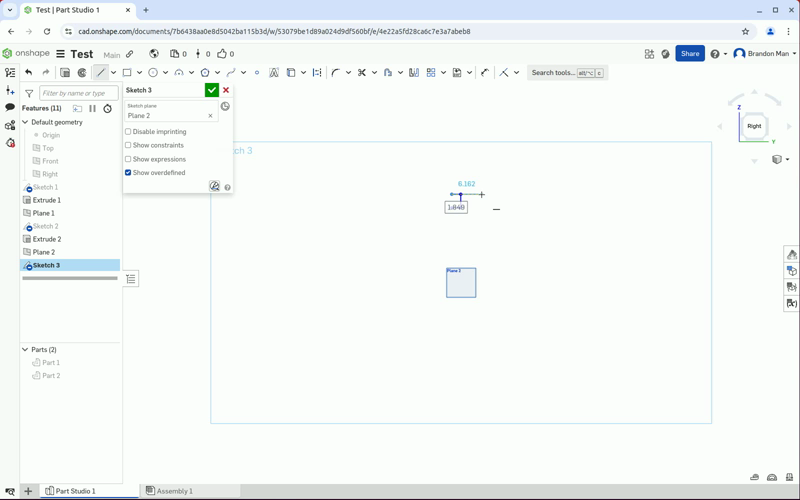
key_down(shift)
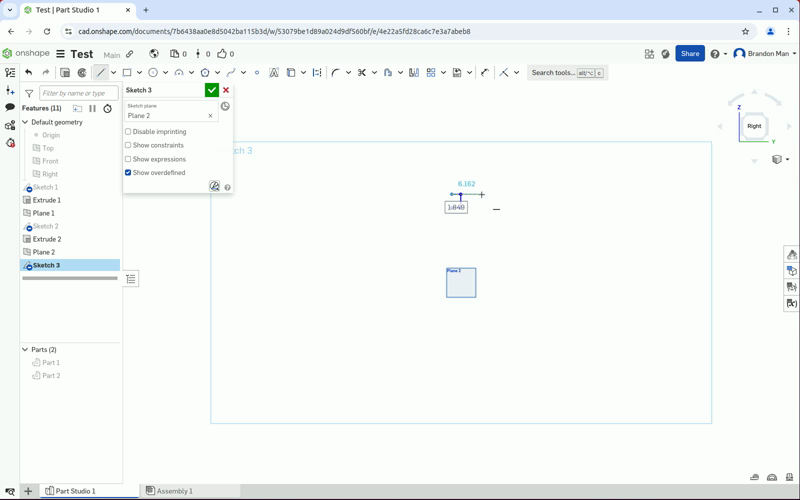
mouse_move(451, 207)
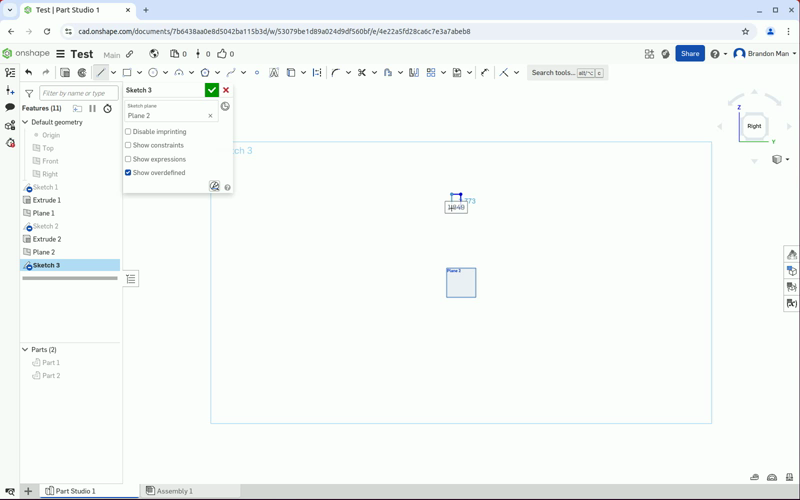
key_up(shift)
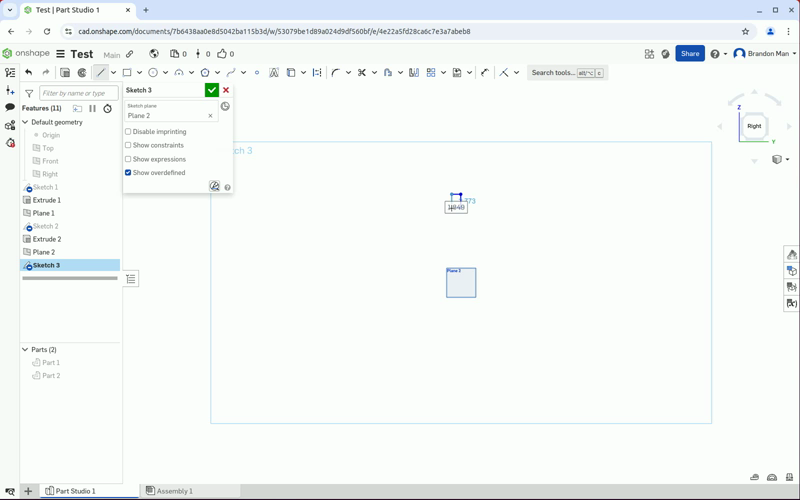
click(451, 207)
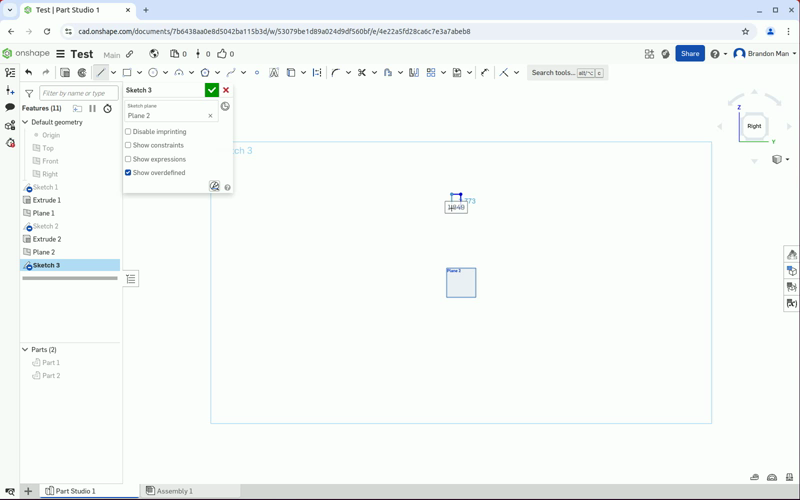
key(esc)
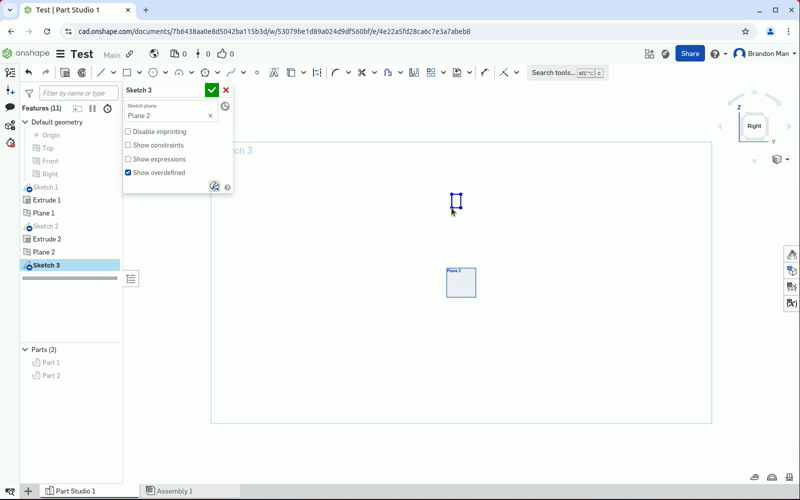
mouse_move(453, 204)
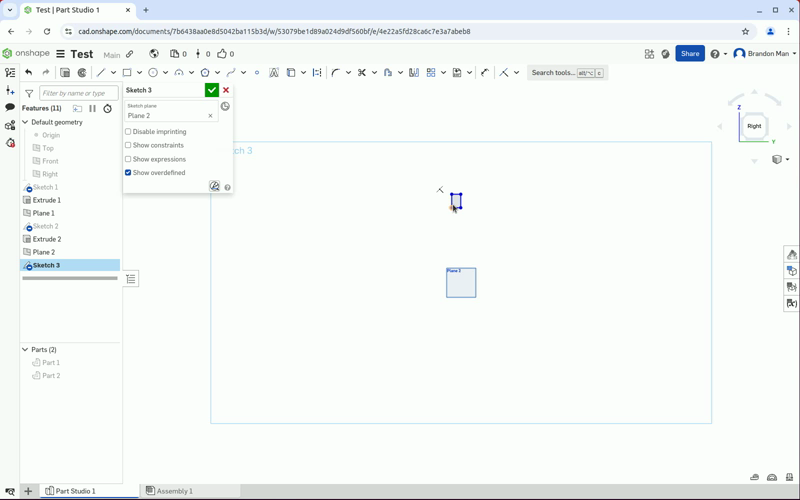
scroll(6)
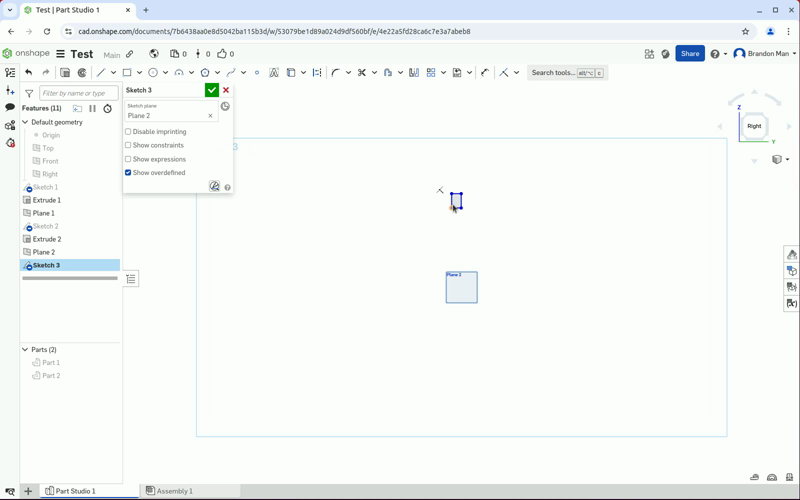
scroll(6)
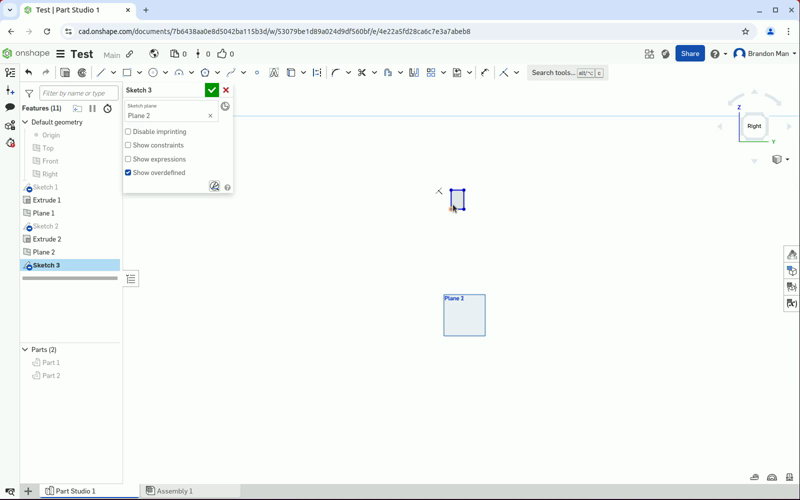
scroll(6)
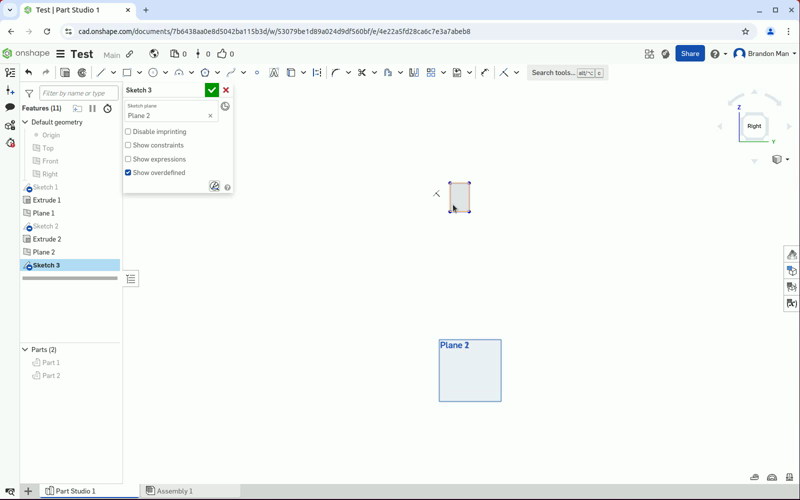
scroll(6)
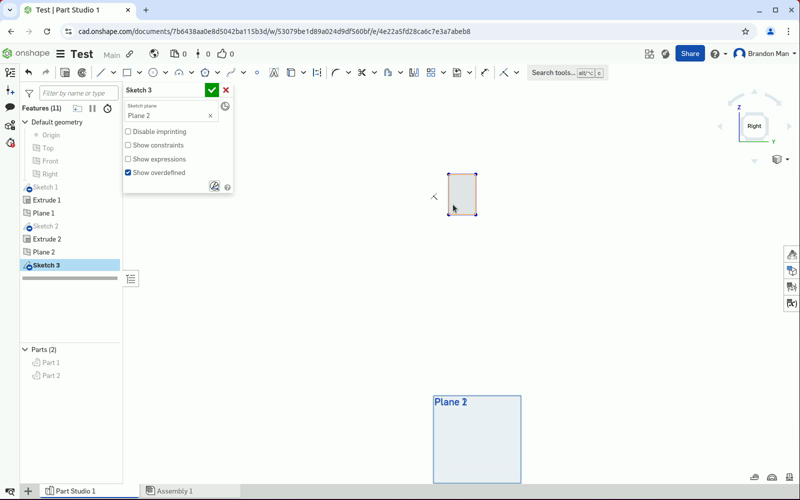
scroll(6)
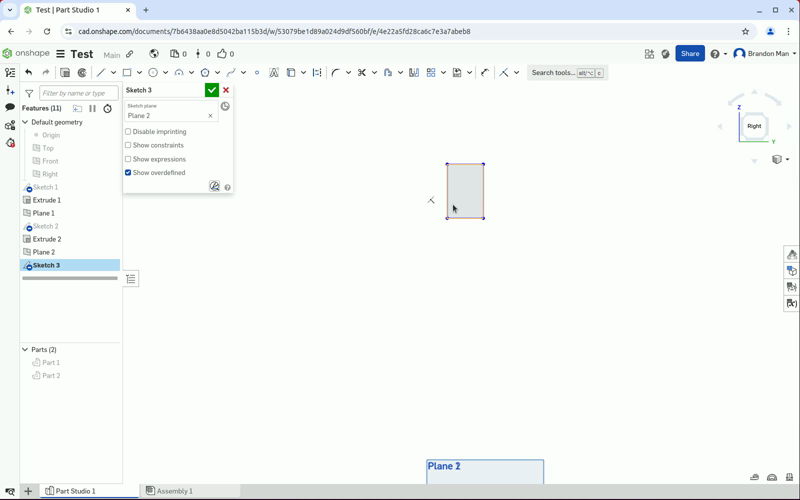
scroll(6)
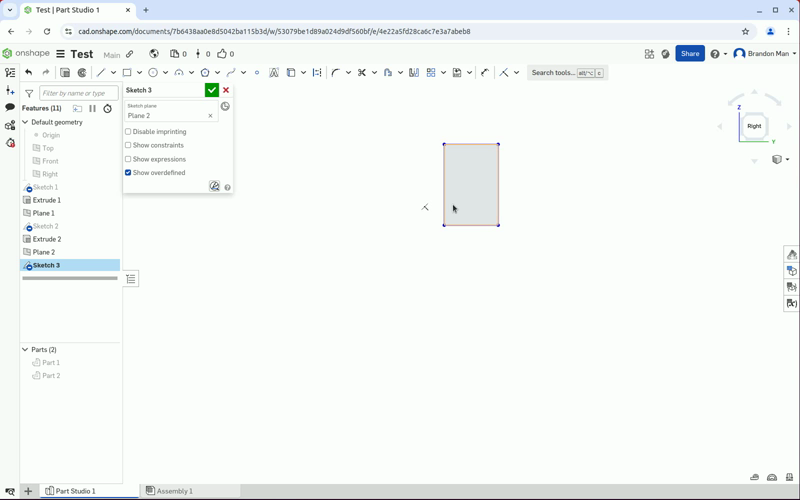
scroll(6)
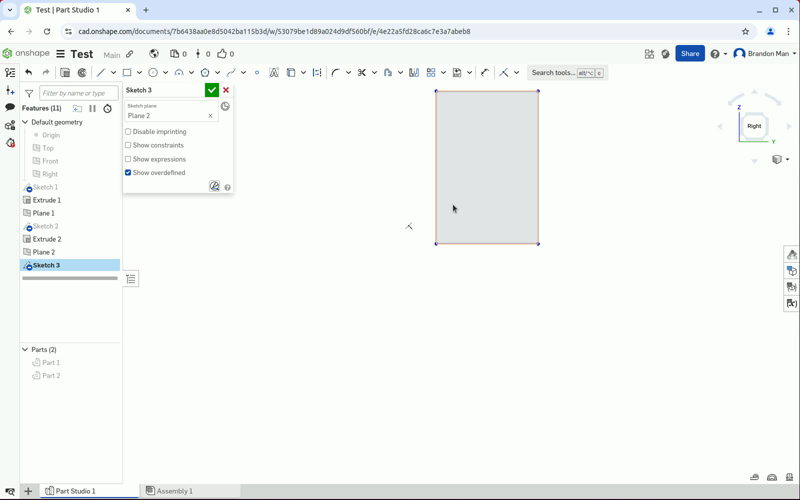
click(453, 204)
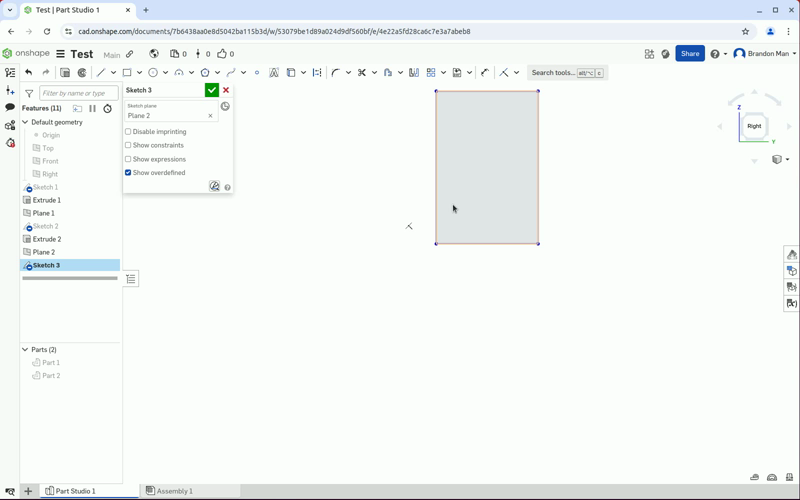
scroll(-6)
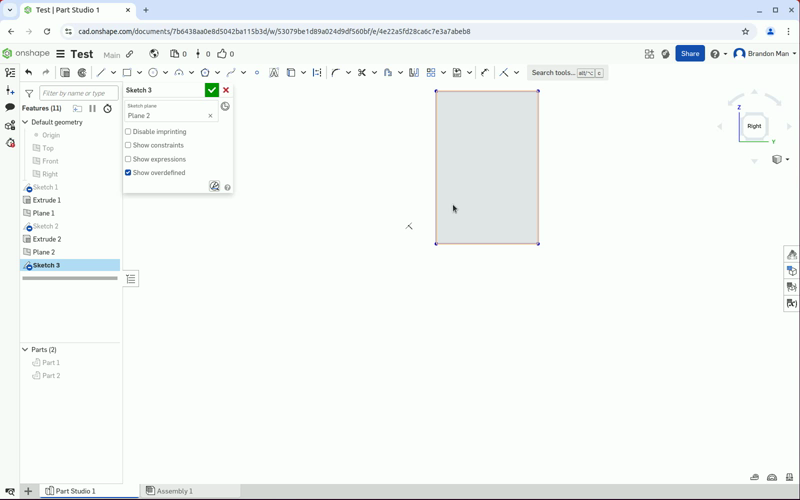
scroll(-6)
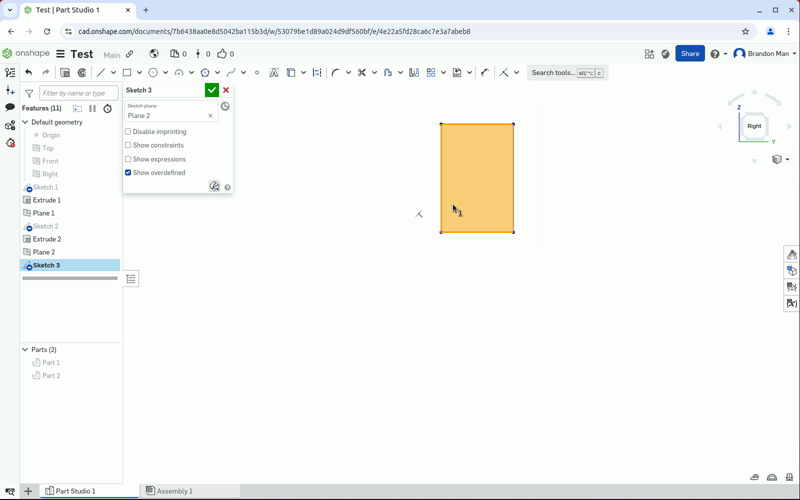
scroll(-6)
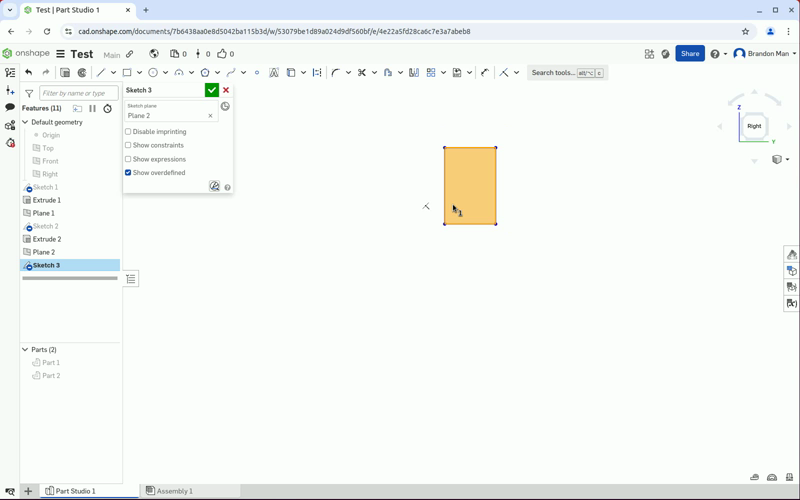
scroll(-6)
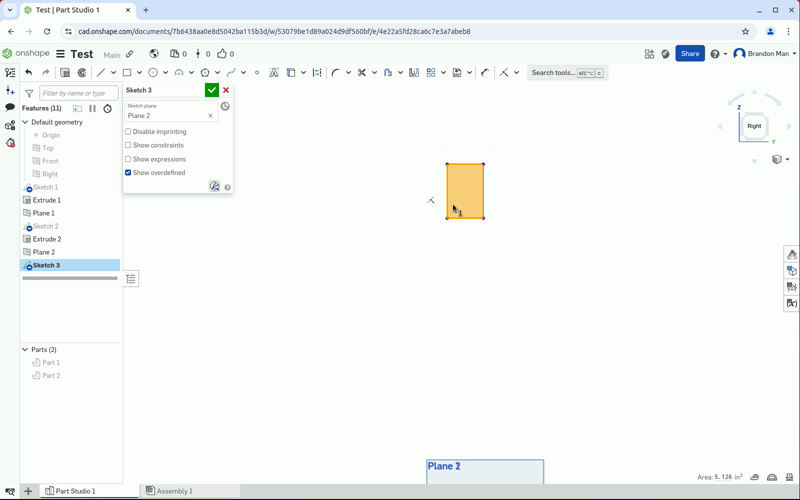
scroll(-6)
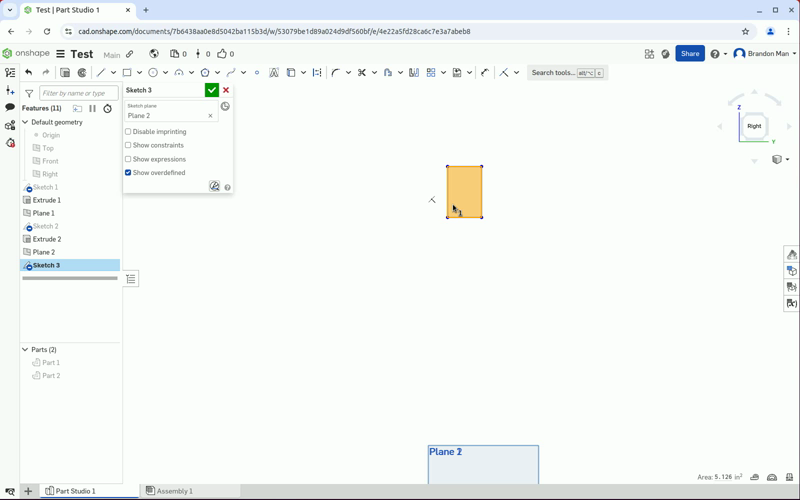
scroll(-6)
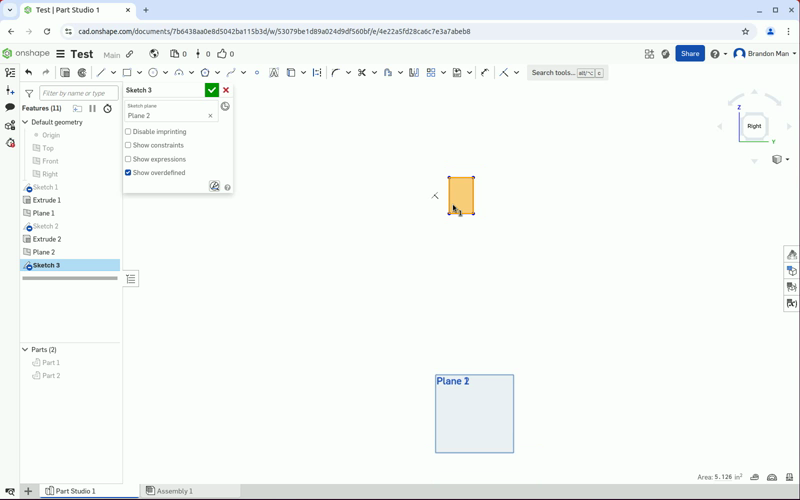
scroll(-6)
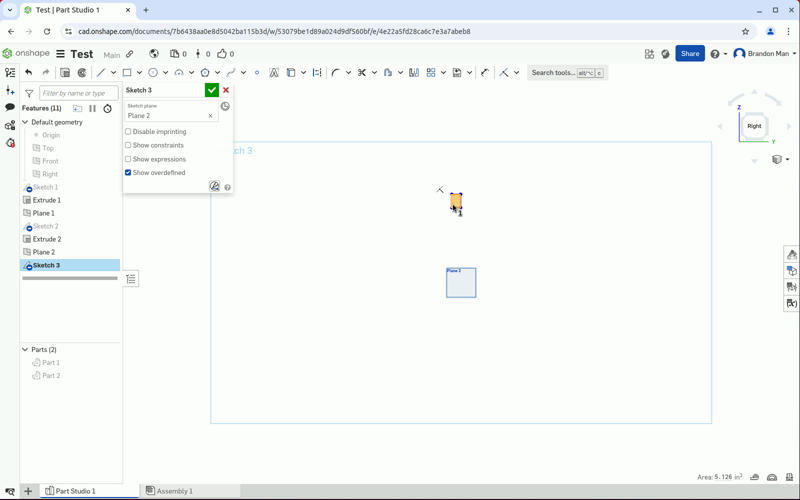
mouse_move(73, 352)
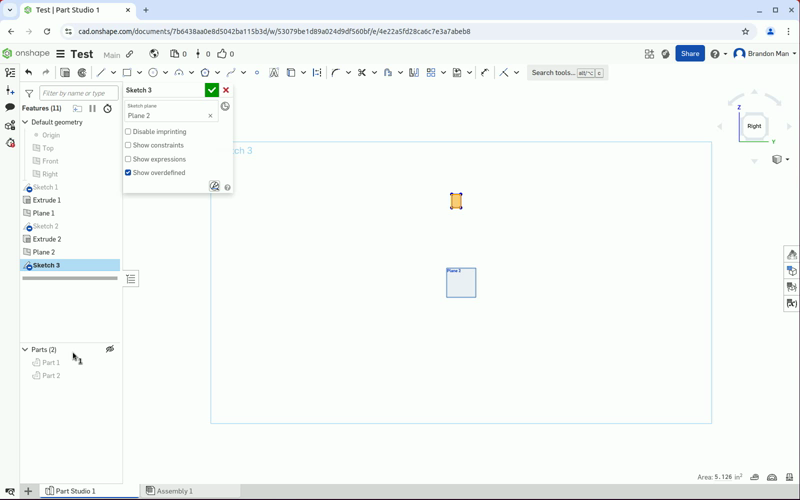
key(shift+y)
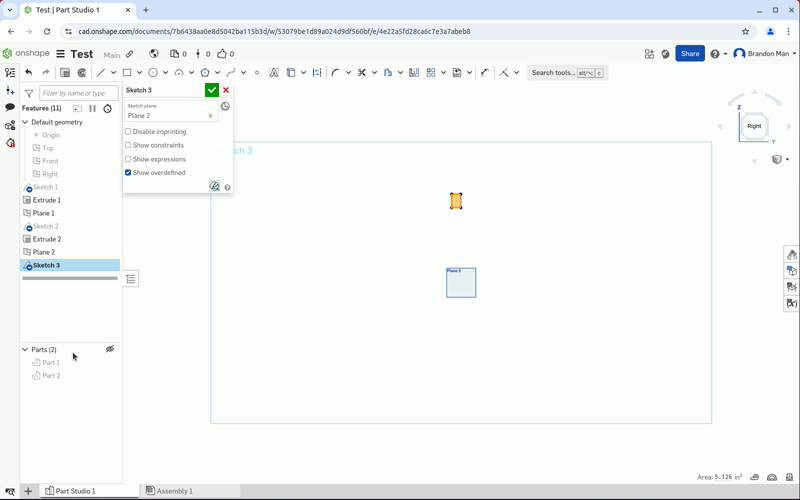
key(shift+e)
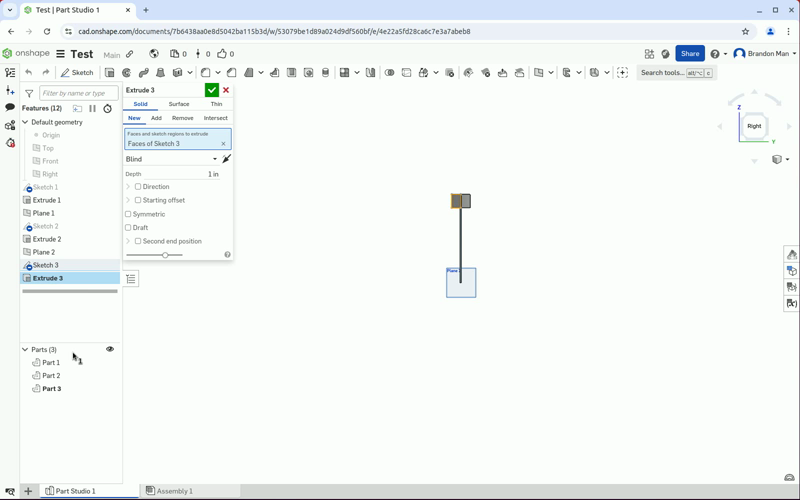
mouse_move(143, 106)
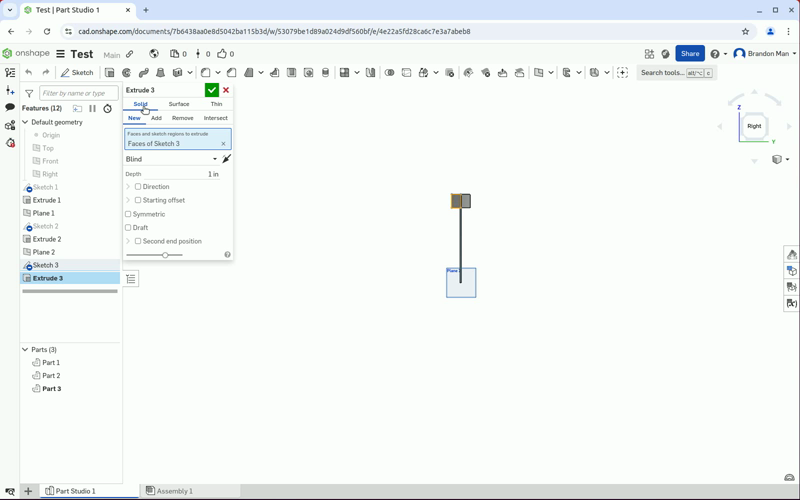
click(143, 106)
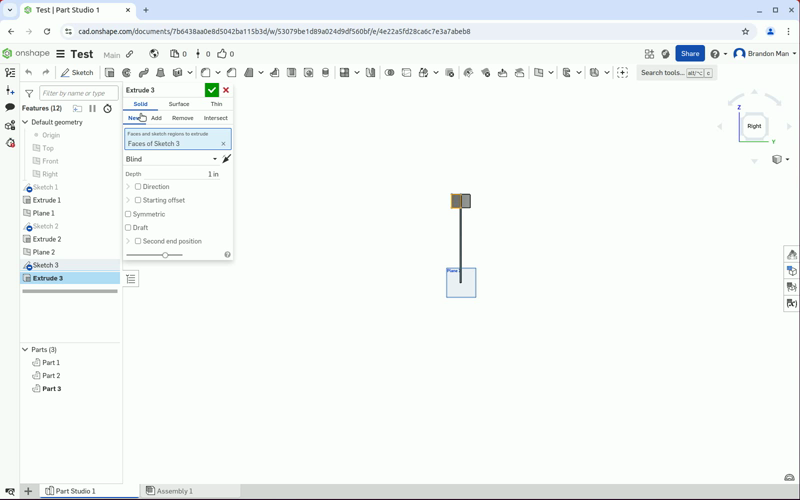
mouse_move(137, 120)
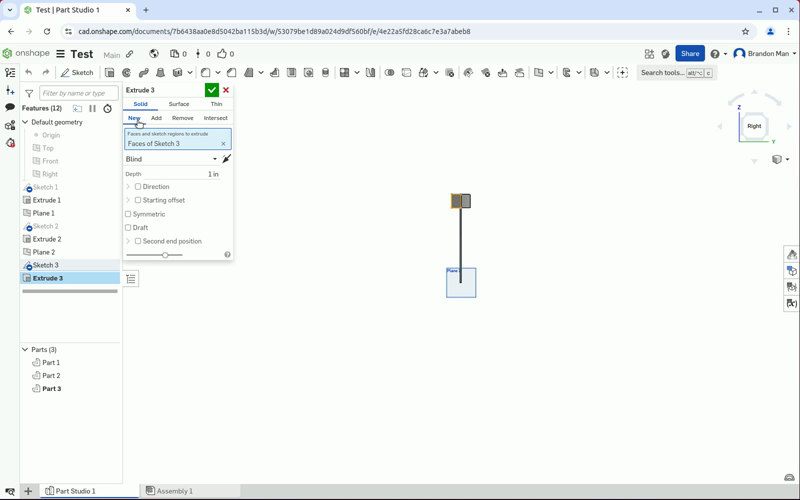
click(137, 120)
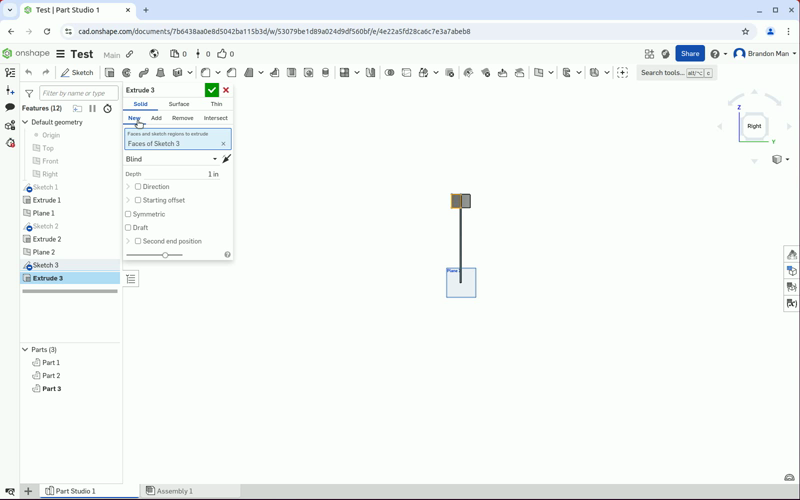
key(tab, 4)
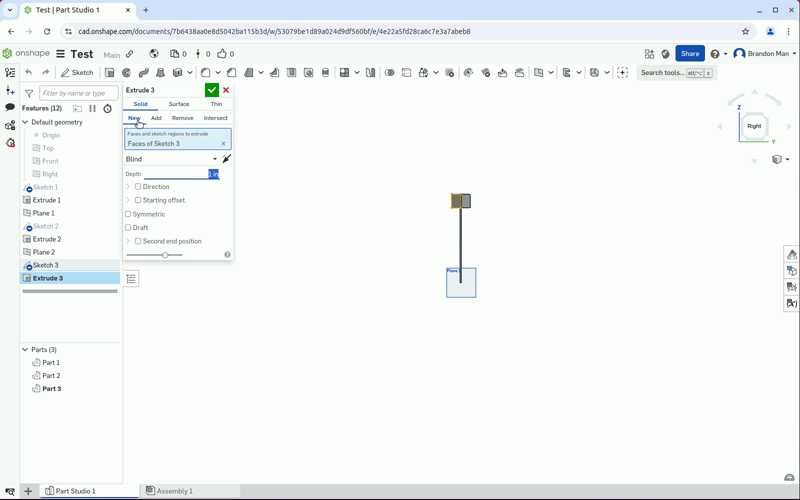
text(-0.241)
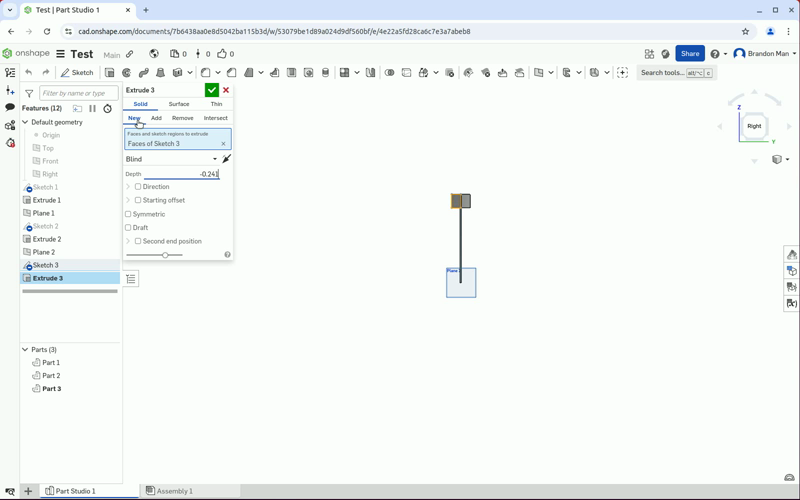
key(enter)
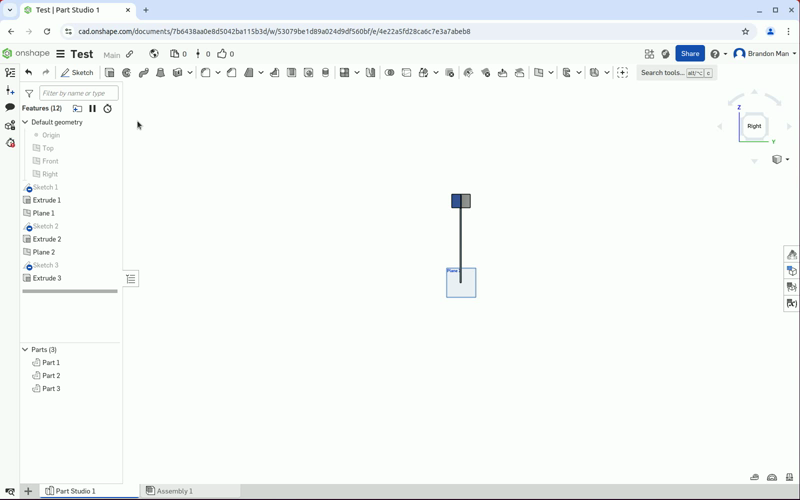
key(shift+h)
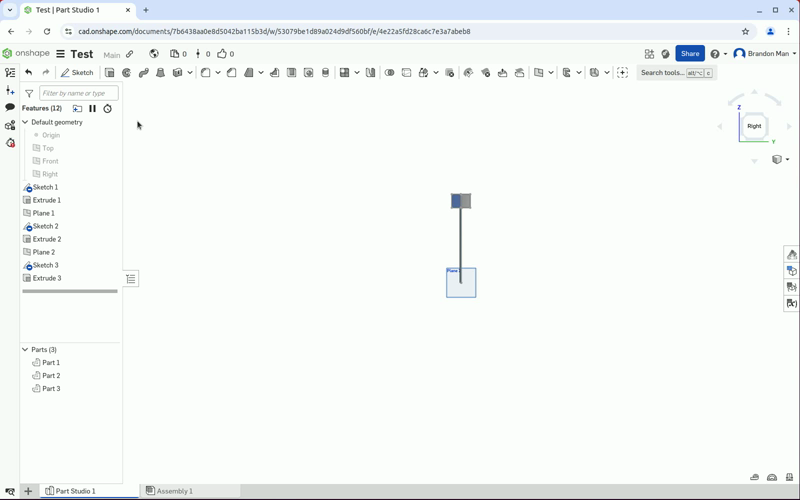
key(shift+h)
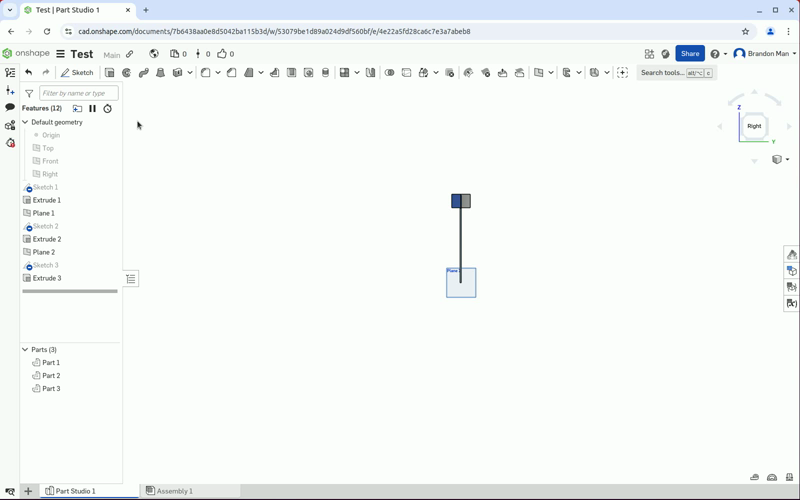
mouse_move(73, 189)
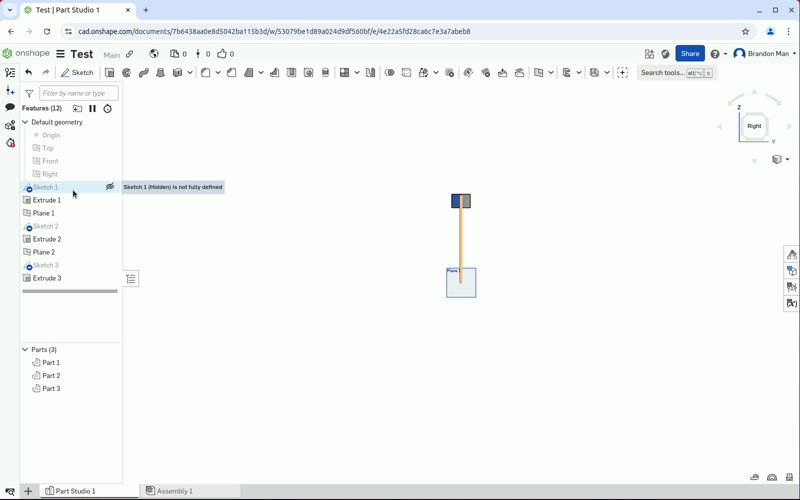
click(73, 189)
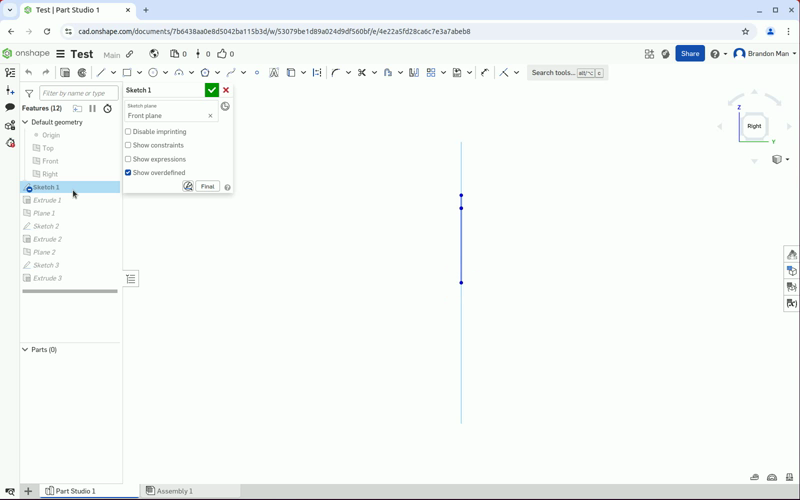
mouse_move(229, 92)
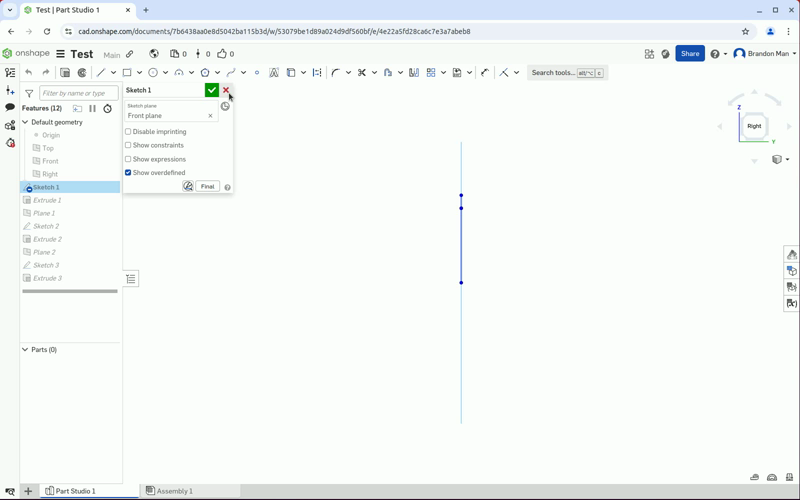
click(229, 92)
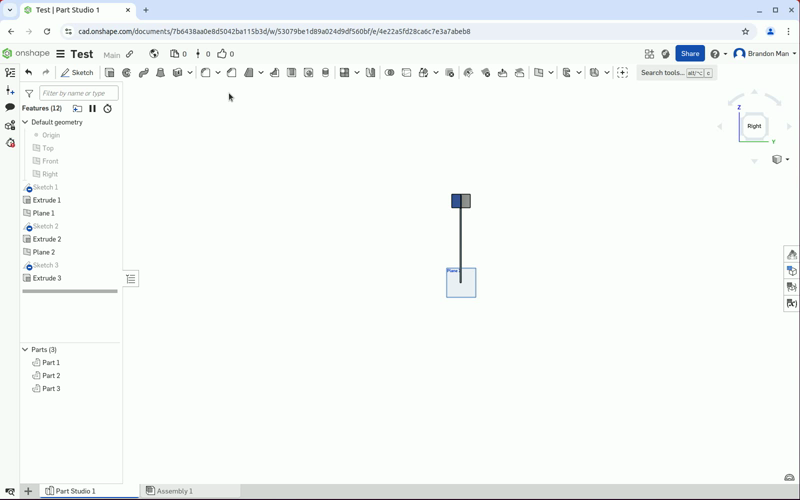
mouse_move(541, 75)
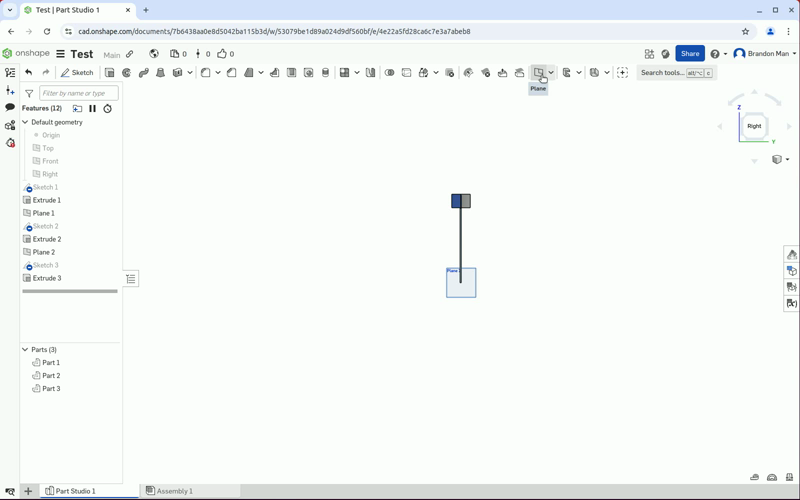
click(541, 75)
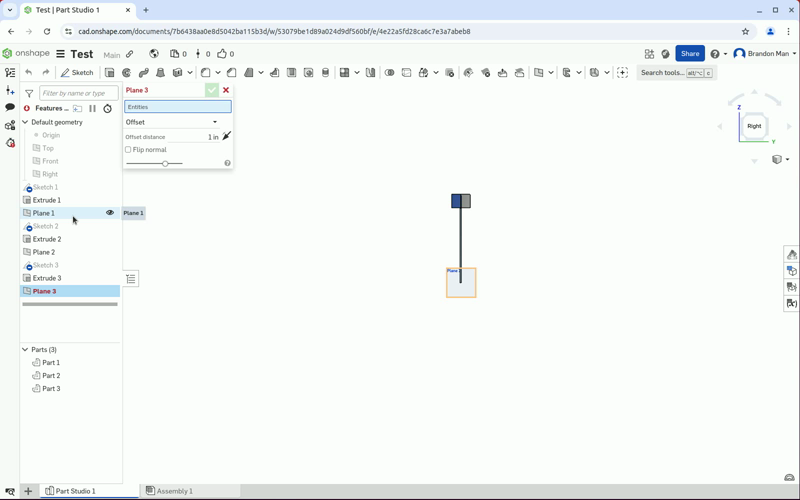
scroll(3)
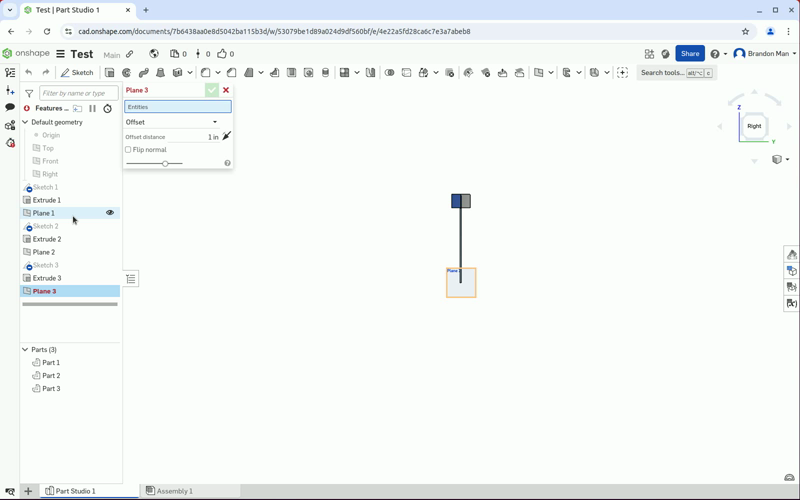
mouse_move(73, 176)
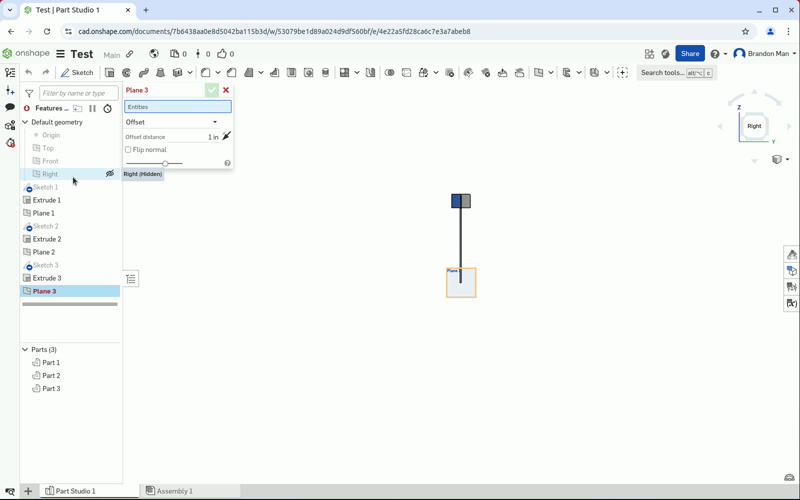
click(73, 176)
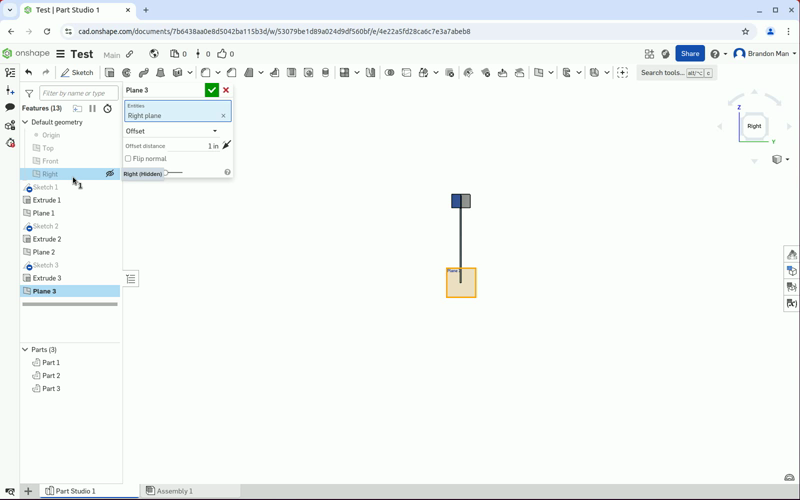
key(tab, 2)
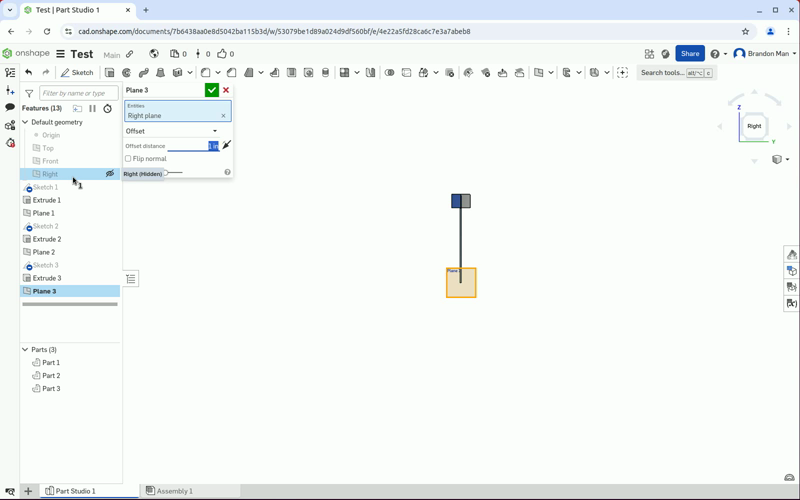
text(23.108)
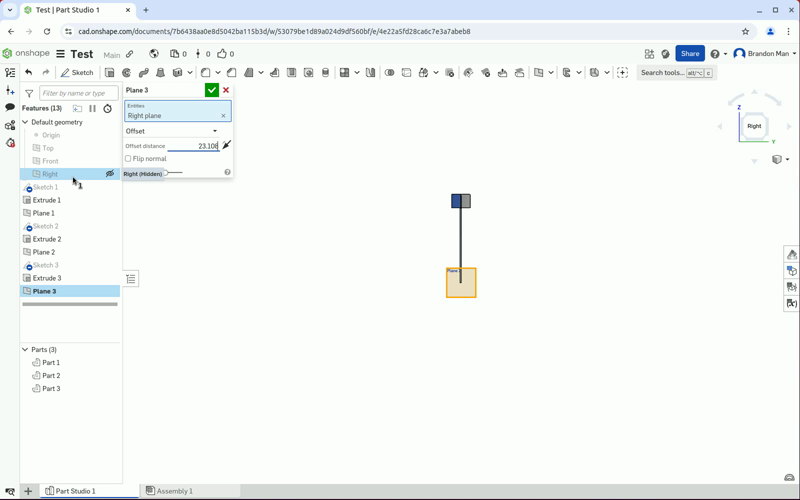
key(enter, 2)
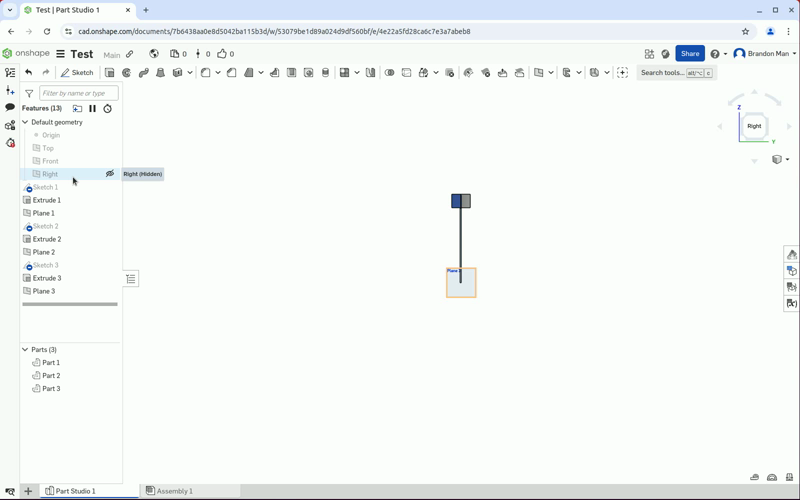
key(shift+s)
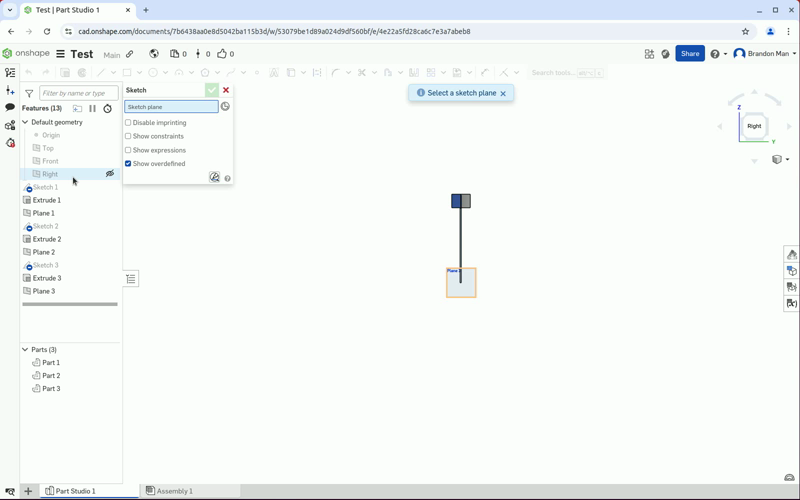
mouse_move(73, 293)
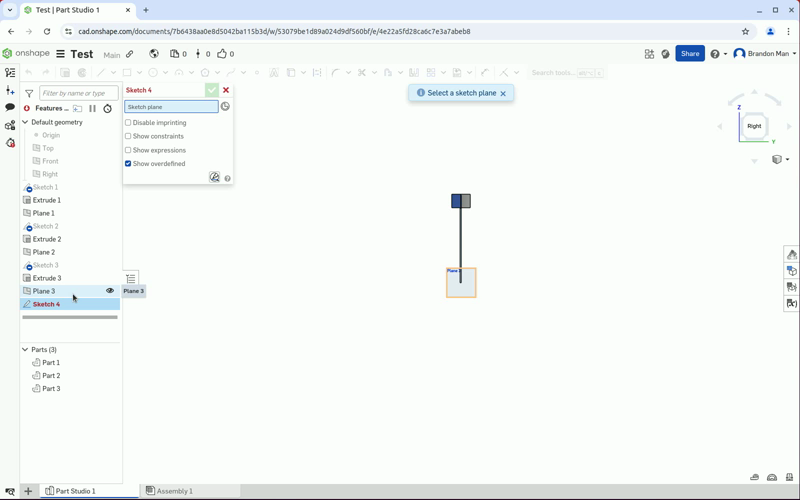
click(73, 293)
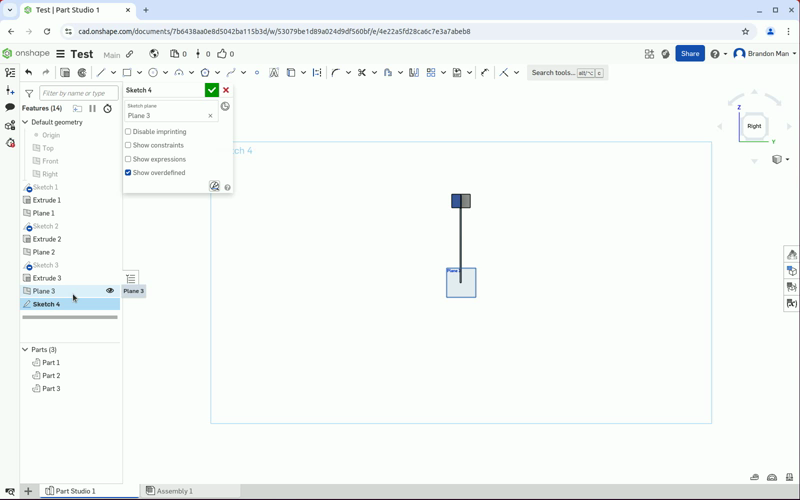
mouse_move(73, 352)
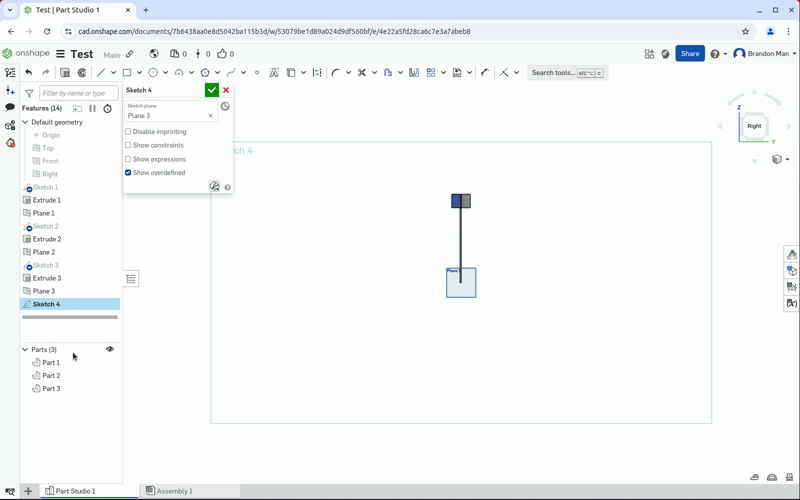
key(y)
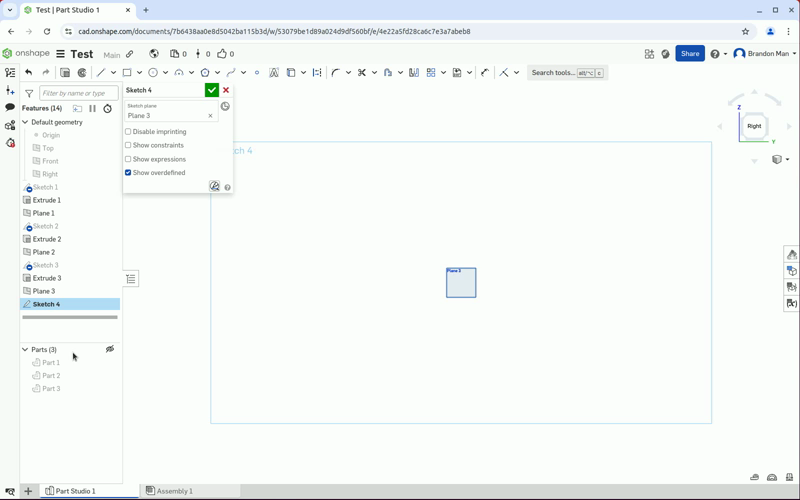
key(l)
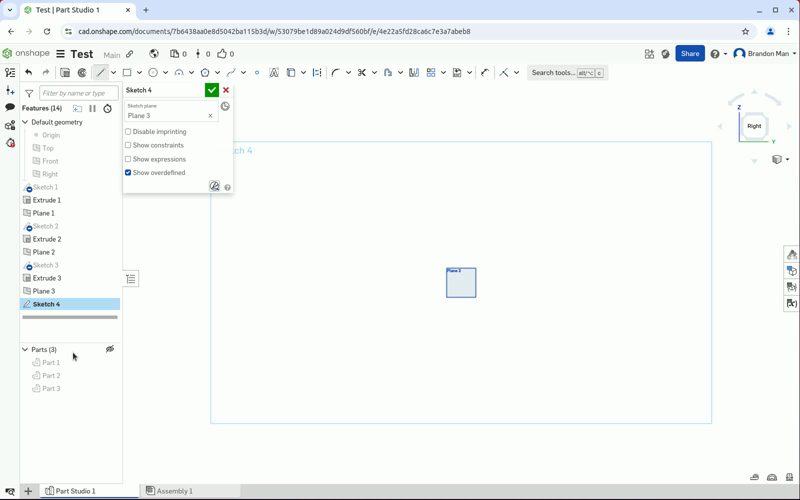
key_down(shift)
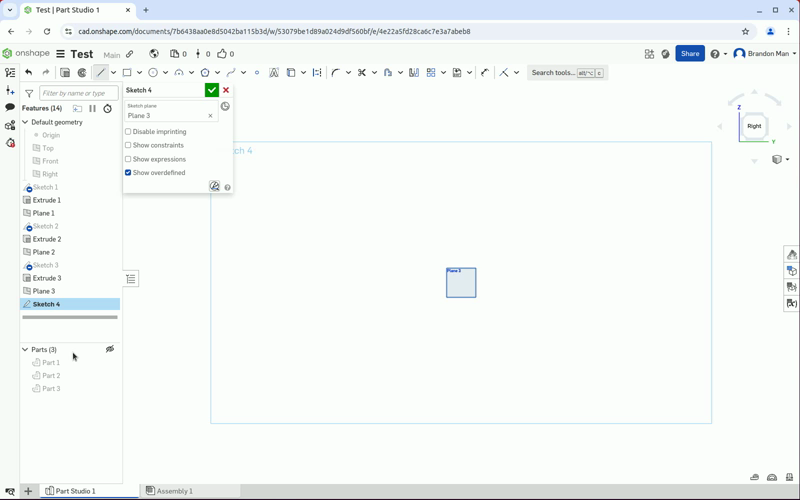
mouse_move(460, 282)
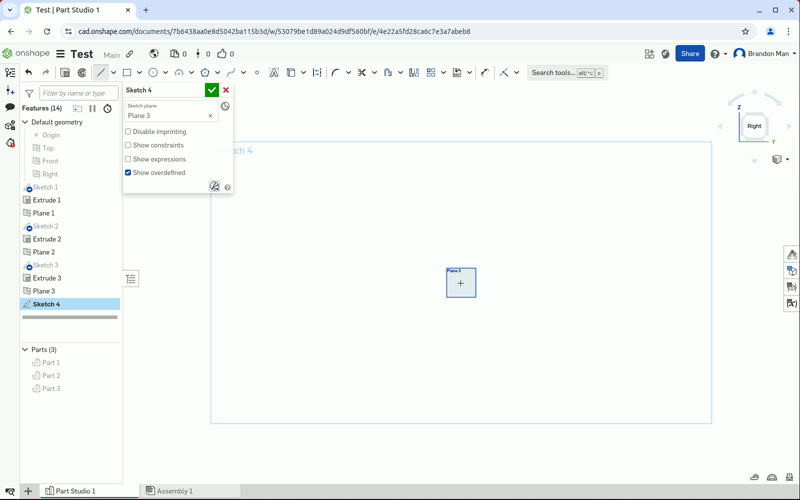
click(460, 282)
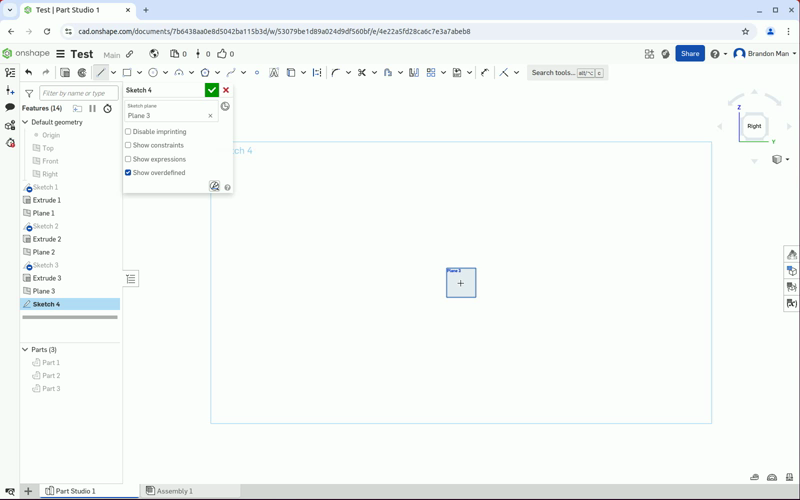
key_up(shift)
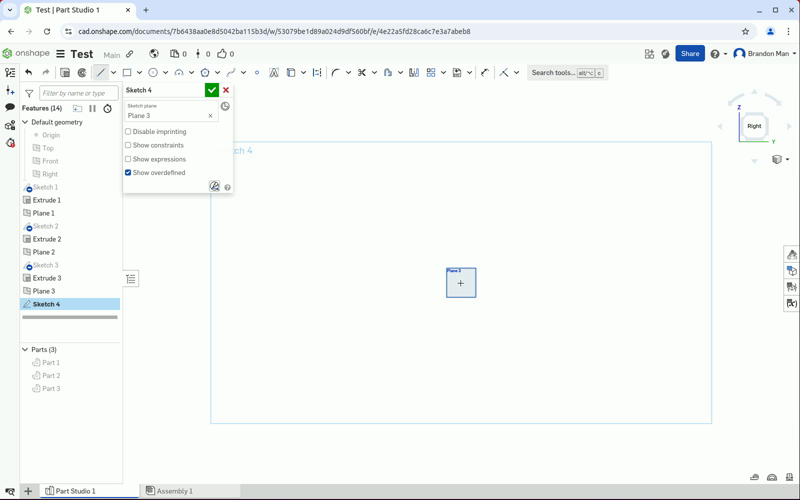
key_down(shift)
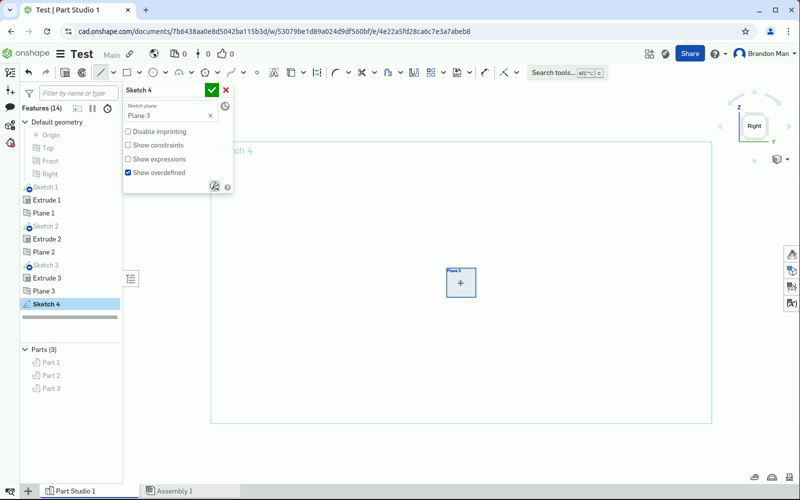
mouse_move(490, 282)
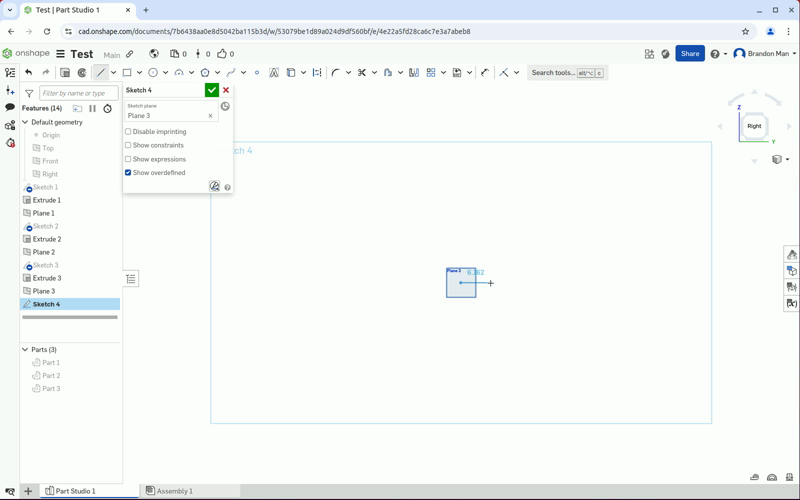
mouse_move(462, 282)
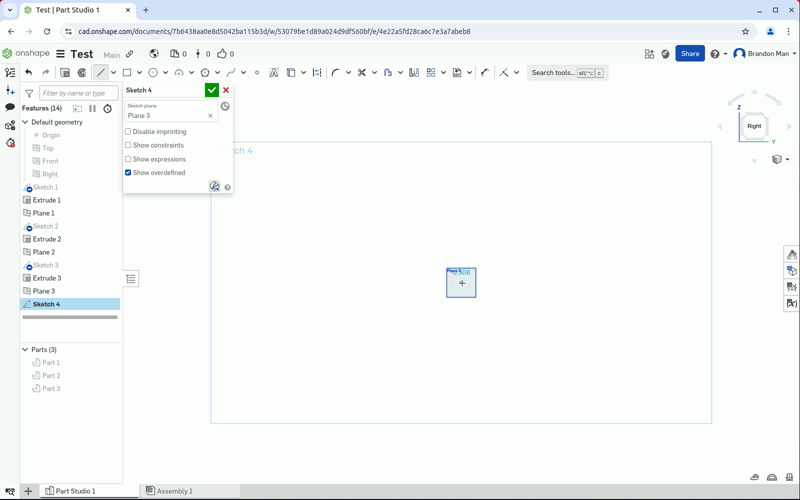
scroll(6)
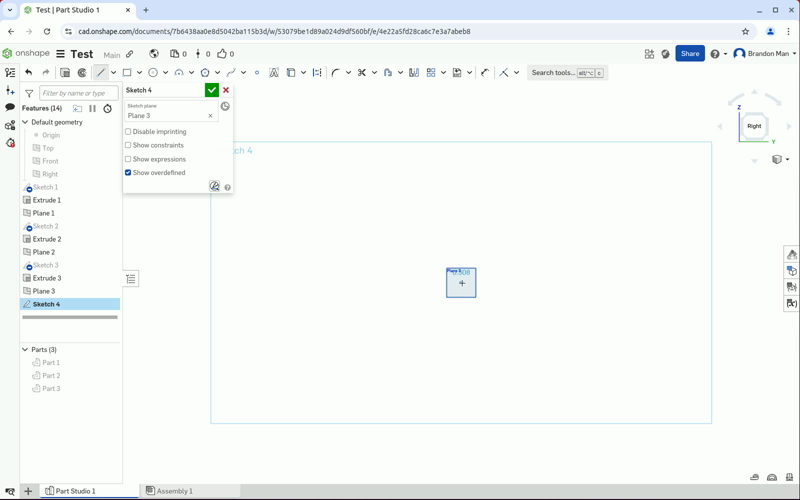
scroll(6)
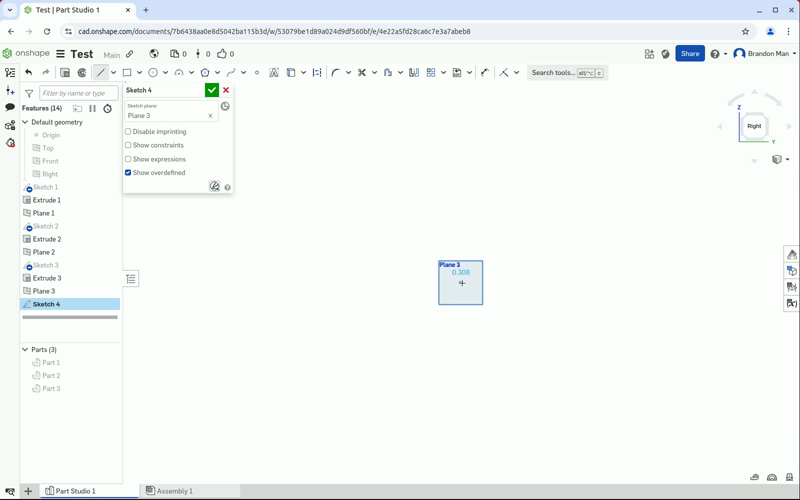
scroll(6)
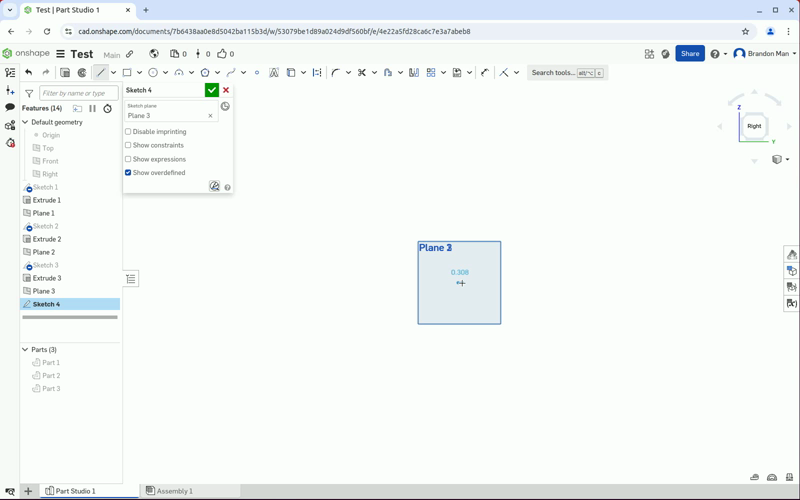
scroll(6)
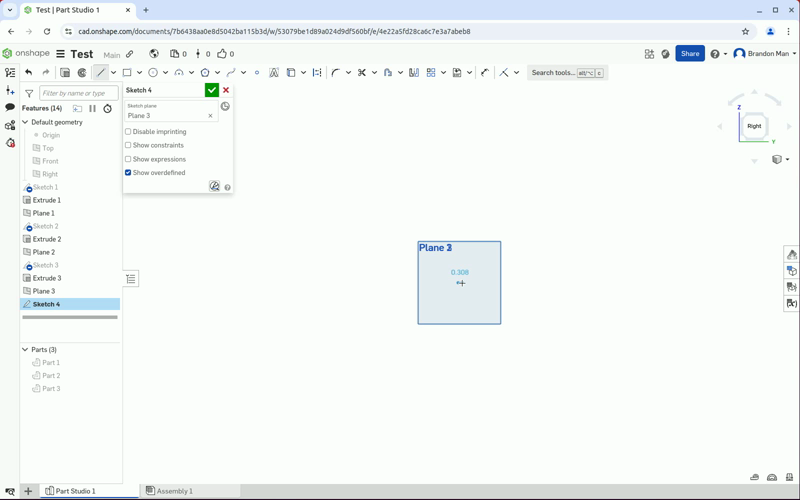
scroll(6)
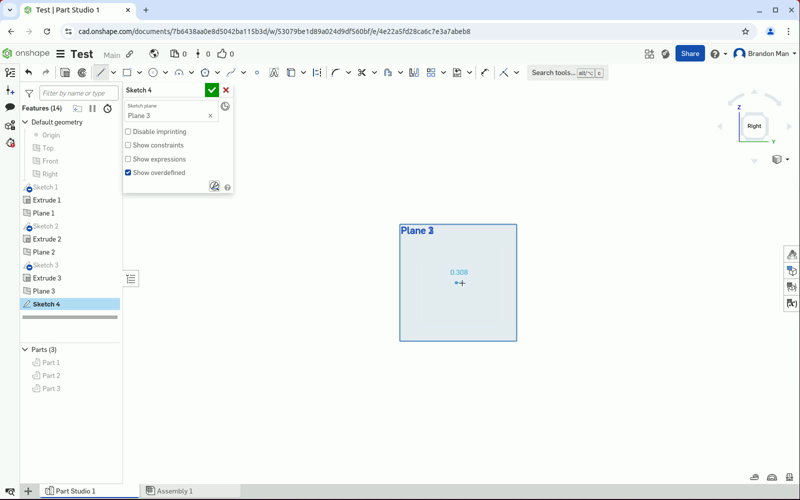
scroll(6)
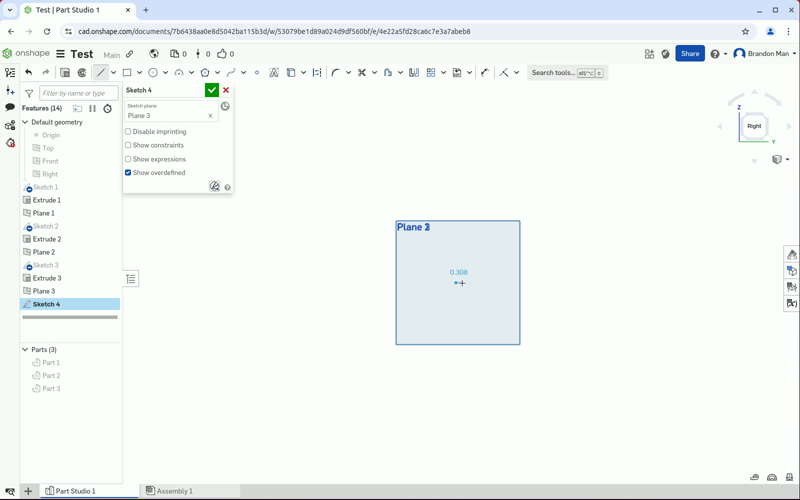
scroll(6)
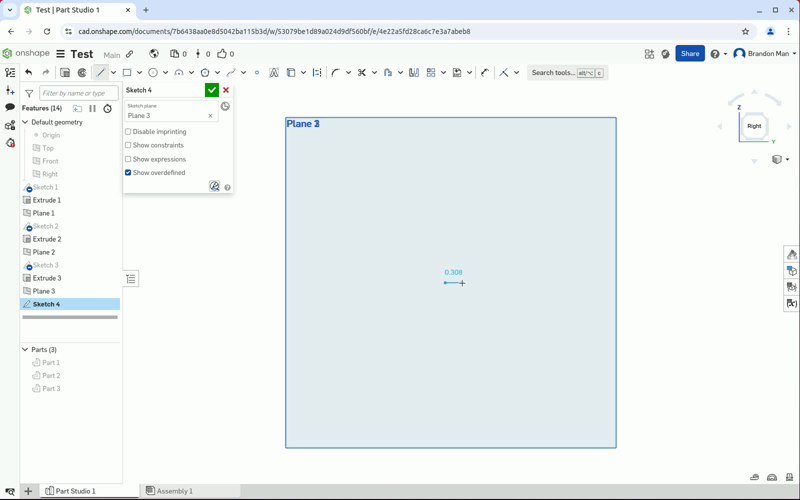
click(462, 282)
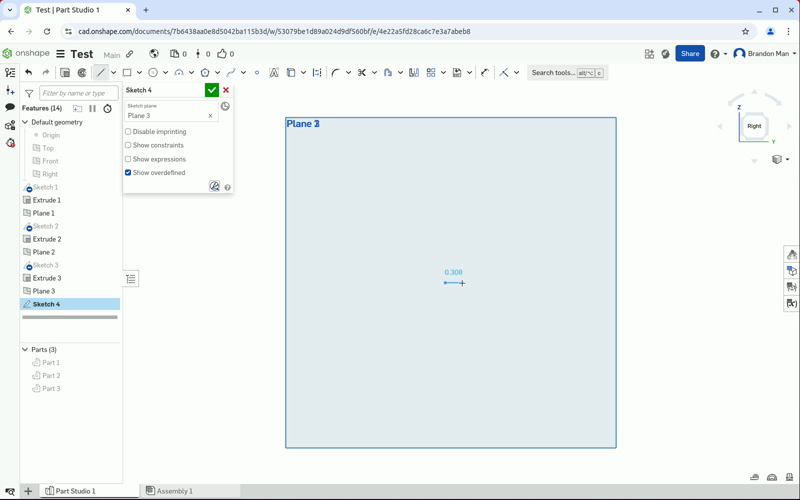
scroll(-6)
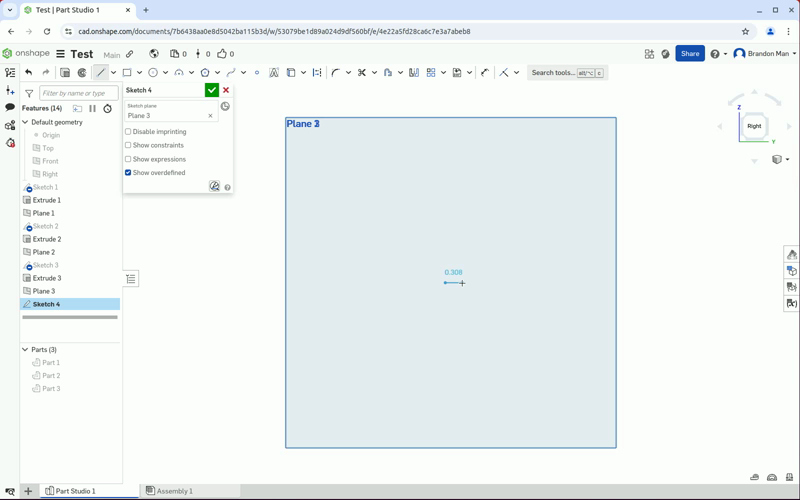
scroll(-6)
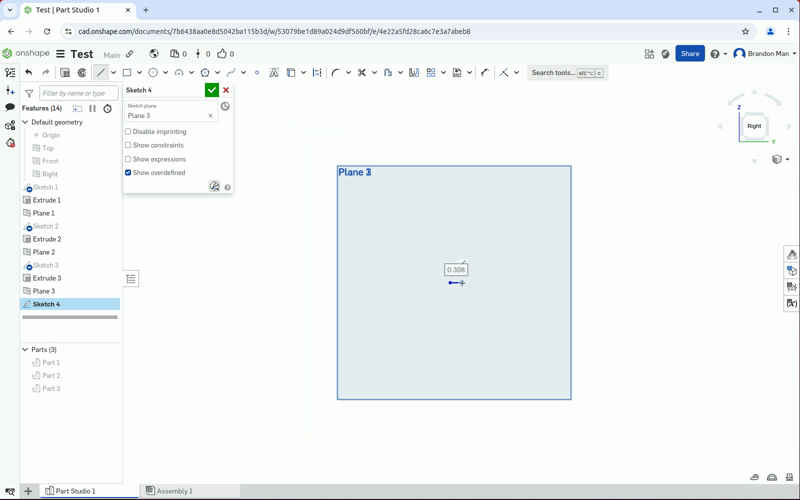
scroll(-6)
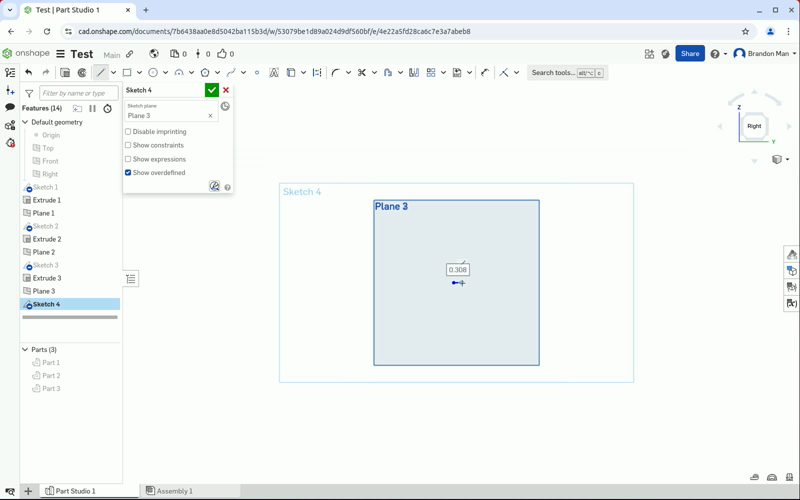
scroll(-6)
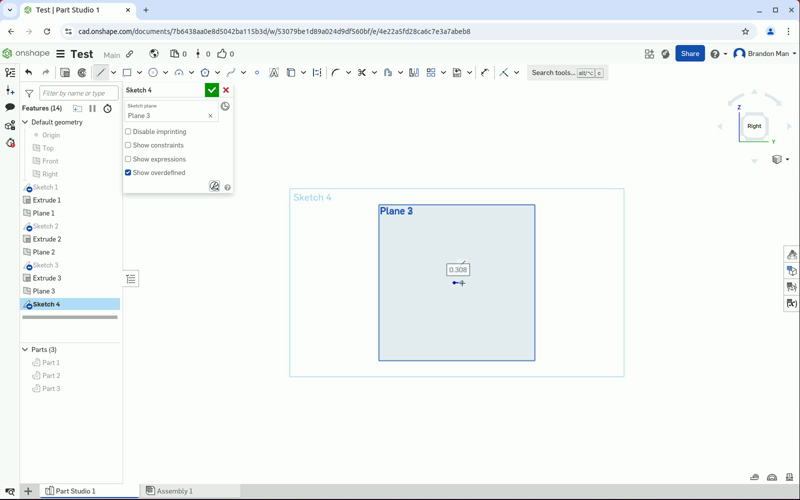
scroll(-6)
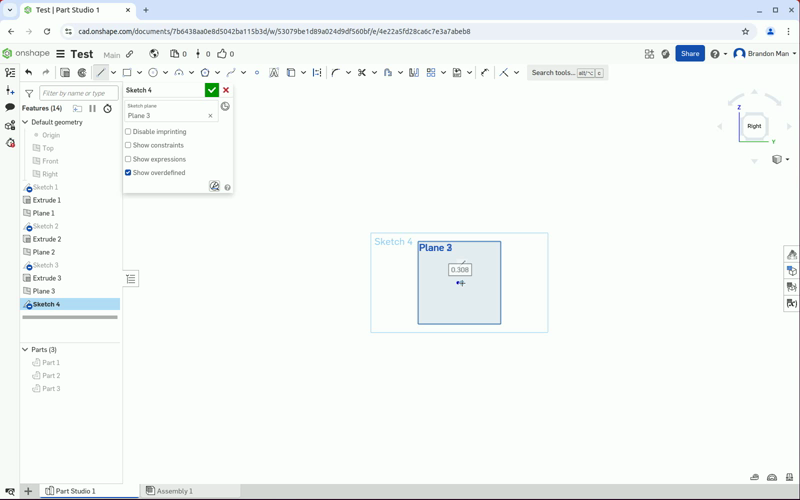
scroll(-6)
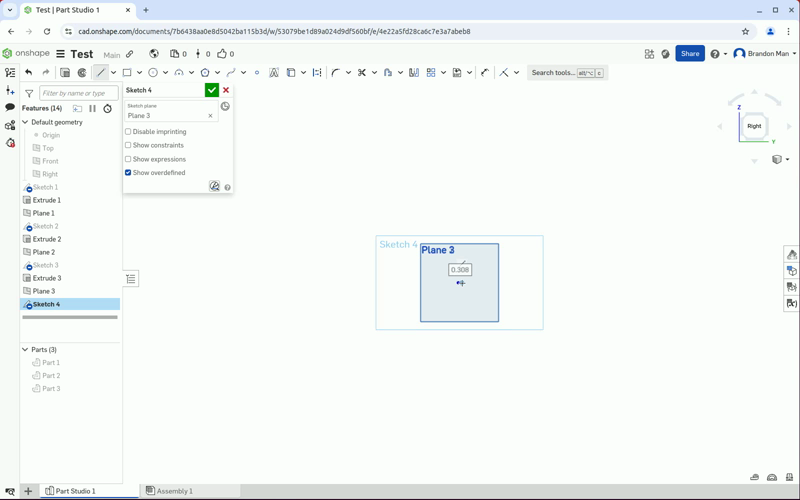
scroll(-6)
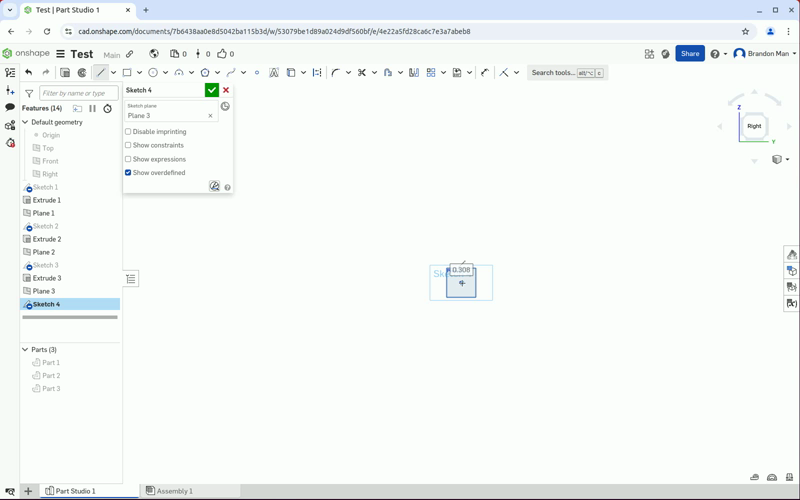
key_up(shift)
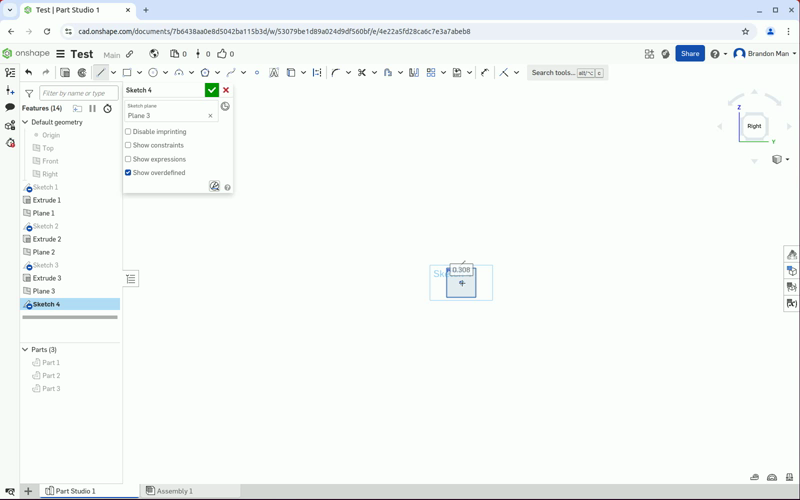
key_down(shift)
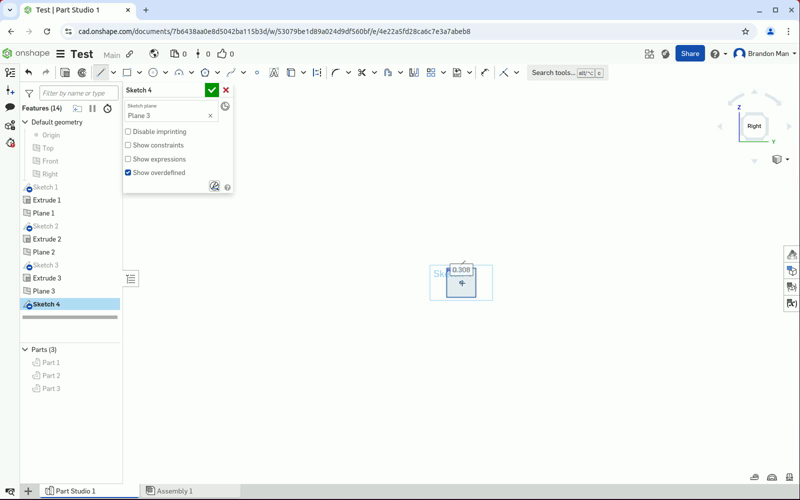
mouse_move(462, 207)
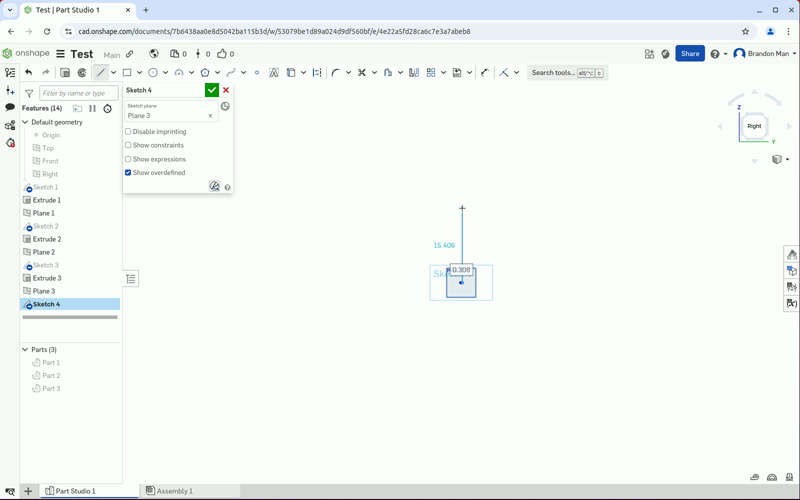
click(462, 207)
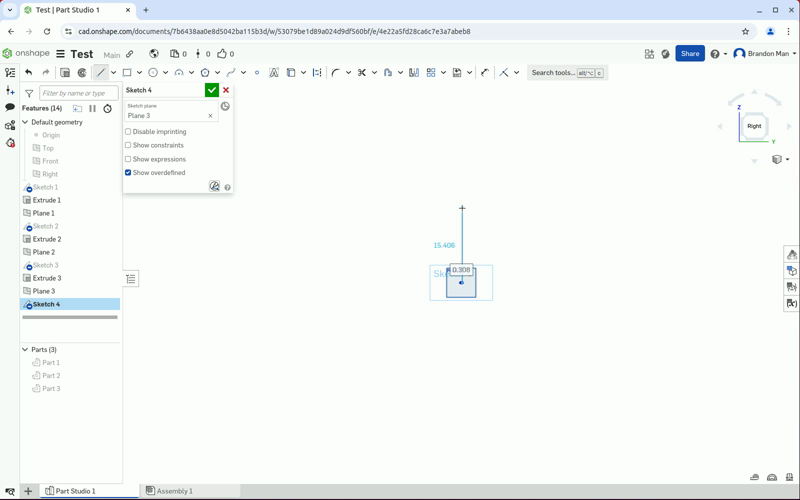
key_up(shift)
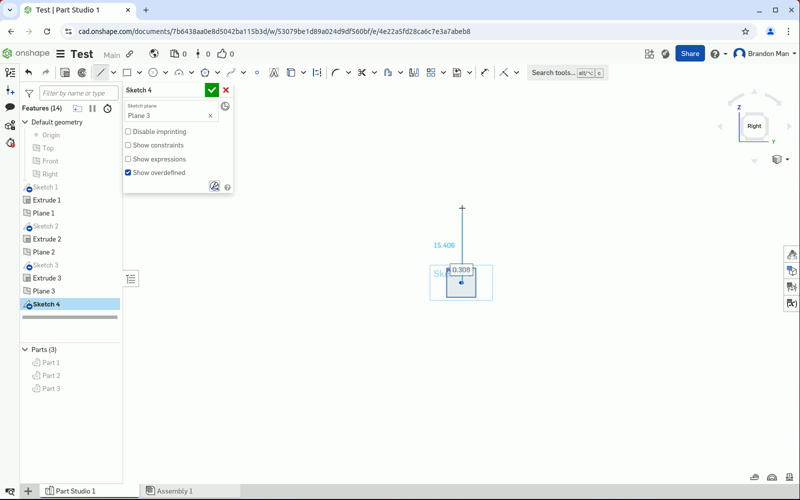
key_down(shift)
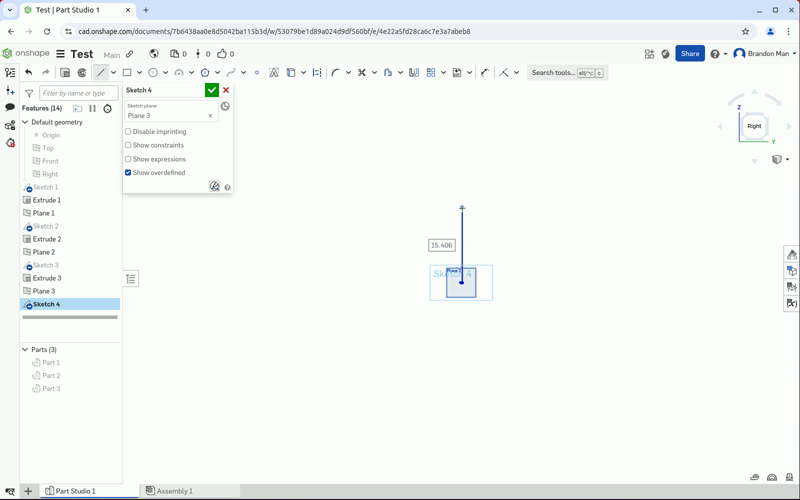
mouse_move(492, 207)
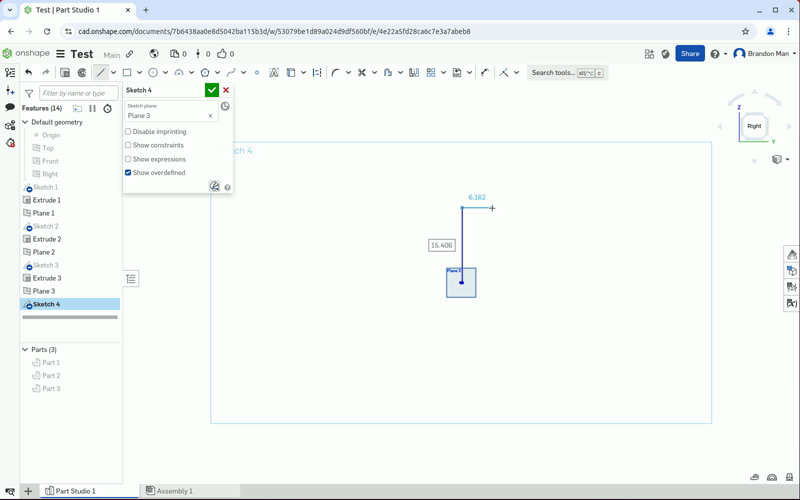
mouse_move(460, 207)
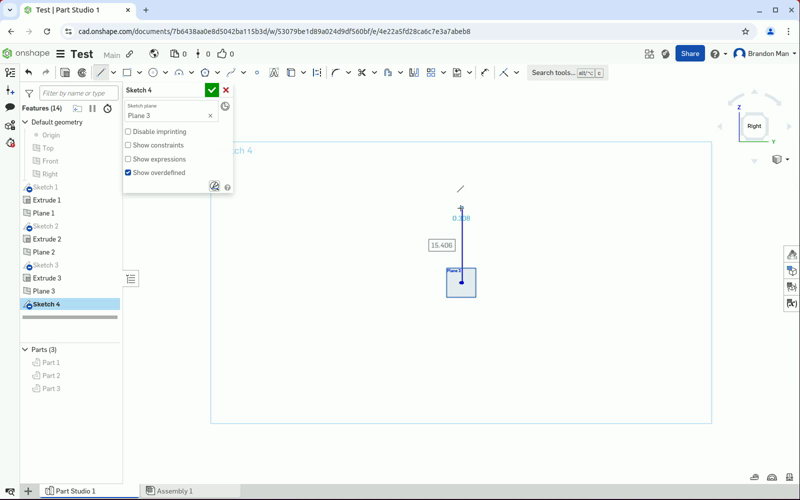
scroll(6)
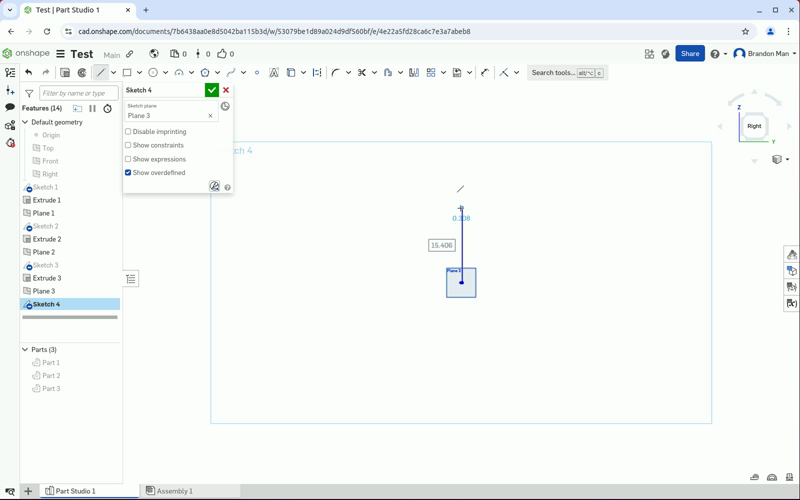
scroll(6)
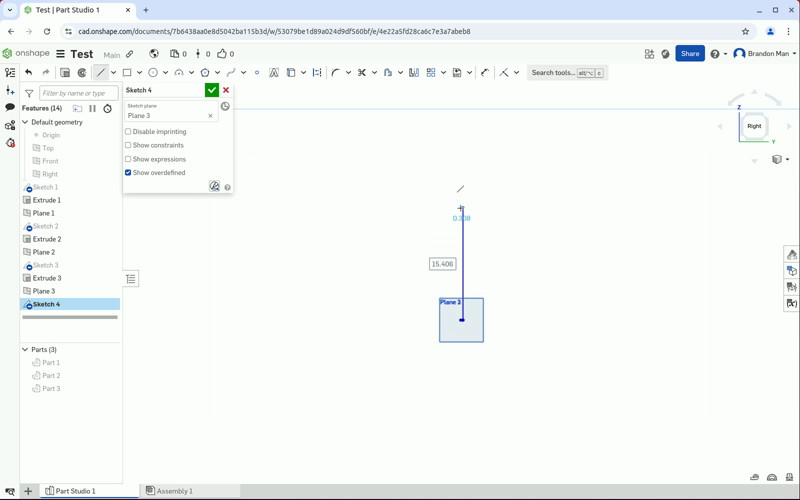
scroll(6)
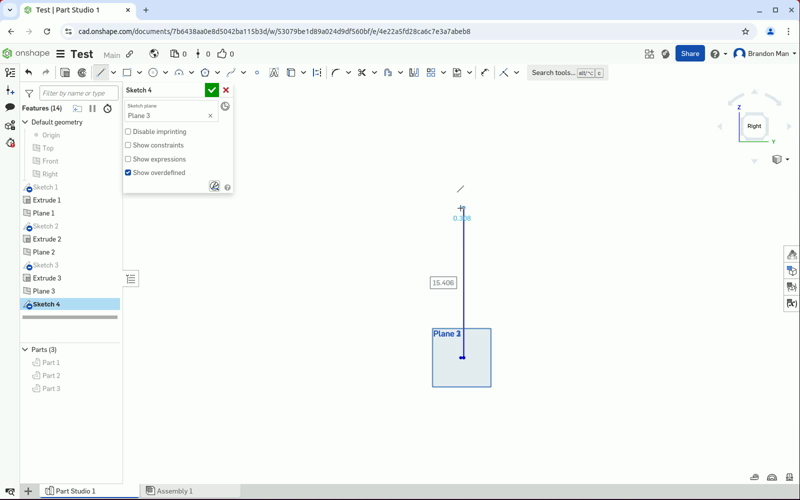
scroll(6)
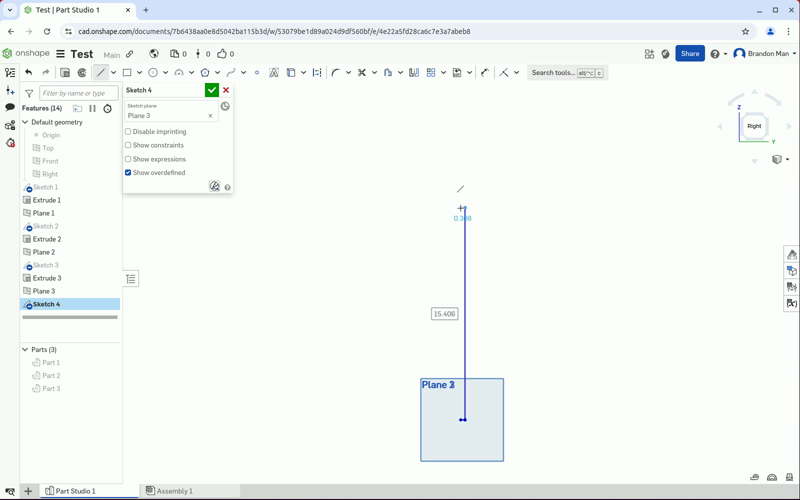
scroll(6)
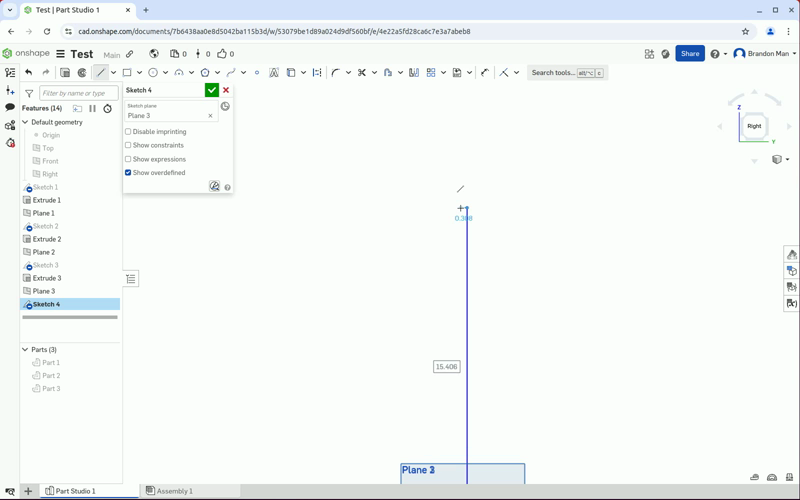
scroll(6)
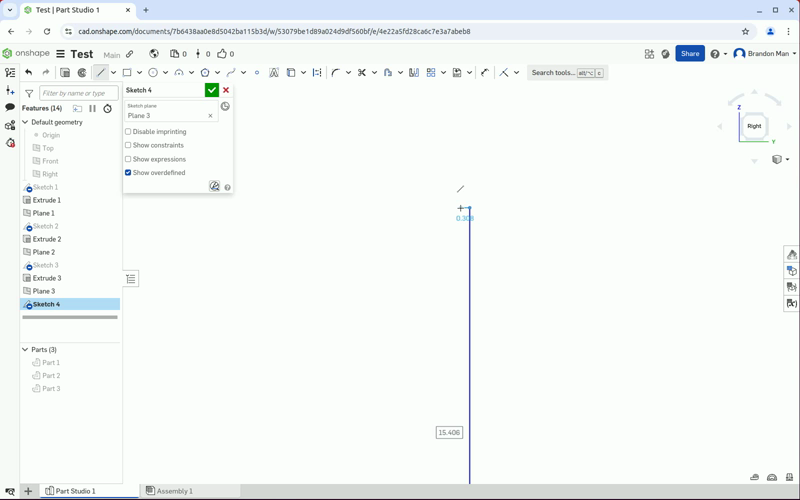
scroll(6)
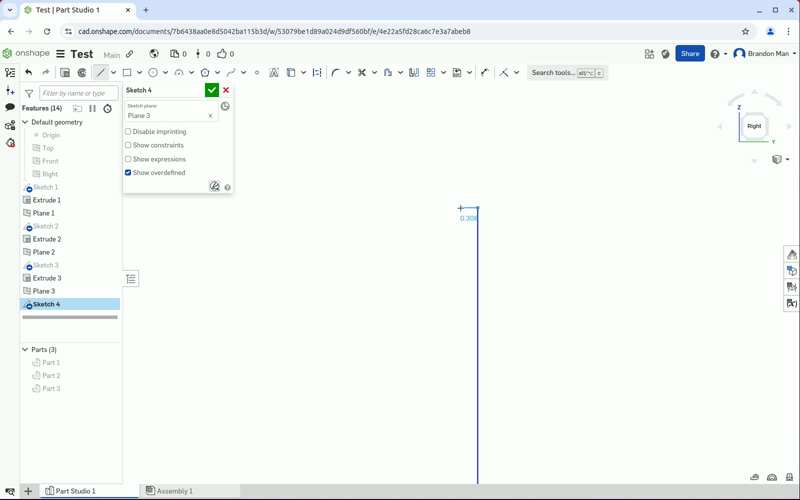
click(460, 207)
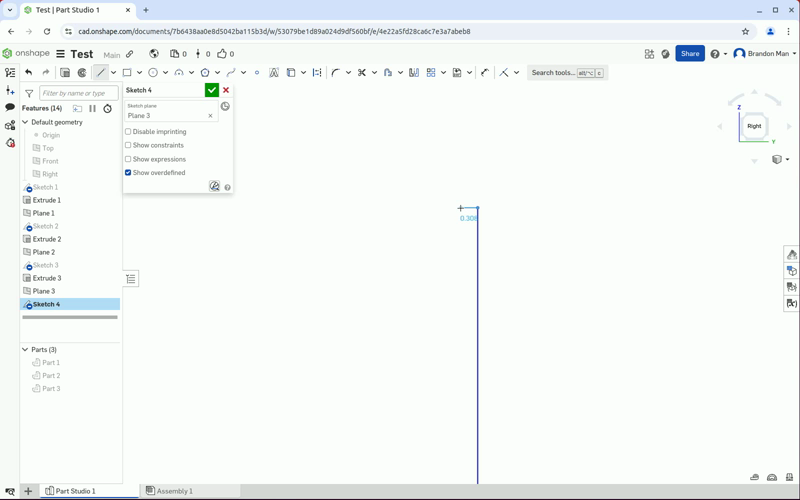
scroll(-6)
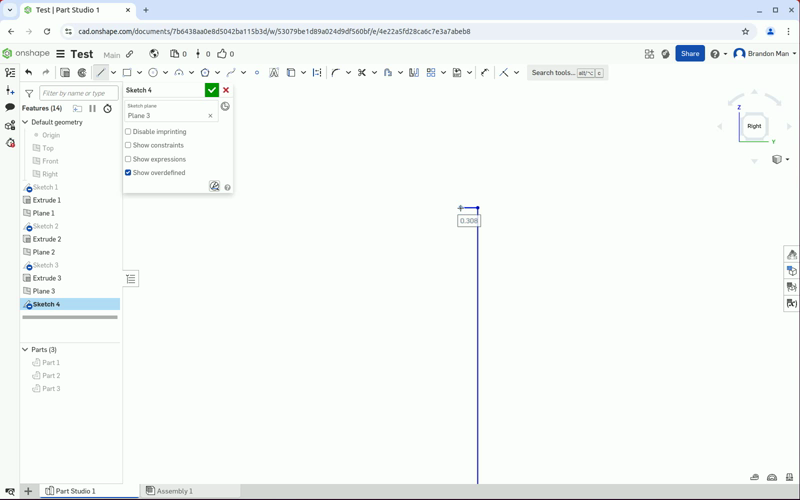
scroll(-6)
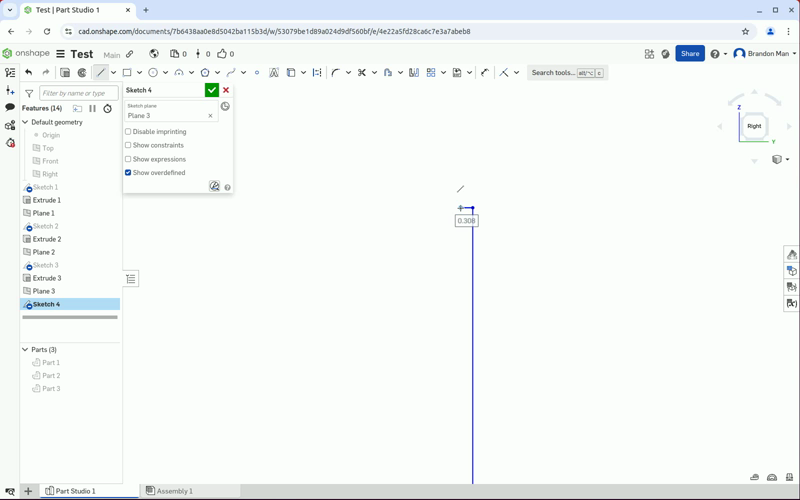
scroll(-6)
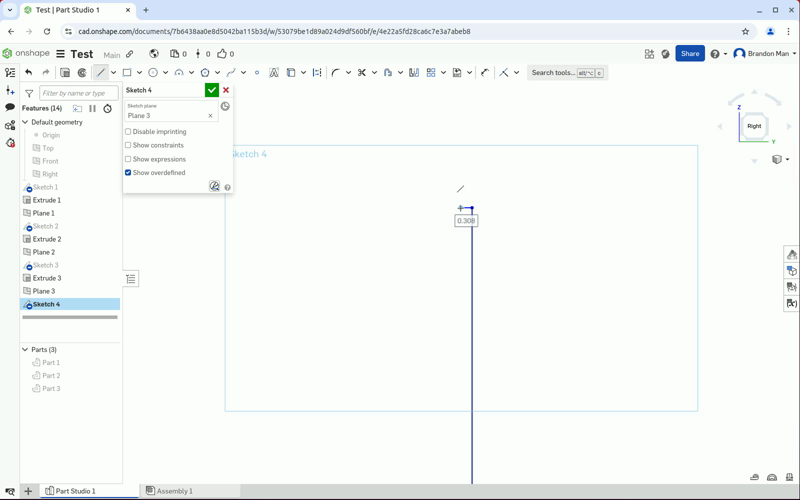
scroll(-6)
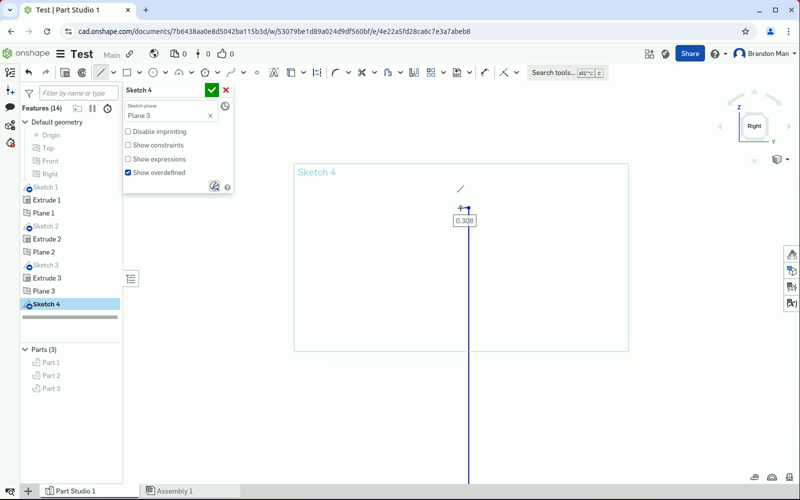
scroll(-6)
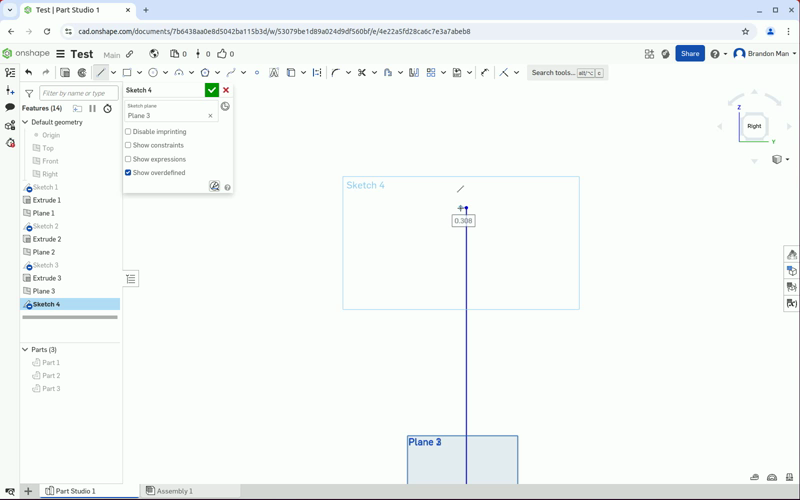
scroll(-6)
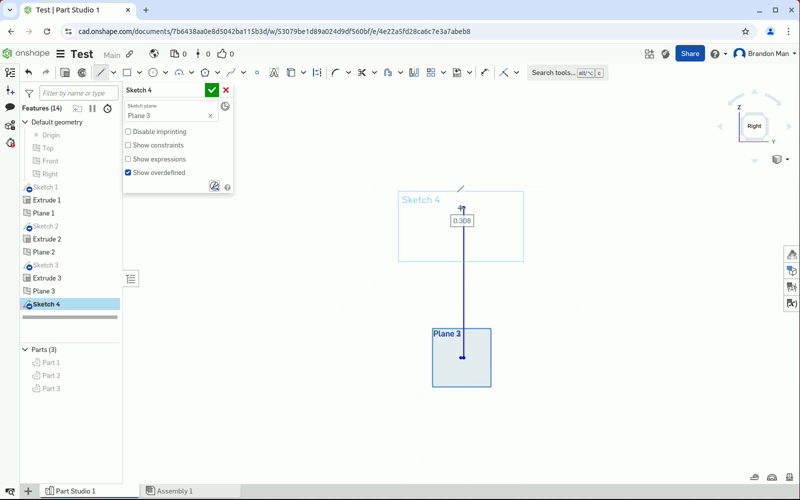
scroll(-6)
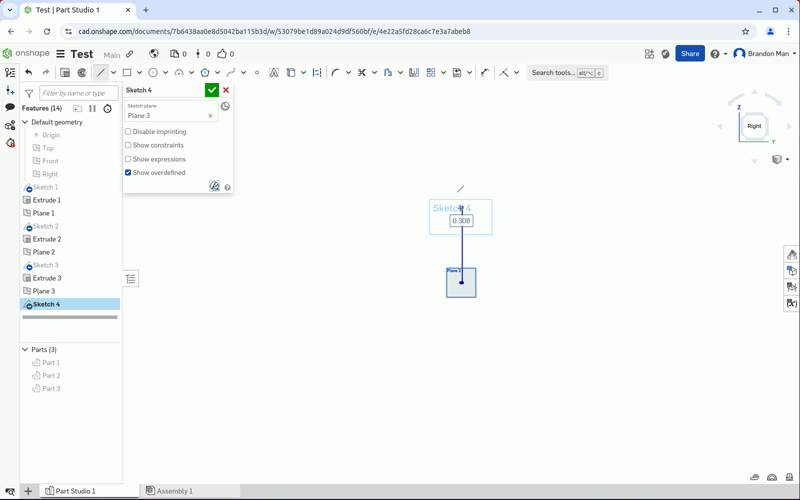
key_up(shift)
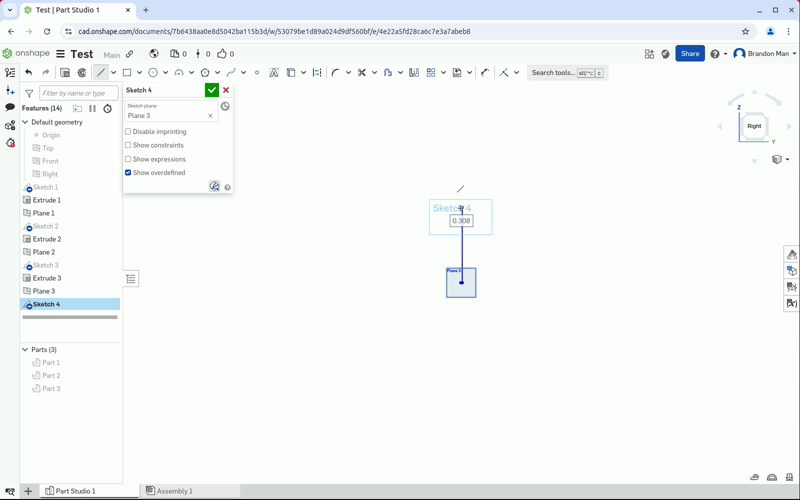
key_down(shift)
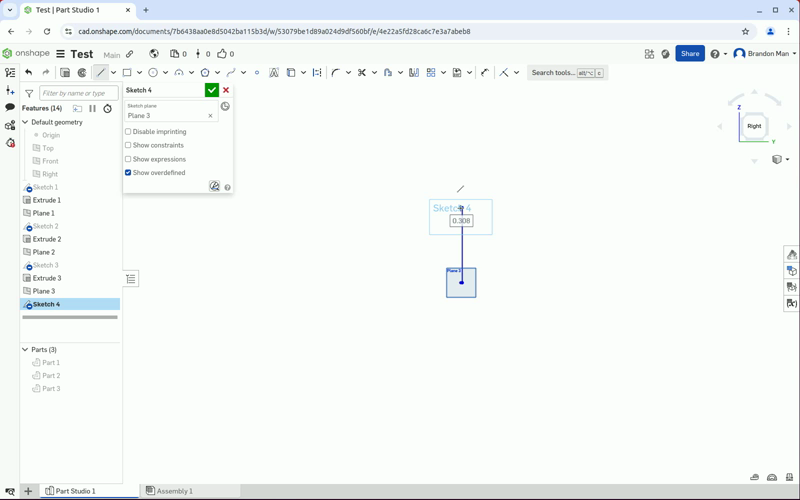
mouse_move(460, 282)
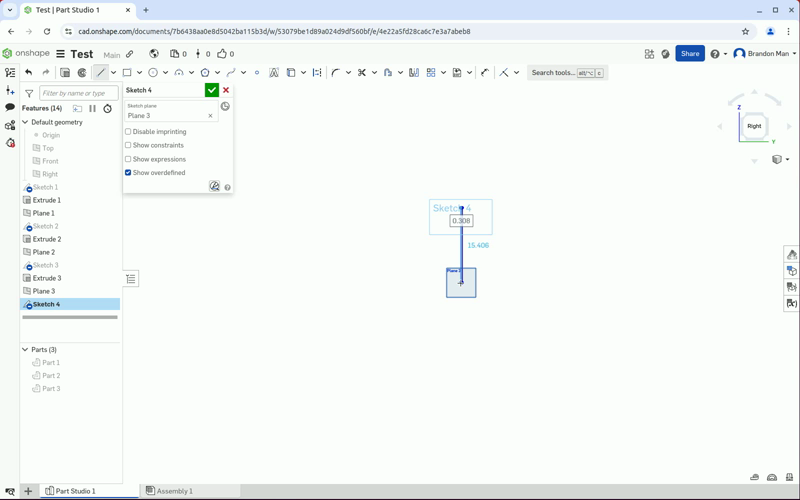
scroll(6)
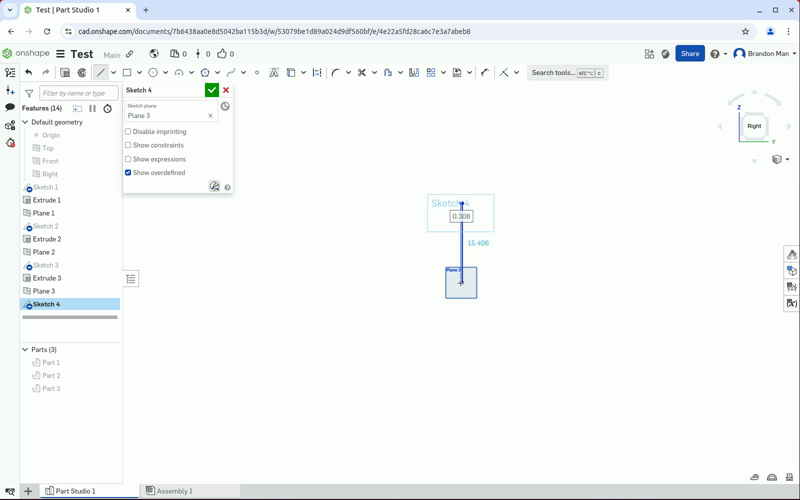
scroll(6)
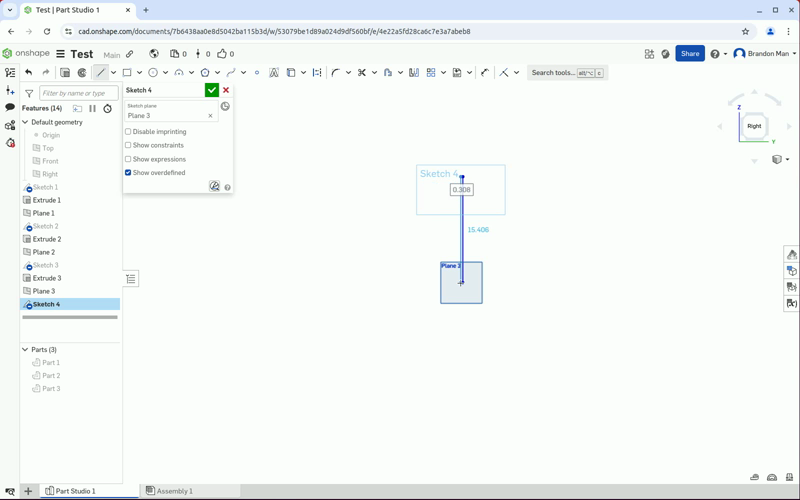
scroll(6)
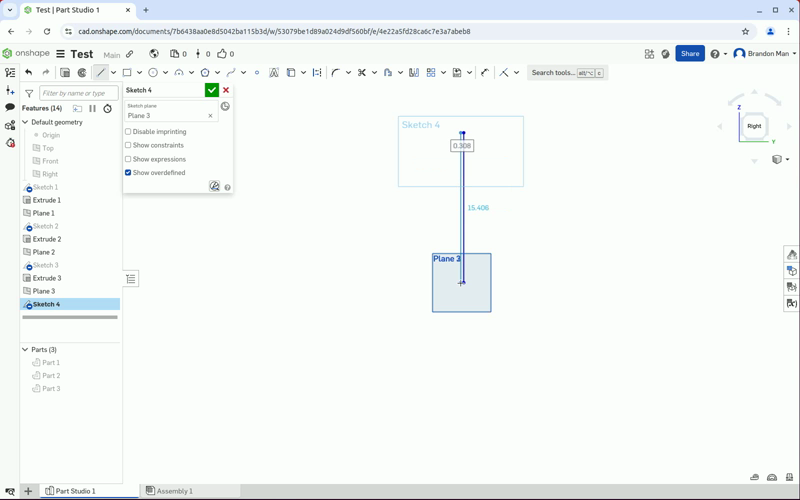
scroll(6)
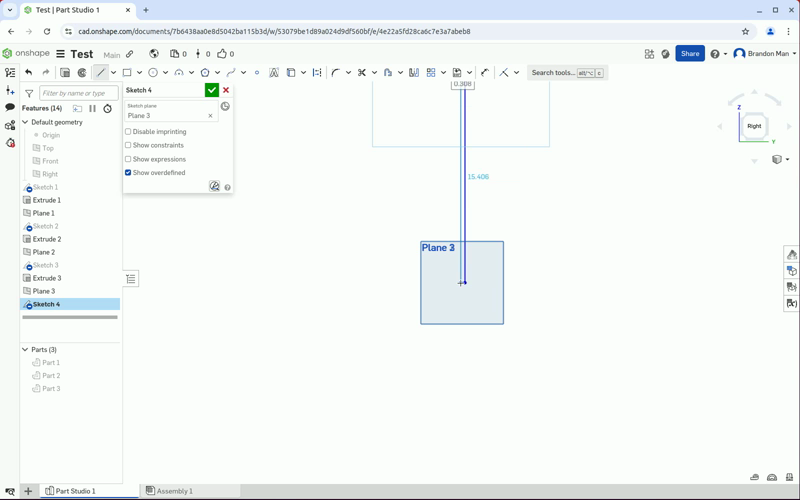
scroll(6)
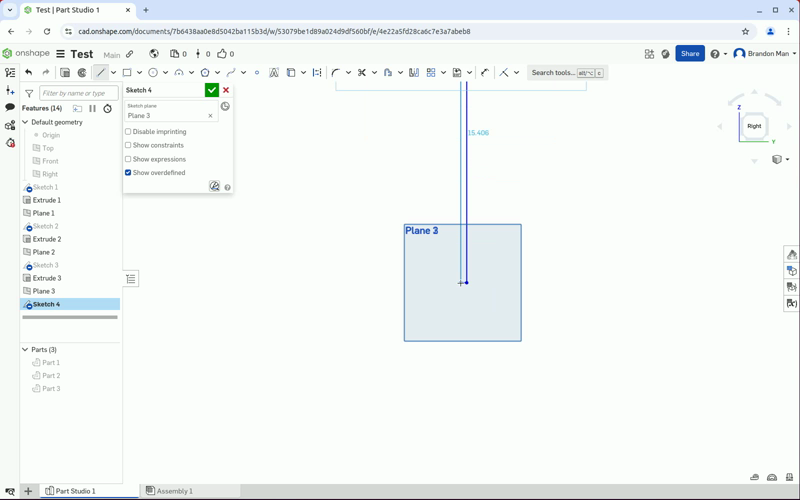
scroll(6)
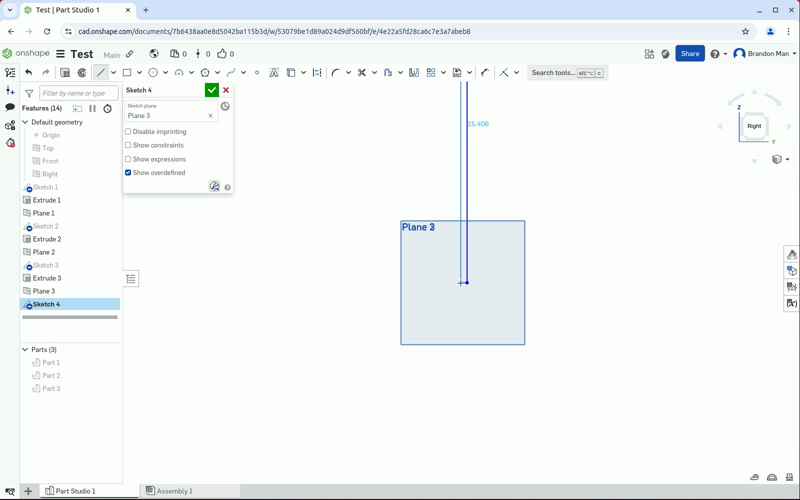
scroll(6)
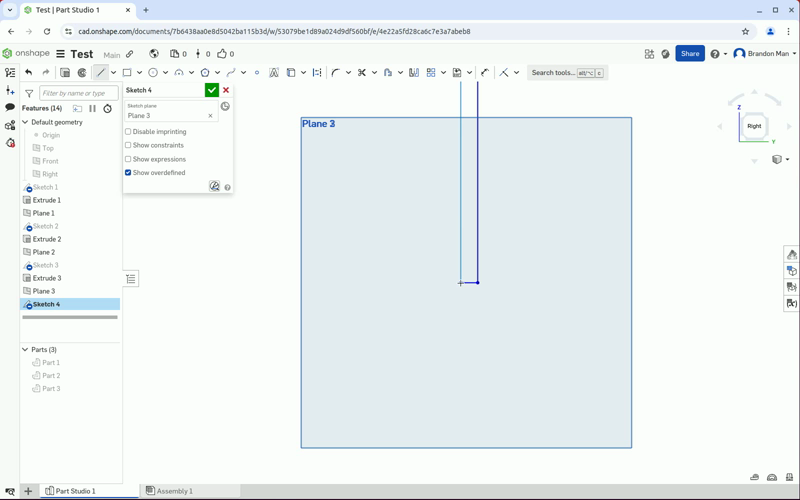
key_up(shift)
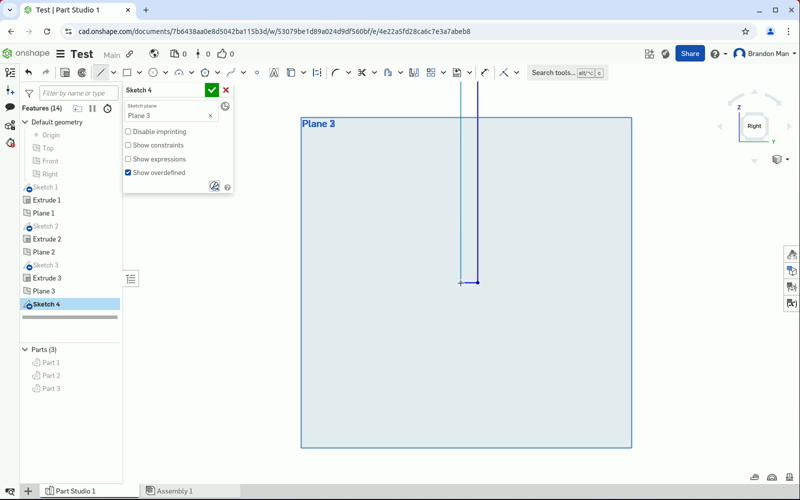
click(460, 282)
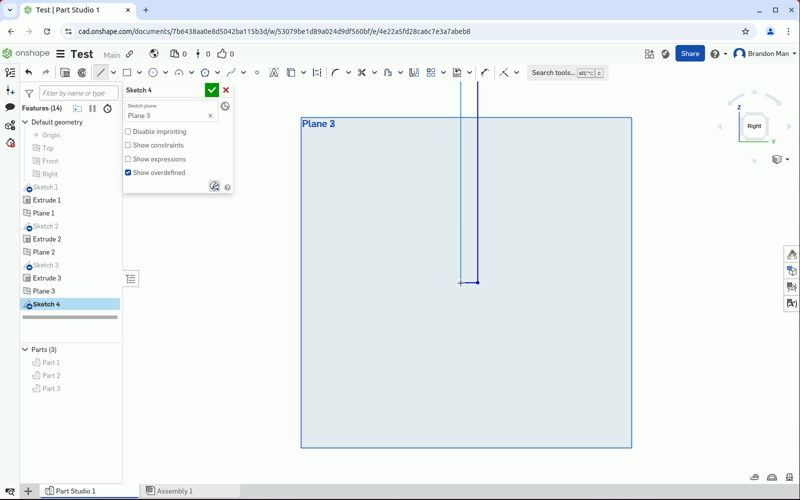
scroll(-6)
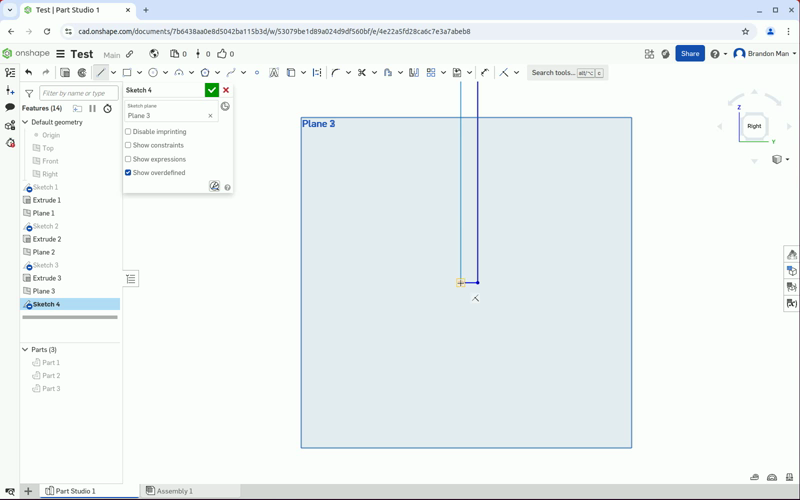
scroll(-6)
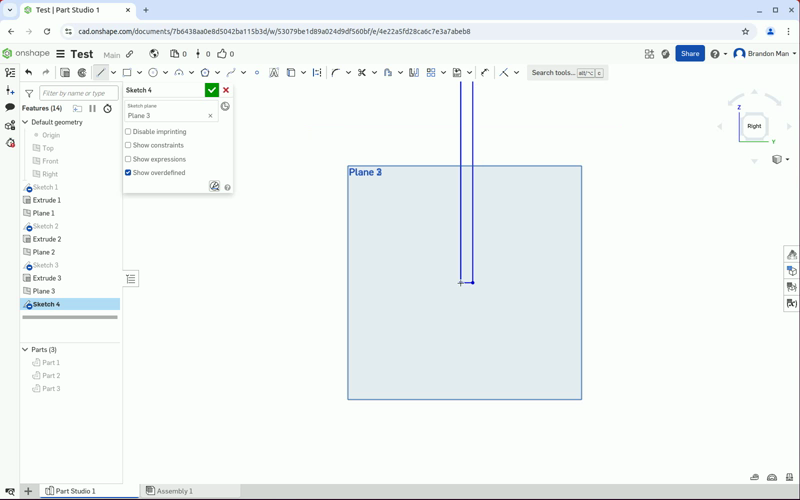
scroll(-6)
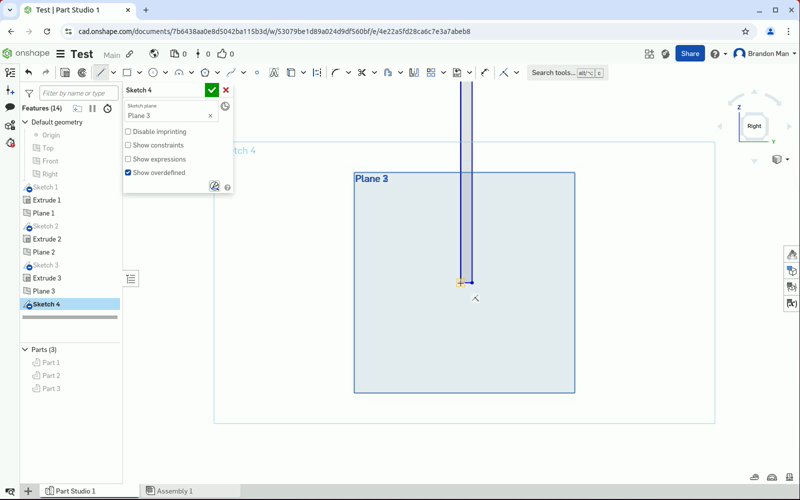
scroll(-6)
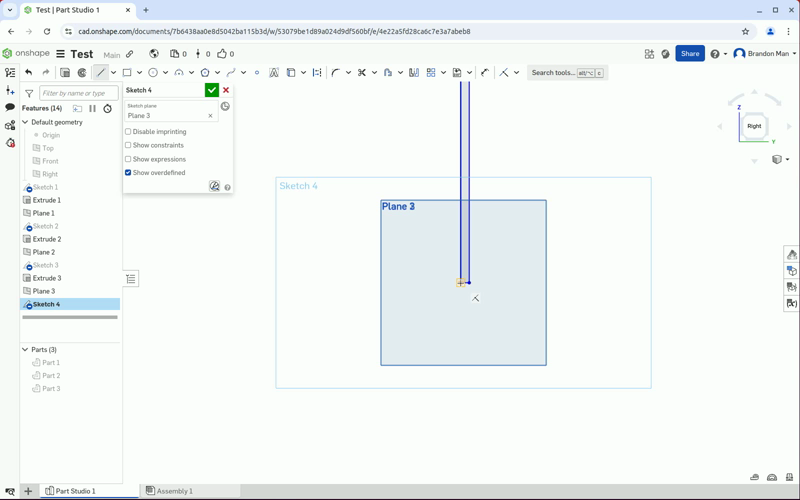
scroll(-6)
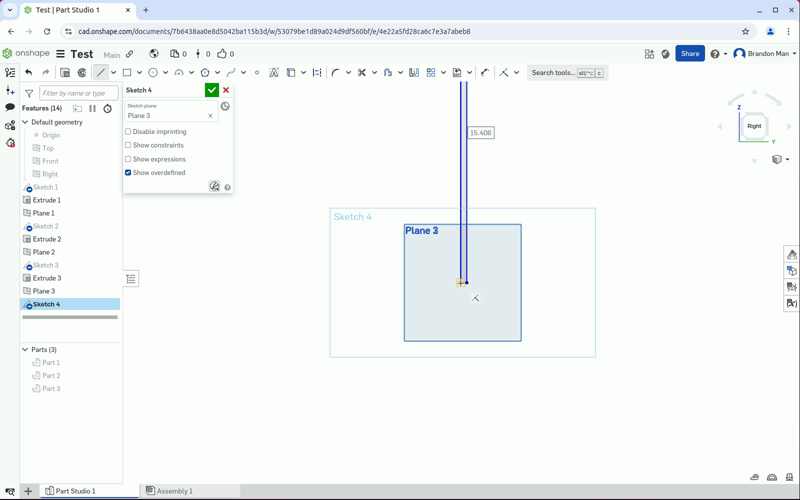
scroll(-6)
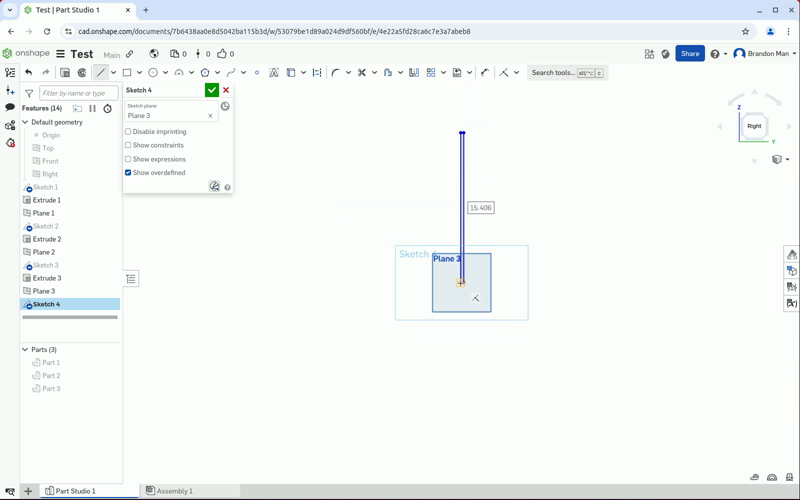
scroll(-6)
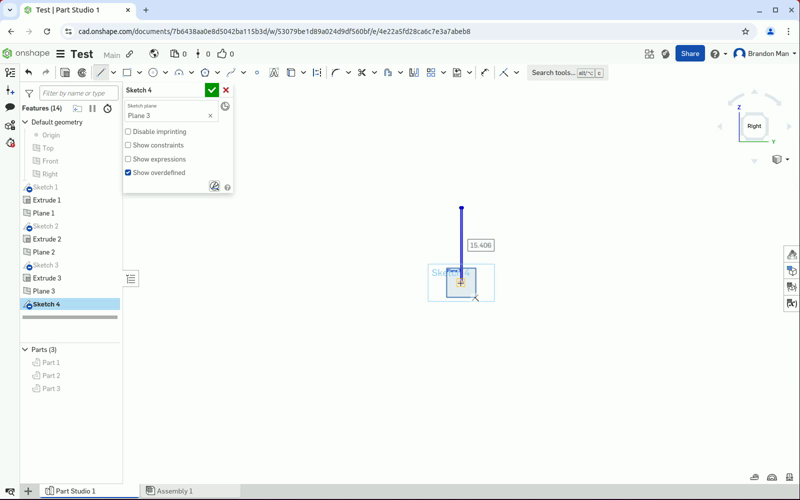
key(esc)
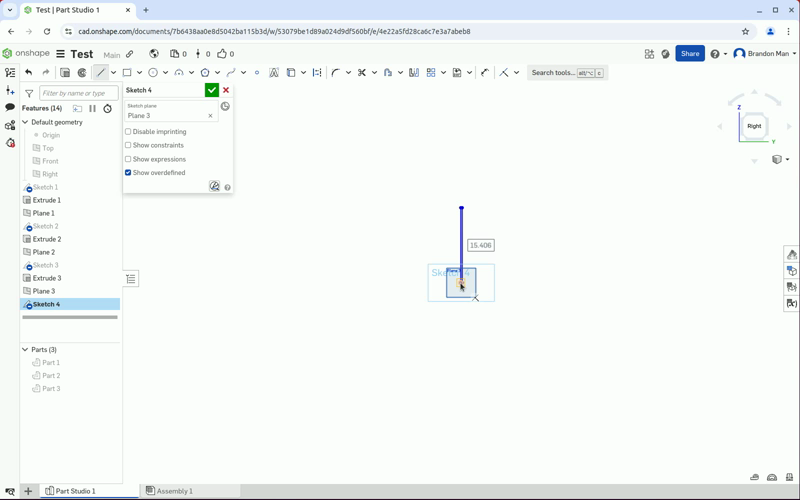
mouse_move(462, 248)
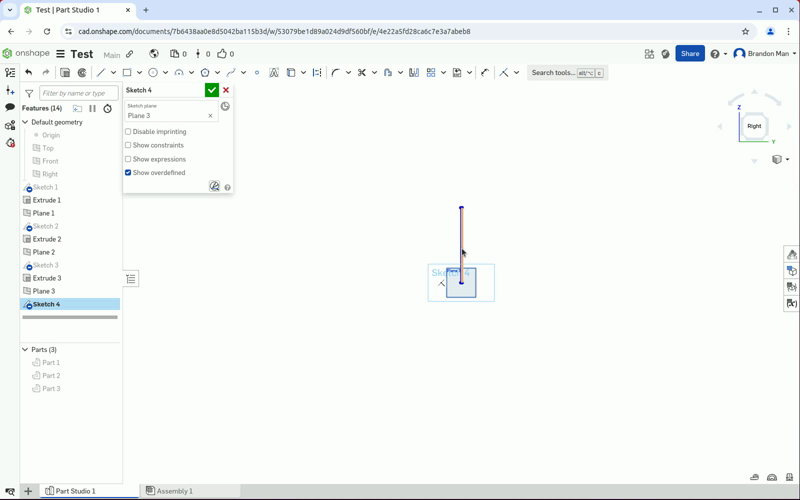
scroll(6)
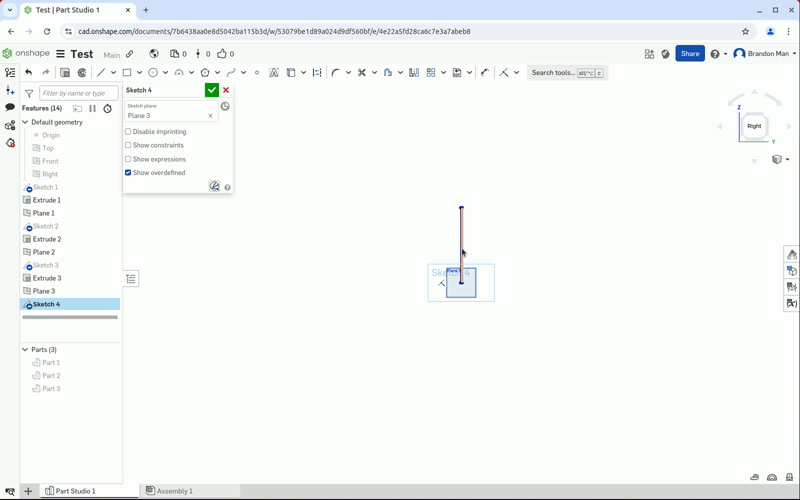
scroll(6)
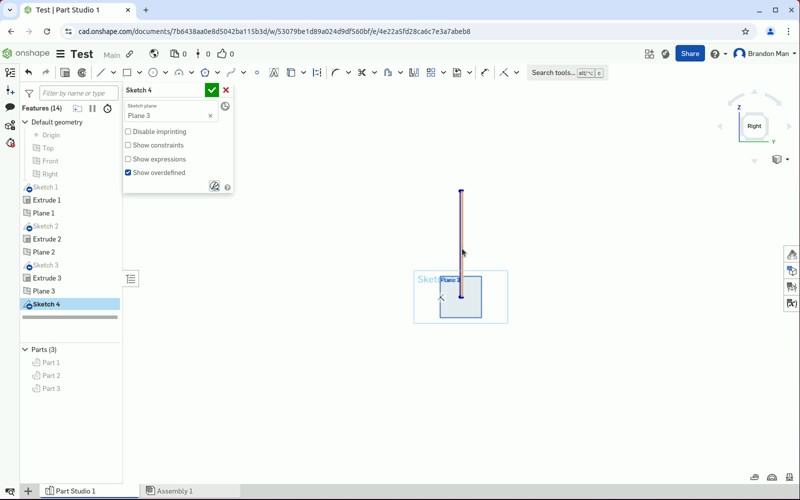
scroll(6)
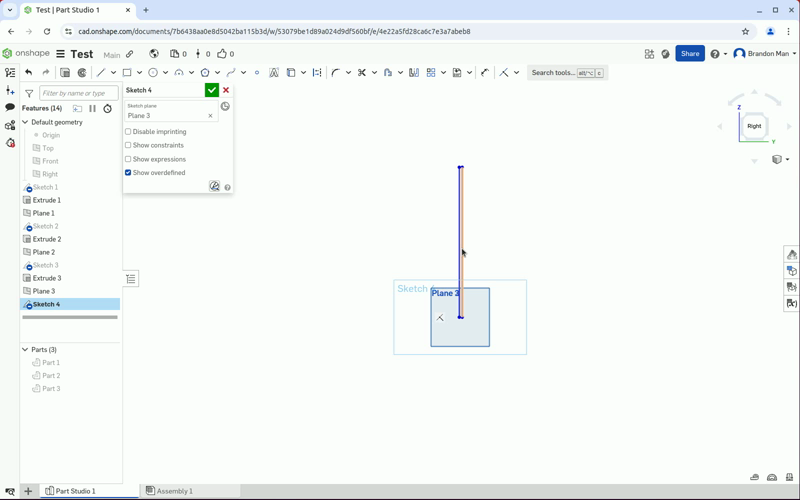
scroll(6)
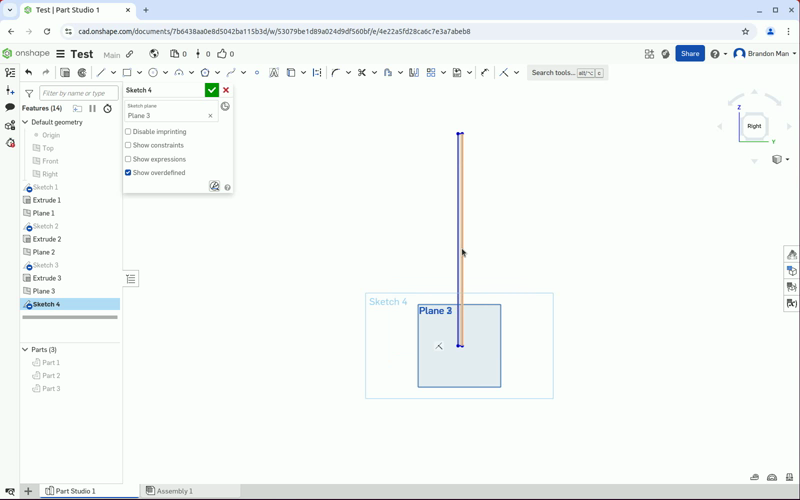
scroll(6)
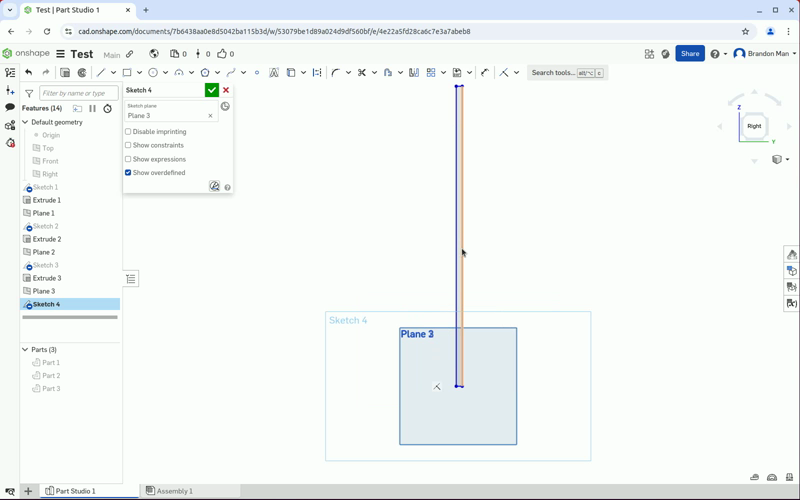
scroll(6)
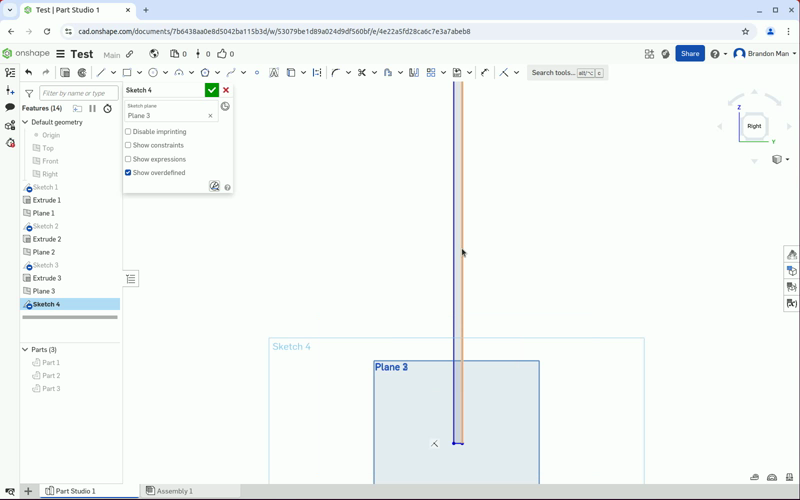
scroll(6)
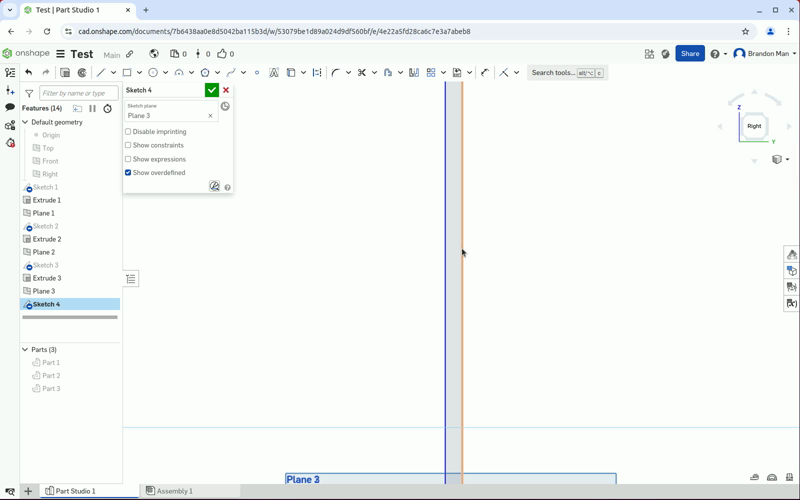
click(462, 248)
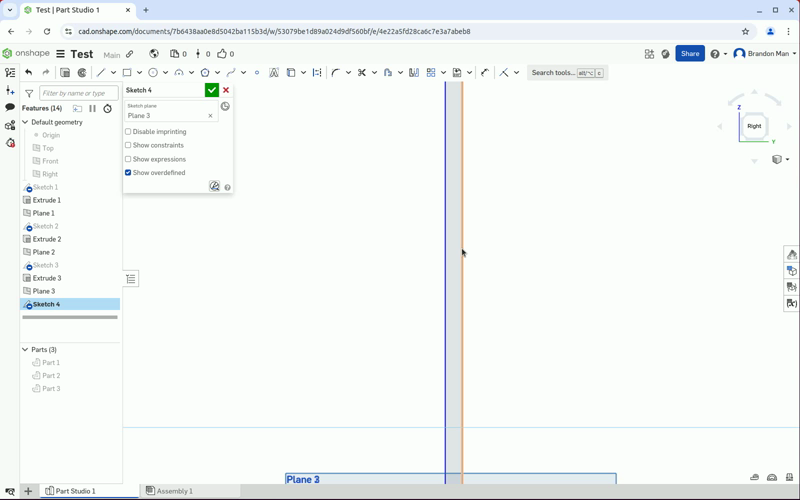
scroll(-6)
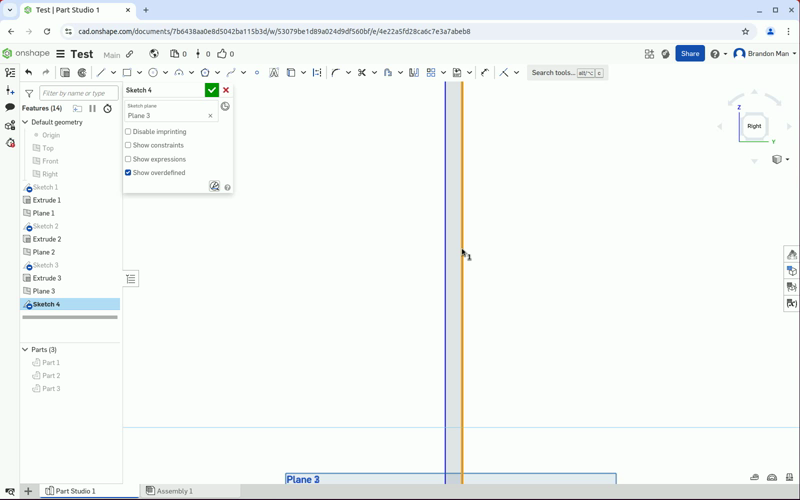
scroll(-6)
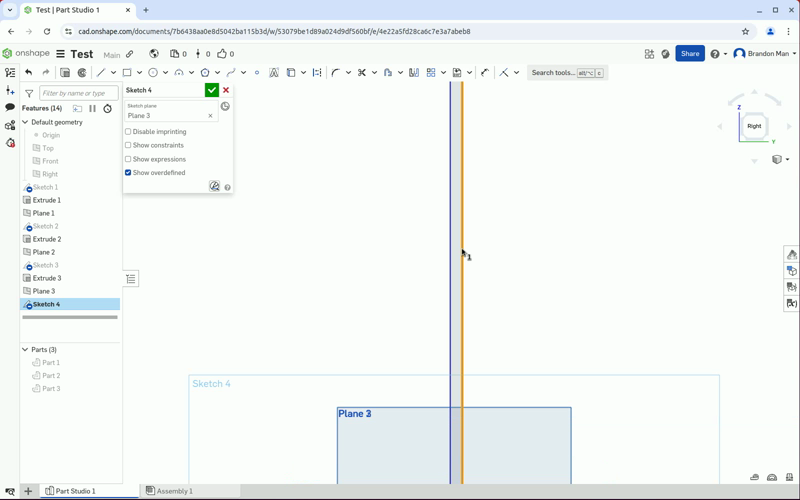
scroll(-6)
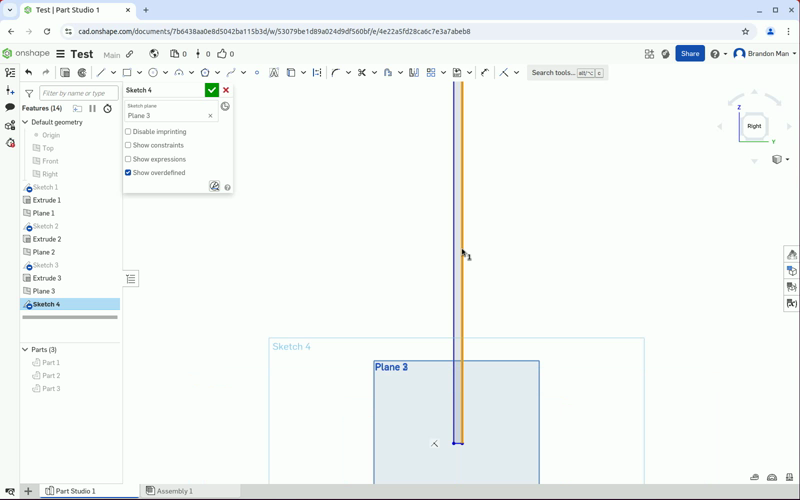
scroll(-6)
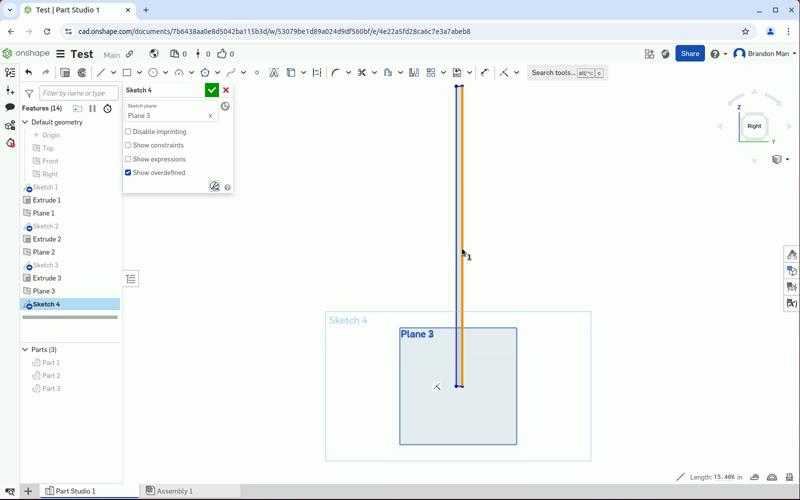
scroll(-6)
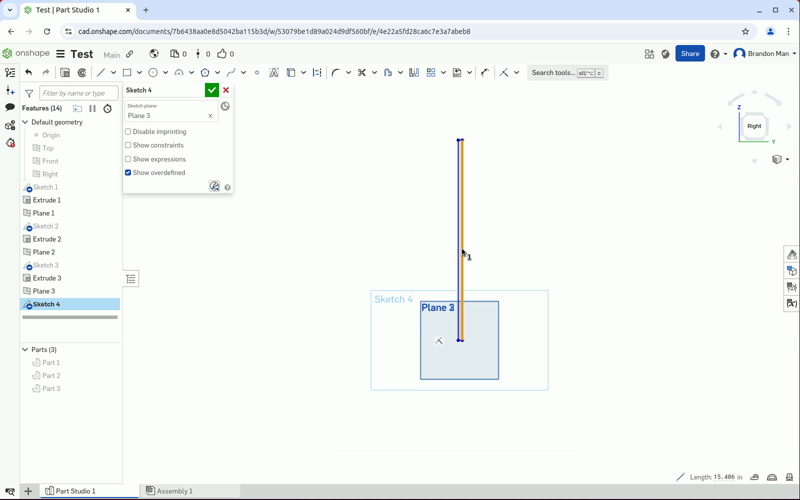
scroll(-6)
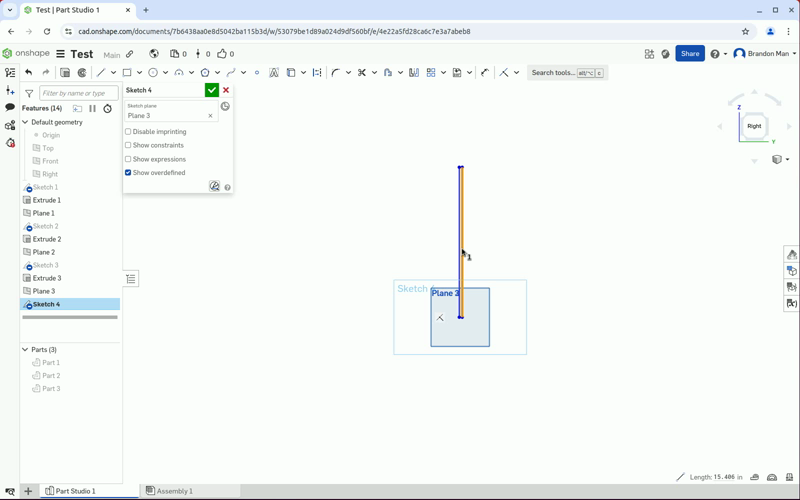
scroll(-6)
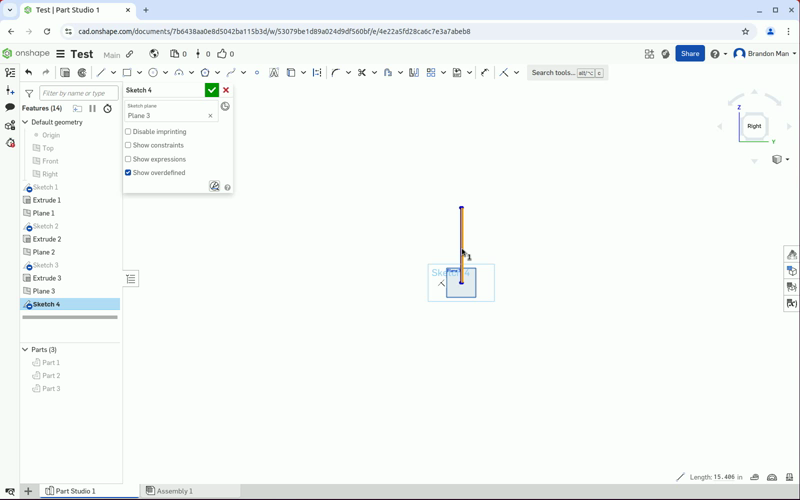
mouse_move(73, 352)
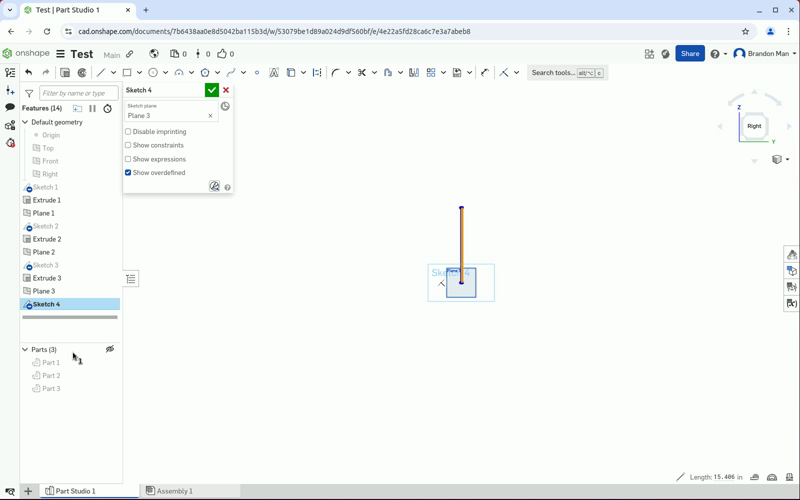
key(shift+y)
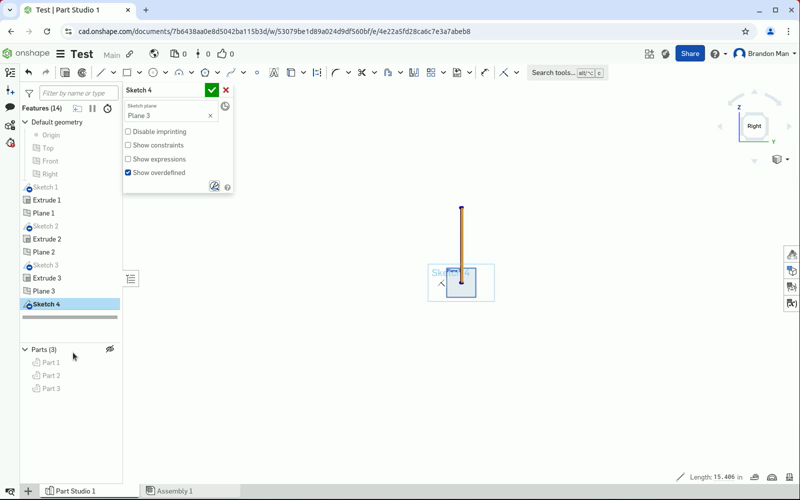
key(shift+e)
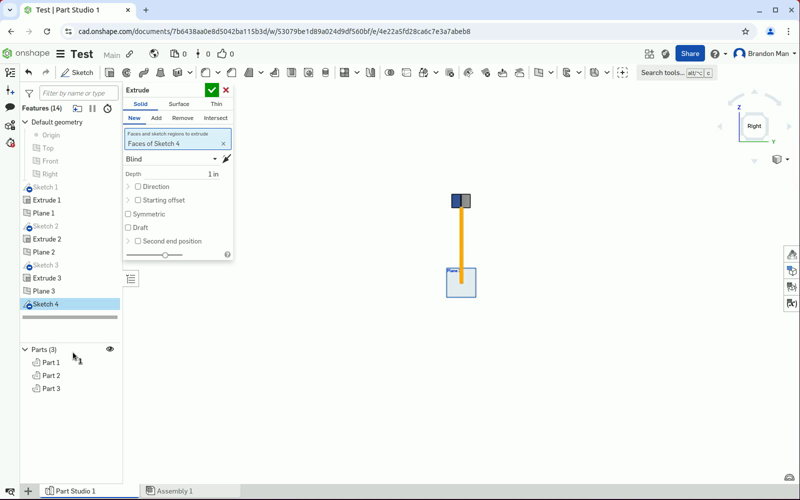
mouse_move(143, 106)
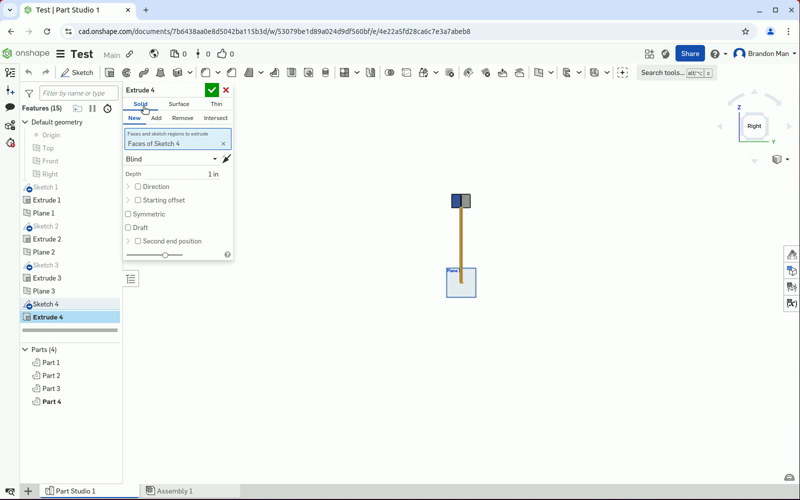
click(143, 106)
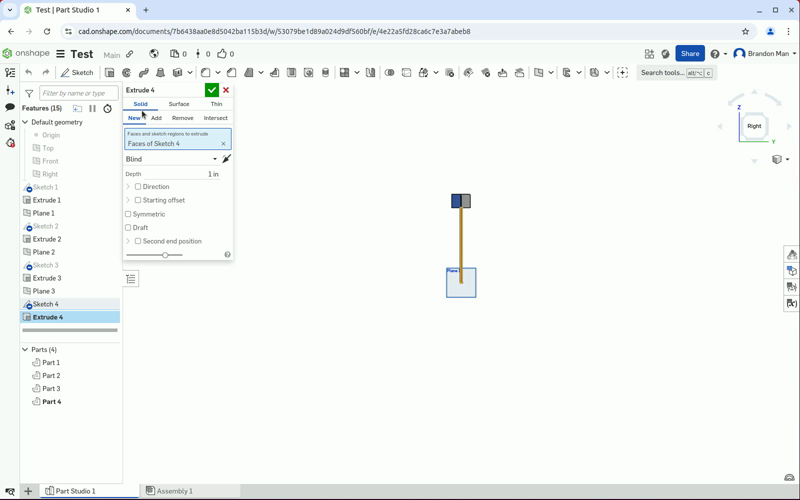
mouse_move(137, 120)
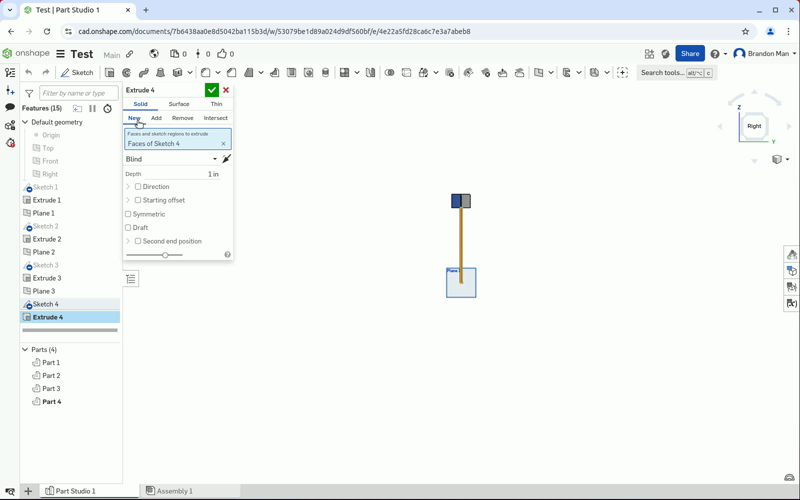
click(137, 120)
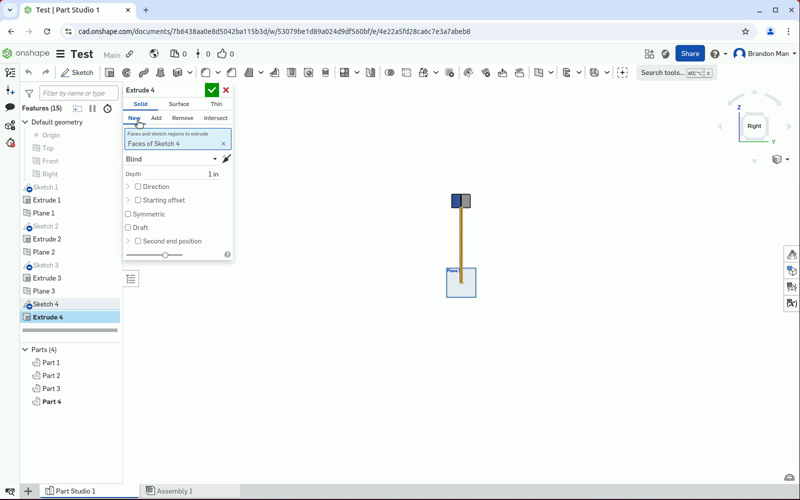
key(tab, 4)
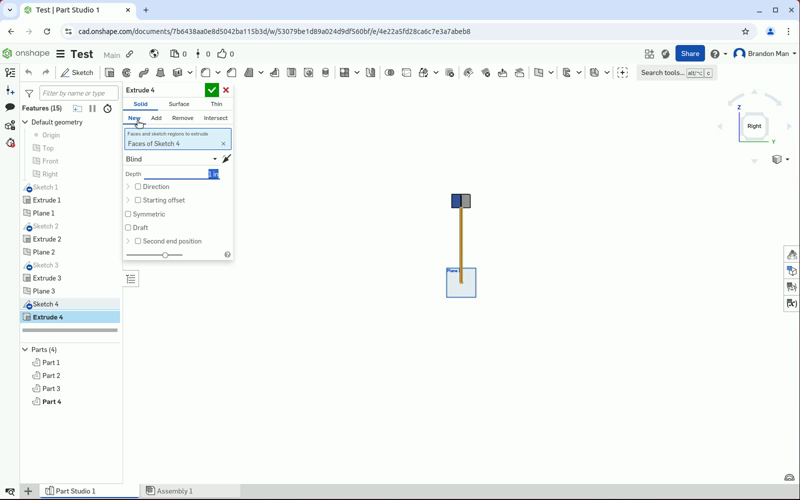
text(-0.241)
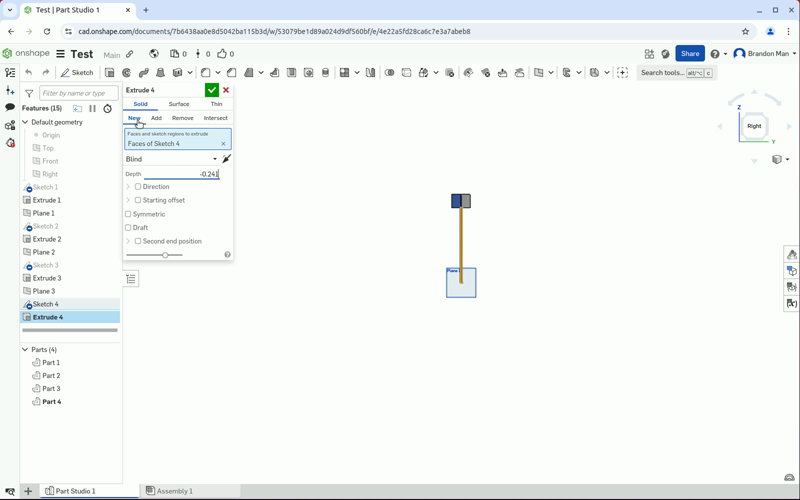
key(enter)
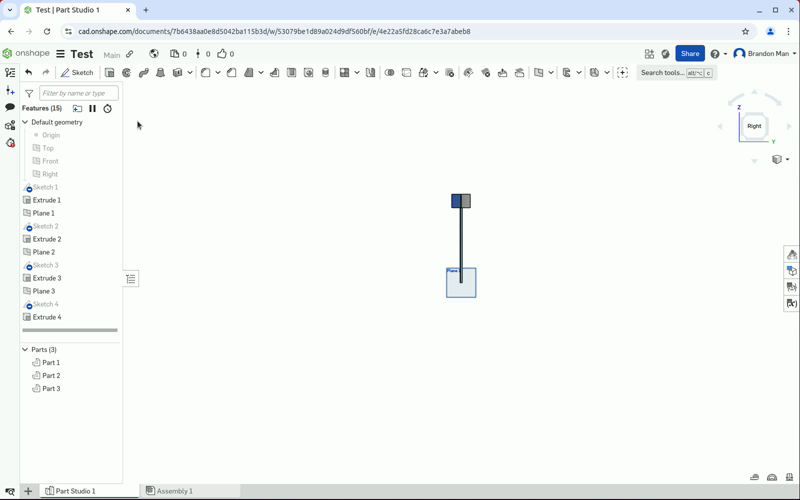
key(shift+h)
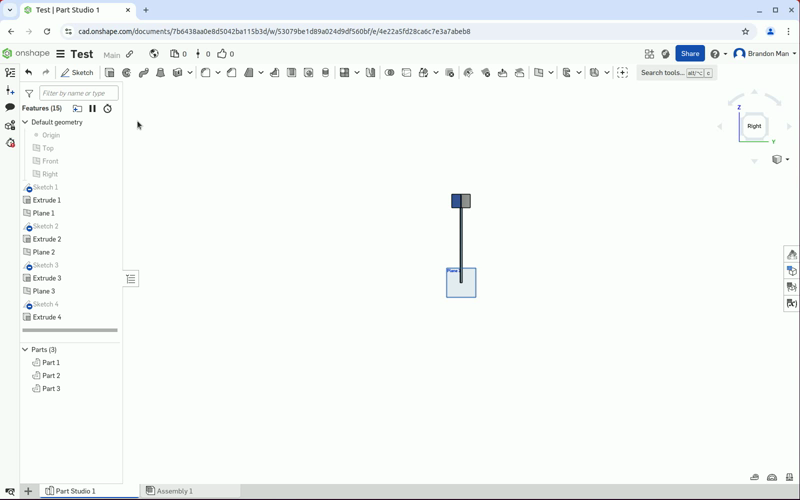
key(shift+h)
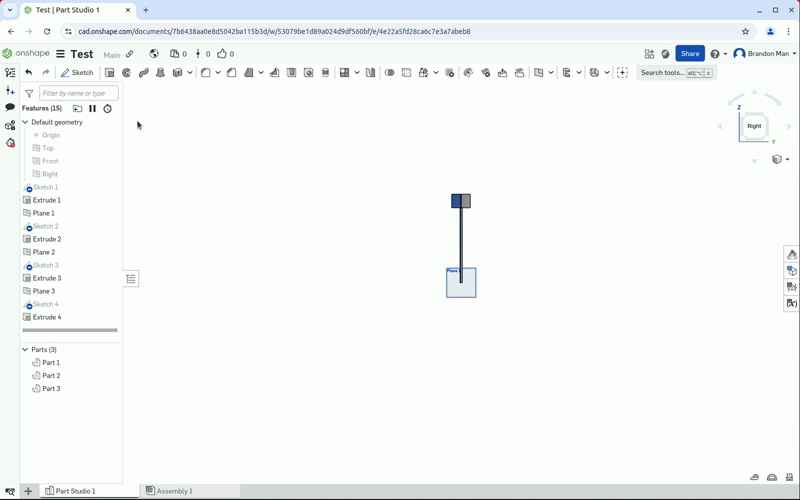
mouse_move(73, 189)
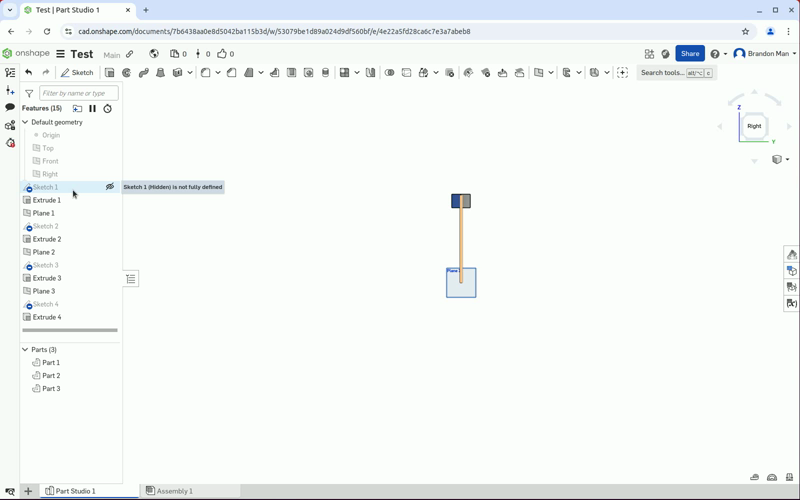
click(73, 189)
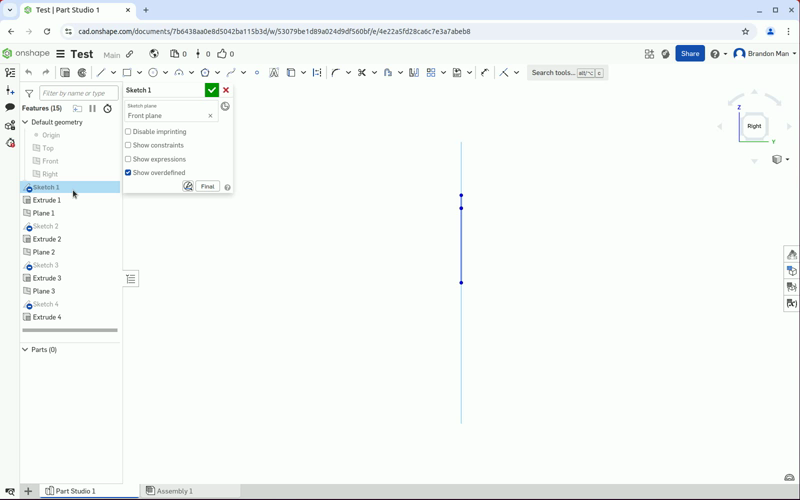
mouse_move(229, 92)
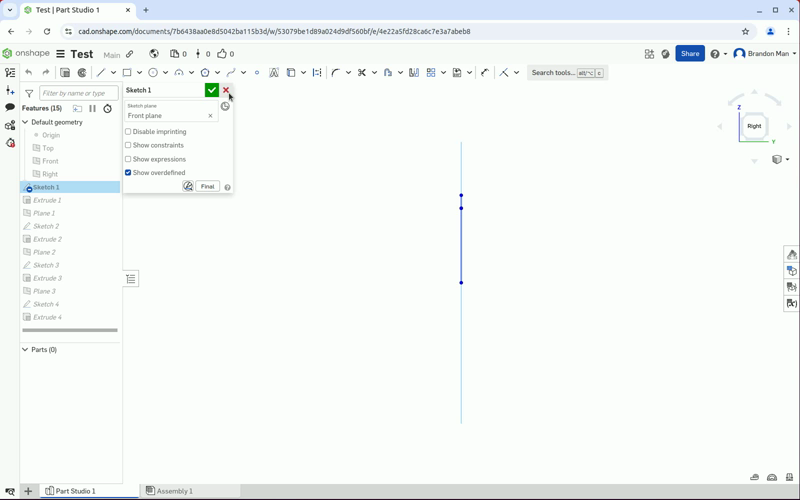
click(229, 92)
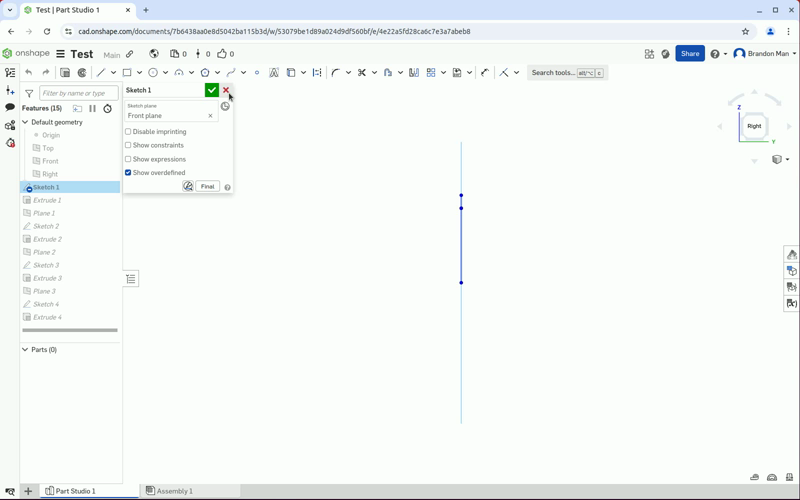
key(shift+s)
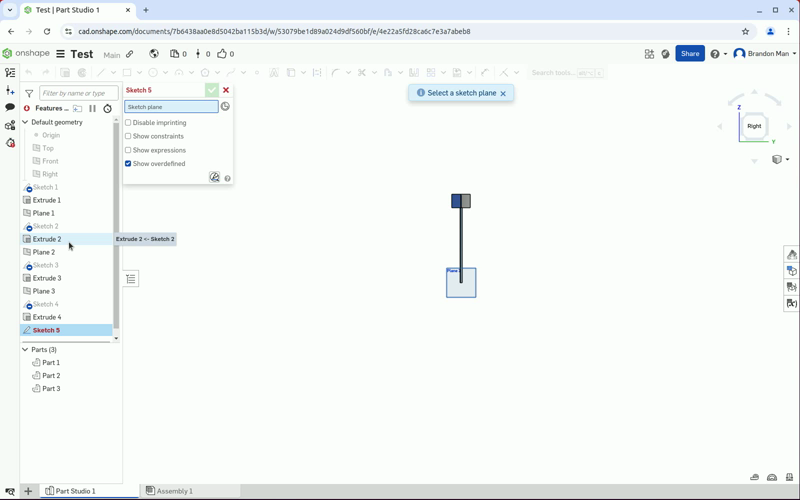
scroll(3)
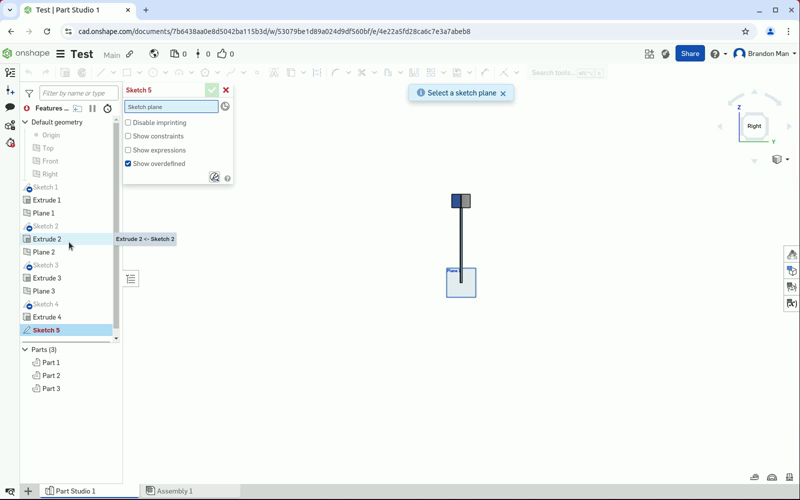
mouse_move(69, 176)
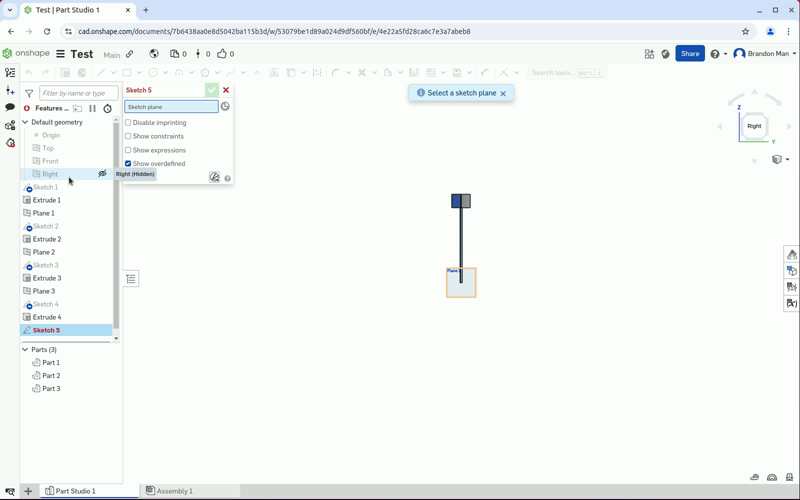
click(69, 176)
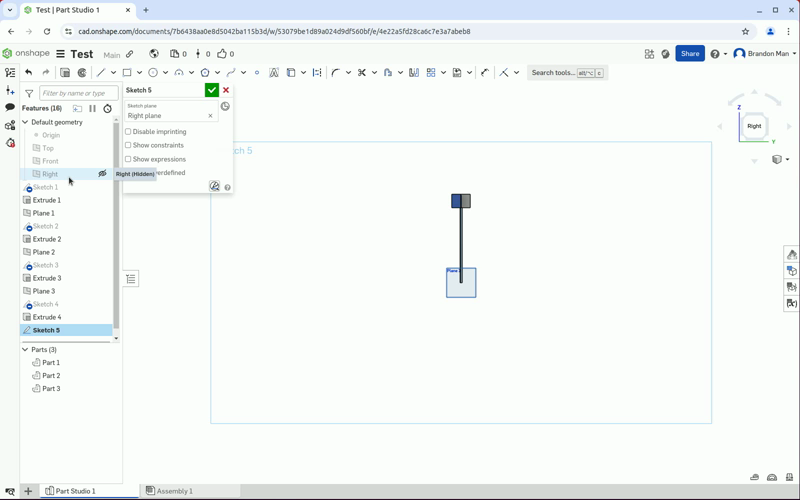
mouse_move(73, 352)
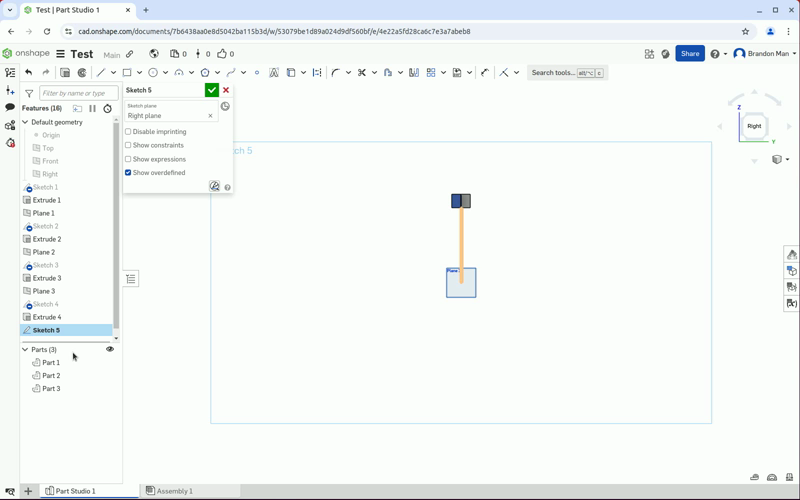
key(y)
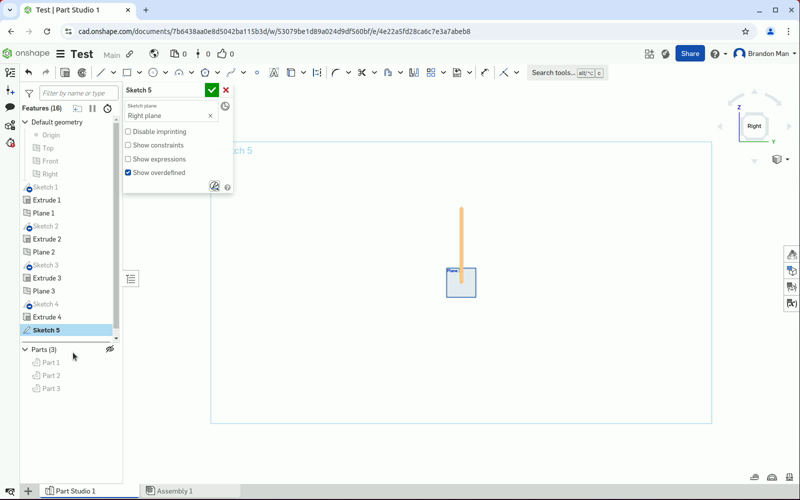
key(l)
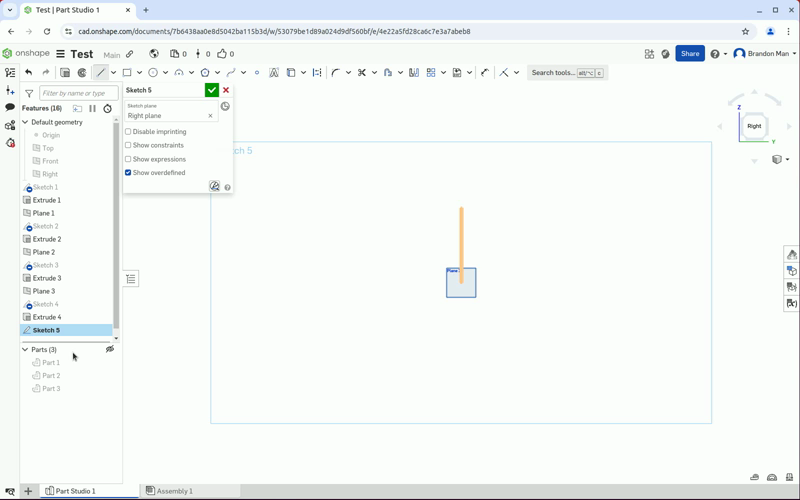
key_down(shift)
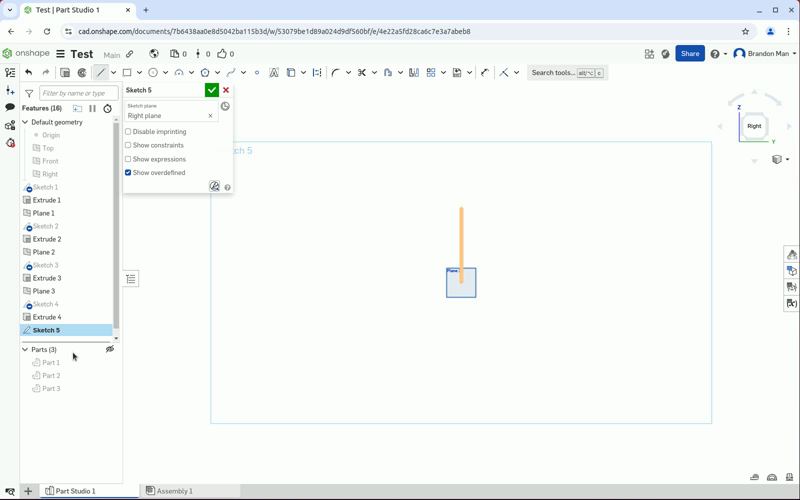
mouse_move(458, 282)
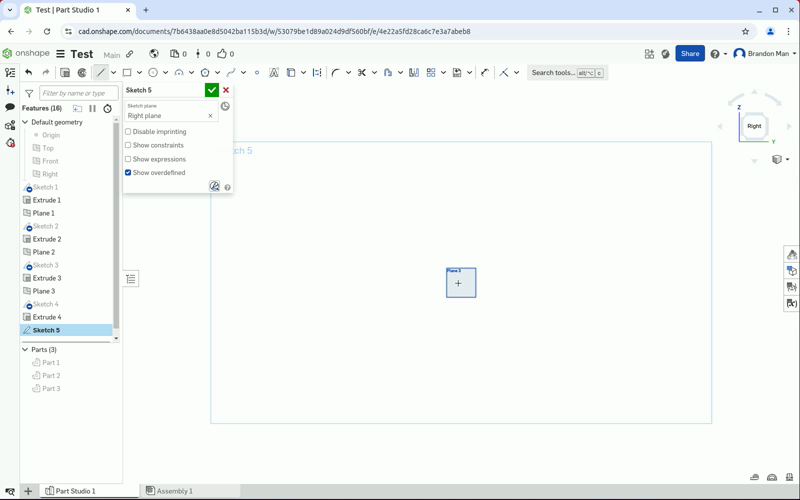
click(458, 282)
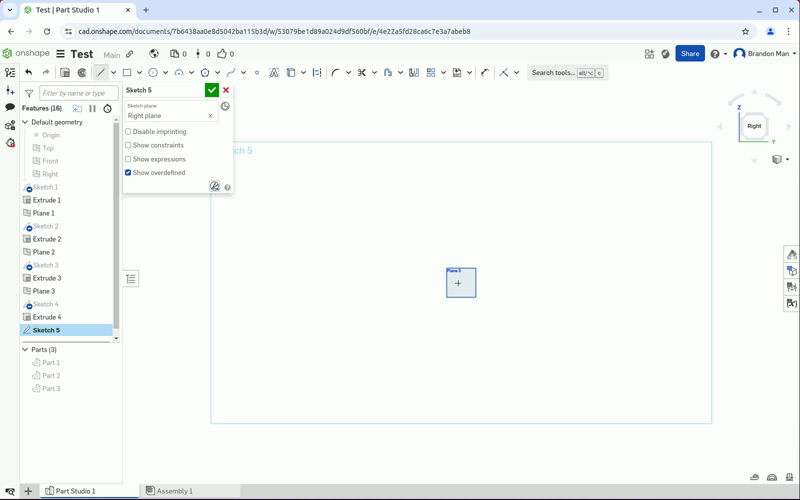
key_up(shift)
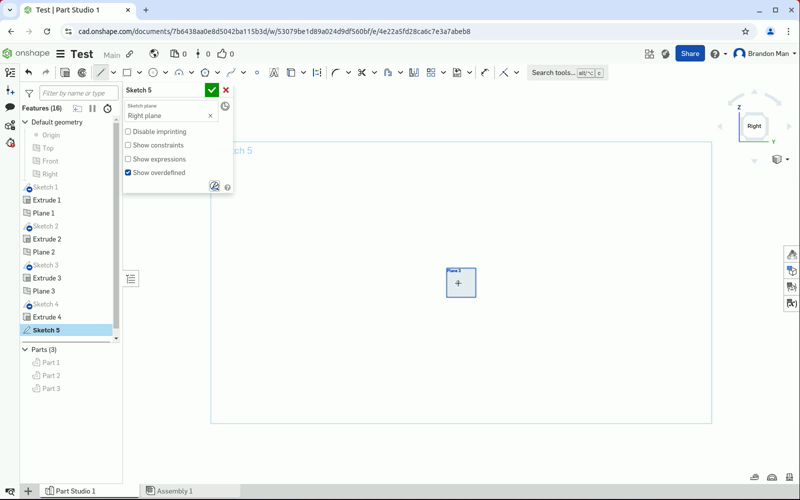
key_down(shift)
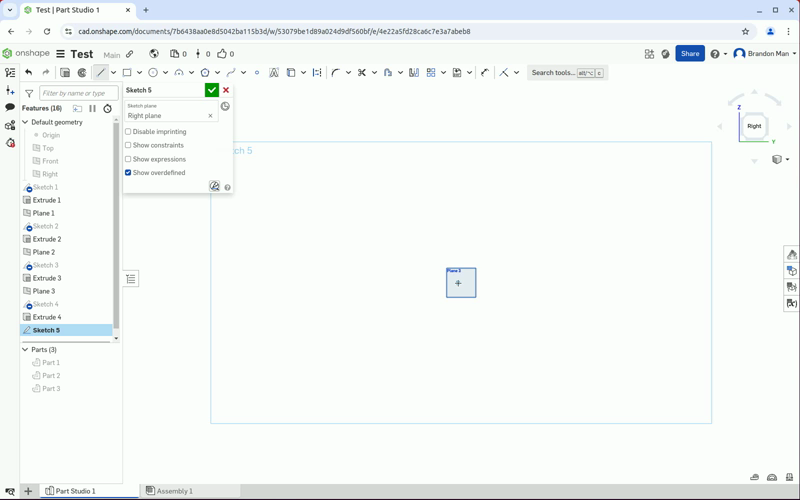
mouse_move(488, 282)
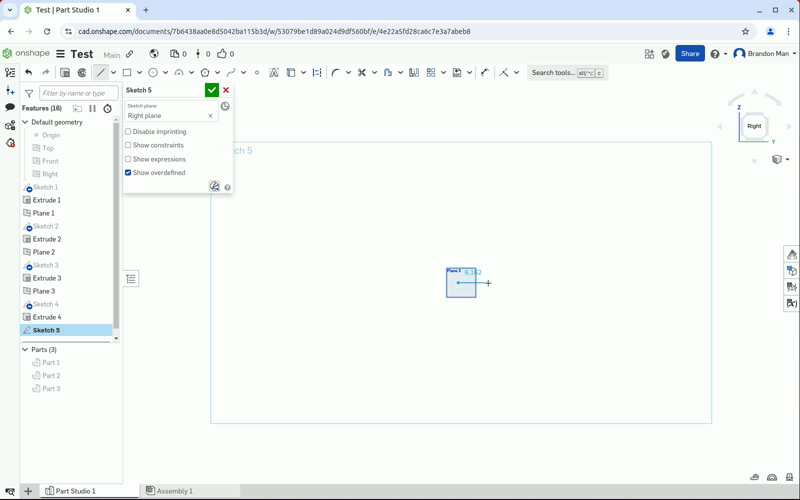
mouse_move(459, 282)
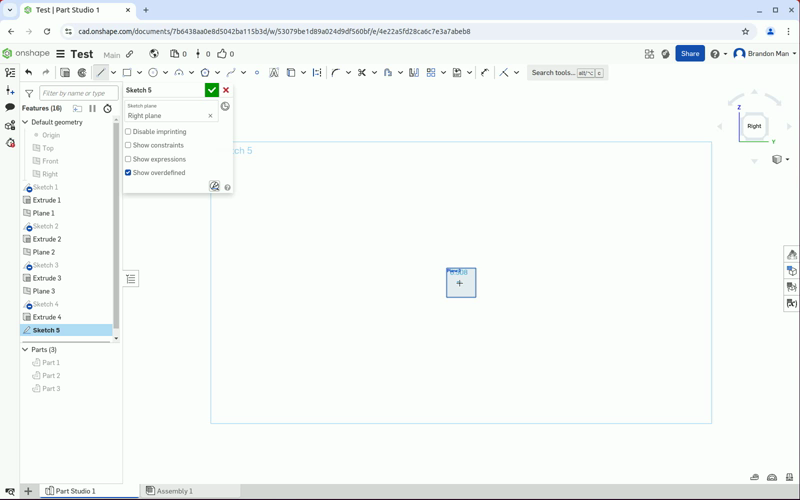
scroll(6)
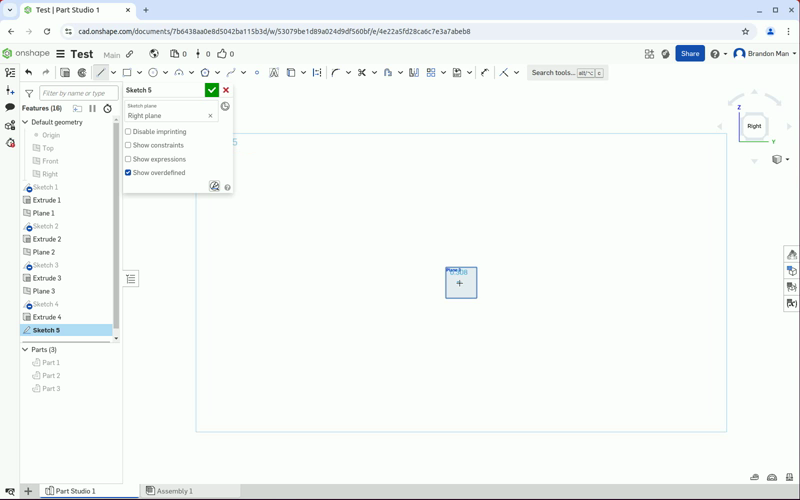
scroll(6)
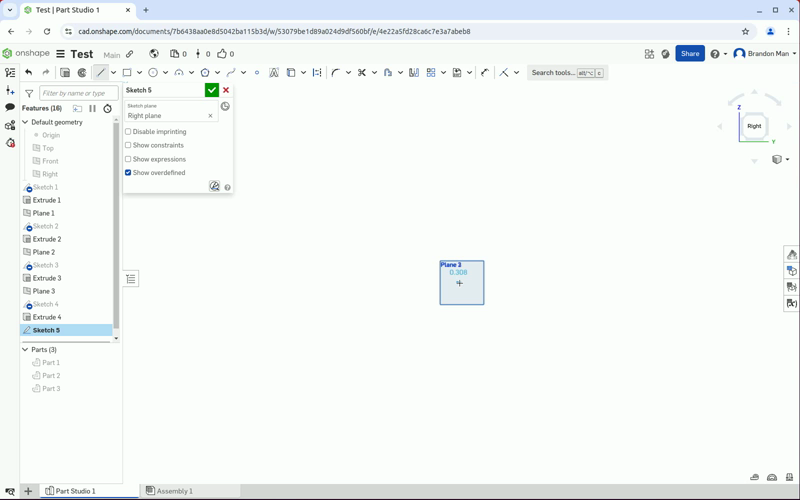
scroll(6)
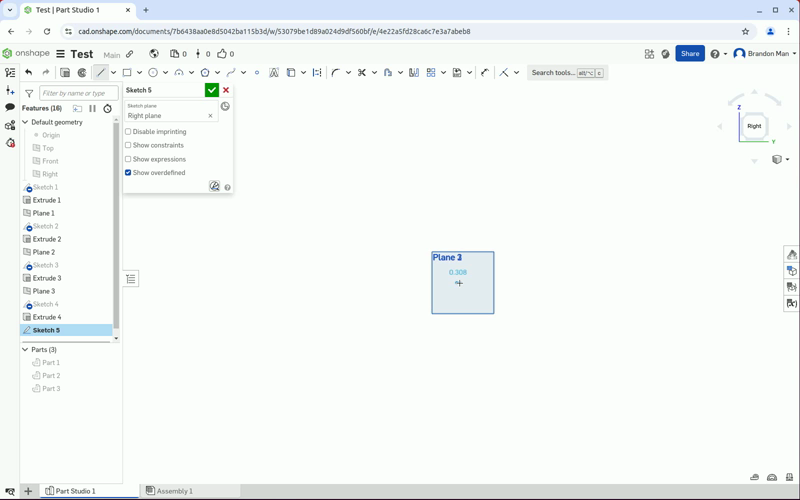
scroll(6)
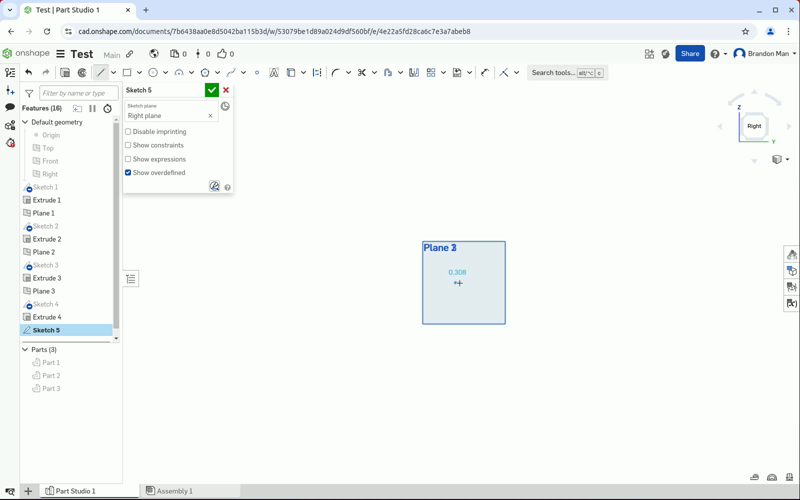
scroll(6)
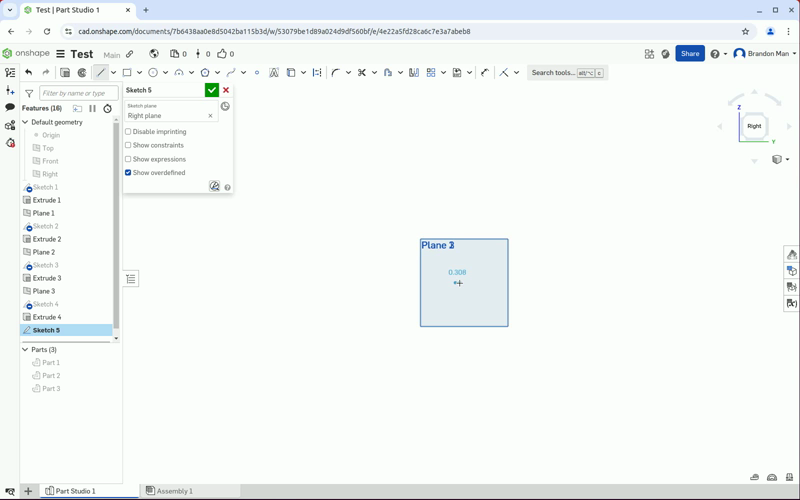
scroll(6)
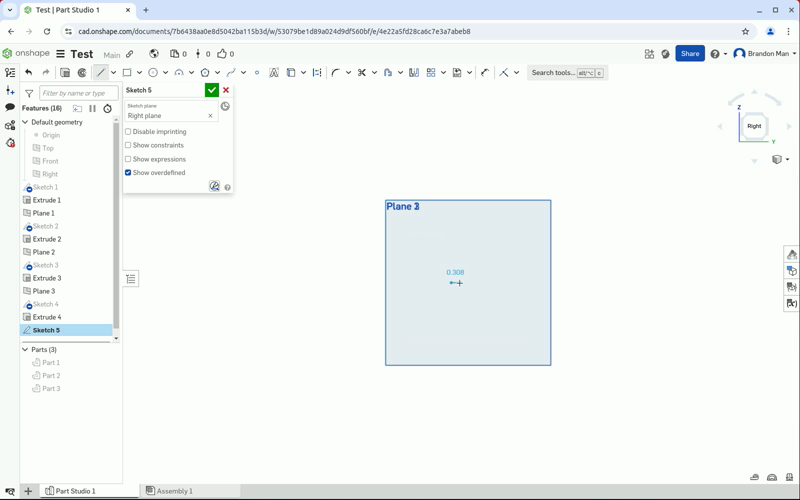
scroll(6)
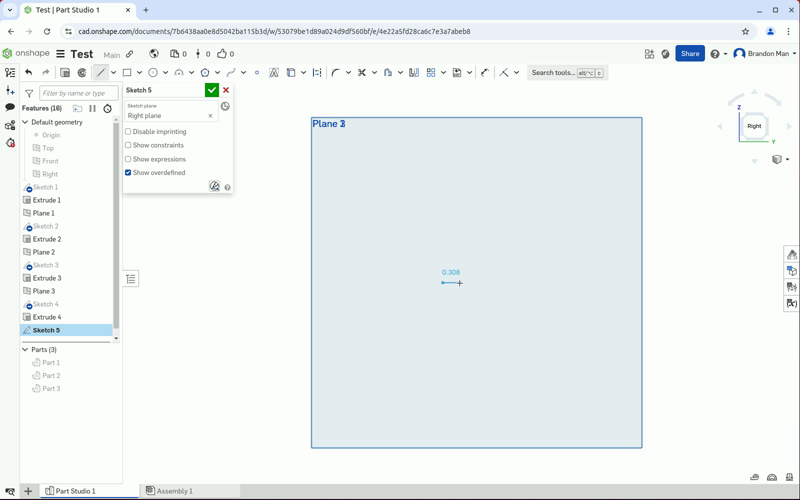
click(459, 282)
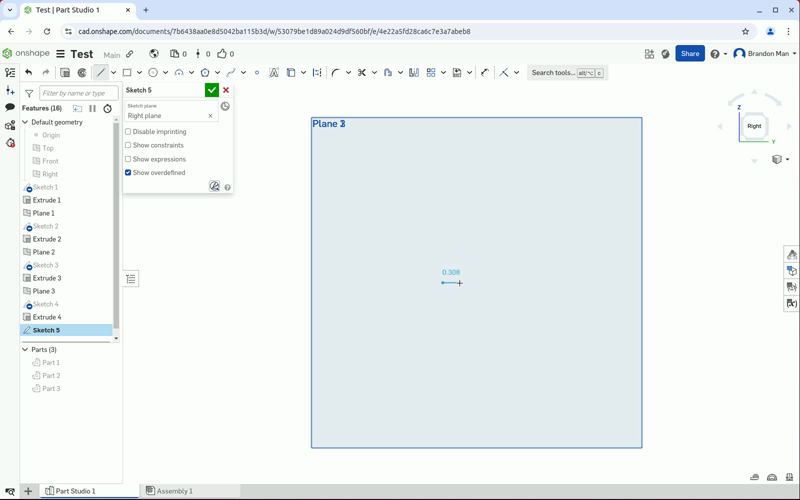
scroll(-6)
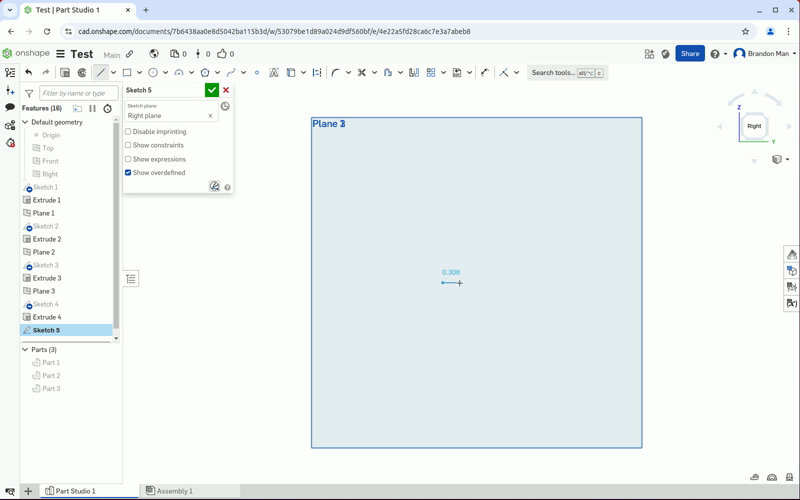
scroll(-6)
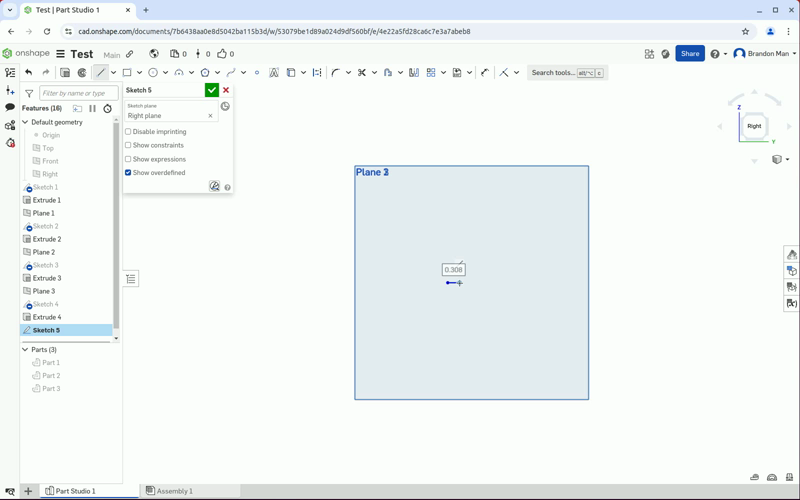
scroll(-6)
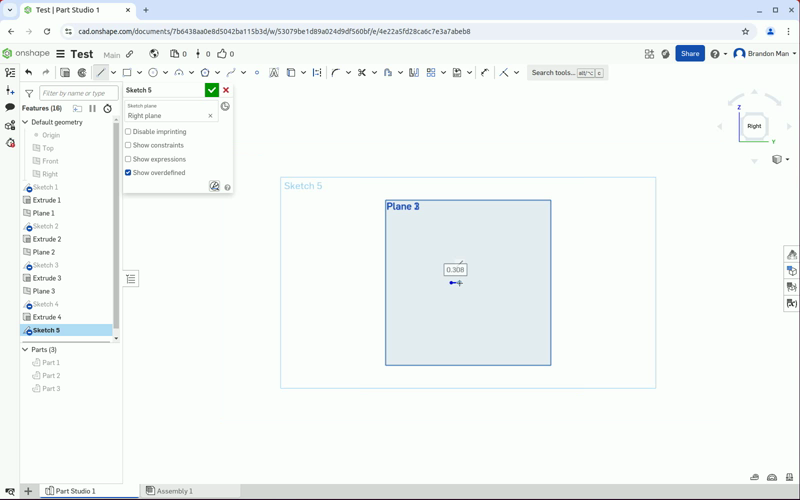
scroll(-6)
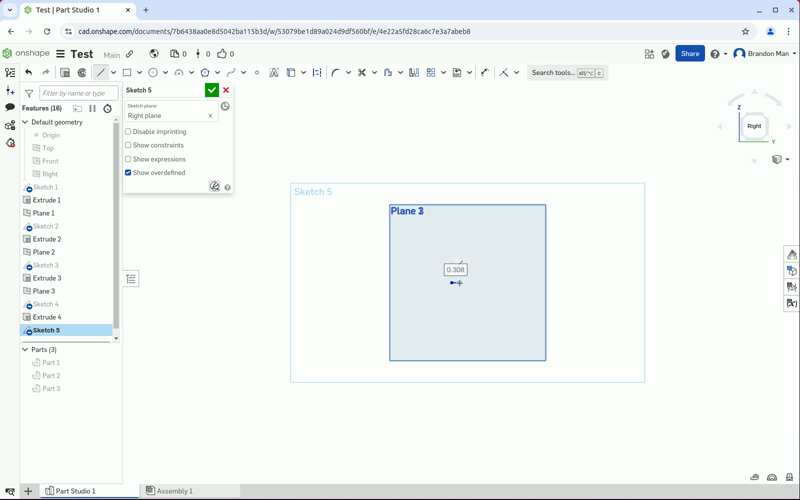
scroll(-6)
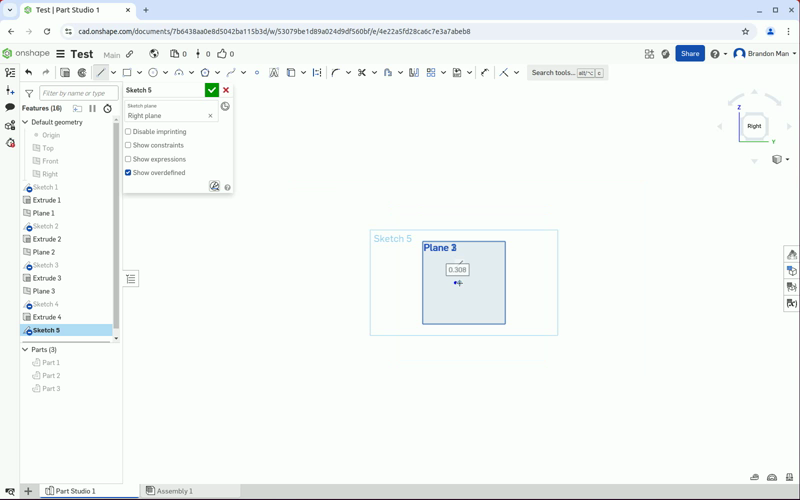
scroll(-6)
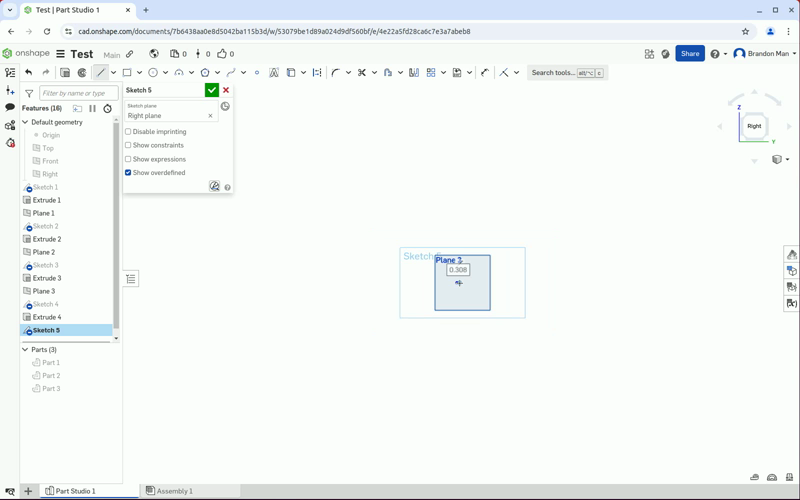
scroll(-6)
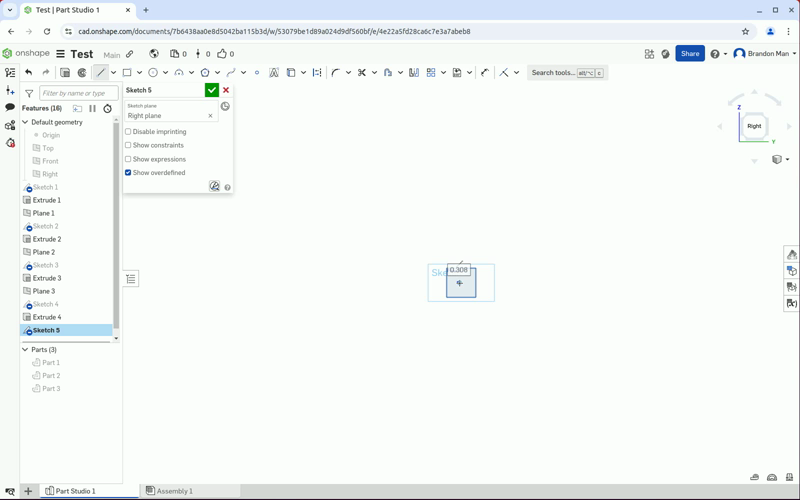
key_up(shift)
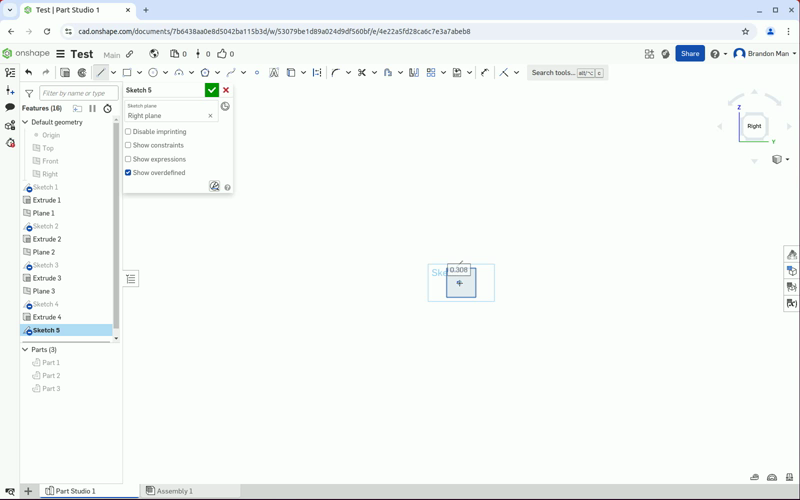
key_down(shift)
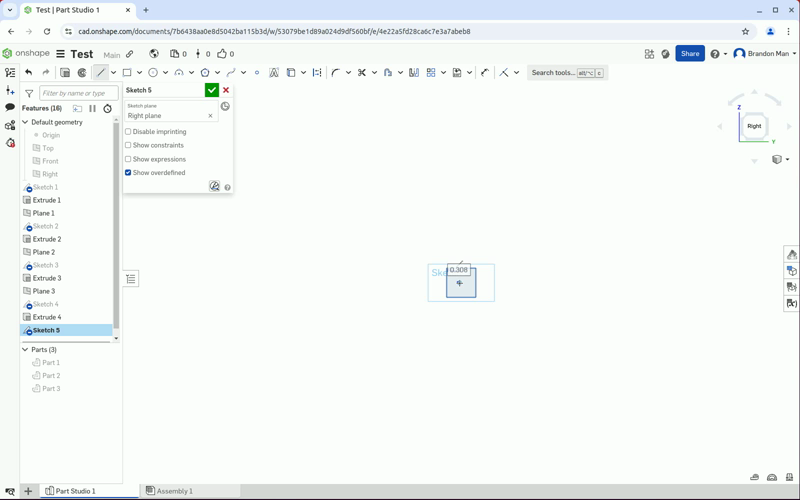
mouse_move(459, 207)
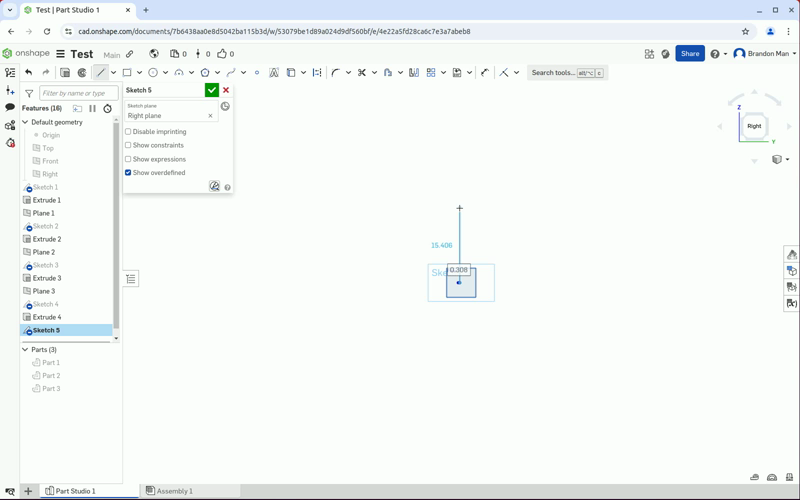
click(459, 207)
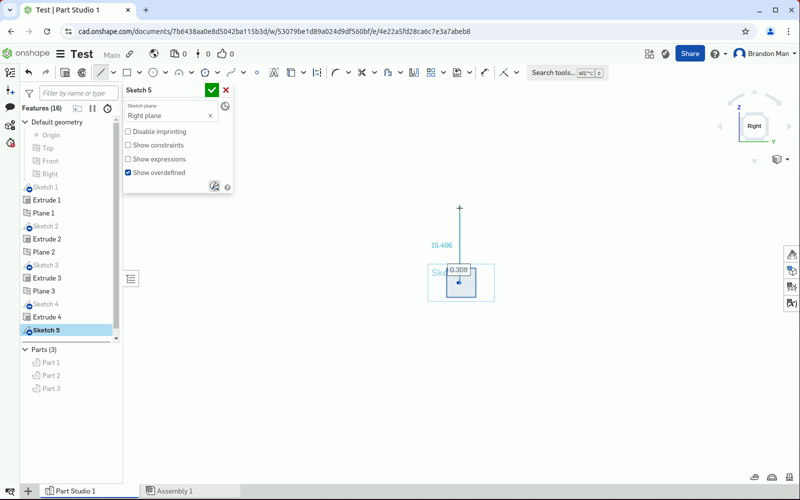
key_up(shift)
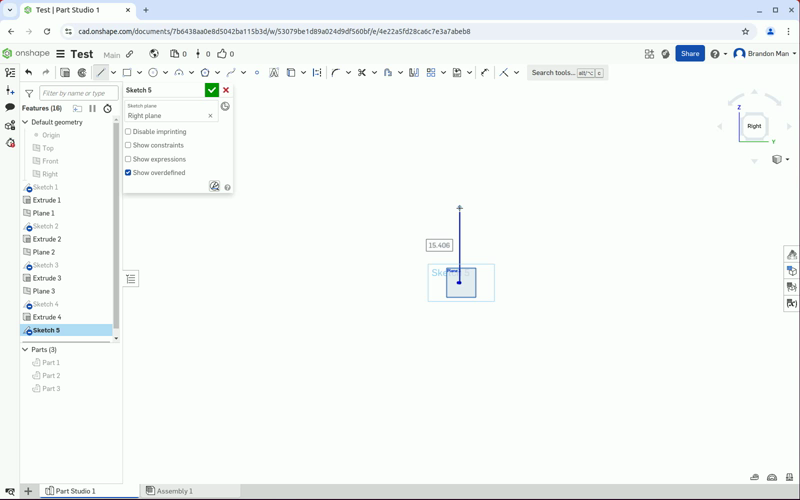
key_down(shift)
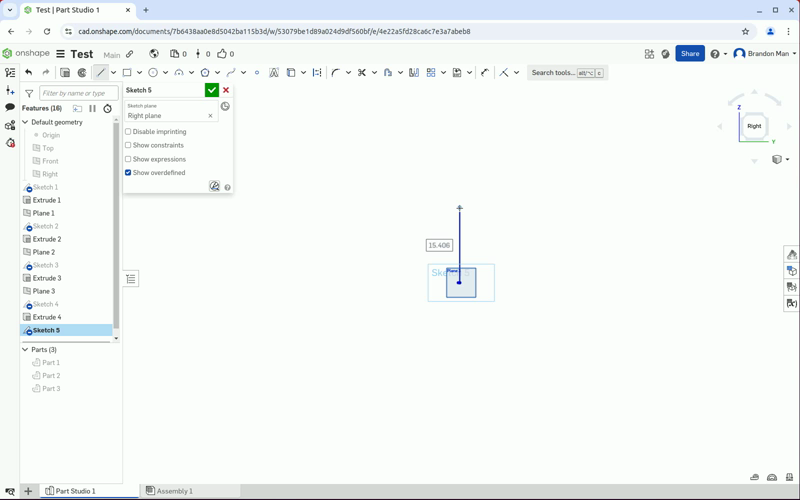
mouse_move(489, 207)
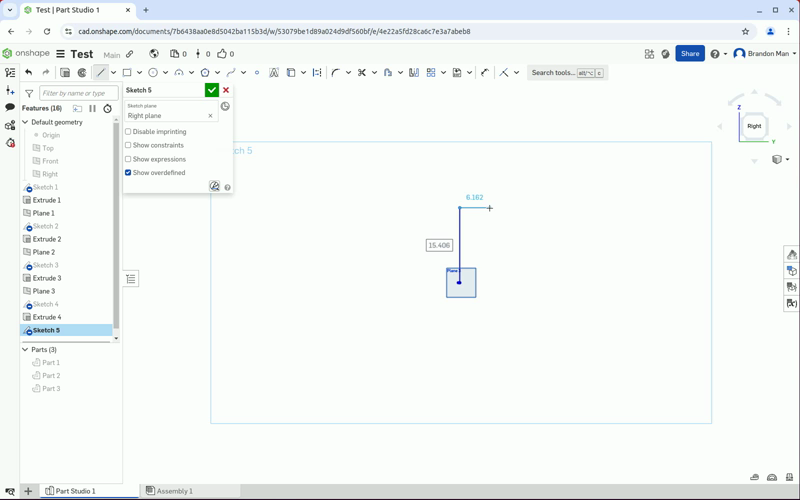
mouse_move(458, 207)
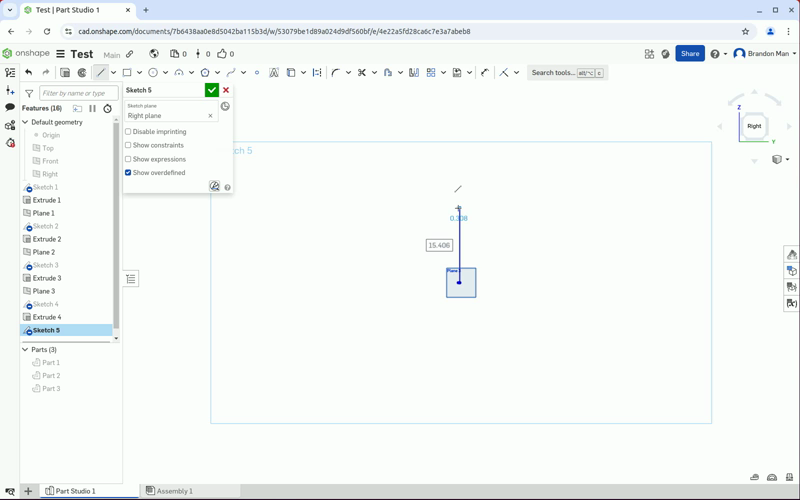
scroll(6)
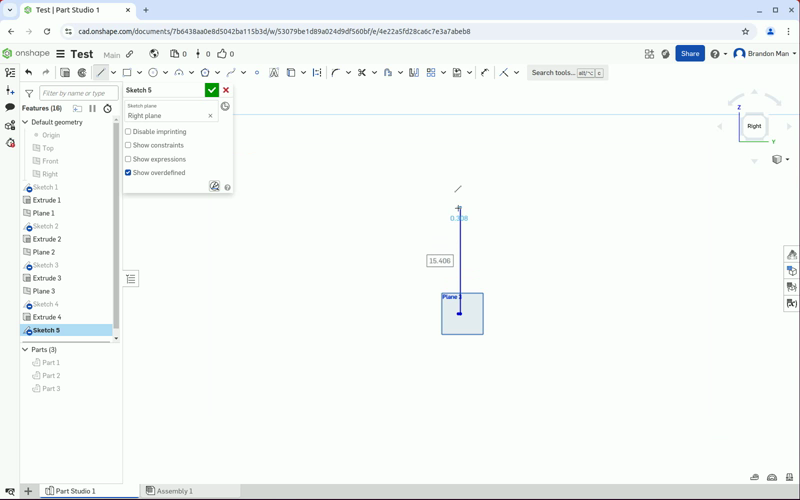
scroll(6)
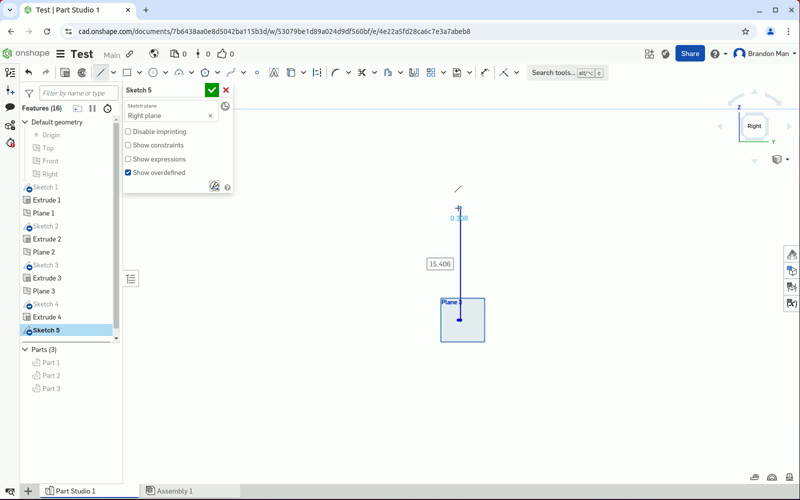
scroll(6)
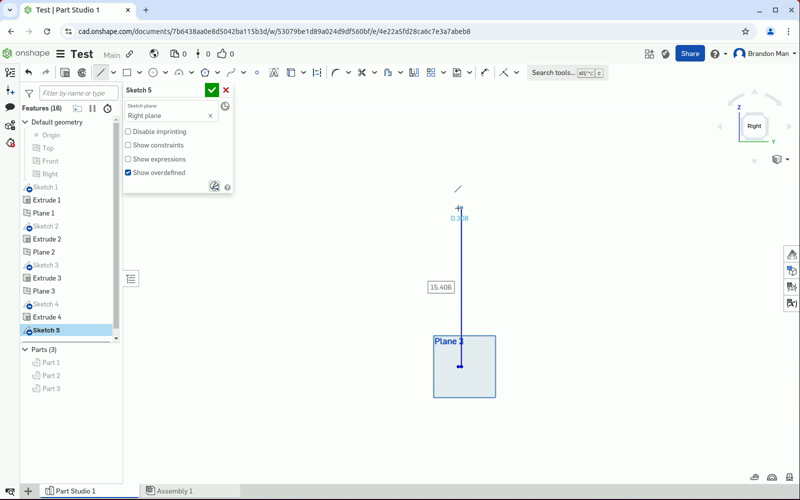
scroll(6)
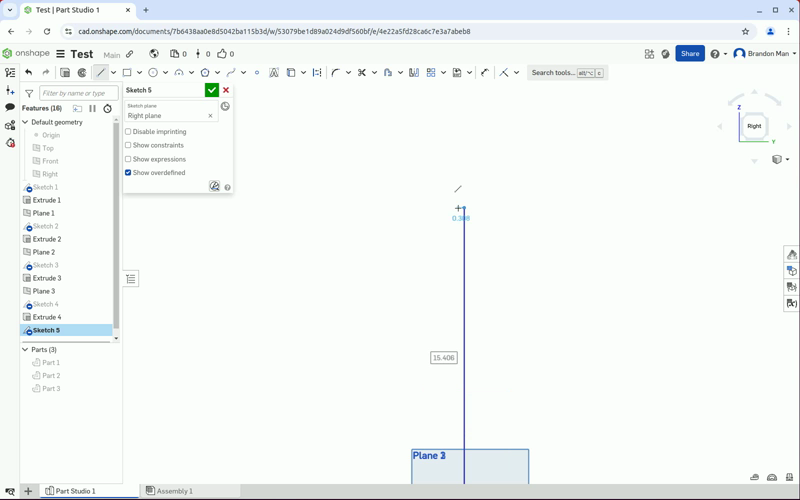
scroll(6)
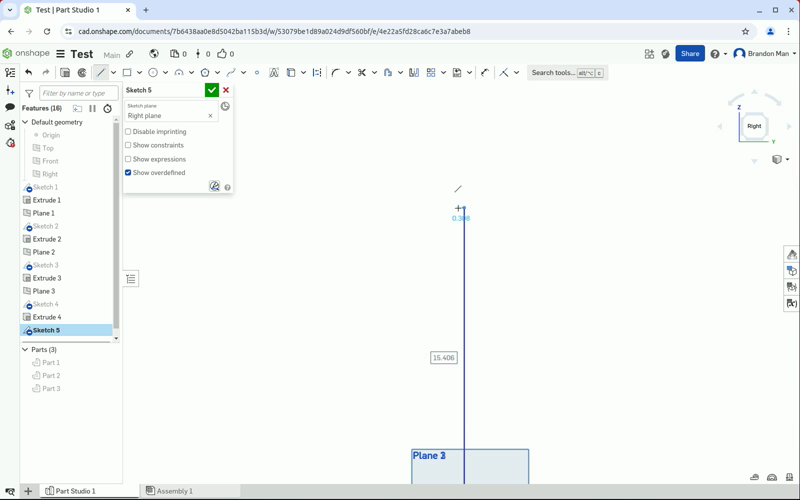
scroll(6)
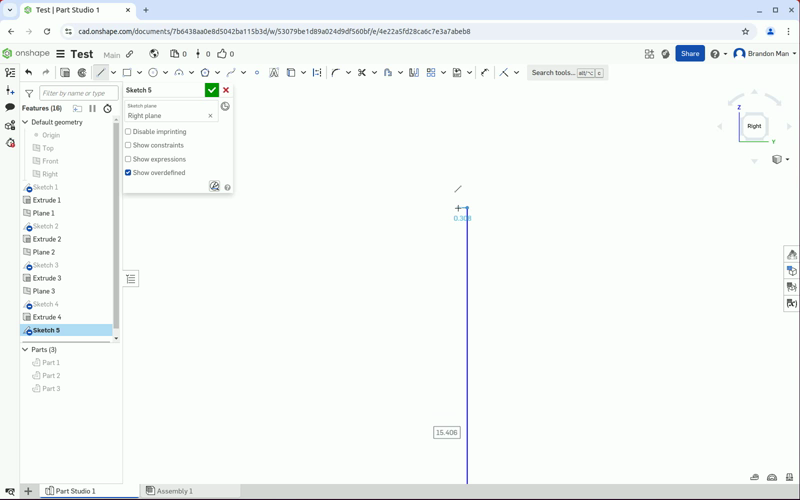
scroll(6)
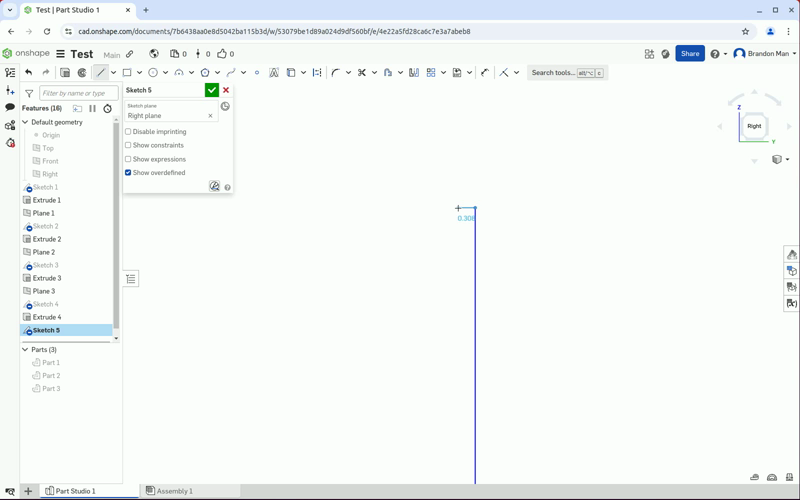
click(458, 207)
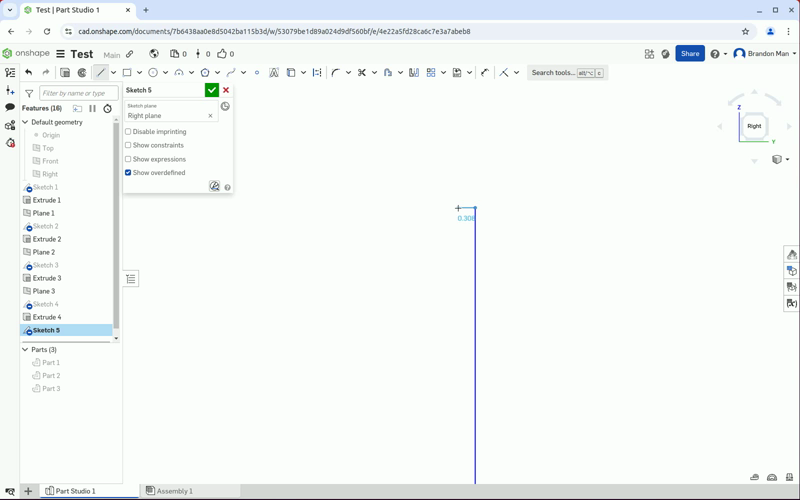
scroll(-6)
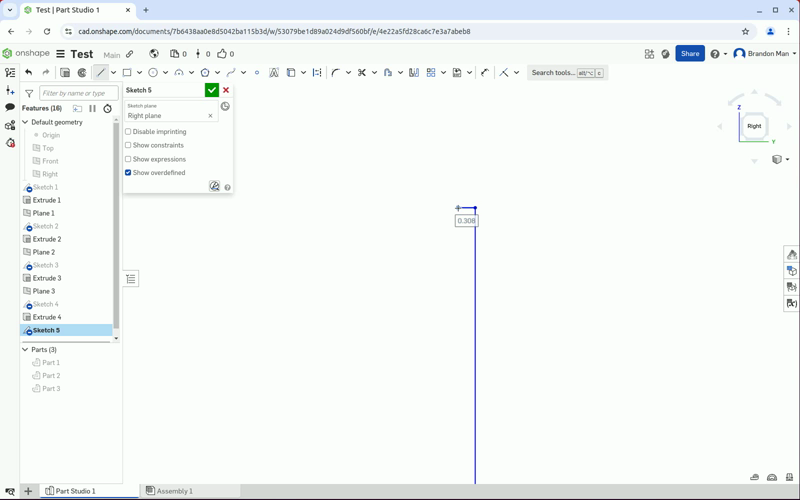
scroll(-6)
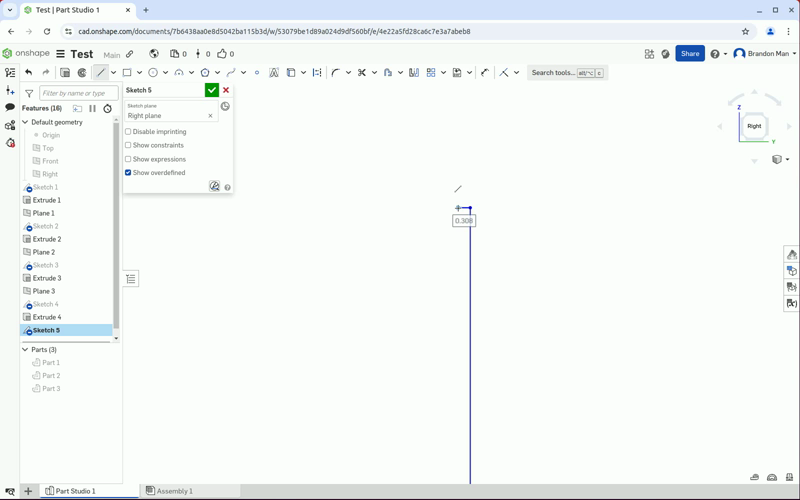
scroll(-6)
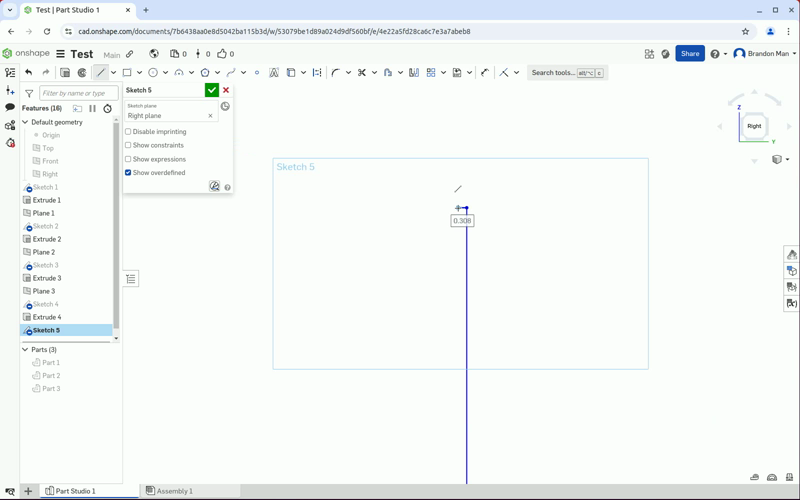
scroll(-6)
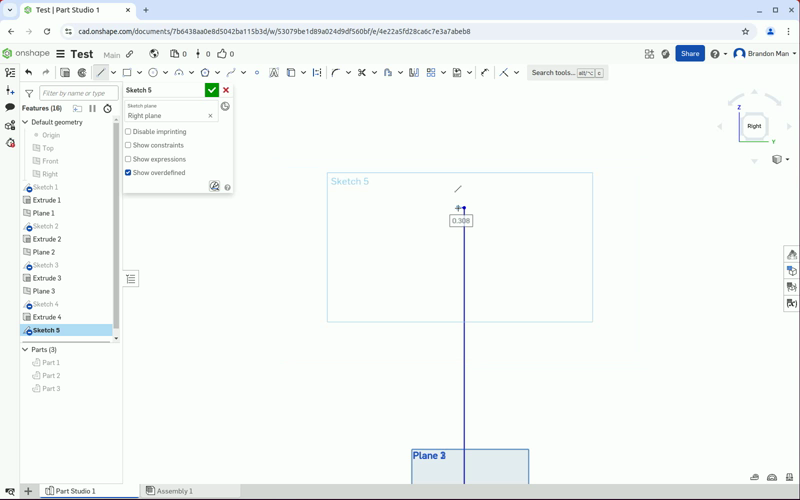
scroll(-6)
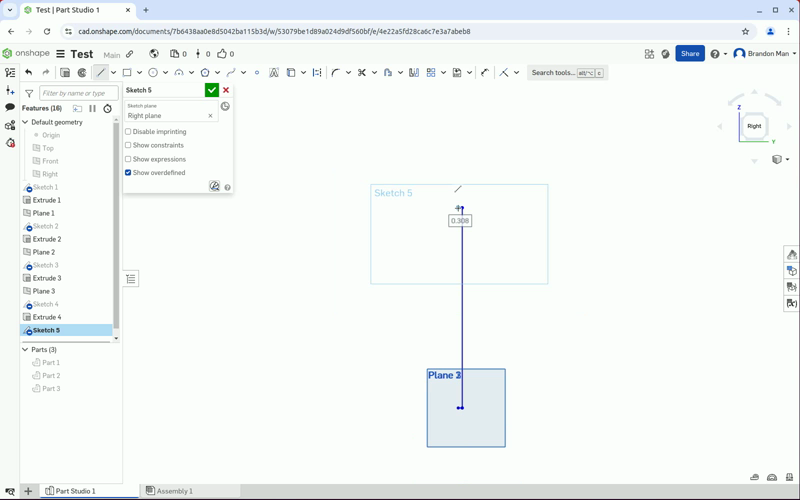
scroll(-6)
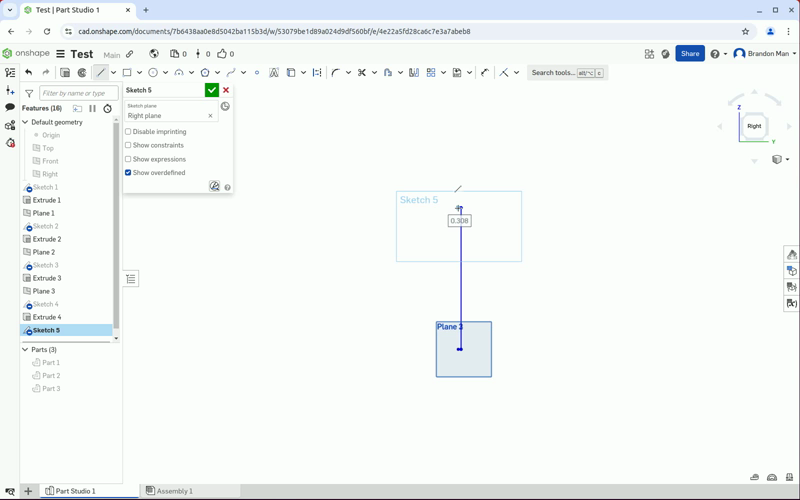
scroll(-6)
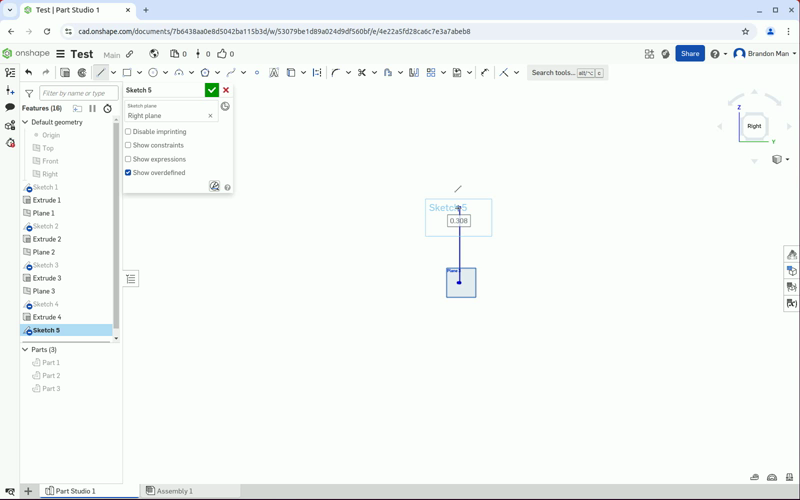
key_up(shift)
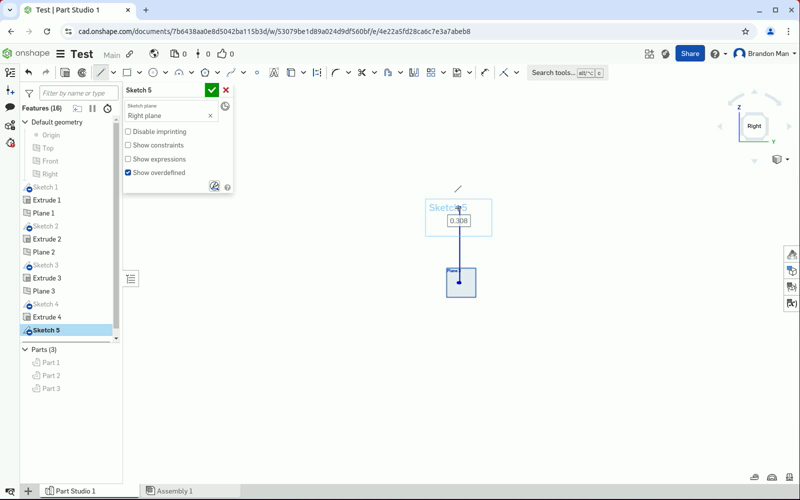
key_down(shift)
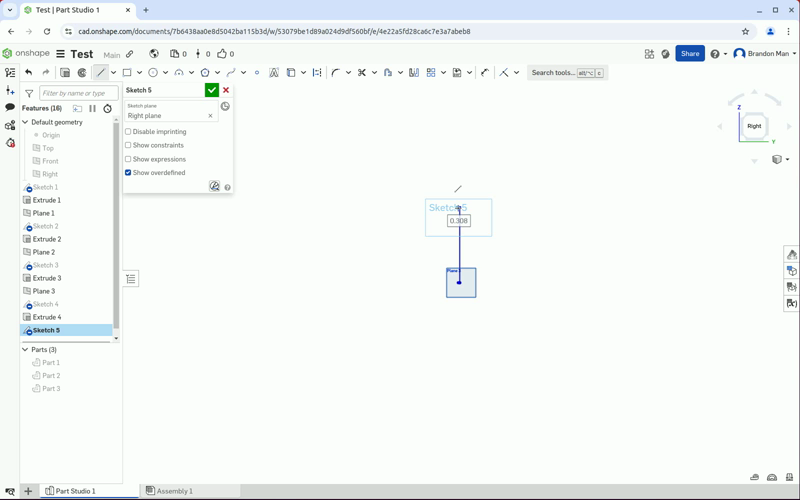
mouse_move(458, 282)
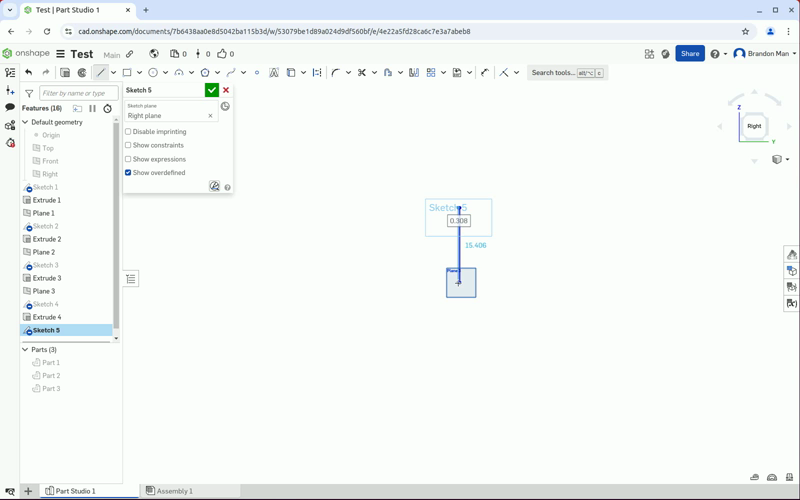
scroll(6)
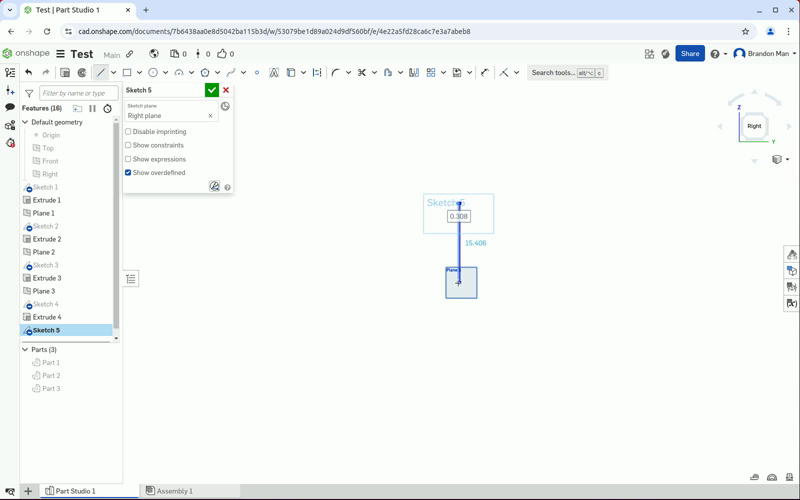
scroll(6)
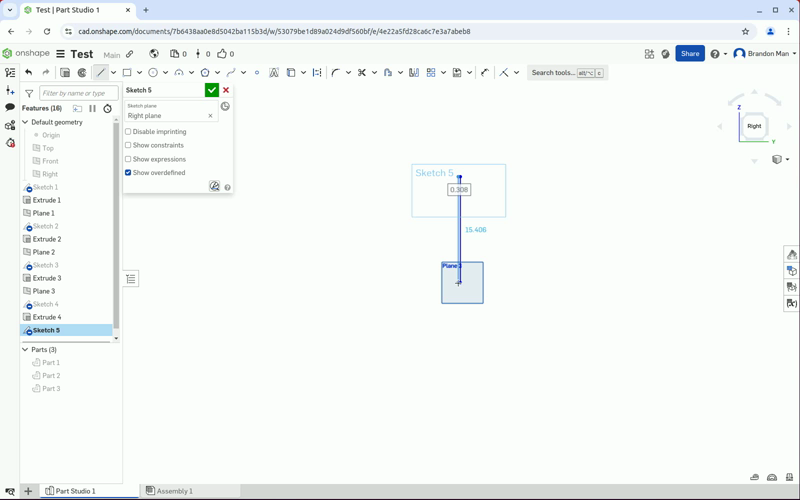
scroll(6)
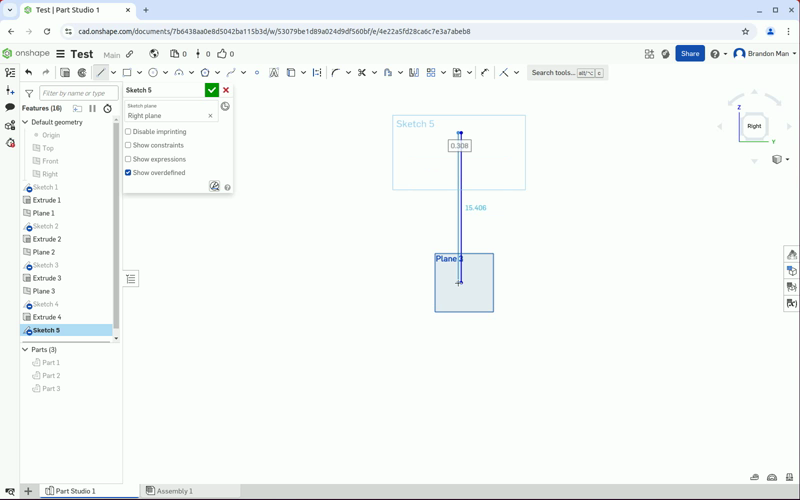
scroll(6)
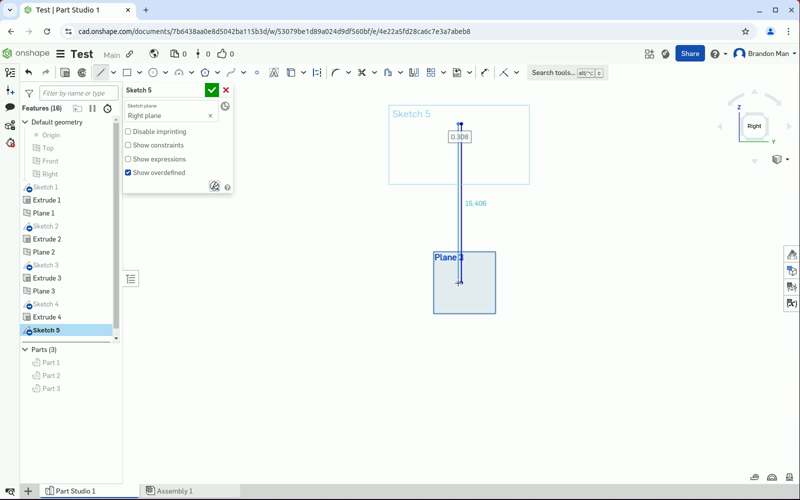
scroll(6)
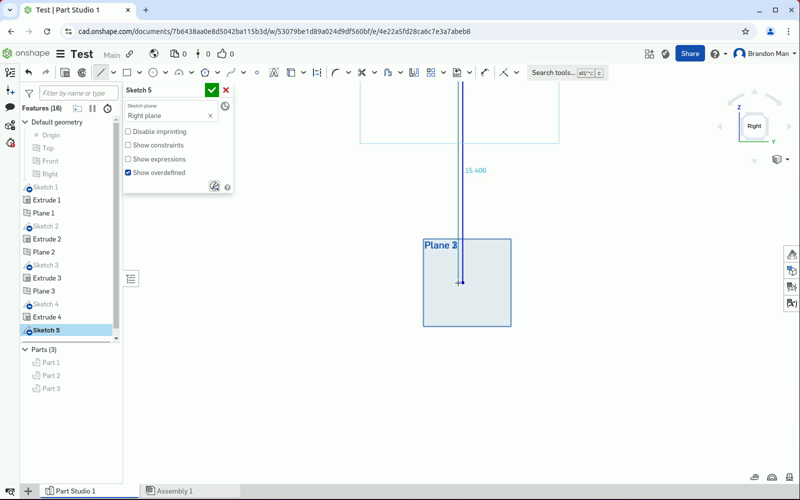
scroll(6)
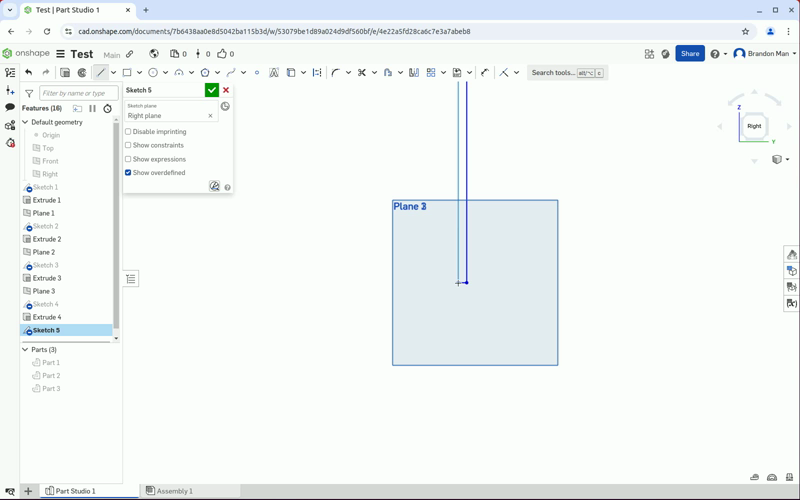
scroll(6)
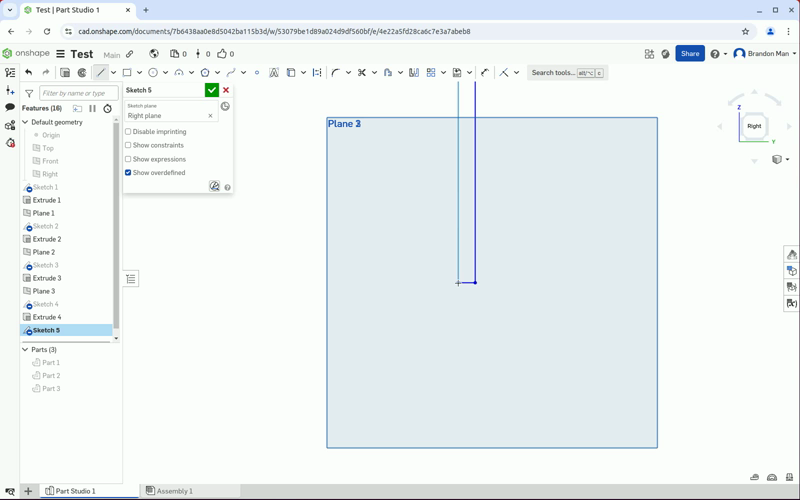
key_up(shift)
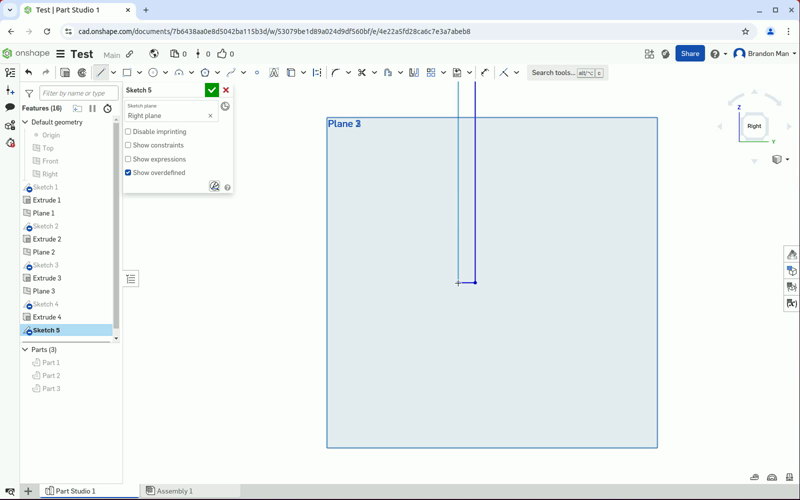
click(458, 282)
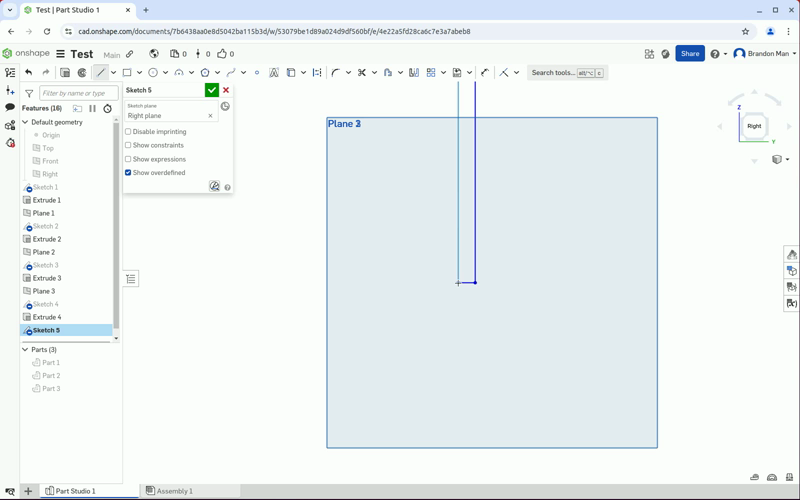
scroll(-6)
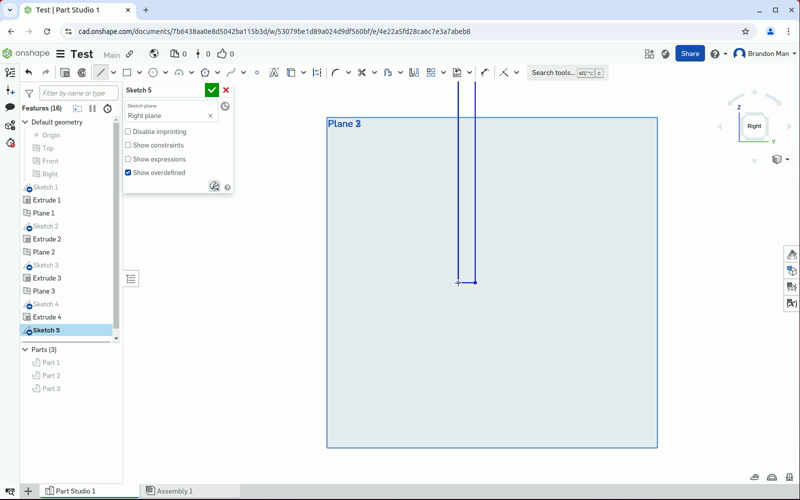
scroll(-6)
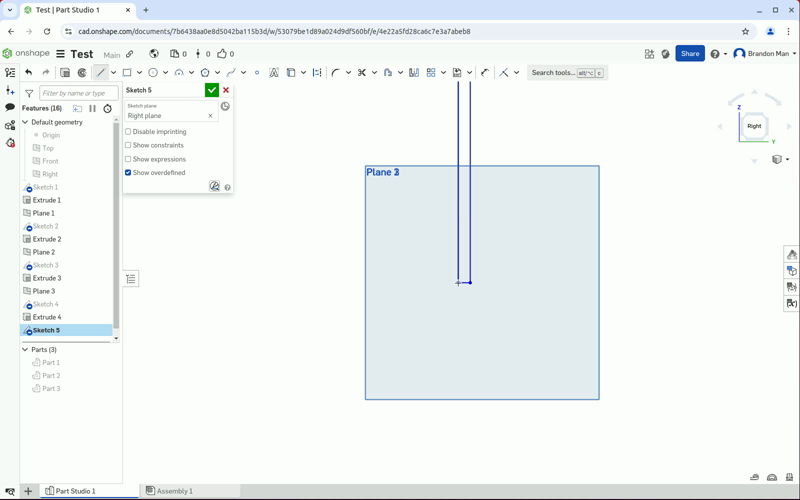
scroll(-6)
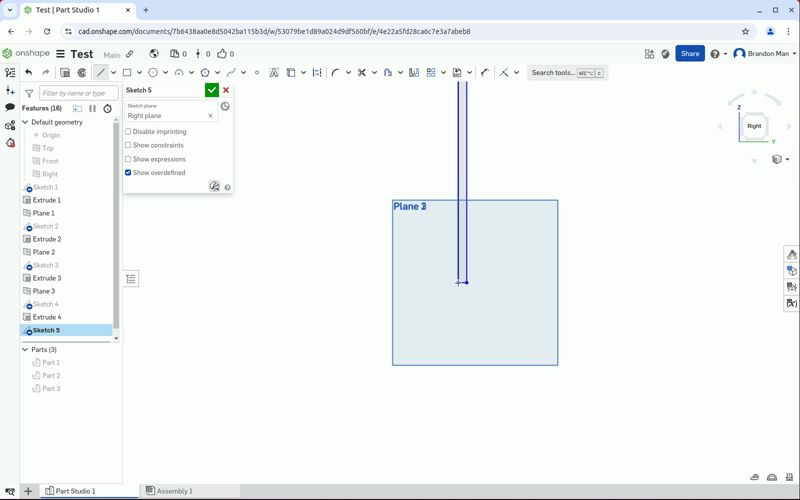
scroll(-6)
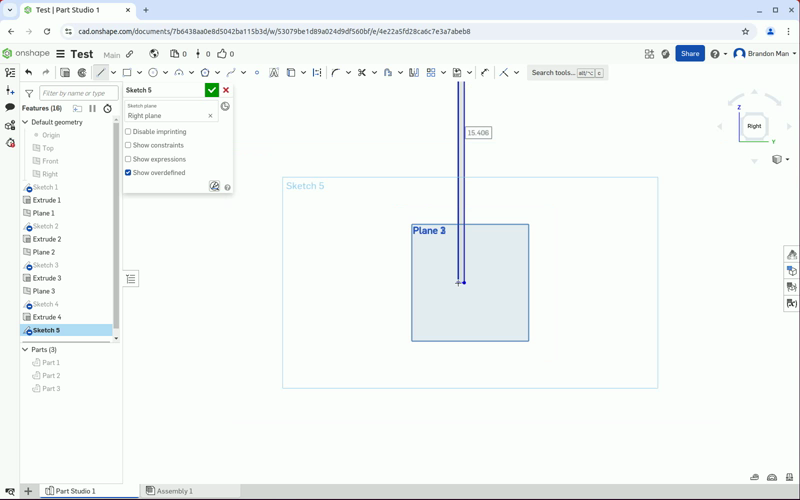
scroll(-6)
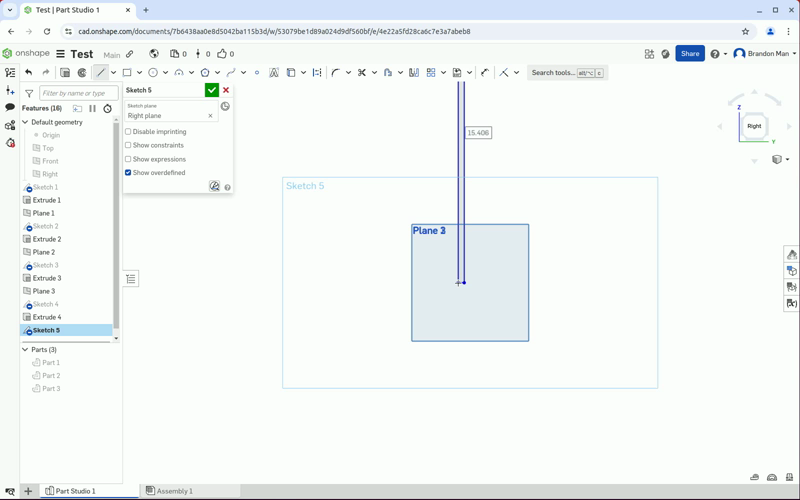
scroll(-6)
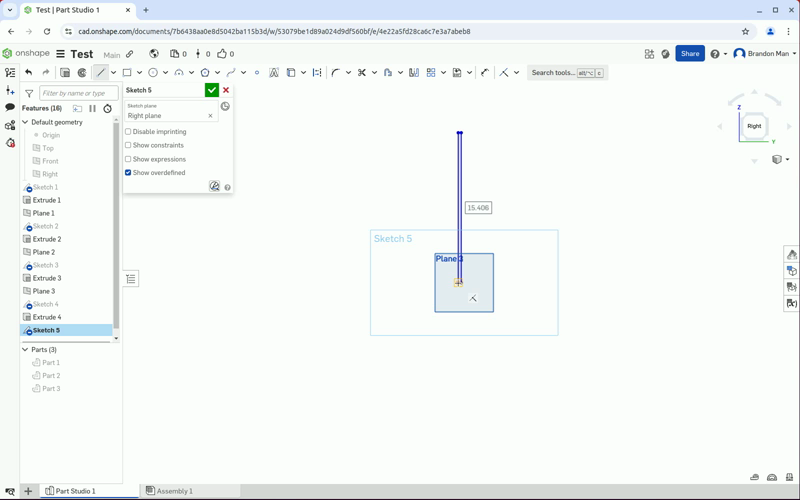
scroll(-6)
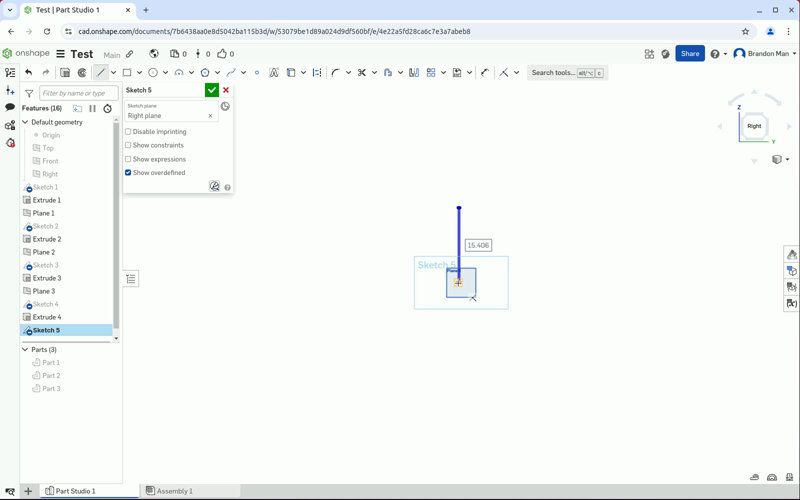
key(esc)
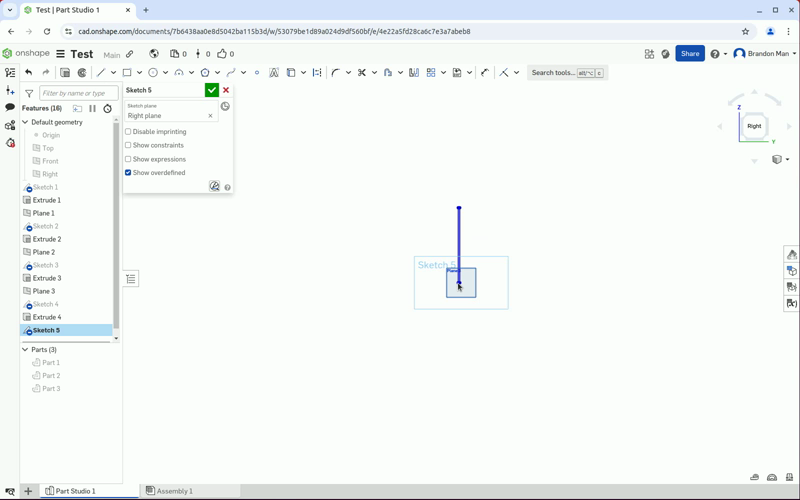
mouse_move(458, 276)
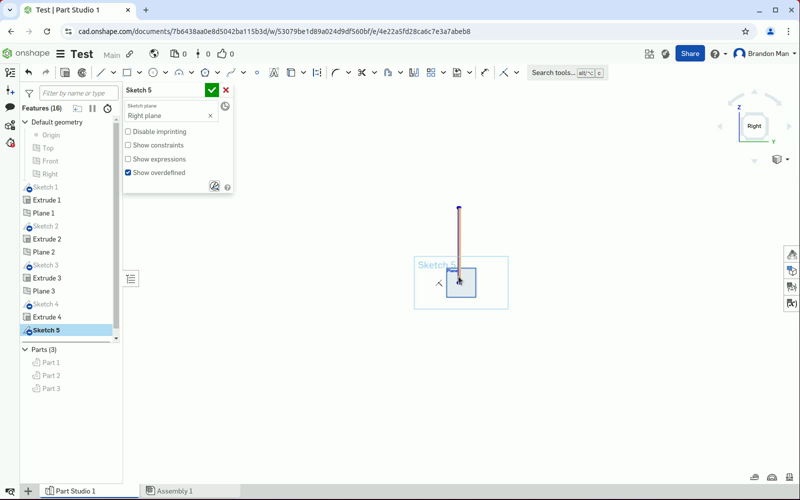
scroll(6)
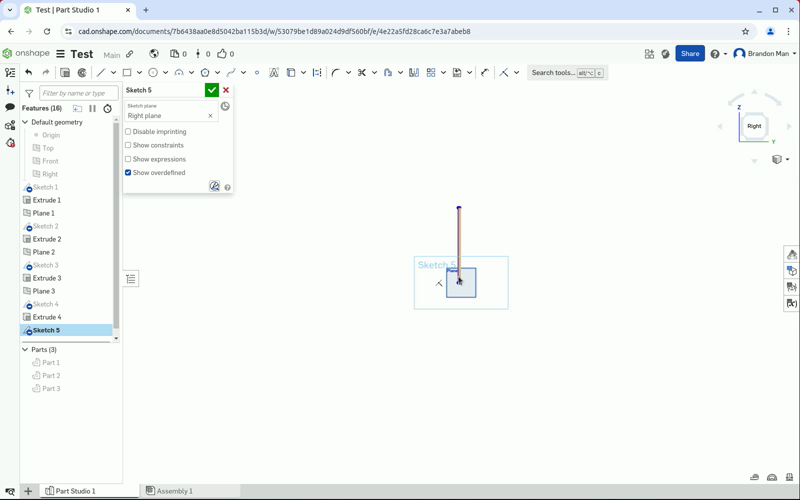
scroll(6)
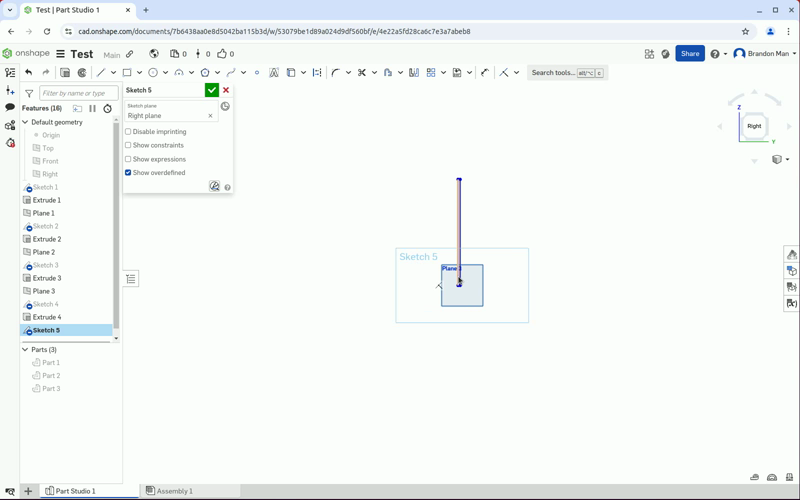
scroll(6)
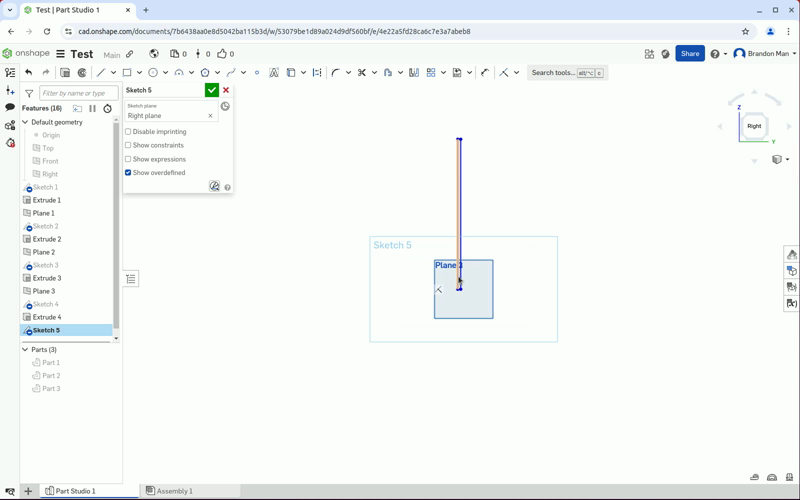
scroll(6)
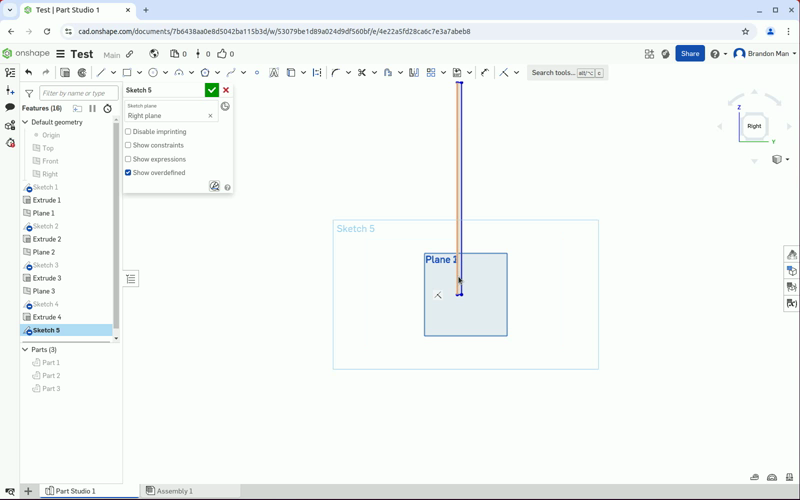
scroll(6)
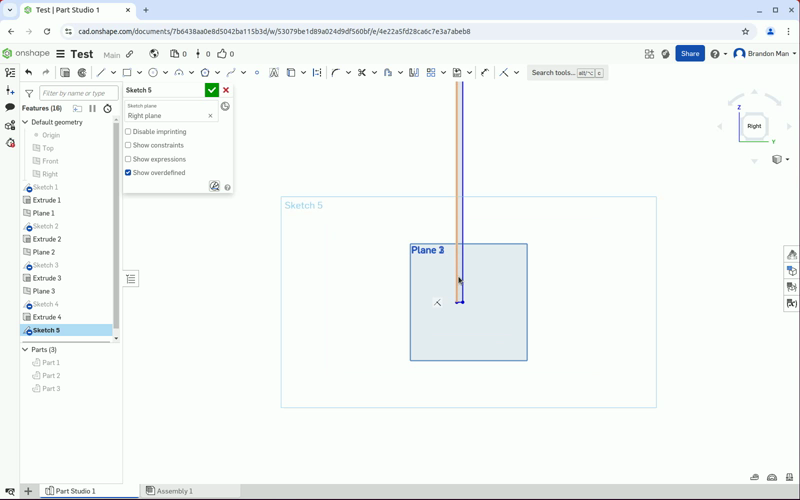
scroll(6)
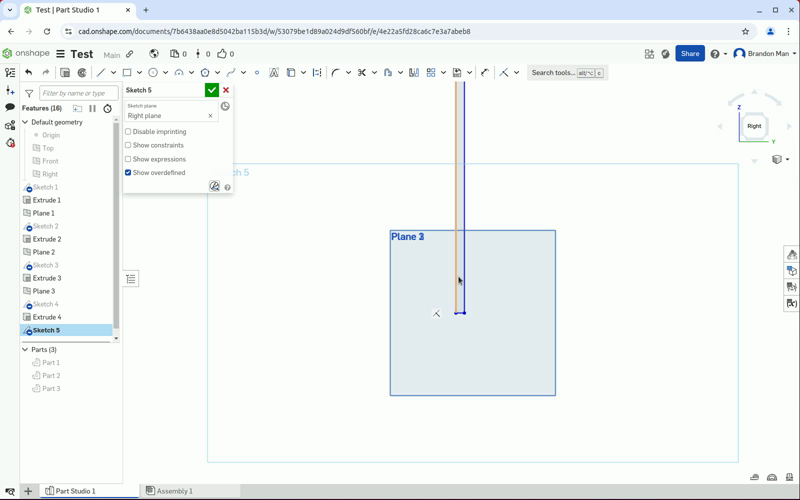
scroll(6)
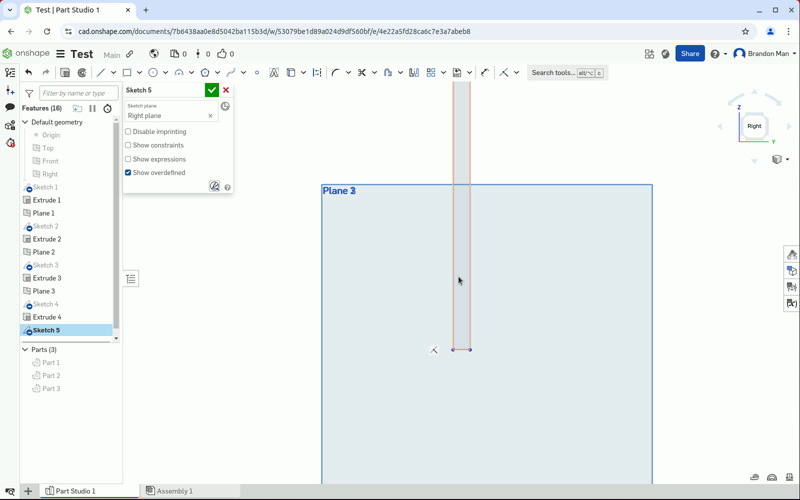
click(458, 276)
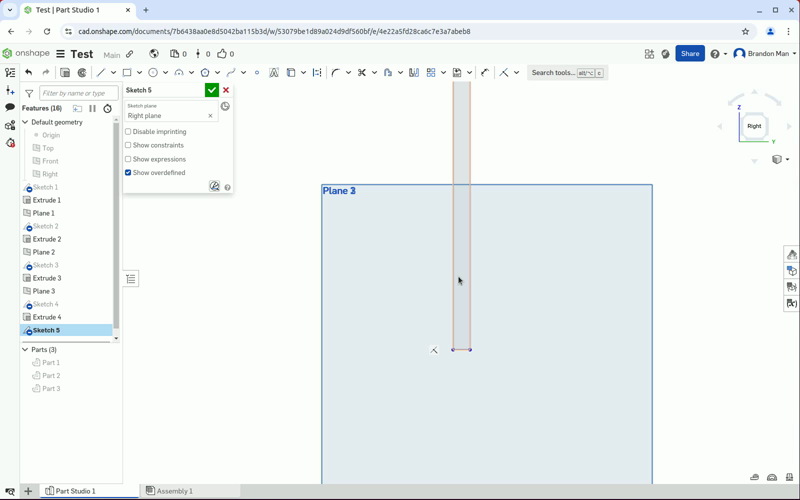
scroll(-6)
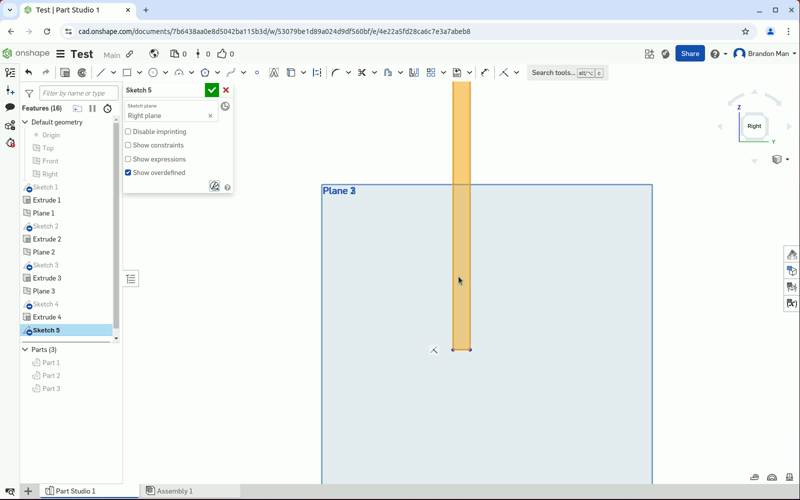
scroll(-6)
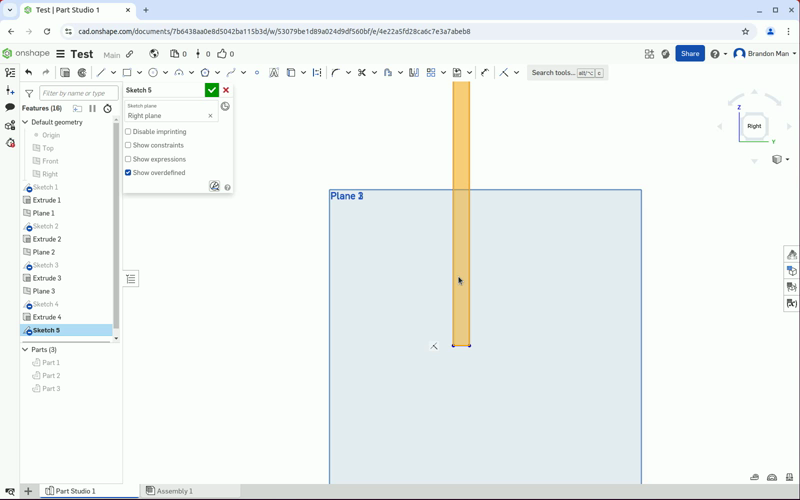
scroll(-6)
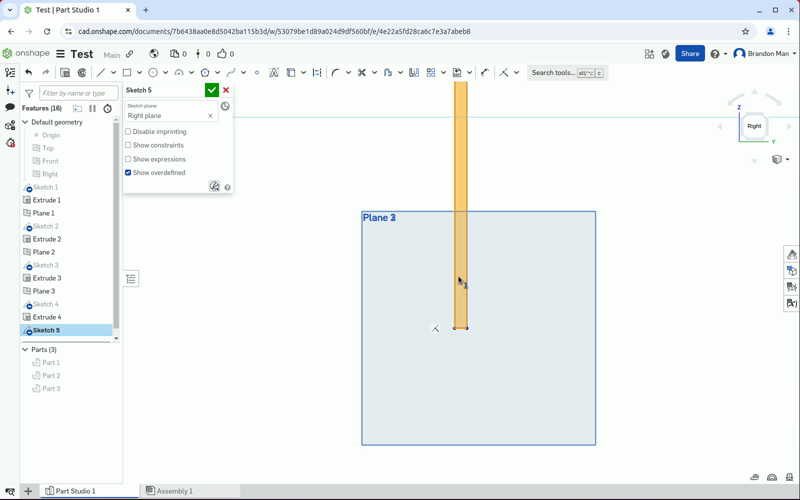
scroll(-6)
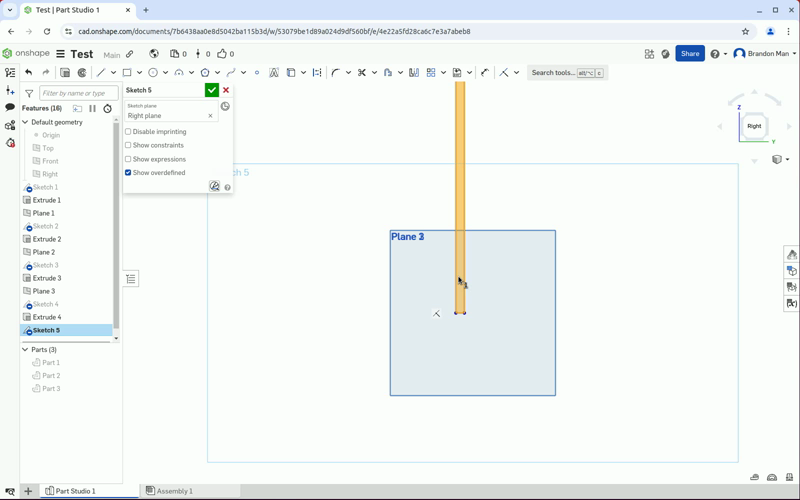
scroll(-6)
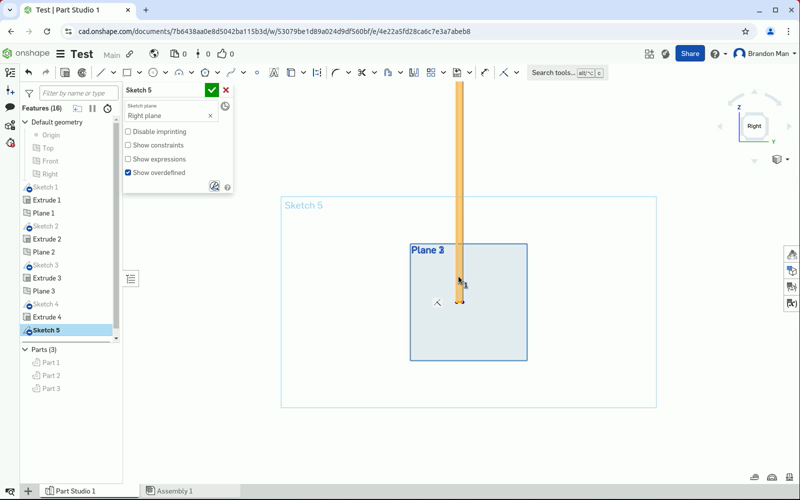
scroll(-6)
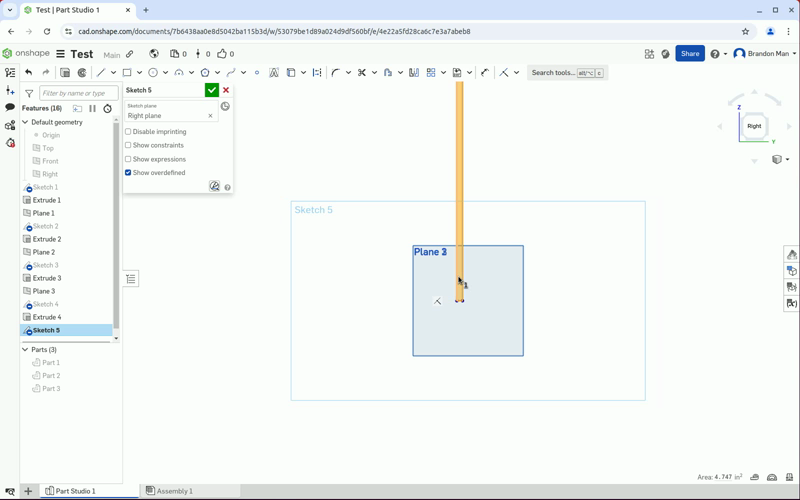
scroll(-6)
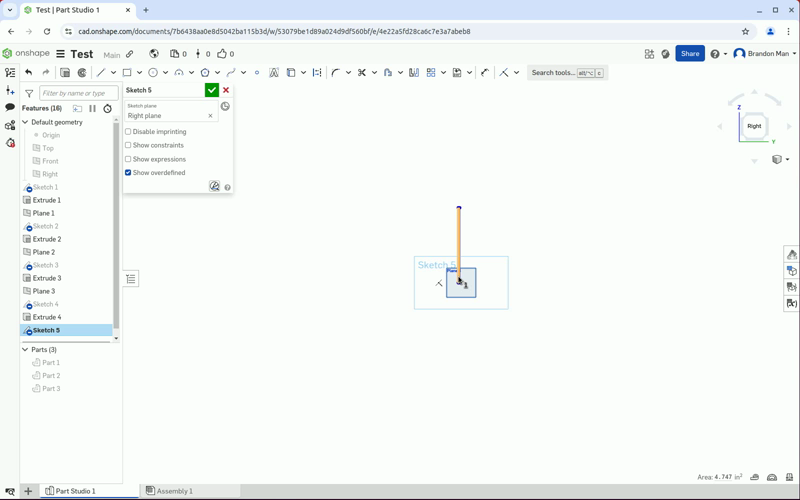
mouse_move(73, 352)
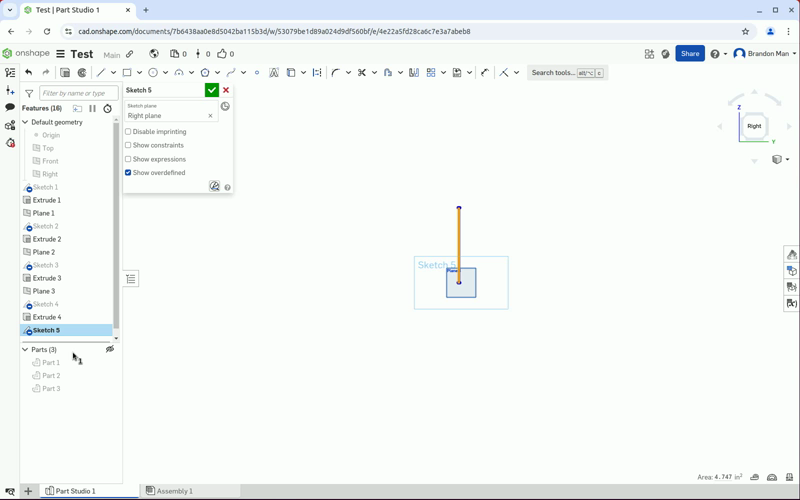
key(shift+y)
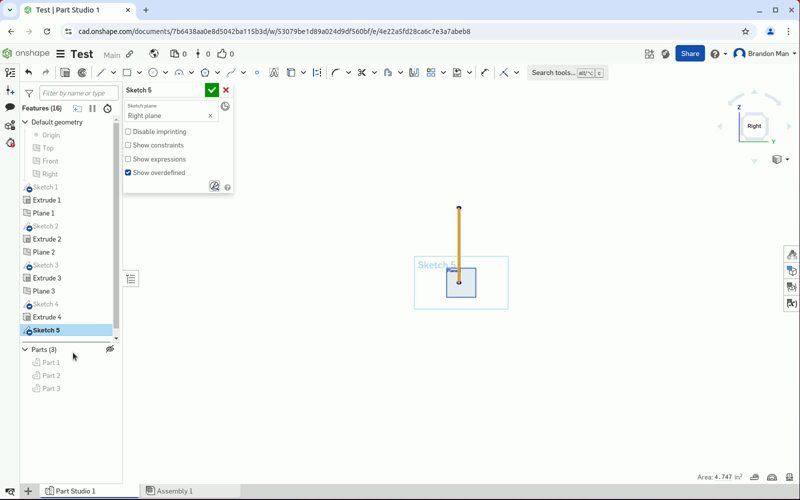
key(shift+e)
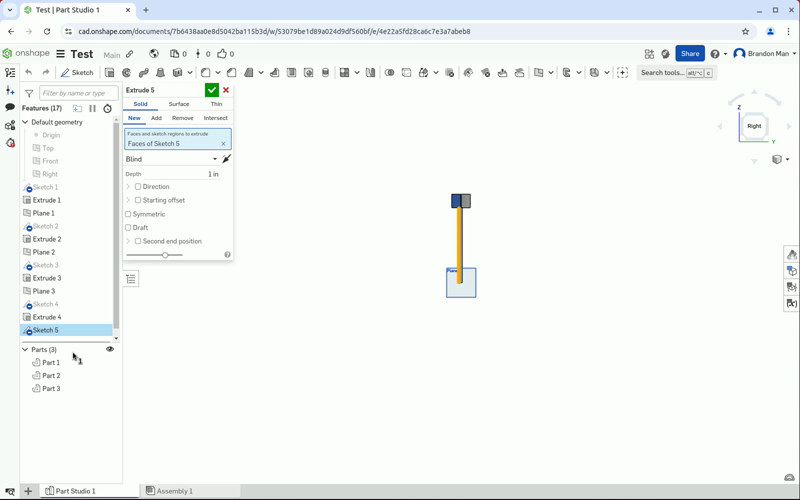
mouse_move(143, 106)
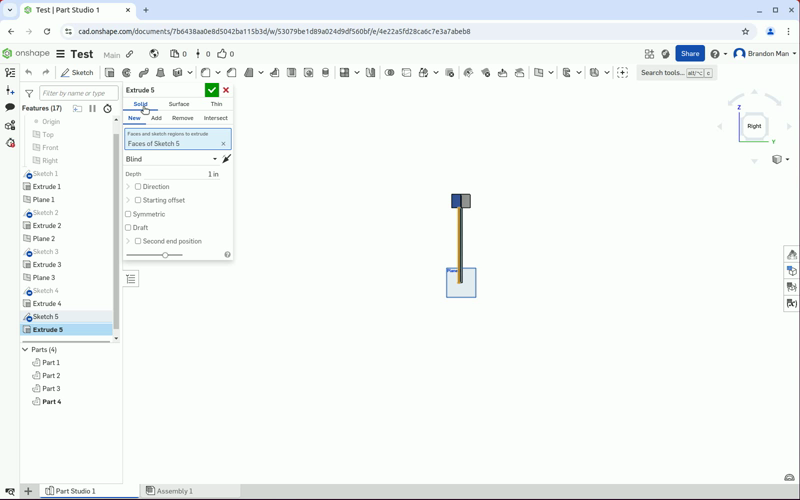
click(143, 106)
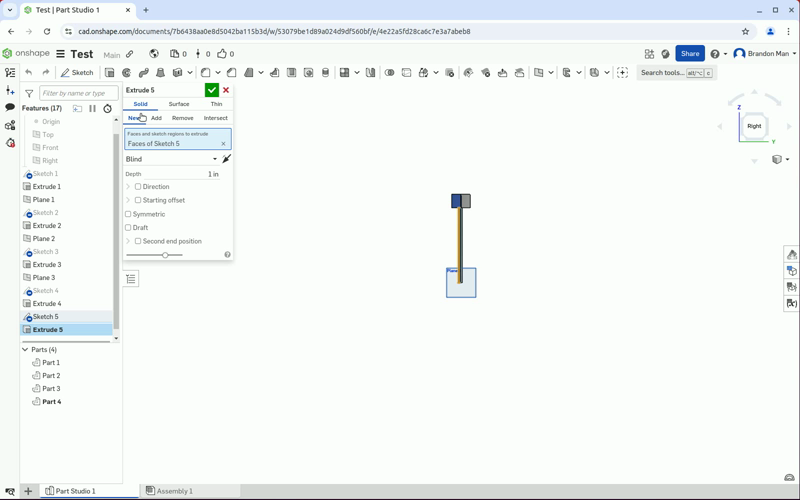
mouse_move(137, 120)
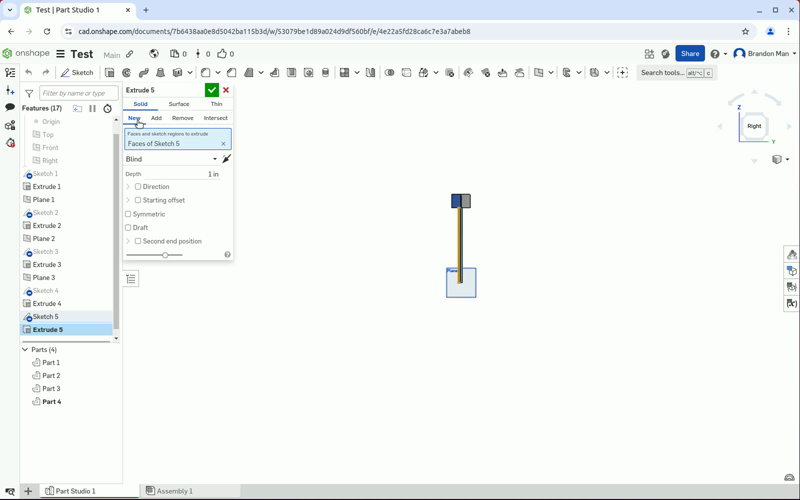
click(137, 120)
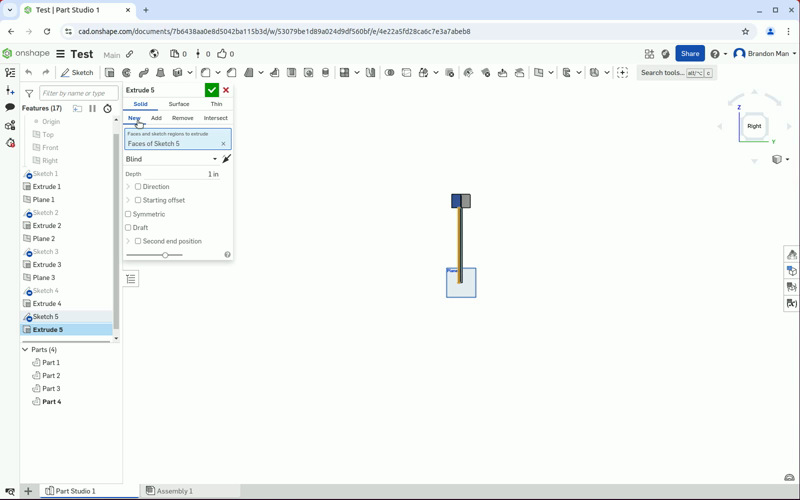
key(tab, 4)
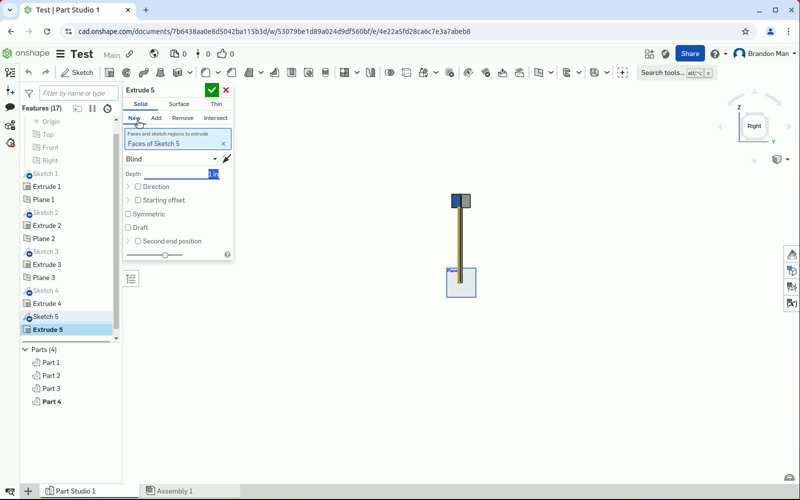
text(-0.241)
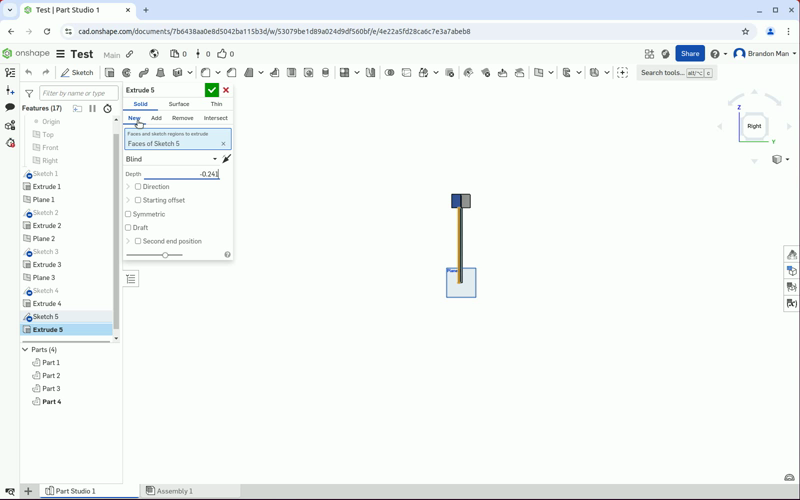
key(enter)
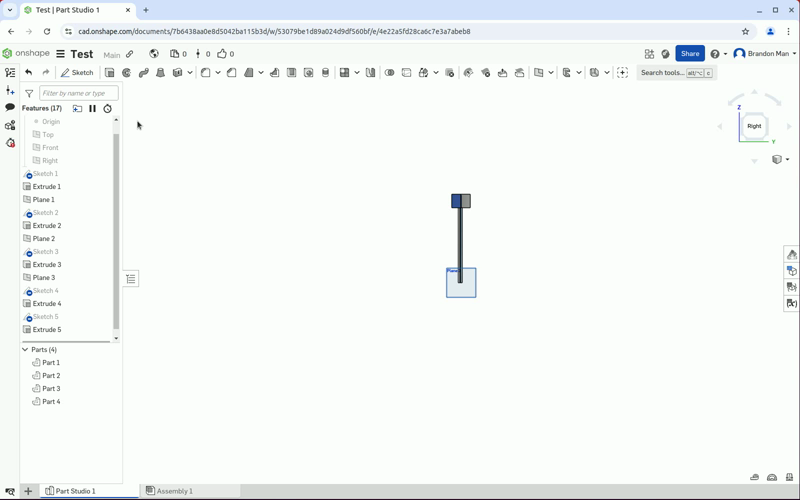
key(shift+h)
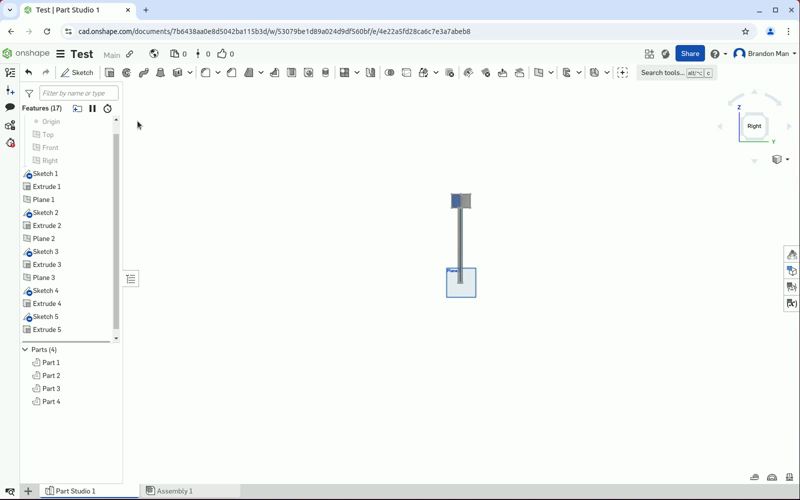
key(shift+h)
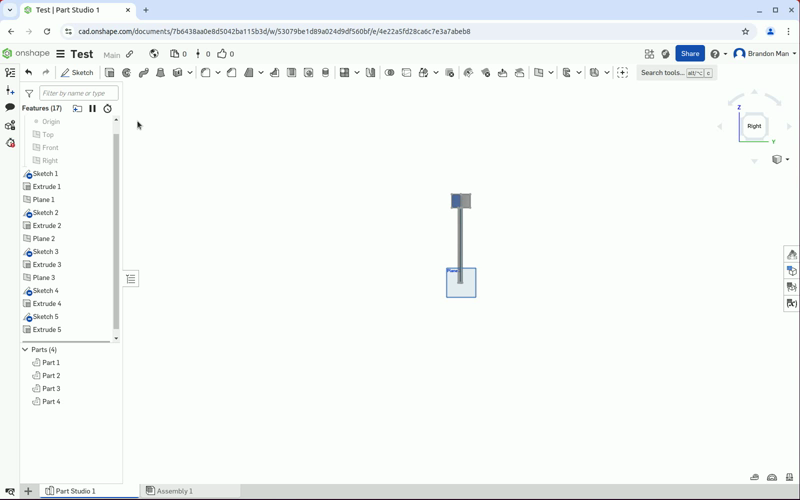
key(shift+7)
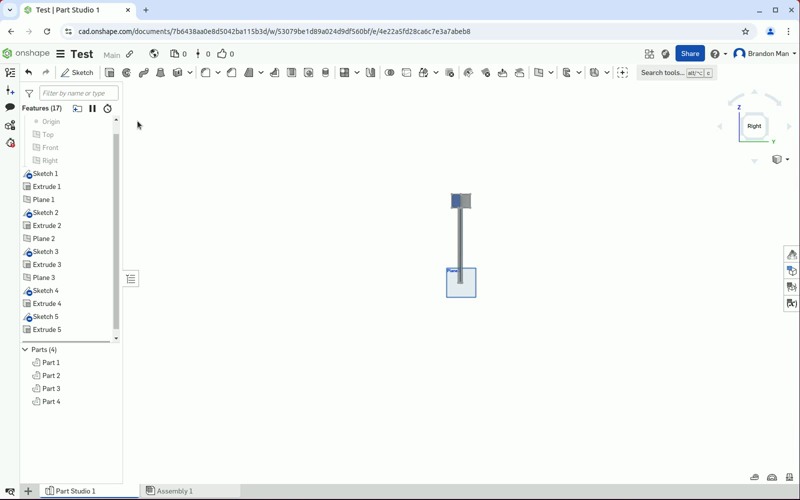
key(right, 2)
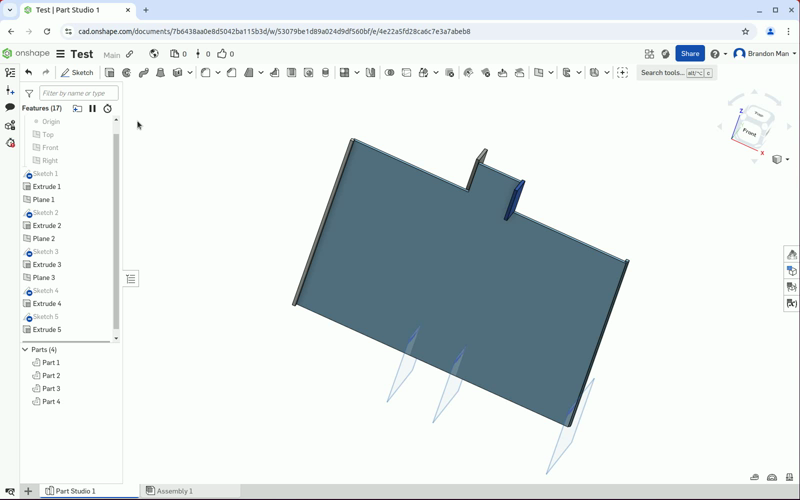
key(down, 2)
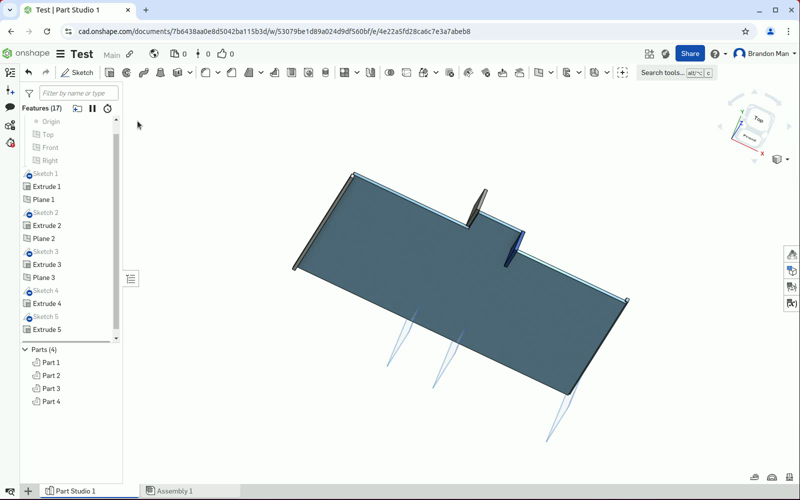
key(up, 2)
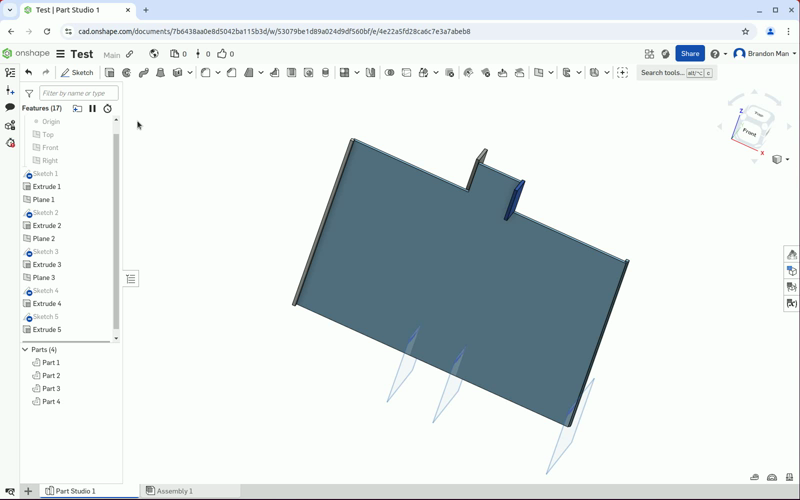
key(left, 2)
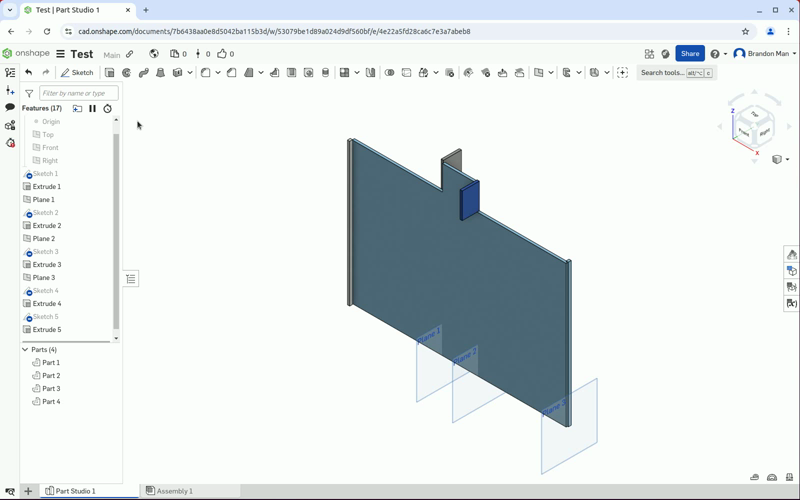
mouse_move(69, 176)
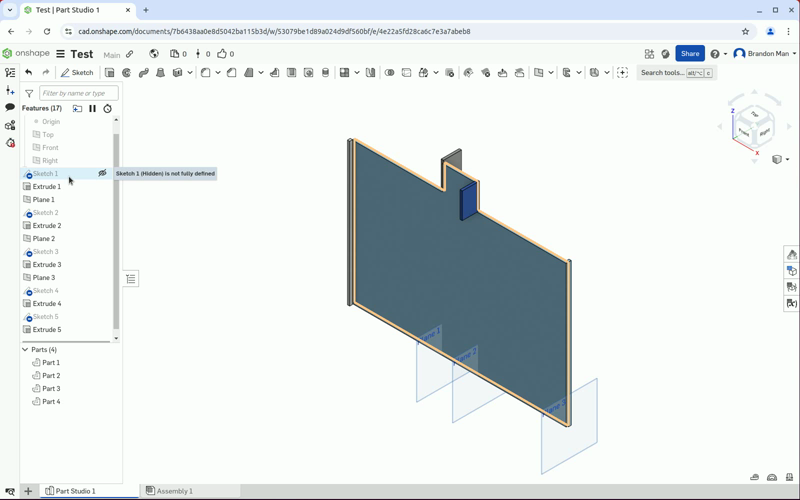
click(69, 176)